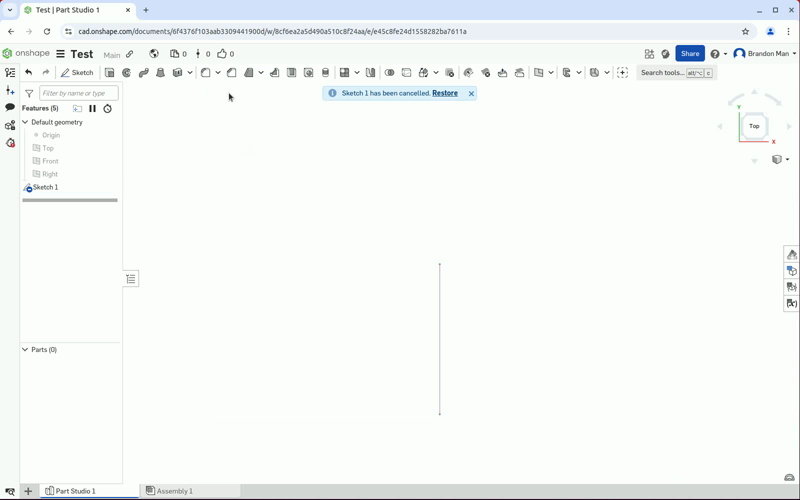
key(shift+h)
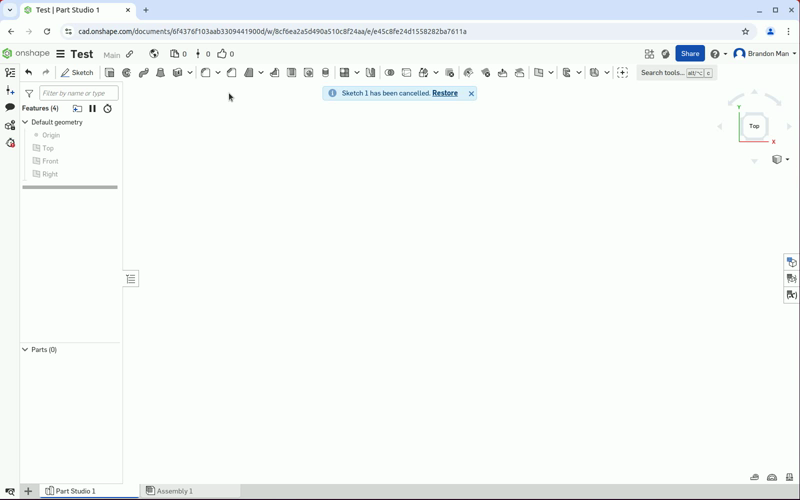
mouse_move(73, 352)
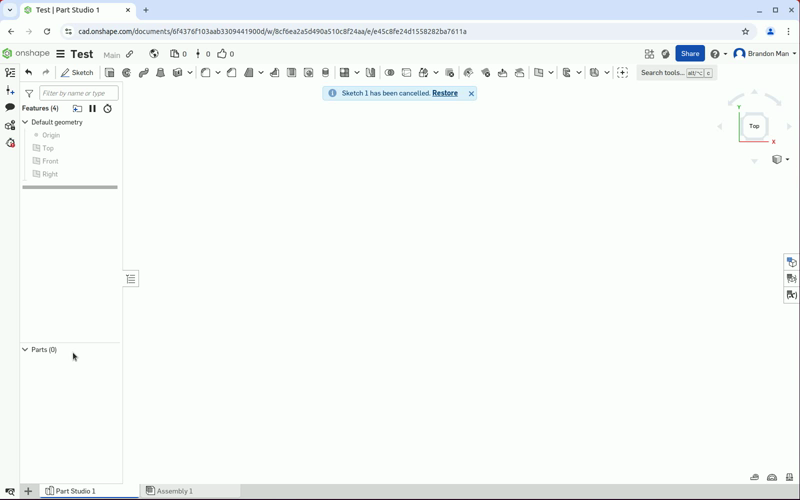
key(y)
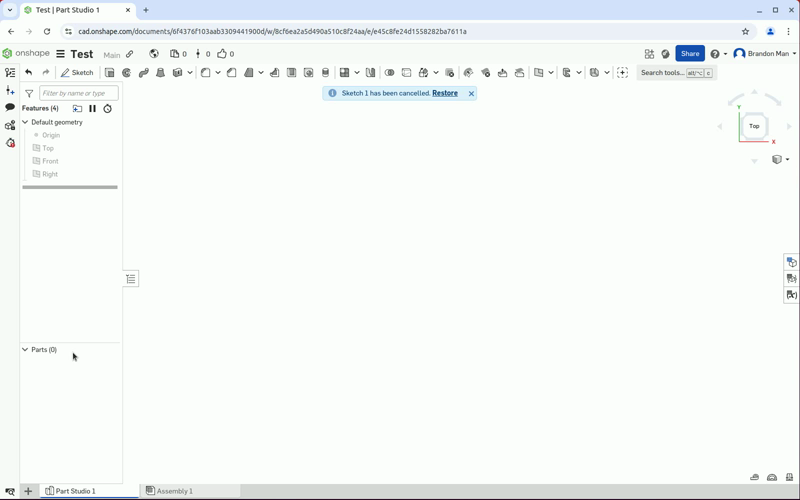
key(shift+p)
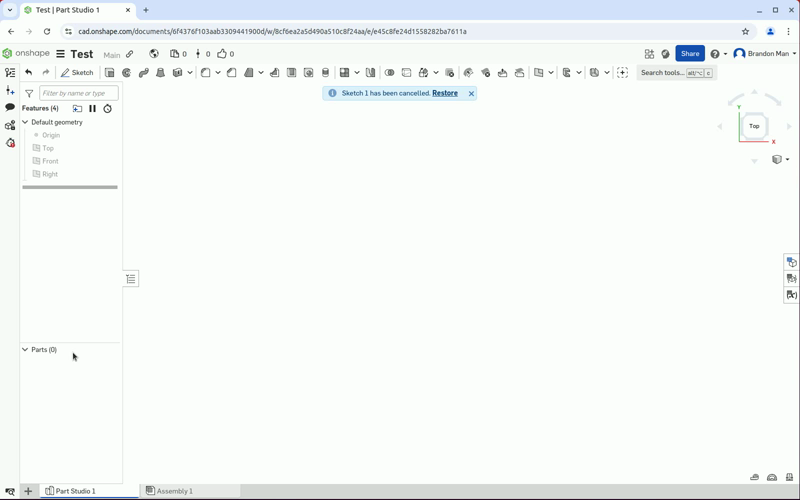
key(space)
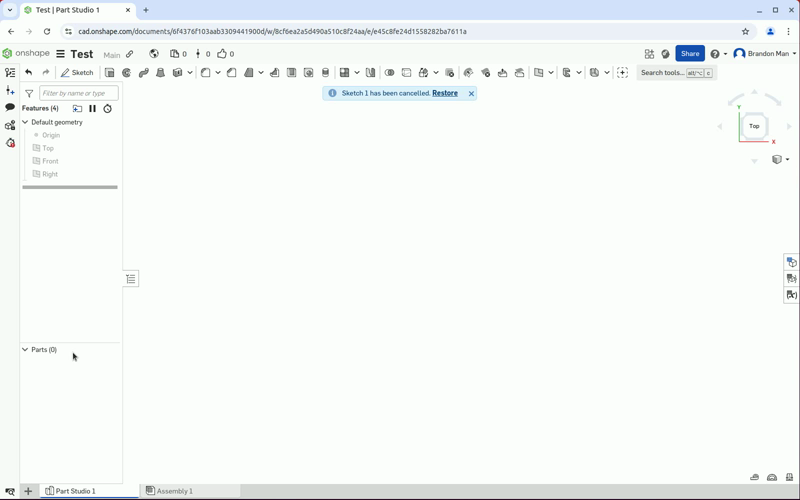
key_down(shift)
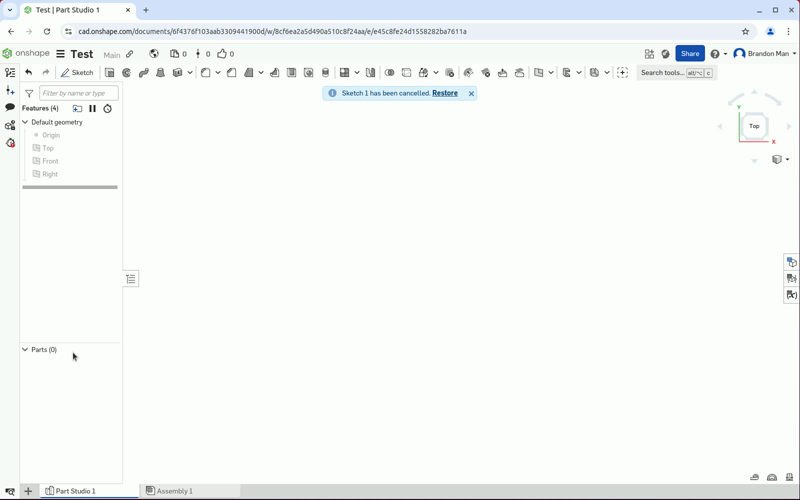
key(up)
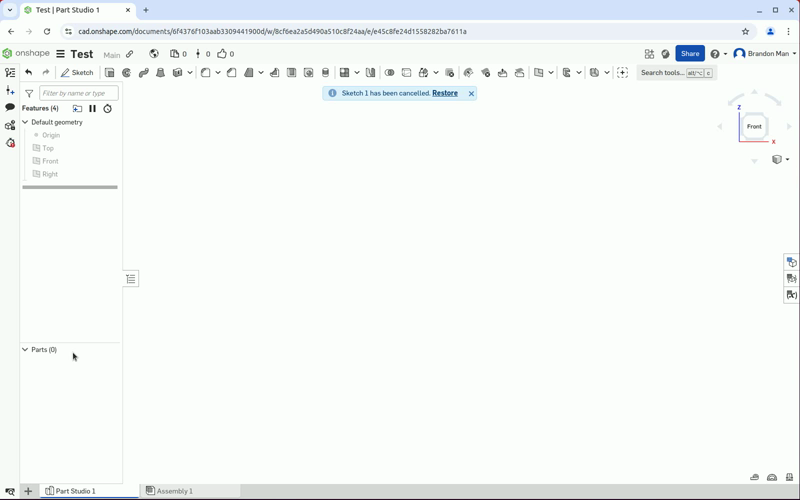
key_up(shift)
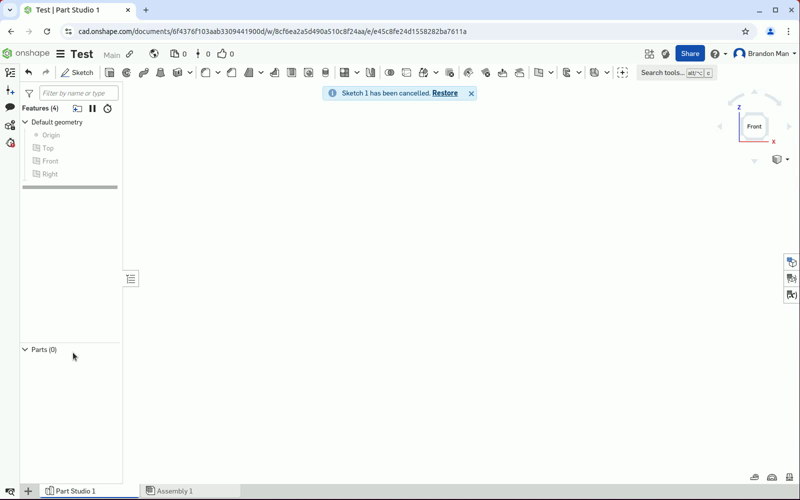
mouse_move(73, 352)
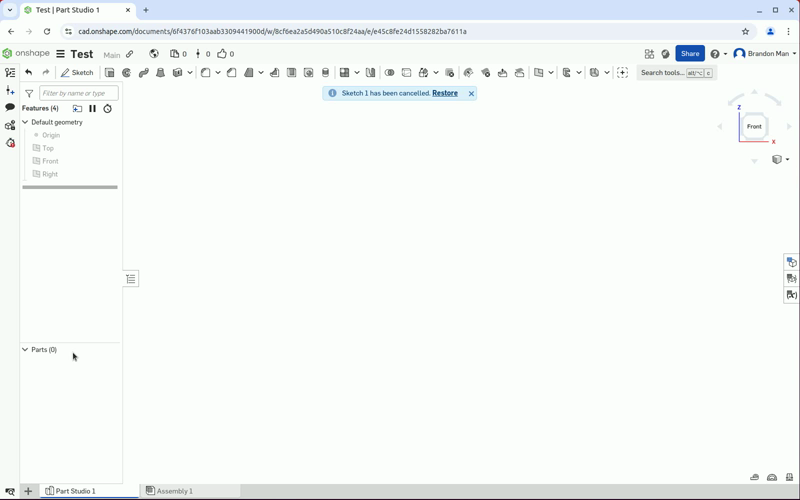
key(shift+y)
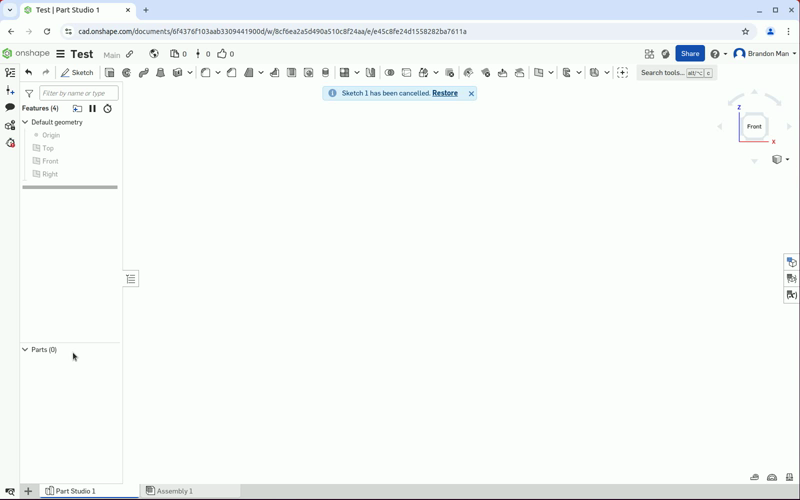
key(shift+s)
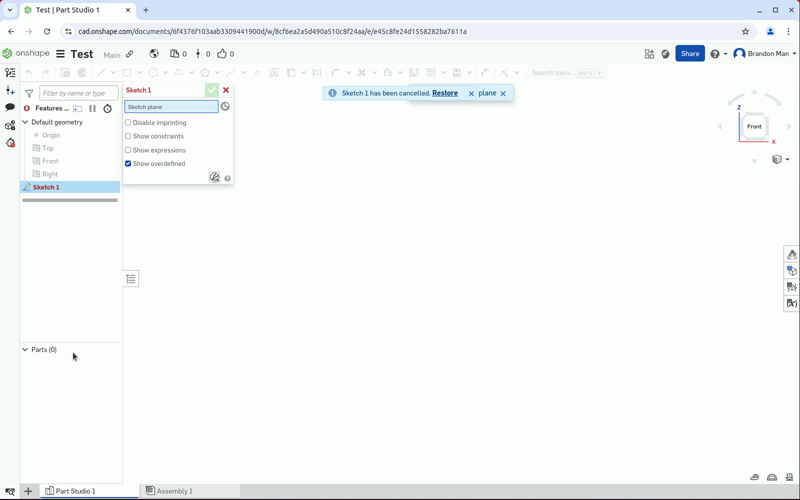
mouse_move(73, 163)
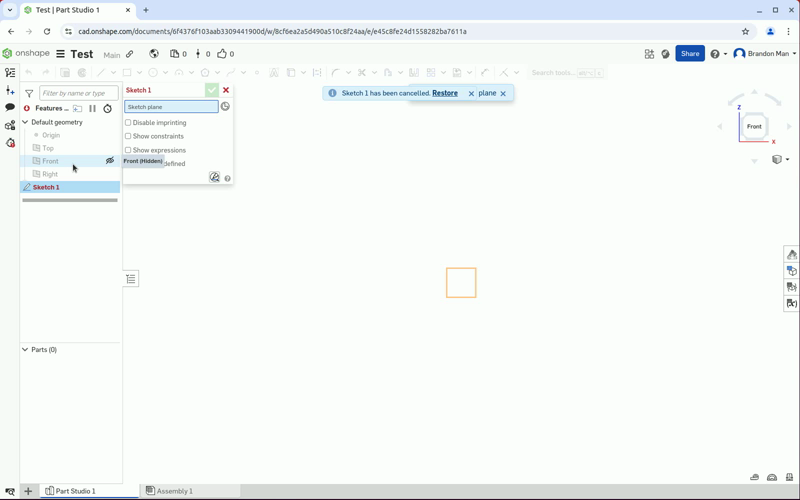
click(73, 163)
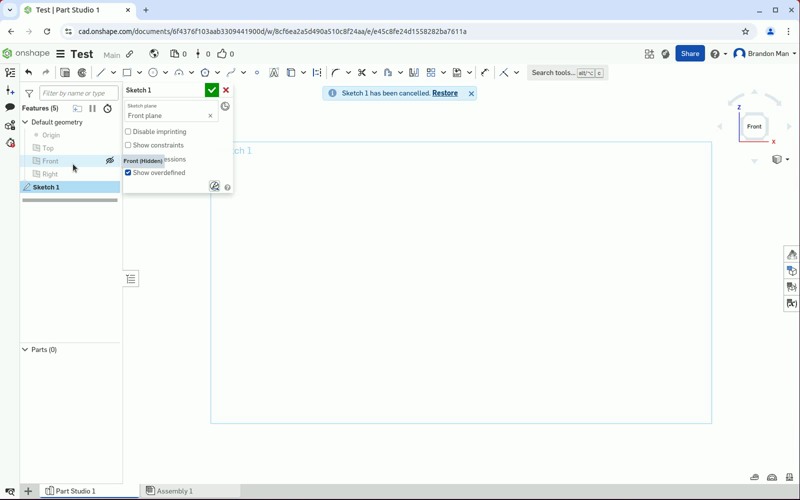
mouse_move(73, 352)
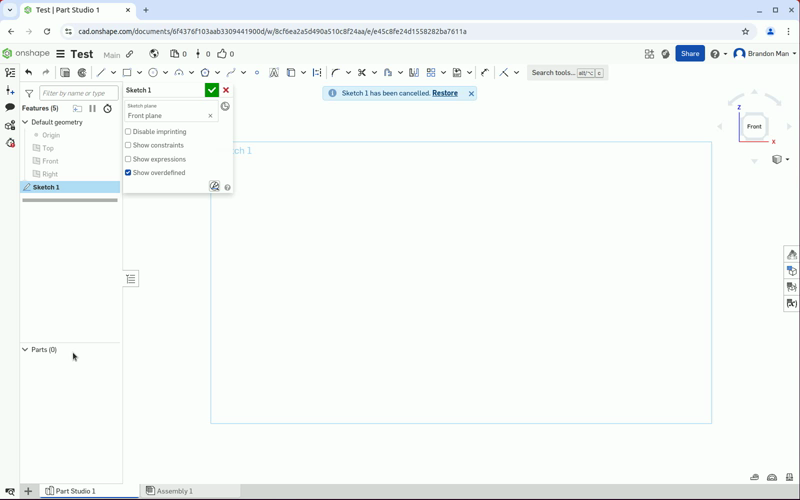
key(y)
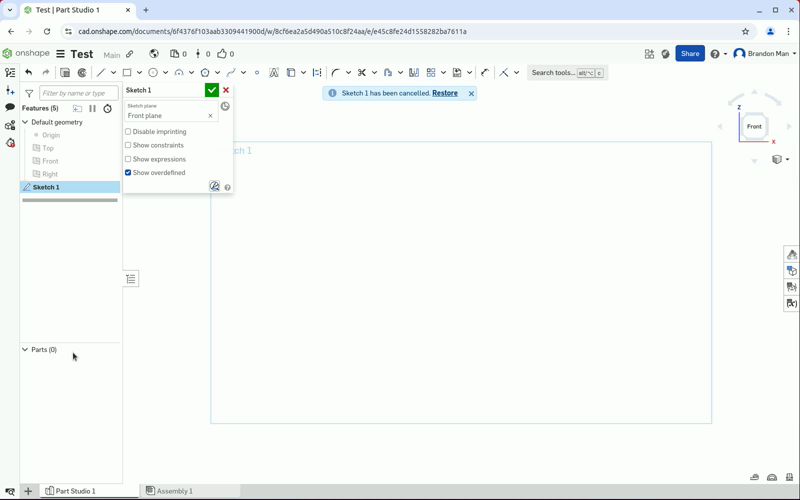
key(c)
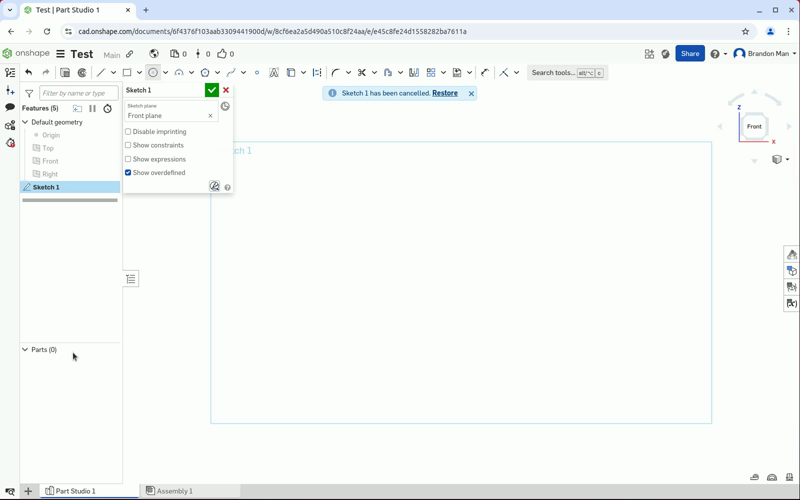
key_down(shift)
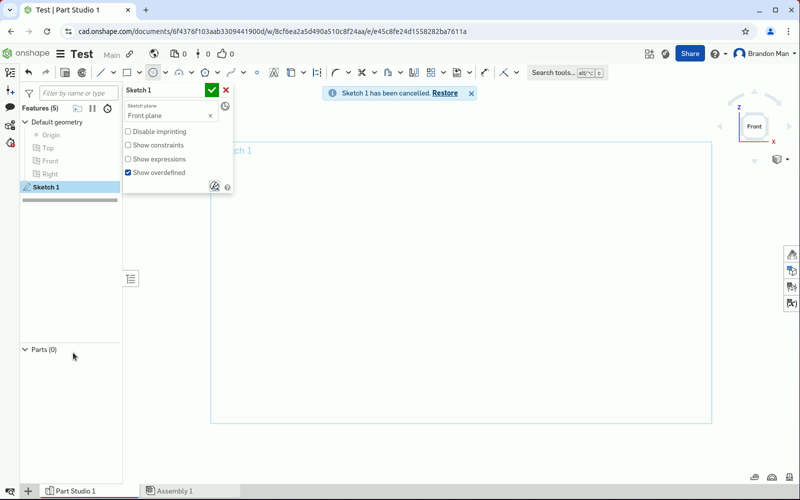
mouse_move(461, 282)
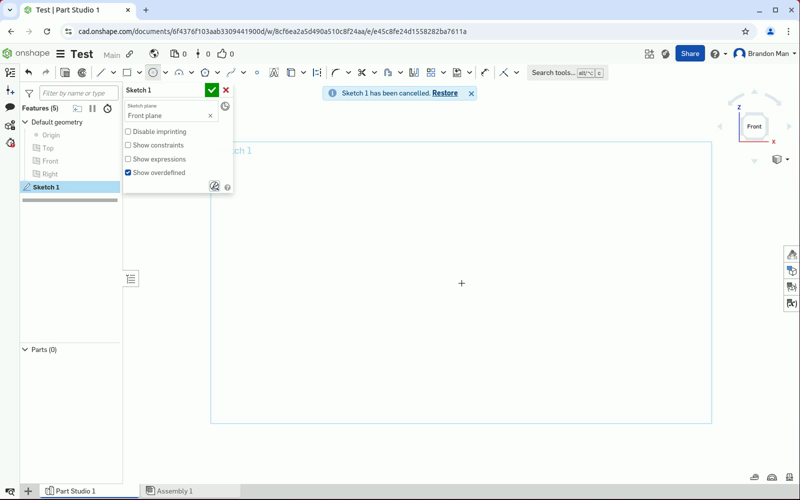
click(461, 282)
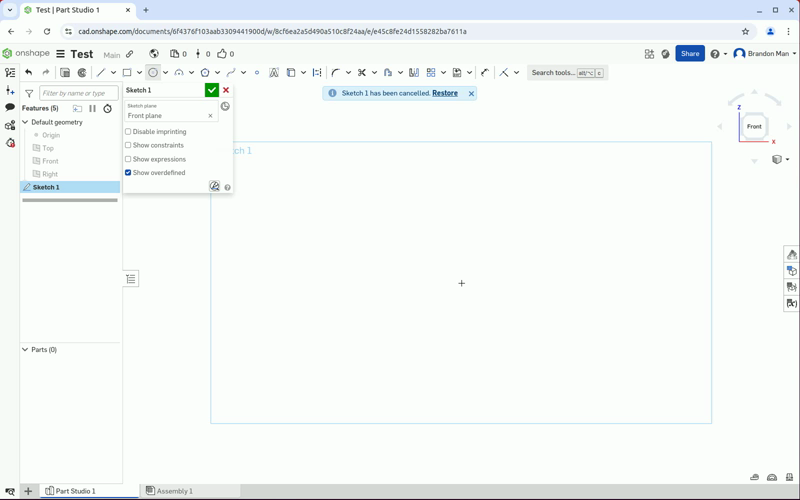
key_up(shift)
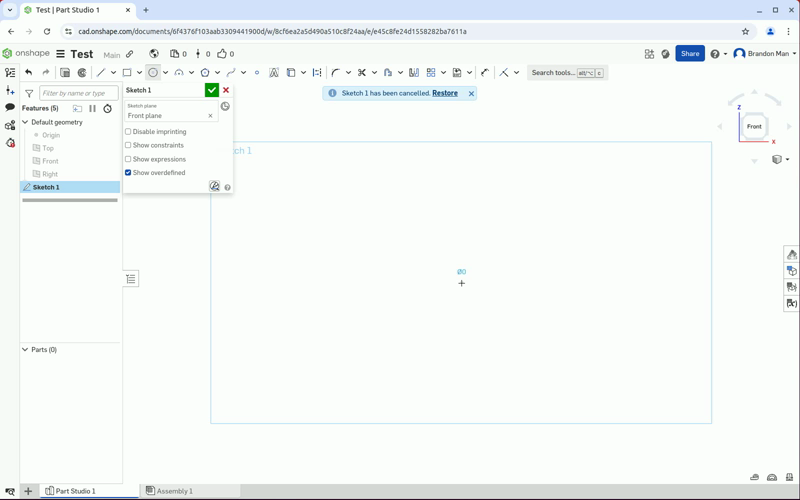
mouse_move(468, 282)
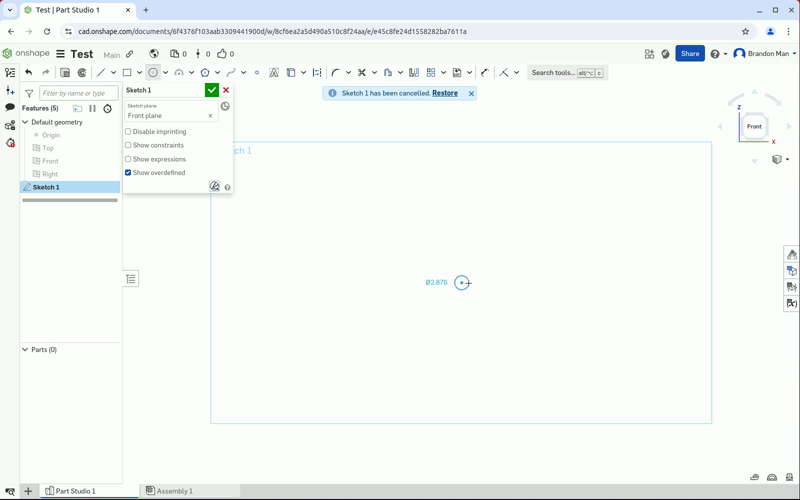
click(468, 282)
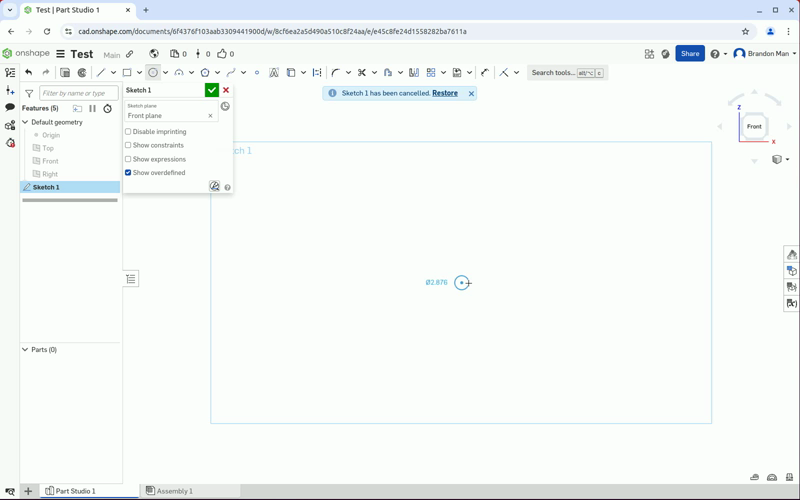
key(esc)
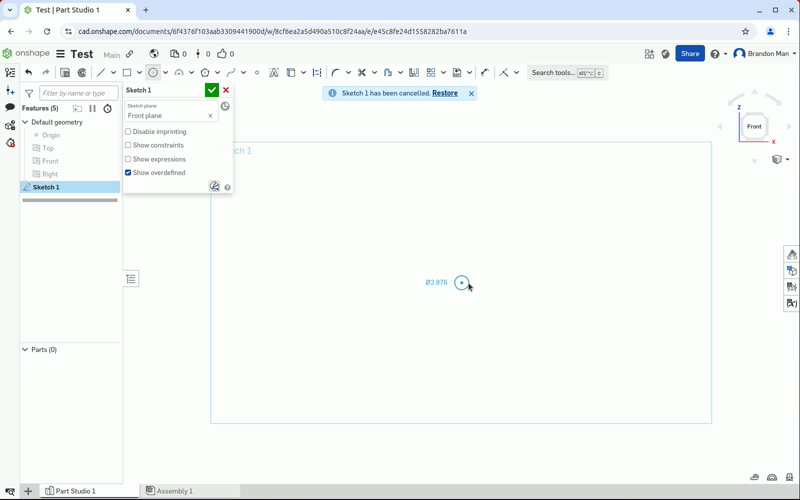
key(c)
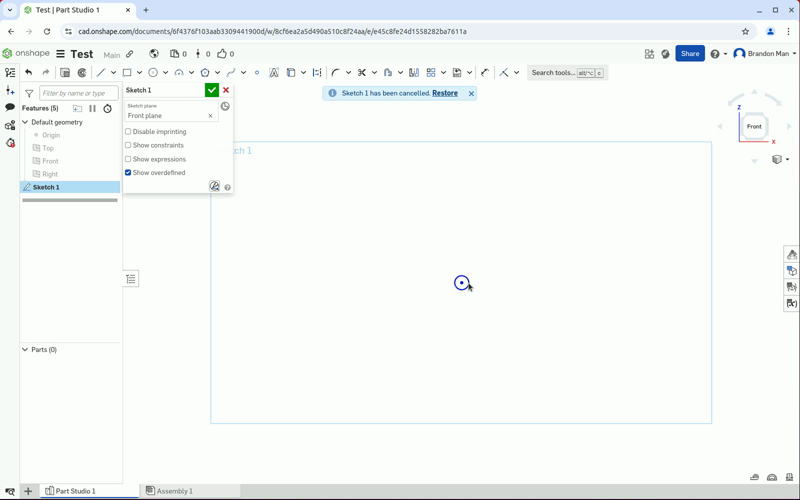
key_down(shift)
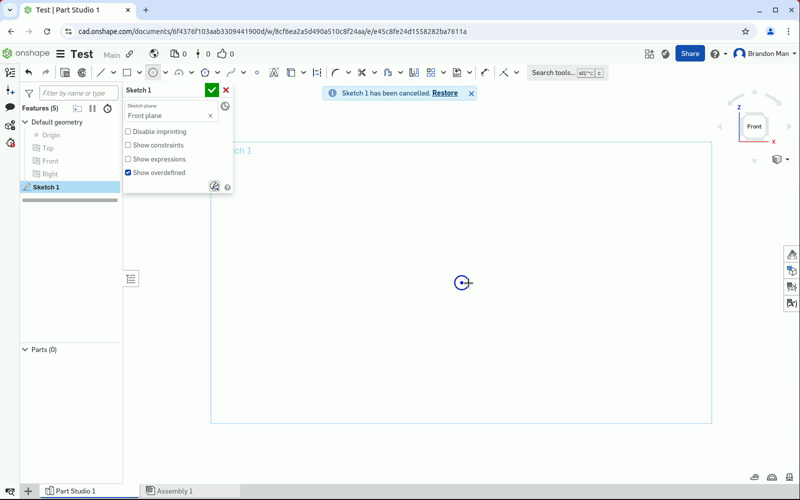
mouse_move(461, 282)
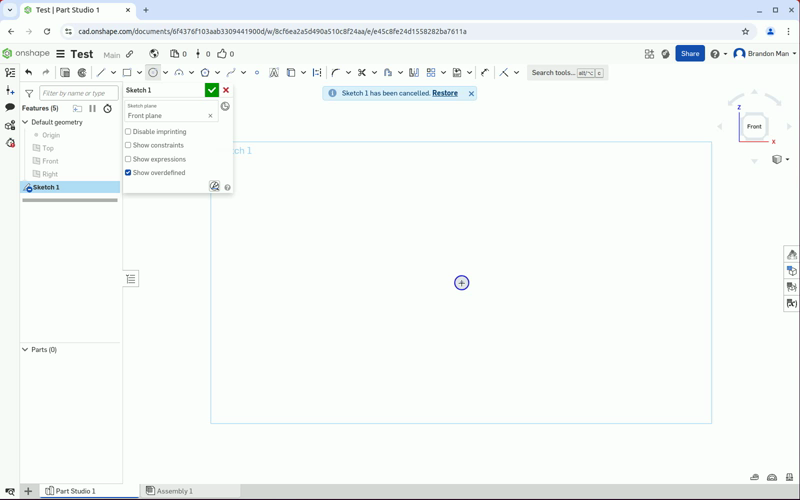
click(461, 282)
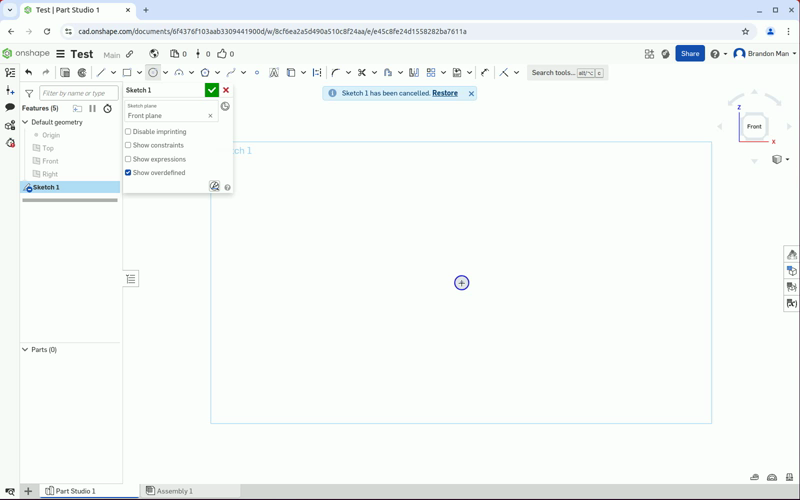
key_up(shift)
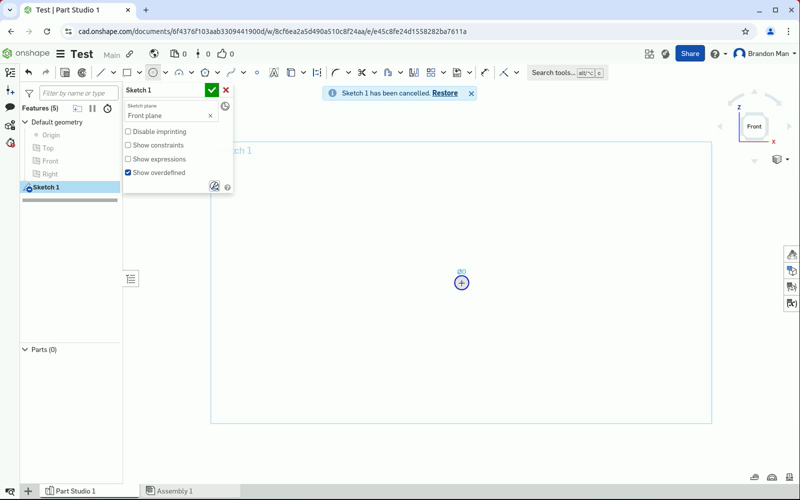
mouse_move(467, 282)
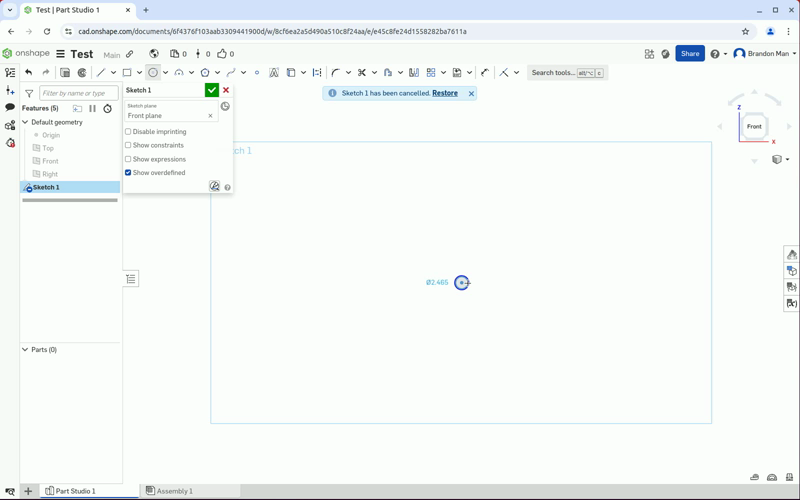
scroll(6)
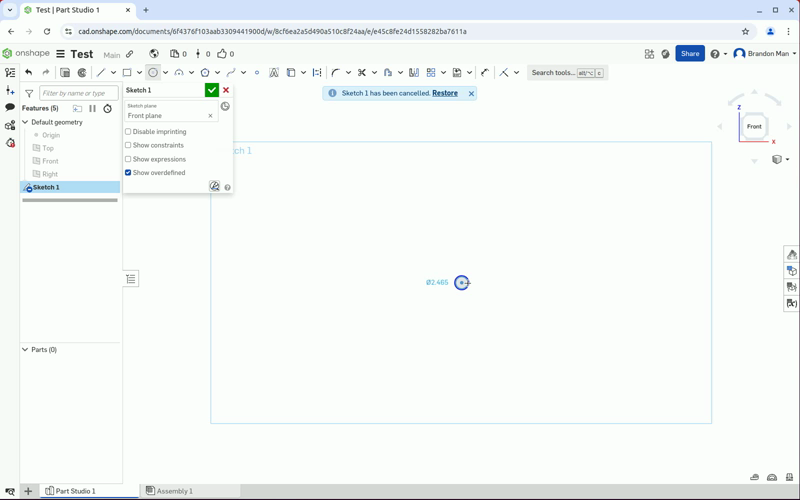
scroll(6)
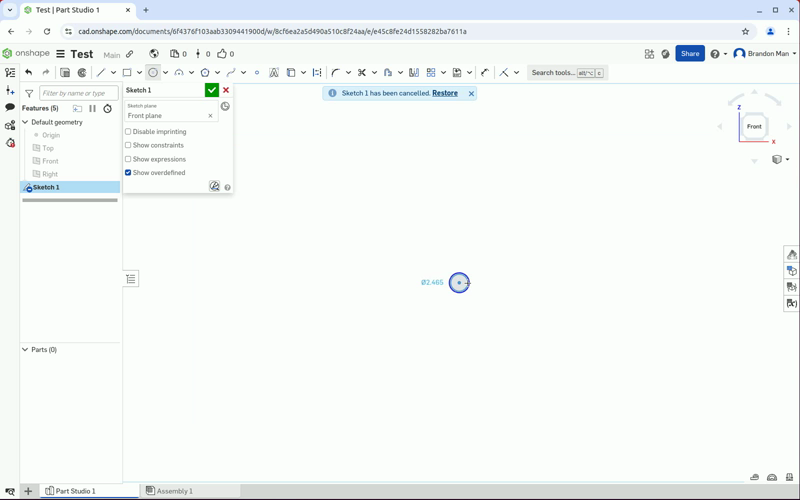
scroll(6)
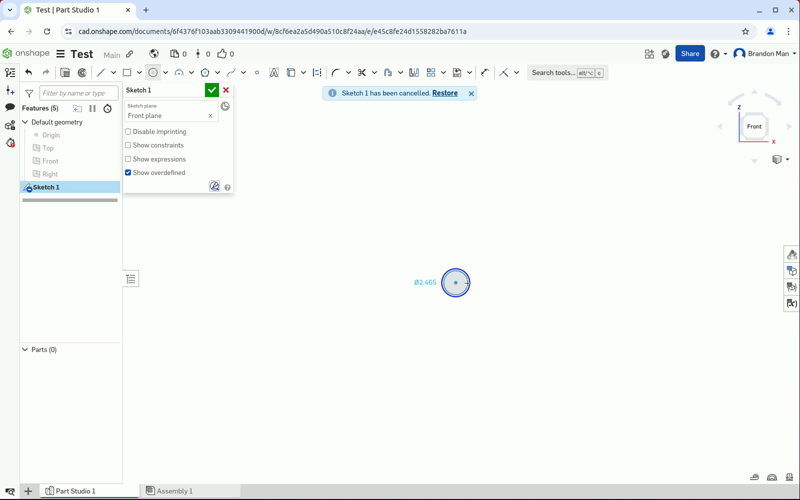
scroll(6)
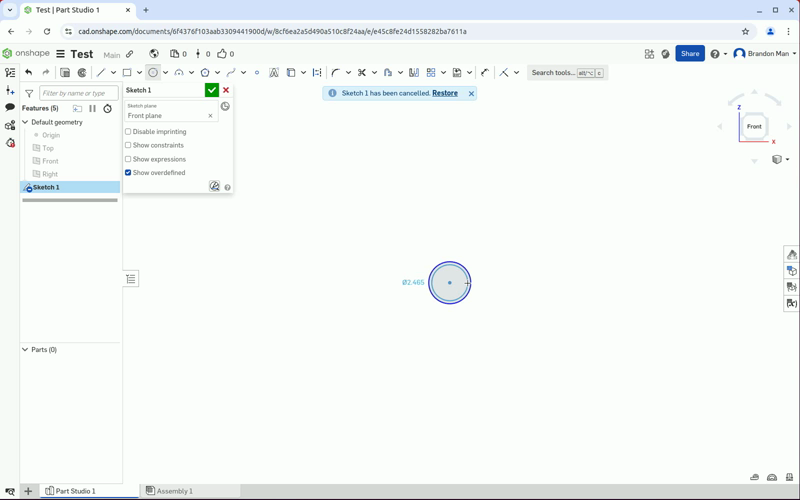
scroll(6)
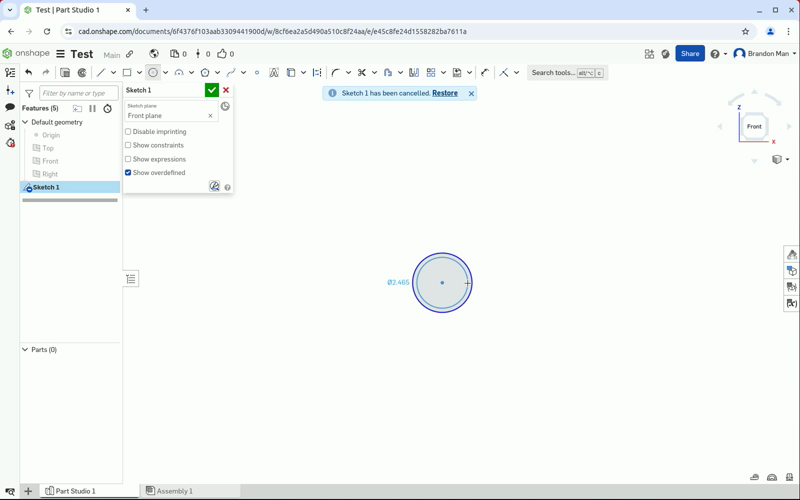
scroll(6)
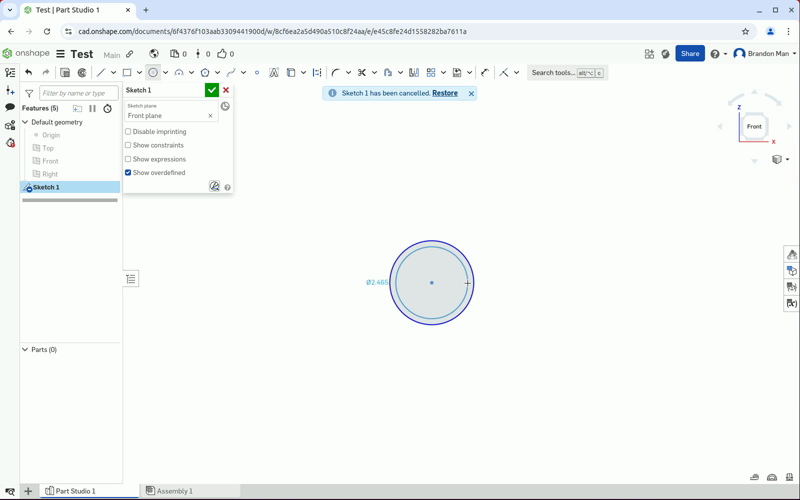
scroll(6)
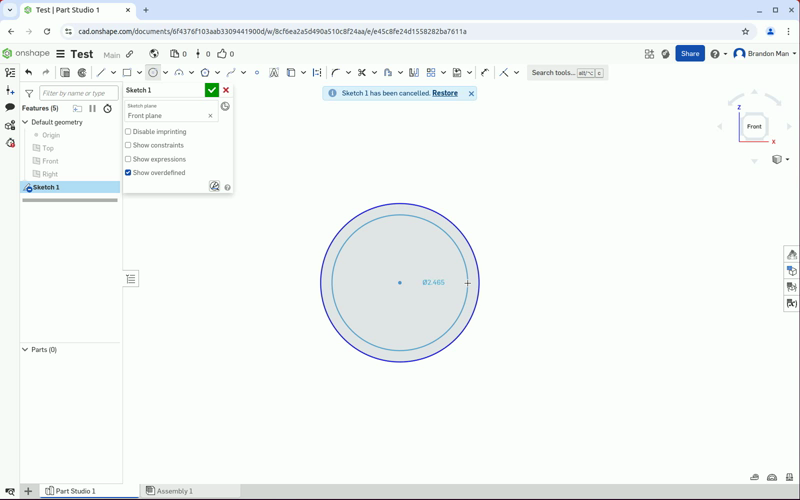
click(467, 282)
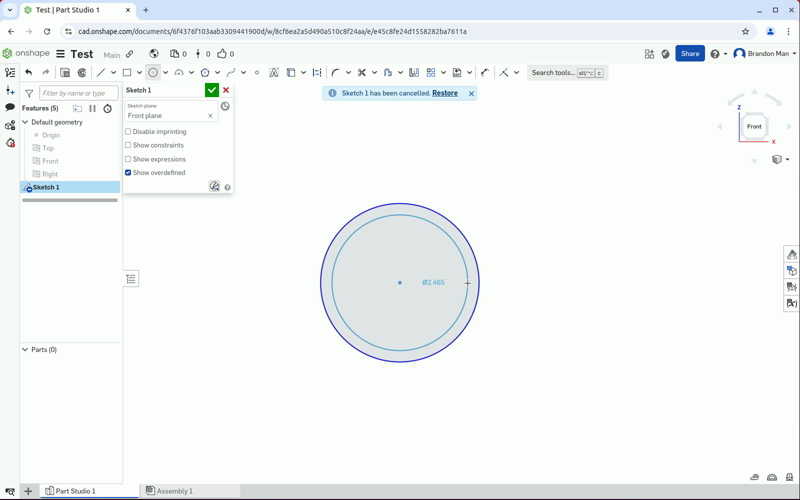
scroll(-6)
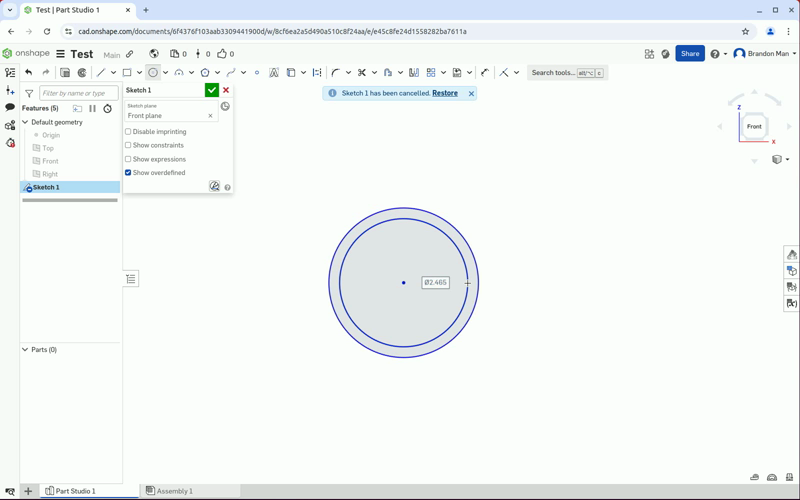
scroll(-6)
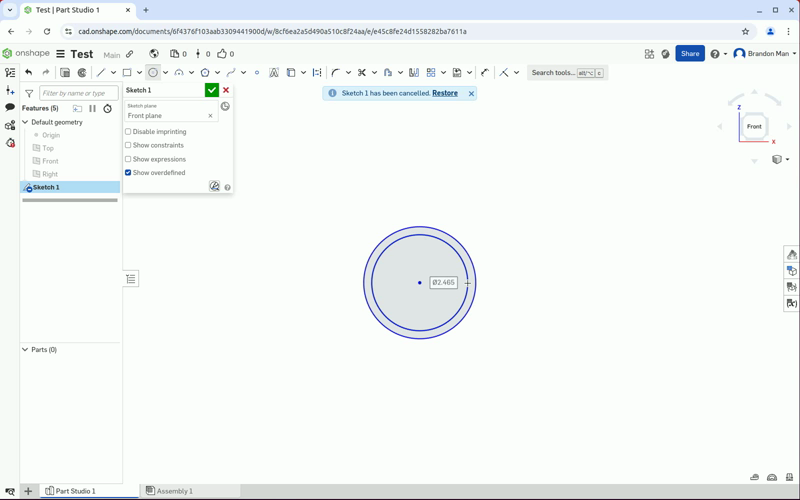
scroll(-6)
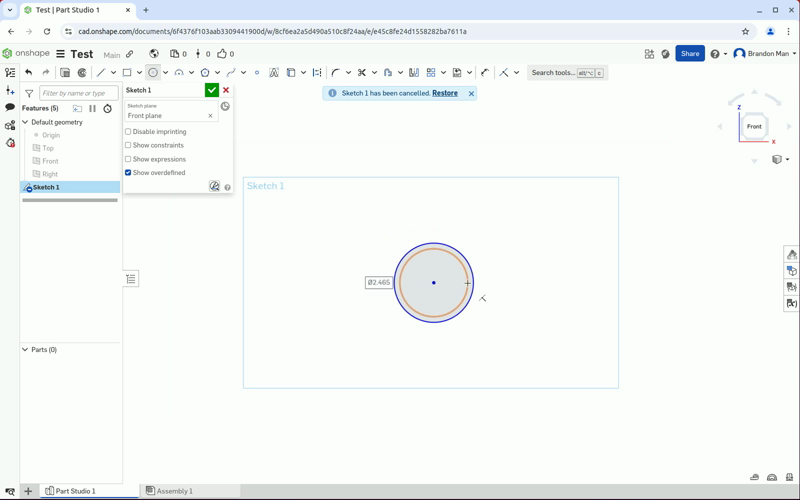
scroll(-6)
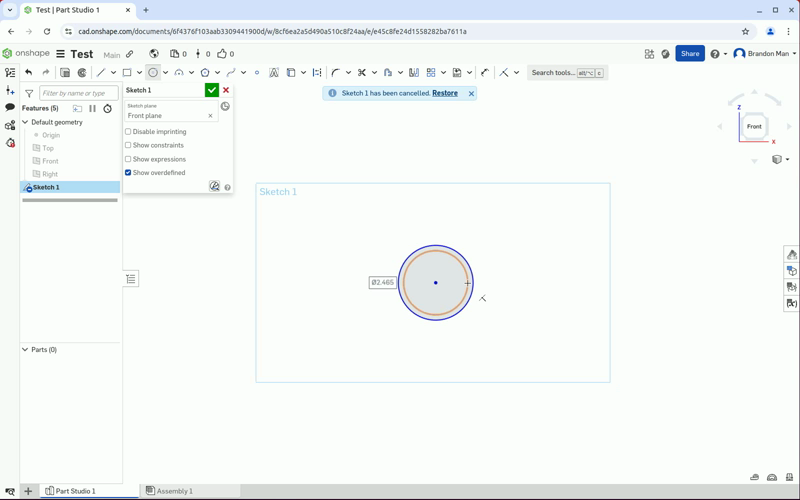
scroll(-6)
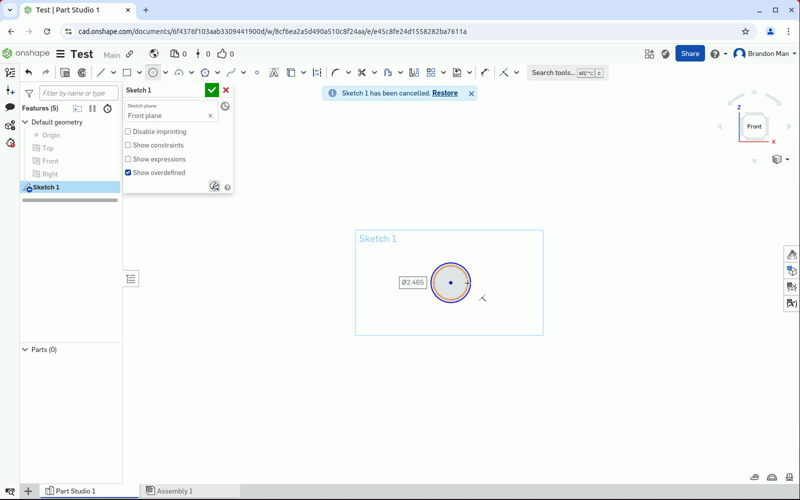
scroll(-6)
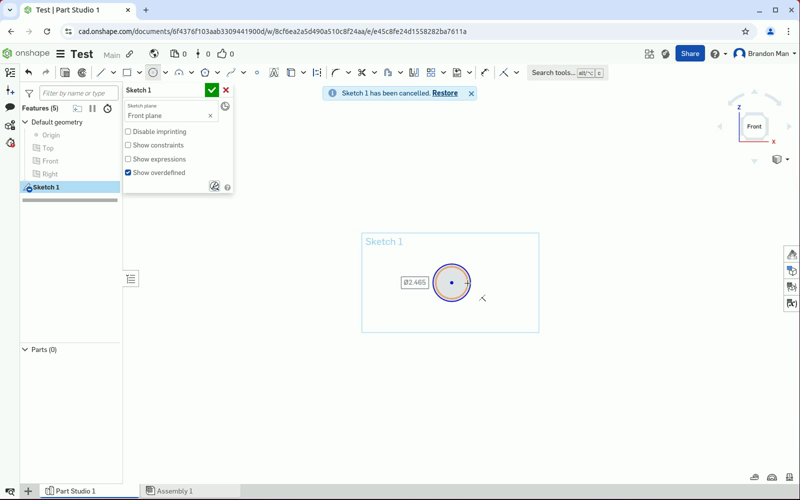
scroll(-6)
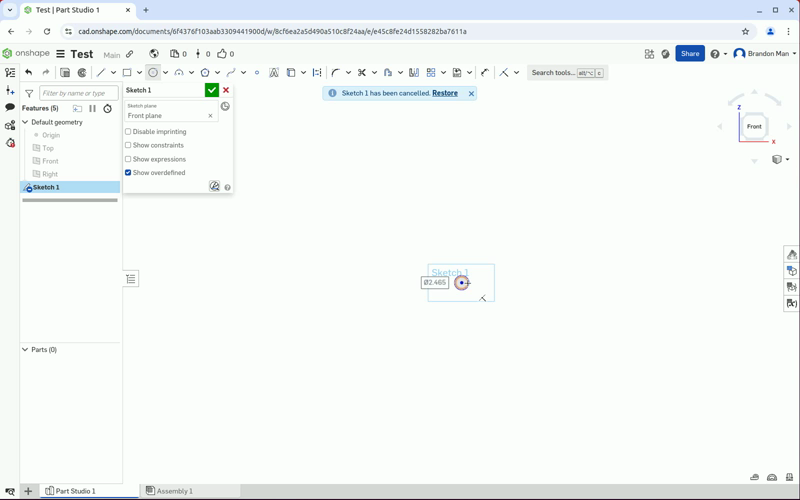
key(esc)
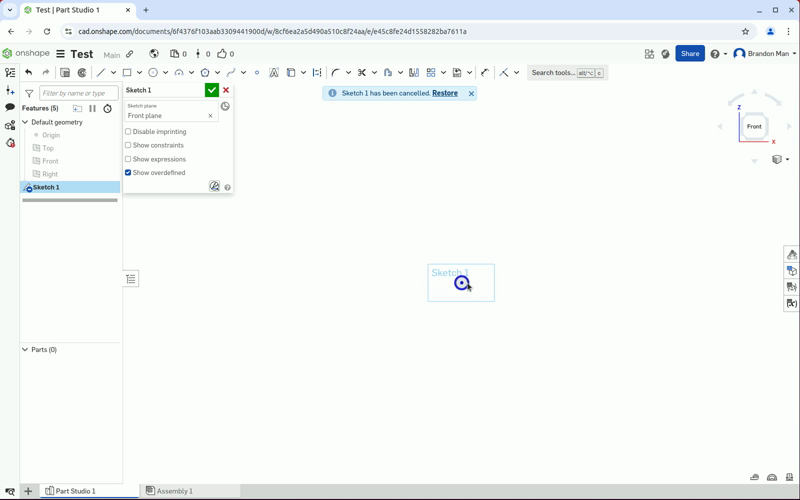
mouse_move(465, 277)
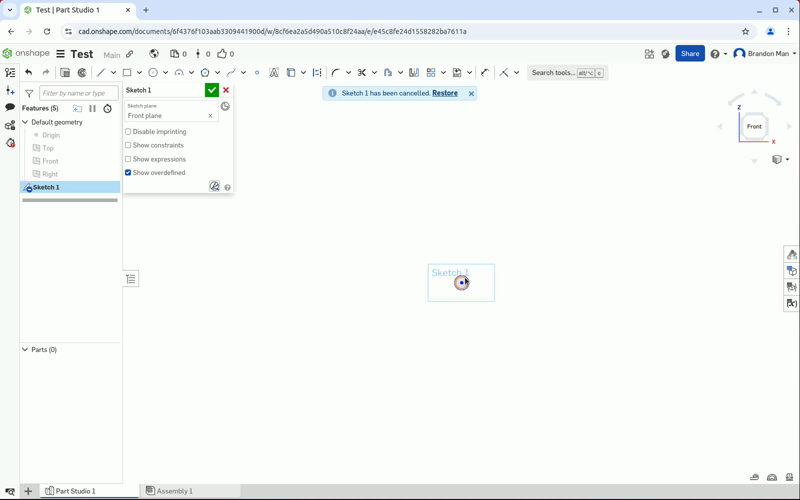
scroll(6)
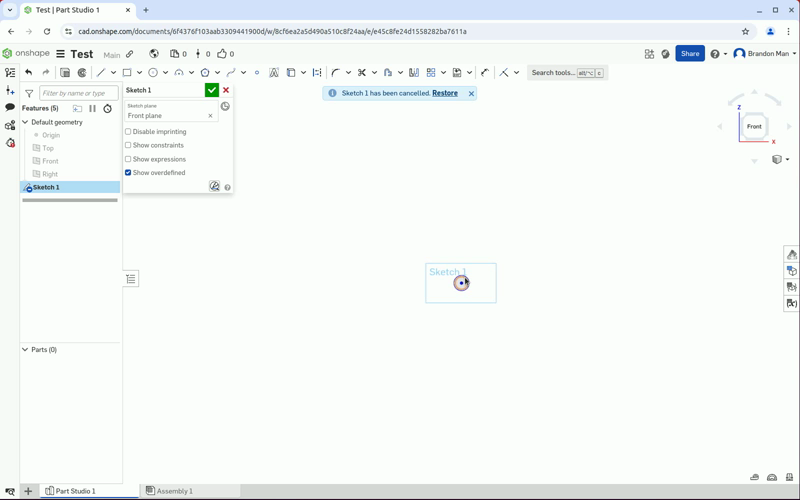
scroll(6)
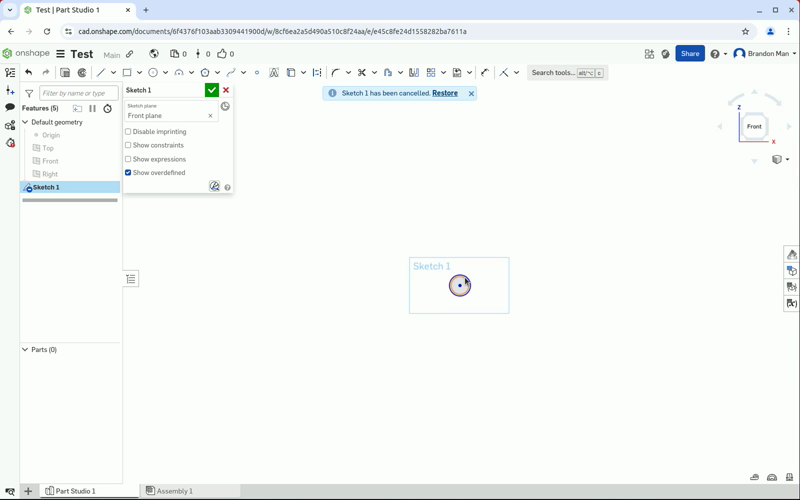
scroll(6)
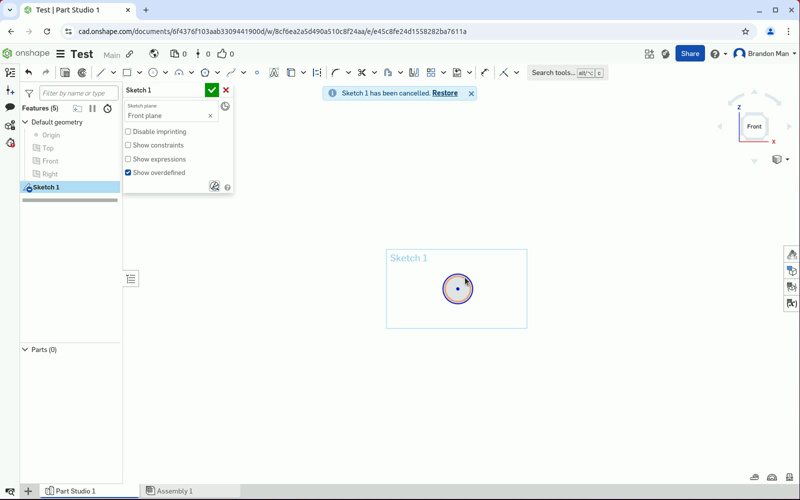
scroll(6)
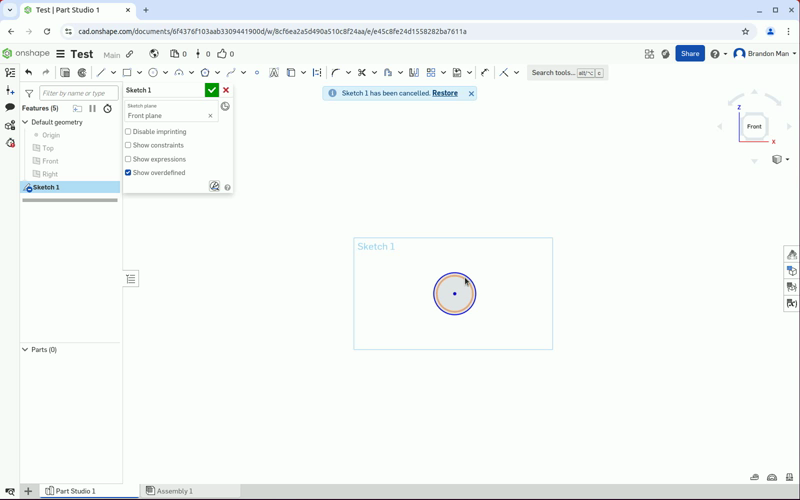
scroll(6)
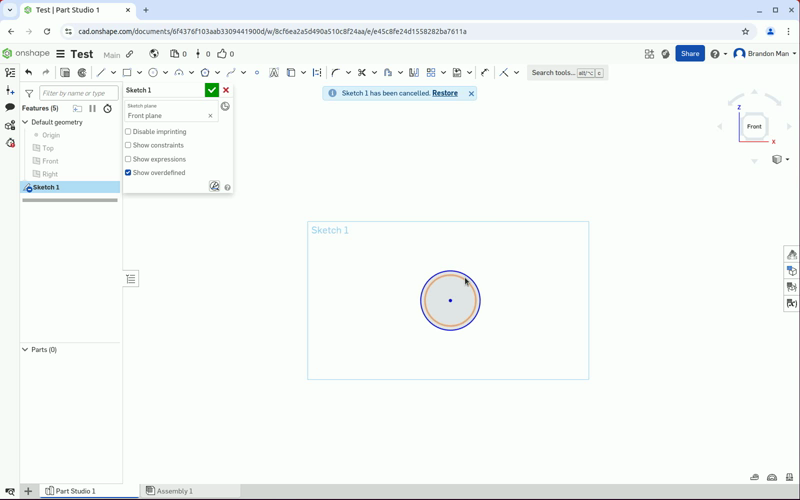
scroll(6)
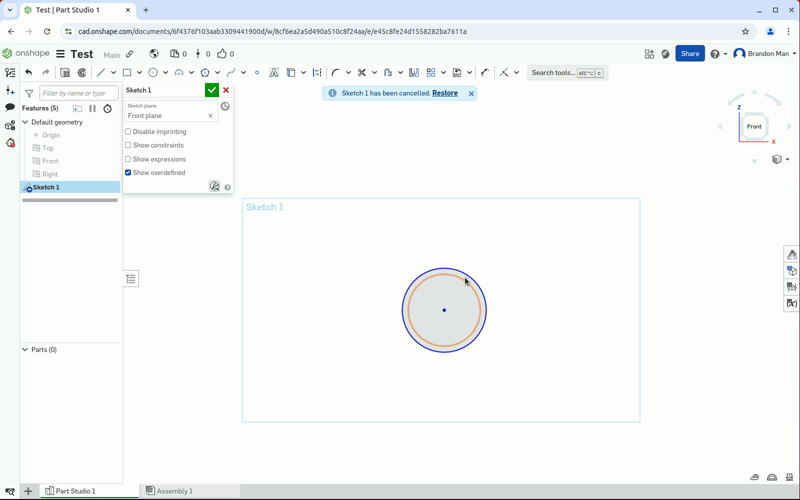
scroll(6)
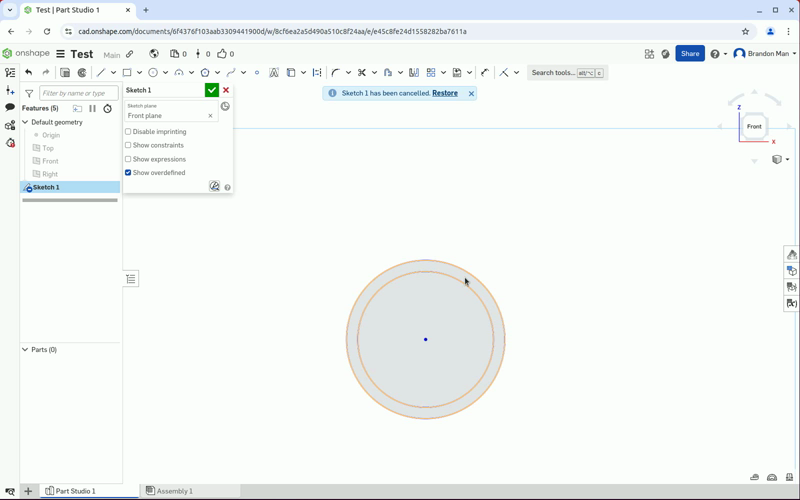
click(465, 277)
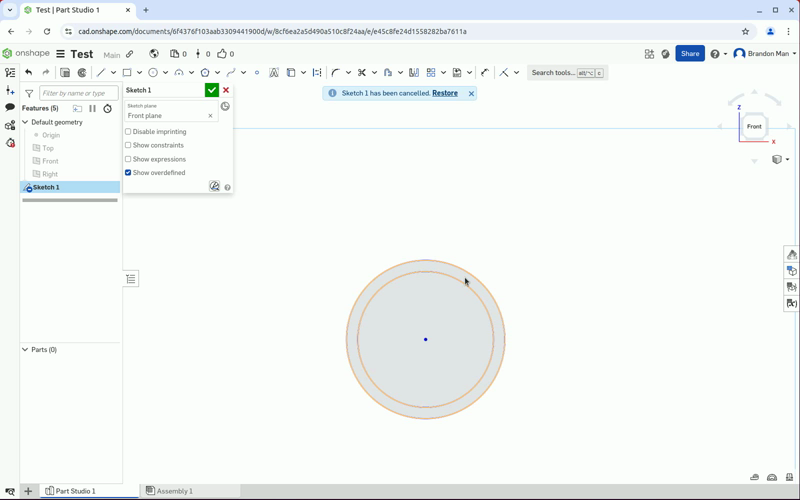
scroll(-6)
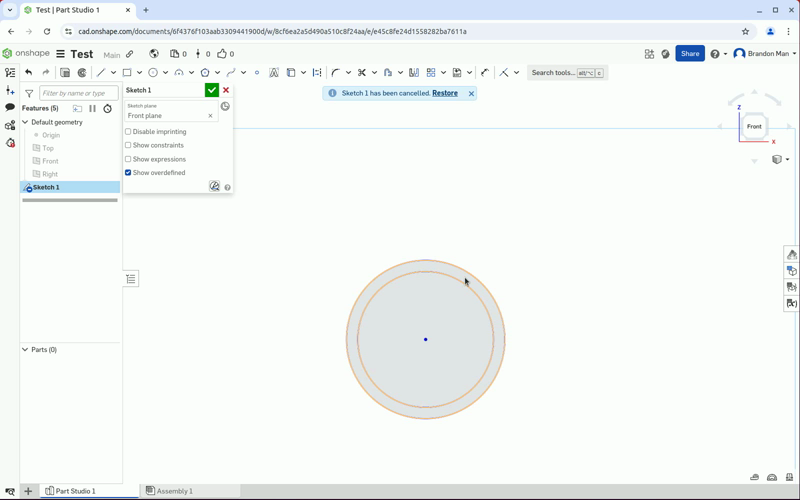
scroll(-6)
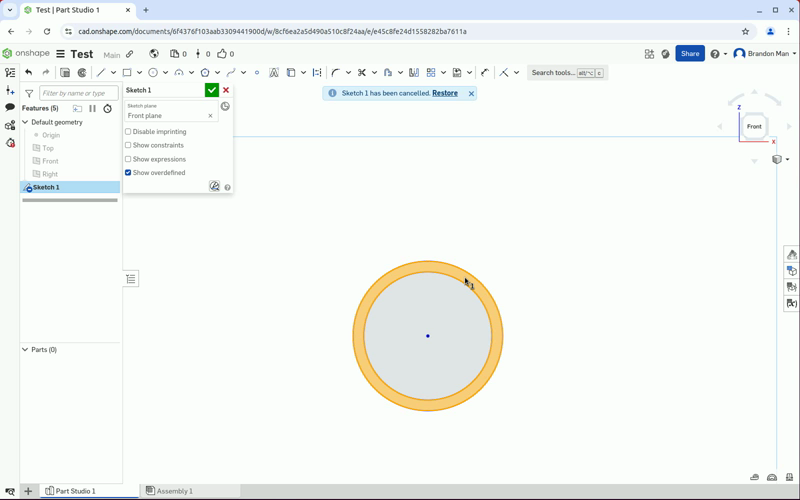
scroll(-6)
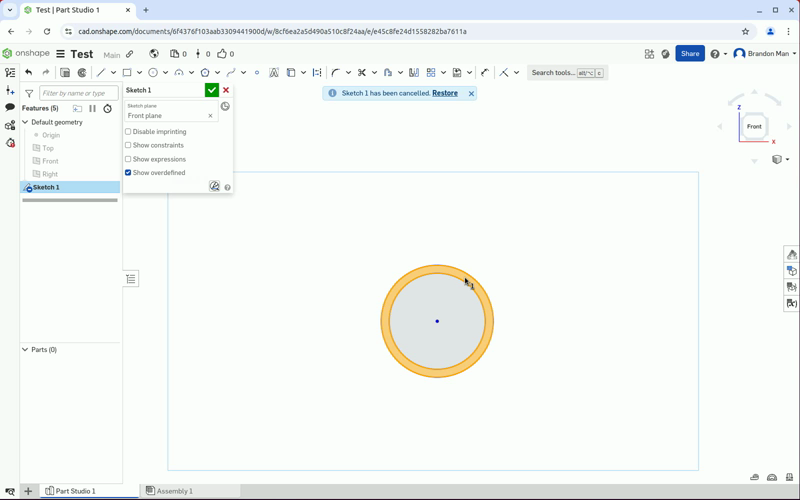
scroll(-6)
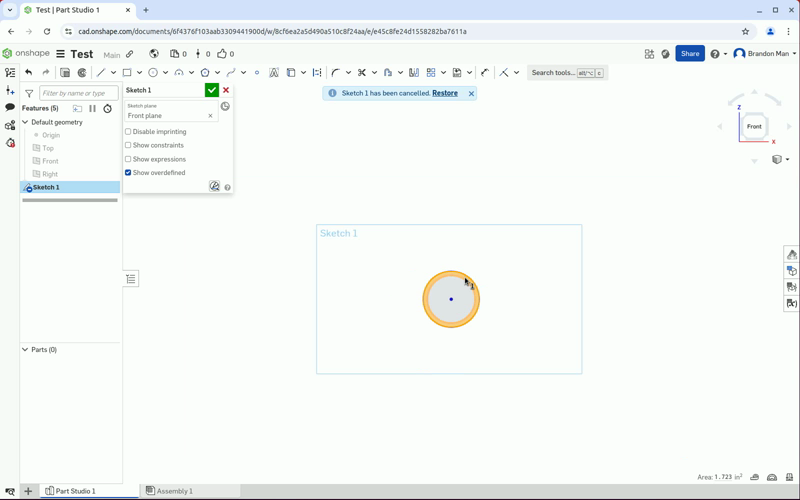
scroll(-6)
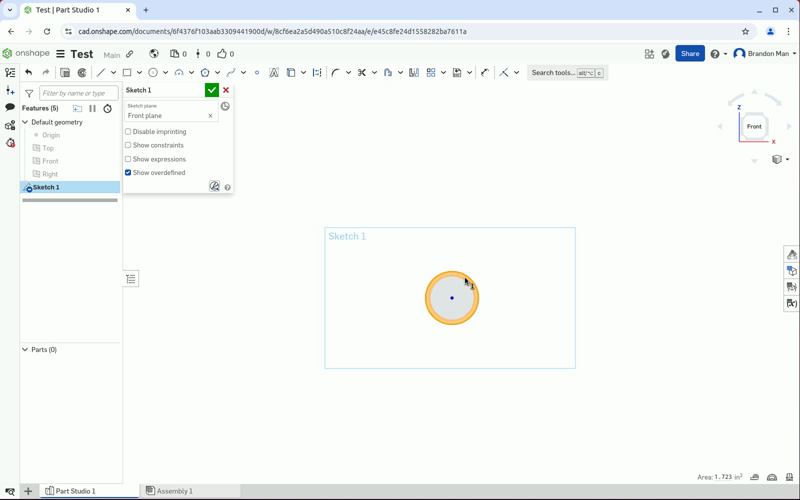
scroll(-6)
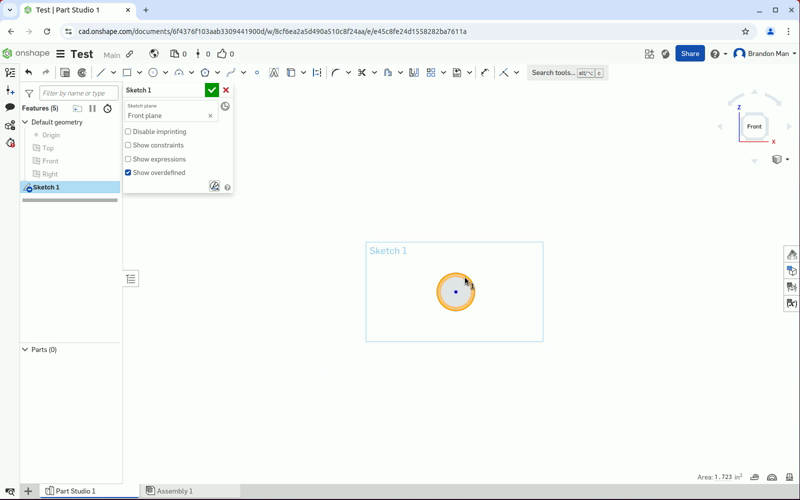
scroll(-6)
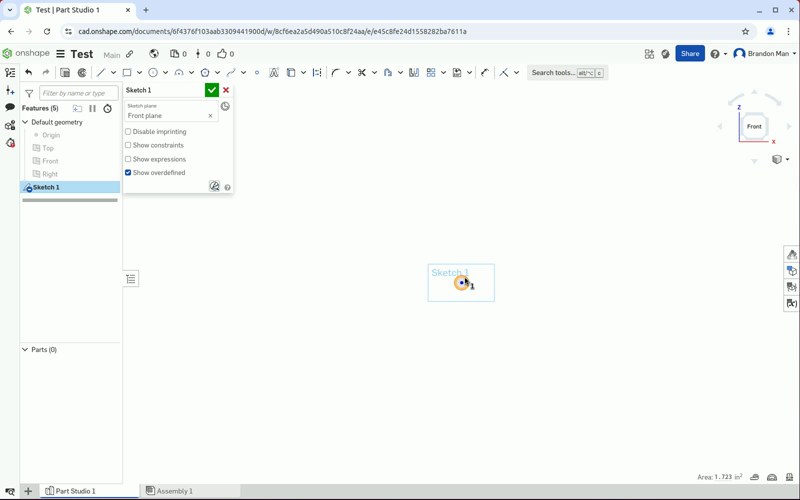
mouse_move(73, 352)
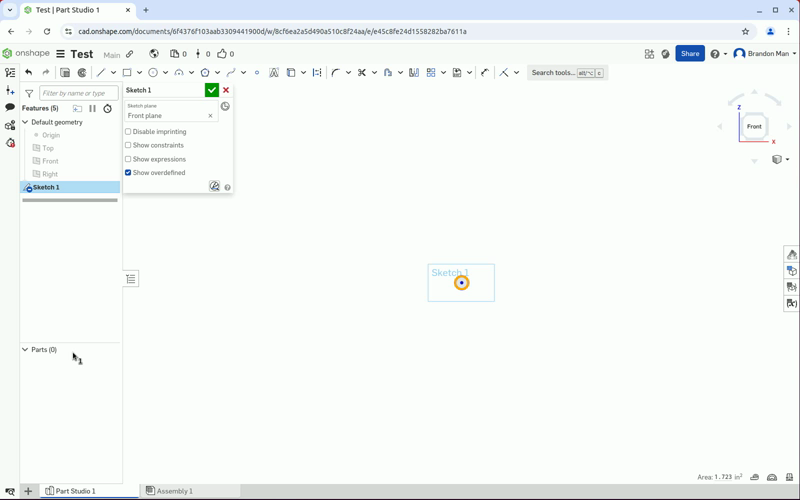
key(shift+y)
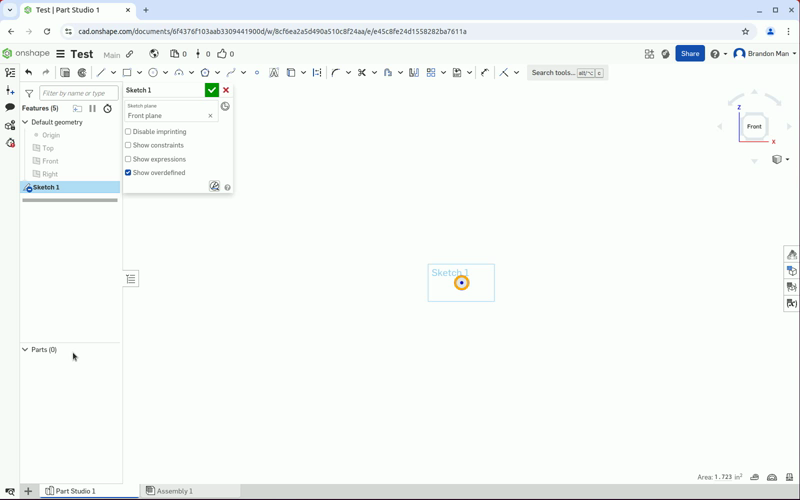
key(shift+e)
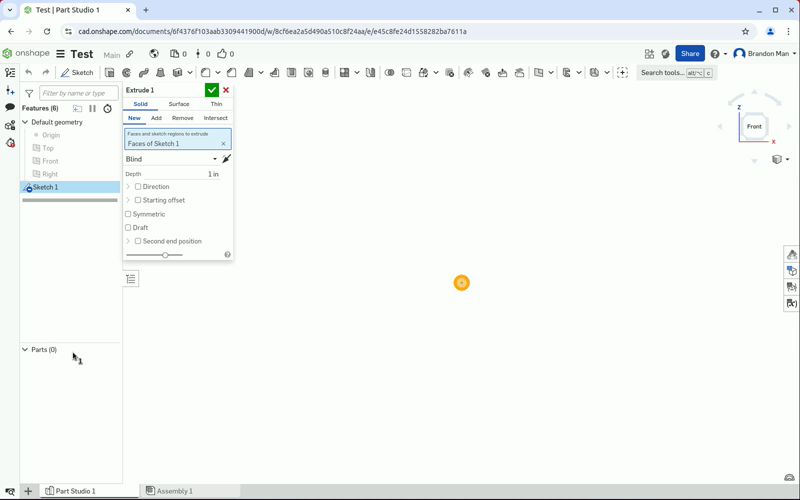
mouse_move(143, 106)
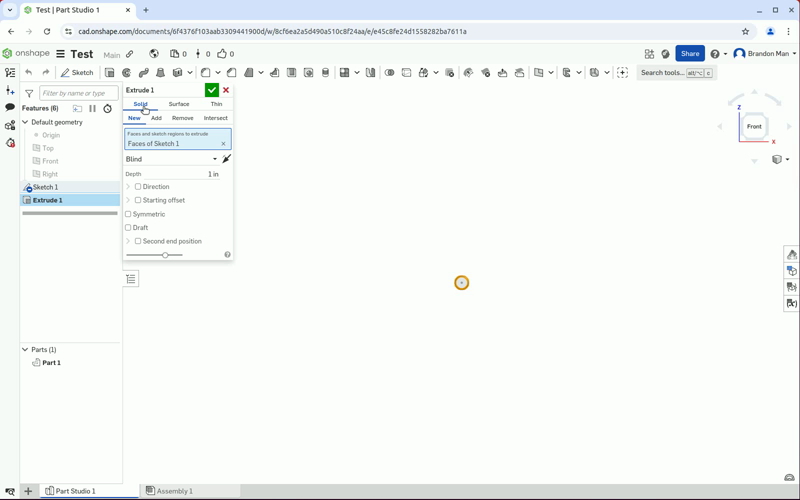
click(143, 106)
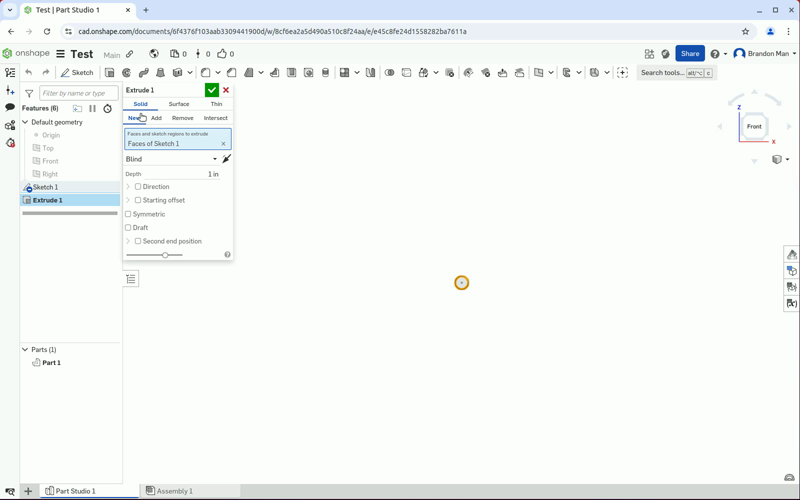
mouse_move(137, 120)
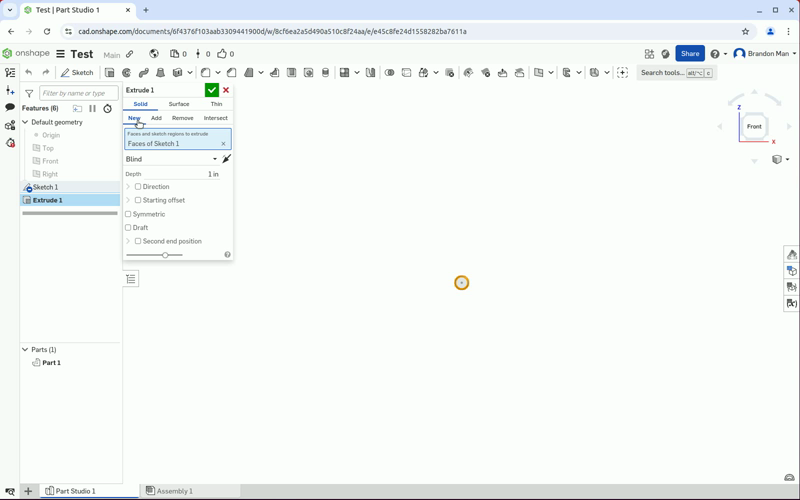
click(137, 120)
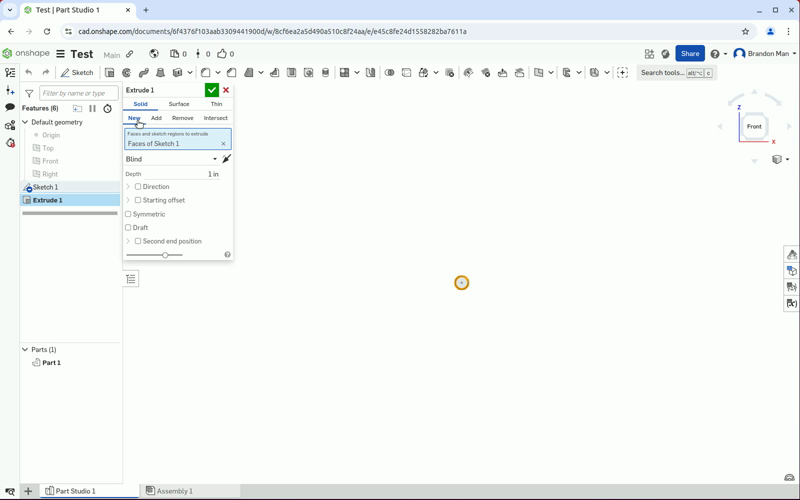
key(tab, 4)
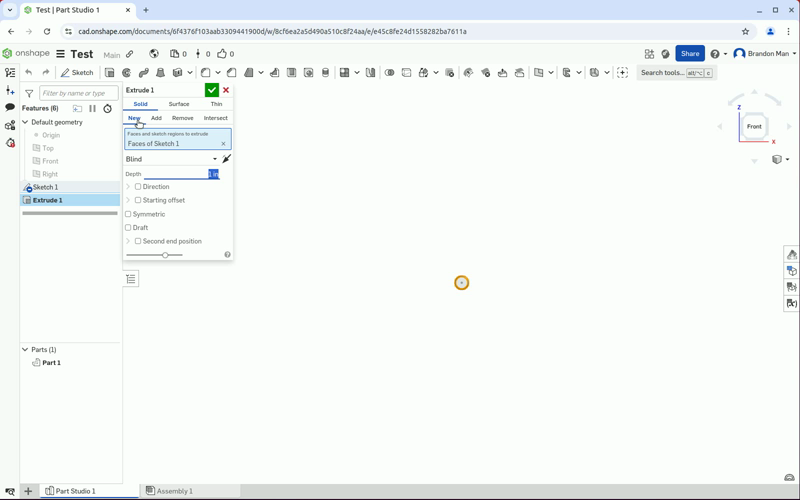
text(12.036)
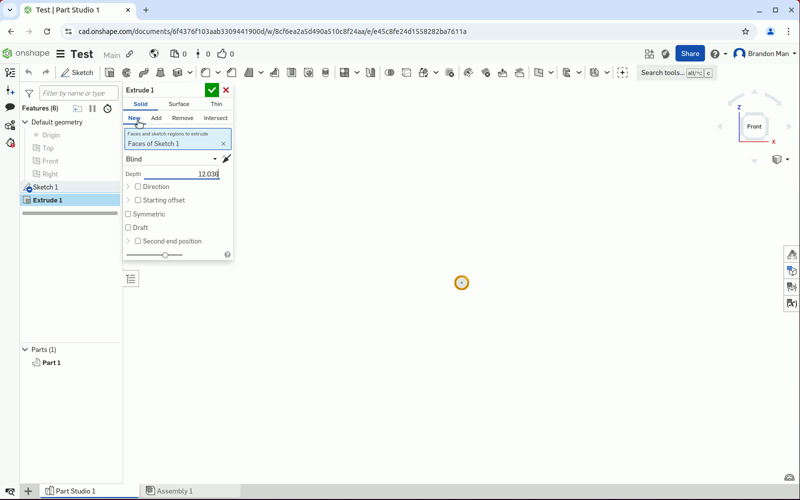
key(enter)
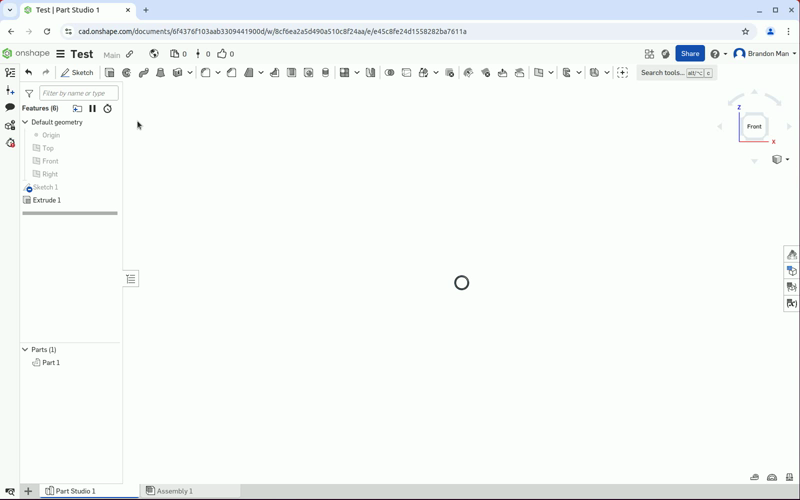
key(shift+h)
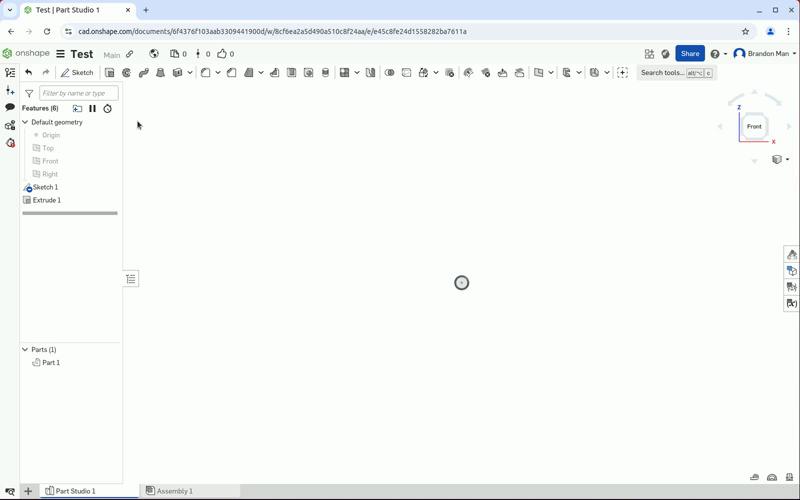
key(shift+h)
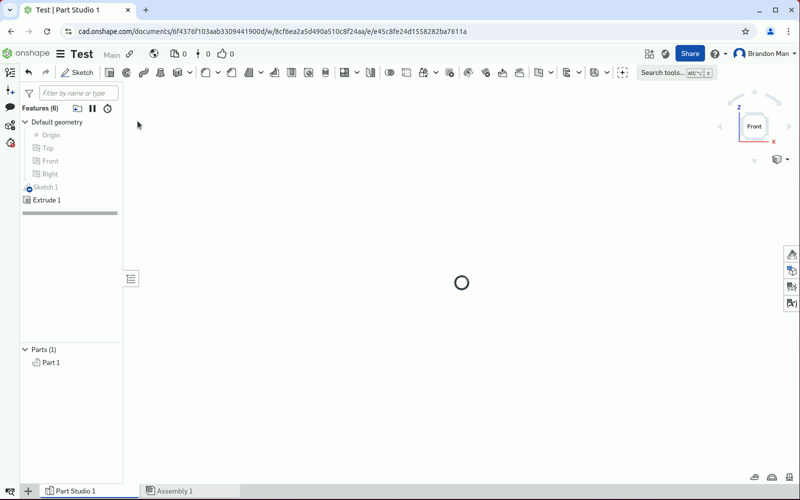
mouse_move(73, 189)
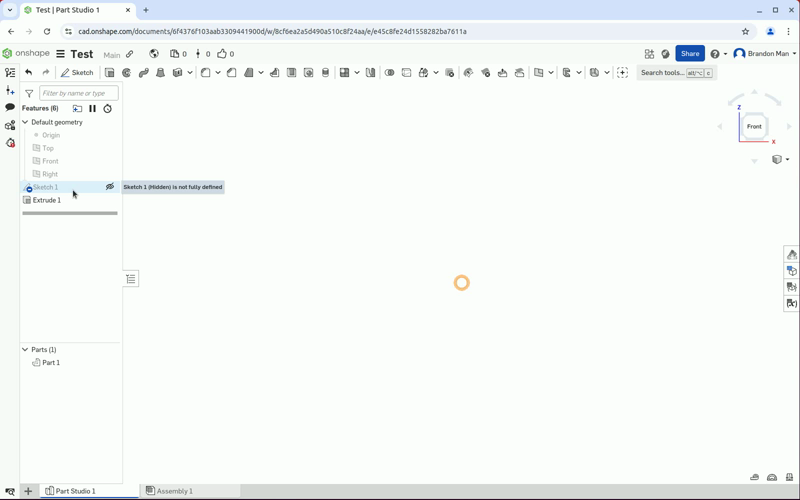
click(73, 189)
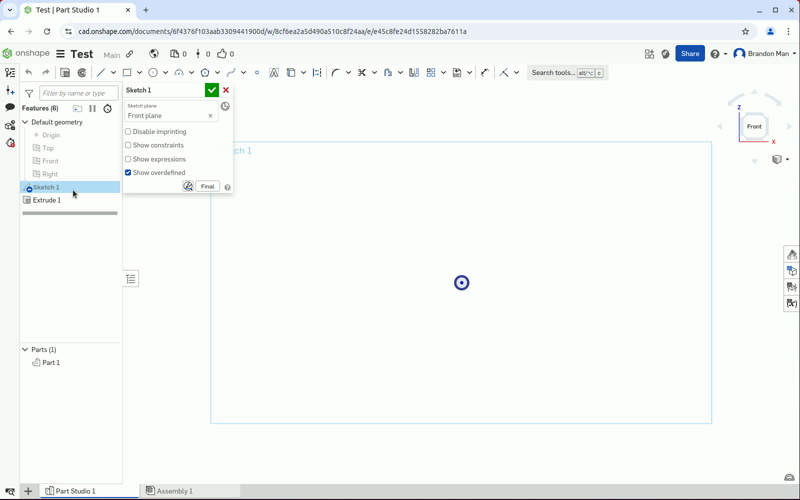
mouse_move(229, 92)
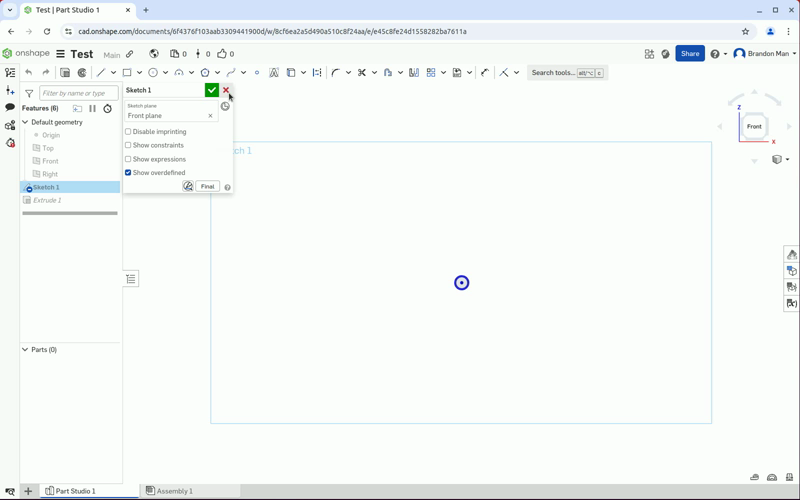
click(229, 92)
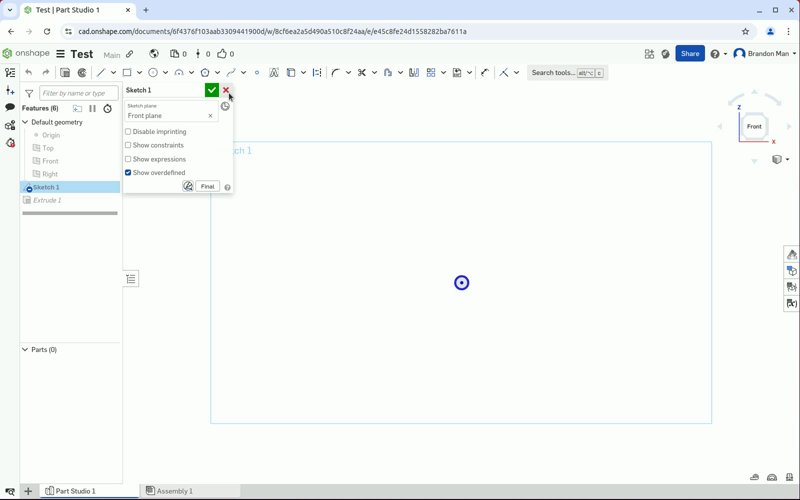
key(shift+s)
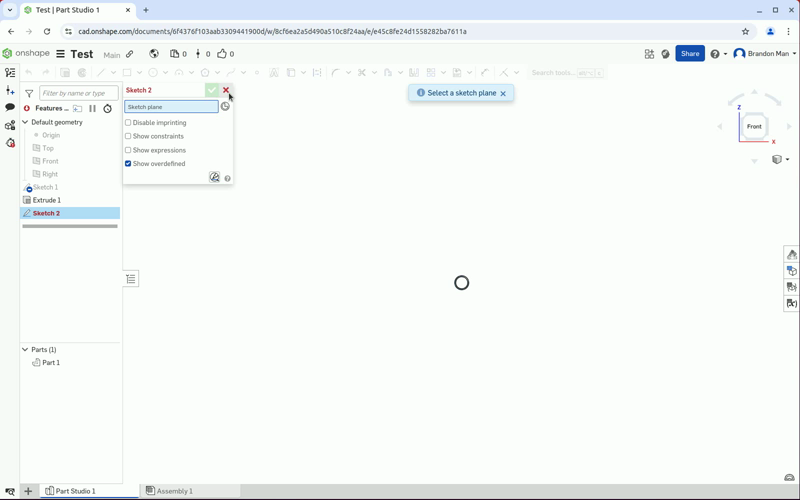
mouse_move(73, 163)
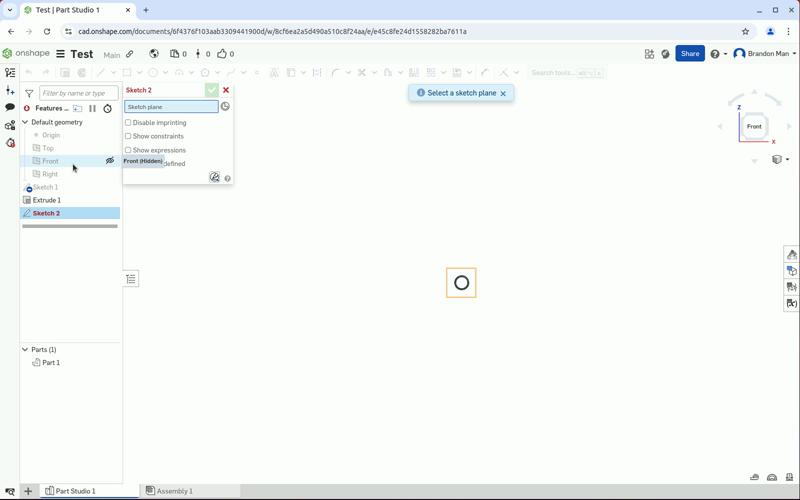
click(73, 163)
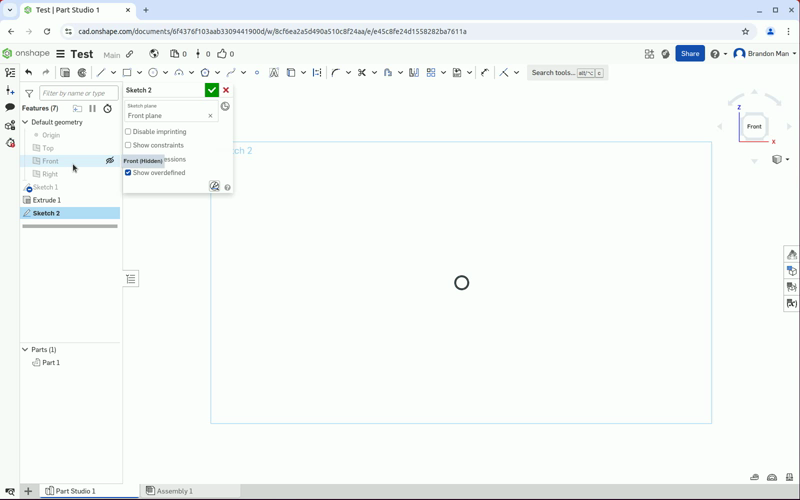
mouse_move(73, 352)
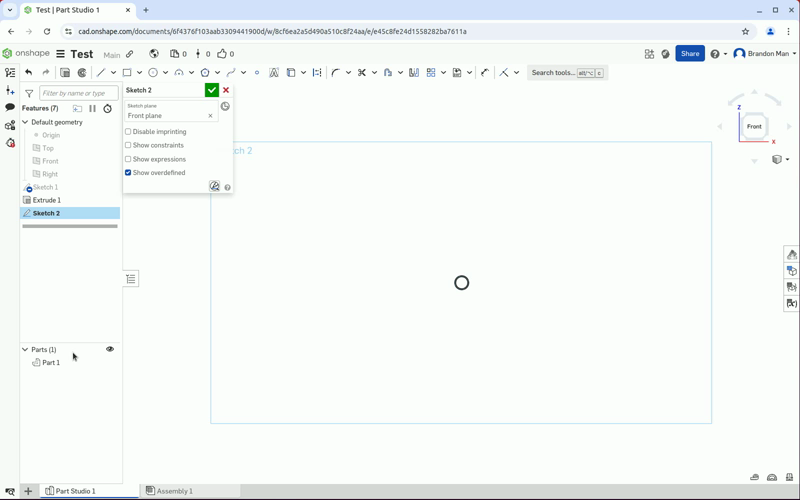
key(y)
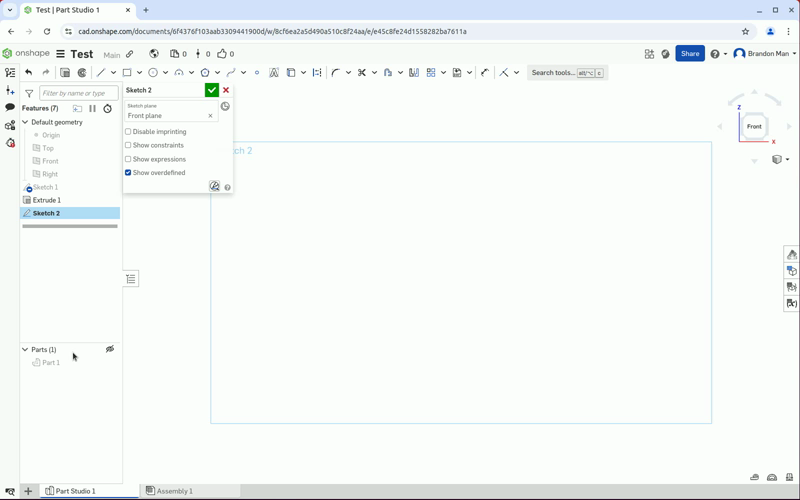
key(c)
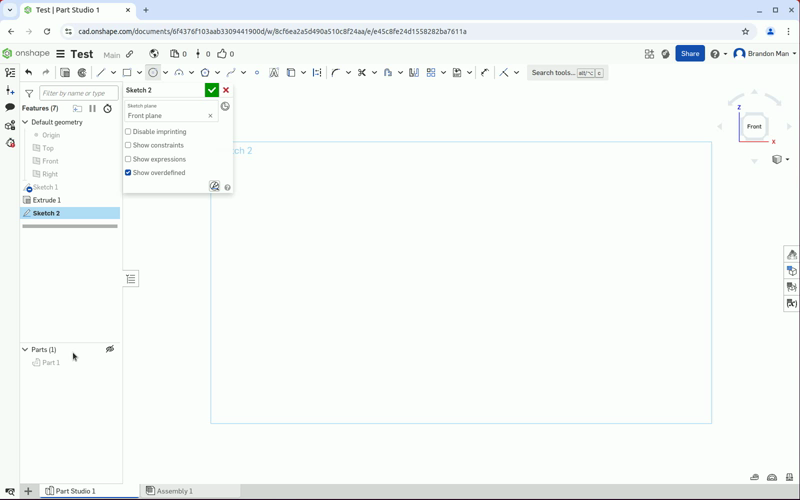
key_down(shift)
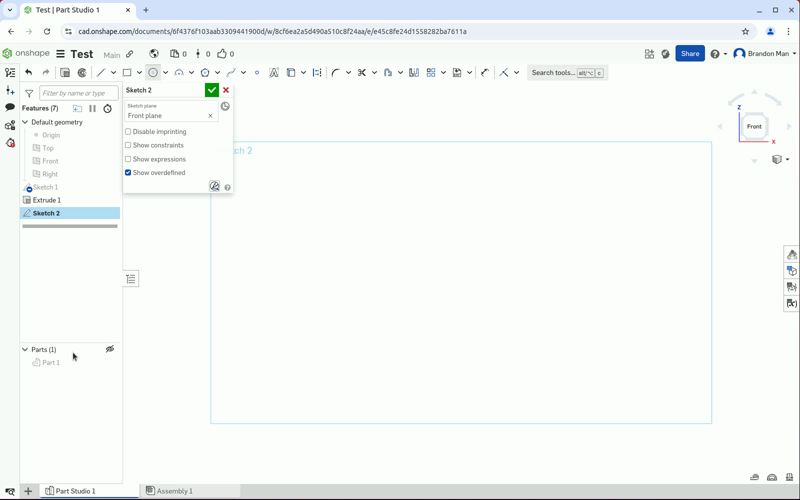
mouse_move(460, 282)
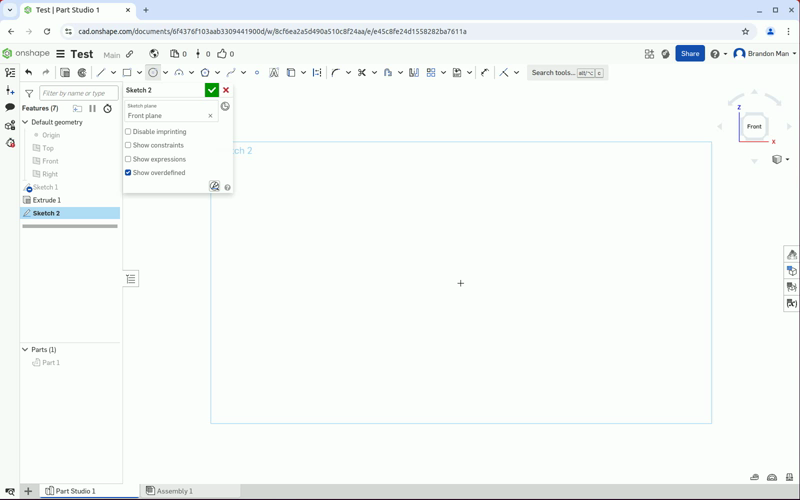
click(460, 282)
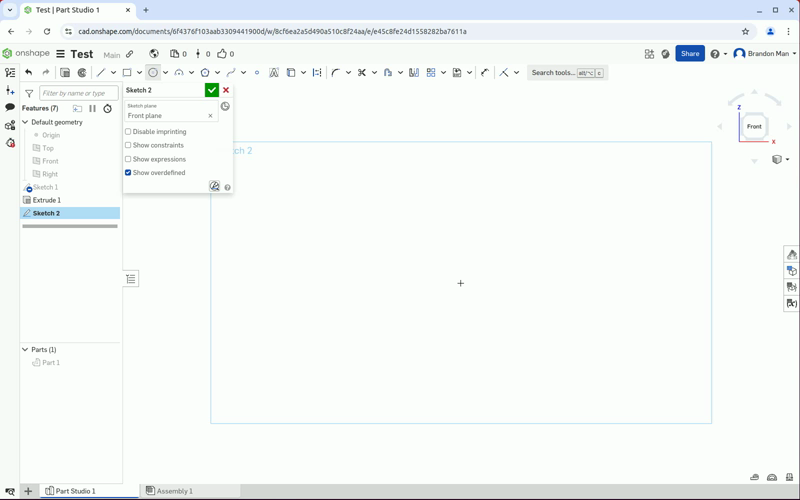
key_up(shift)
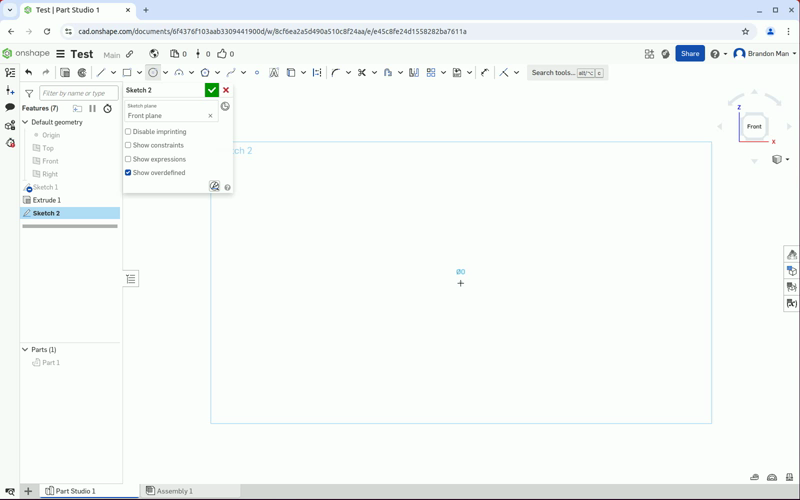
mouse_move(466, 282)
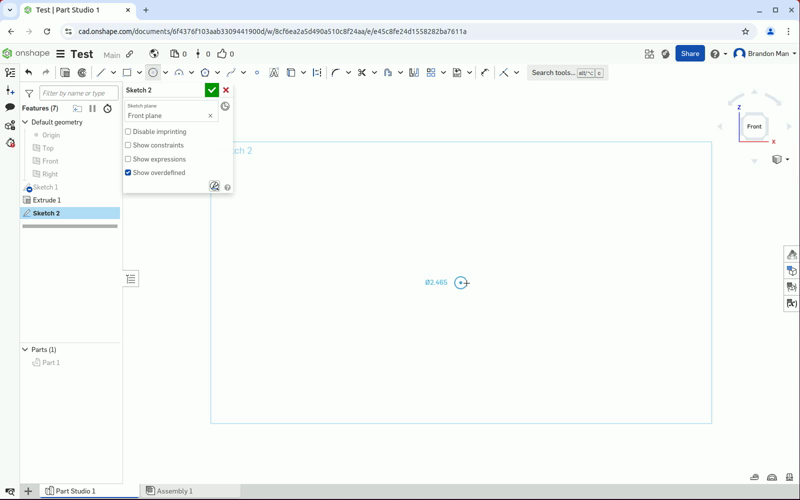
click(466, 282)
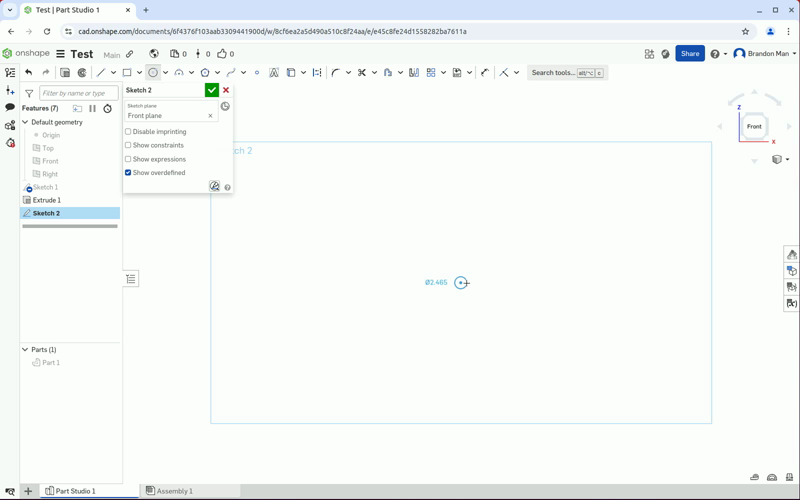
key(esc)
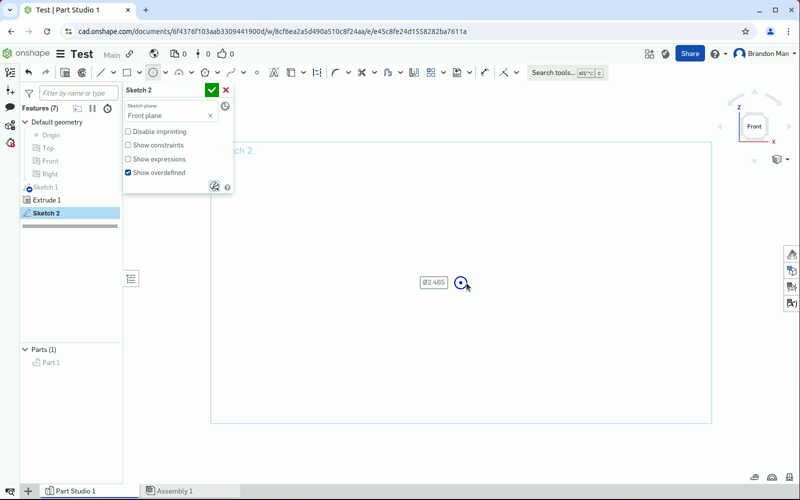
key(c)
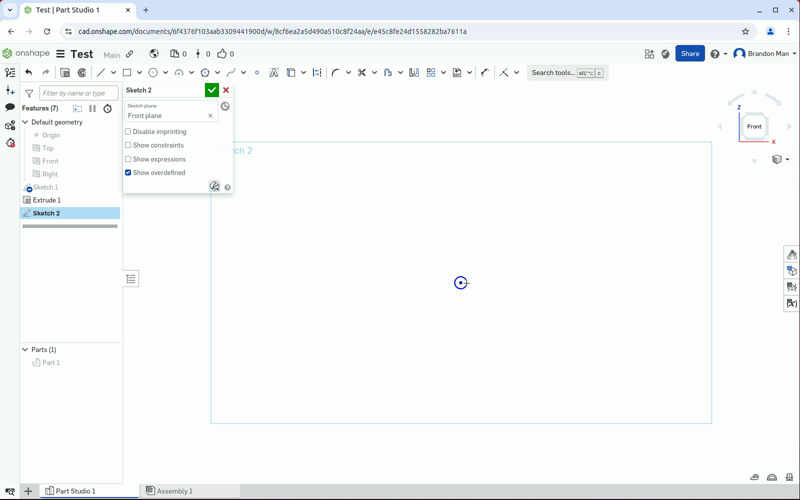
key_down(shift)
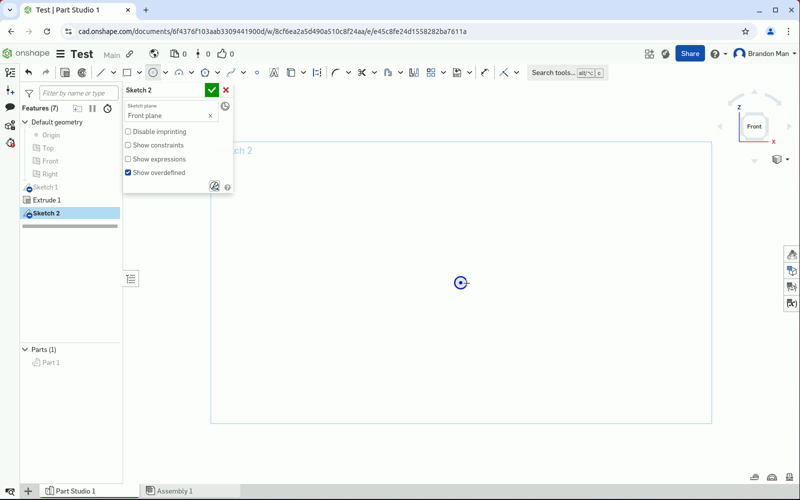
mouse_move(460, 282)
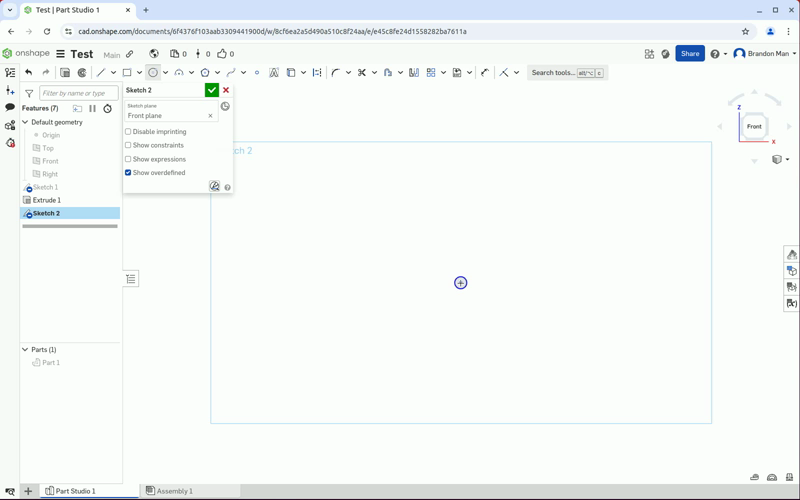
click(460, 282)
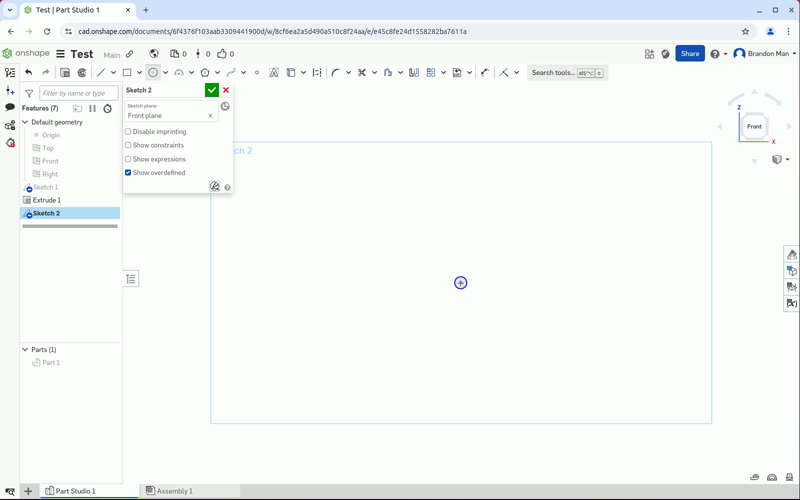
key_up(shift)
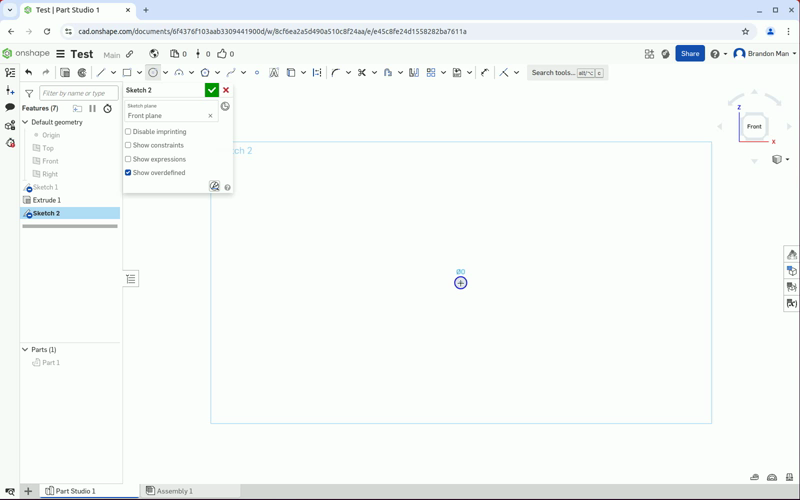
mouse_move(465, 282)
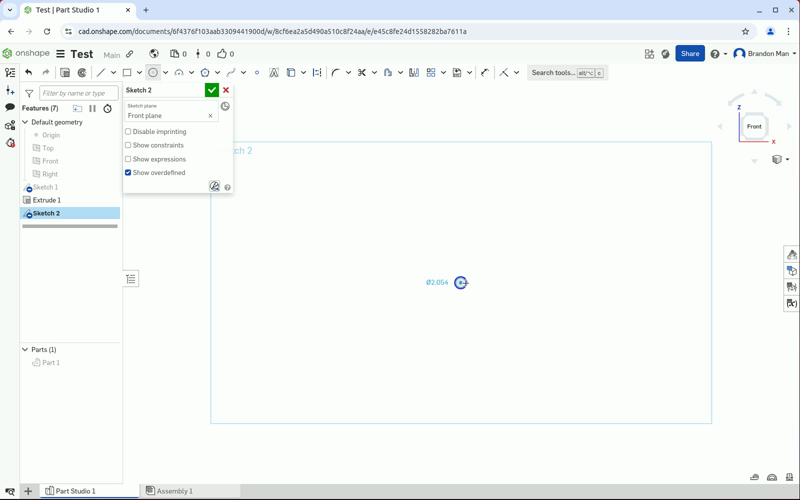
scroll(6)
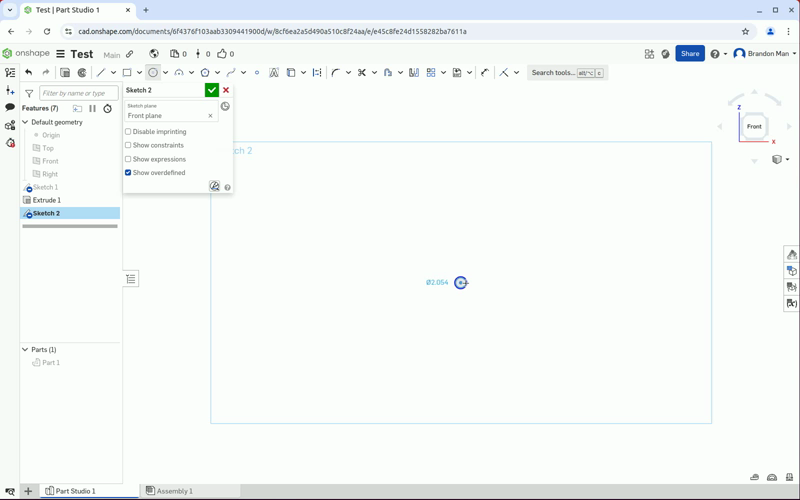
scroll(6)
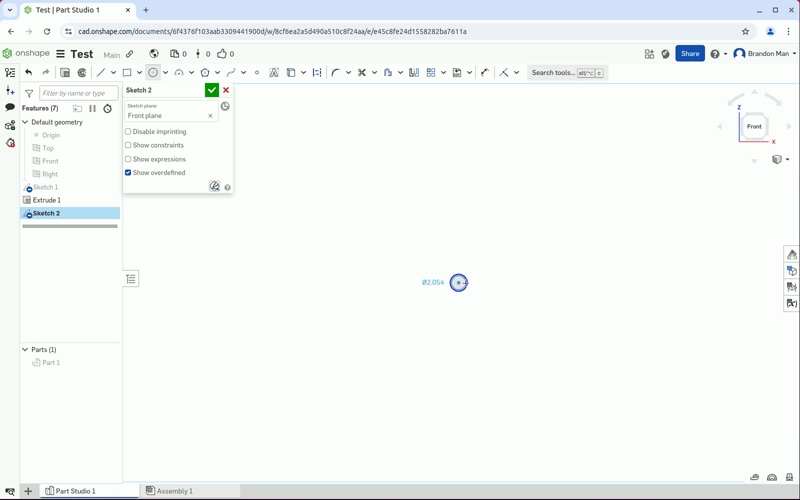
scroll(6)
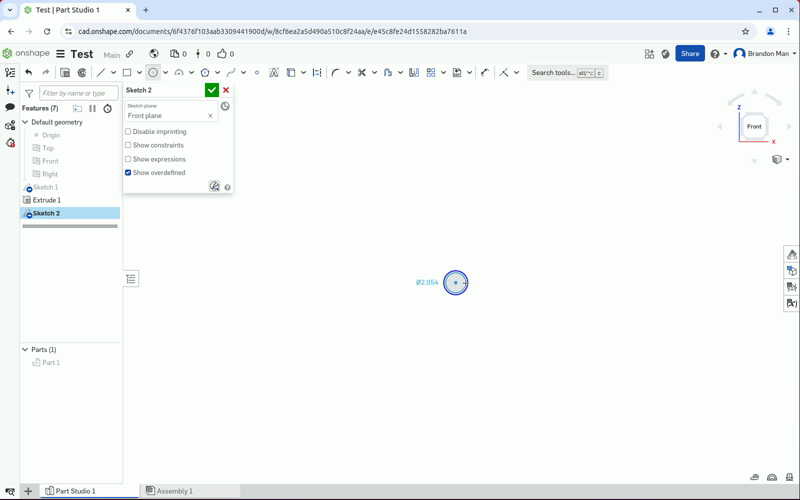
scroll(6)
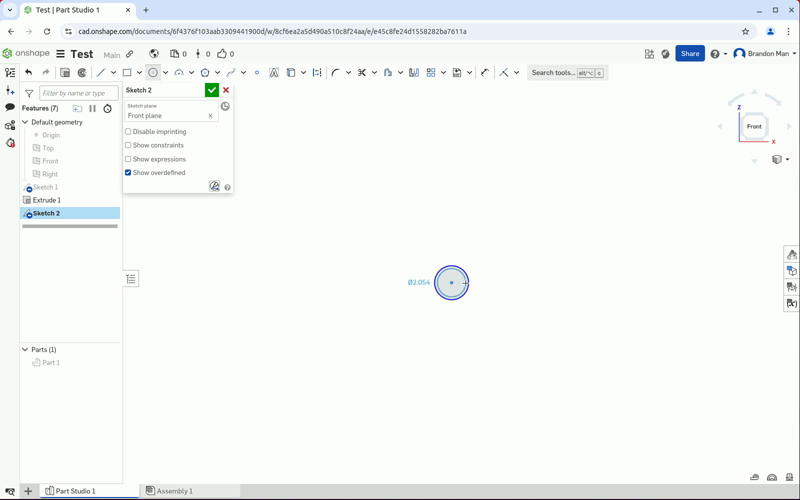
scroll(6)
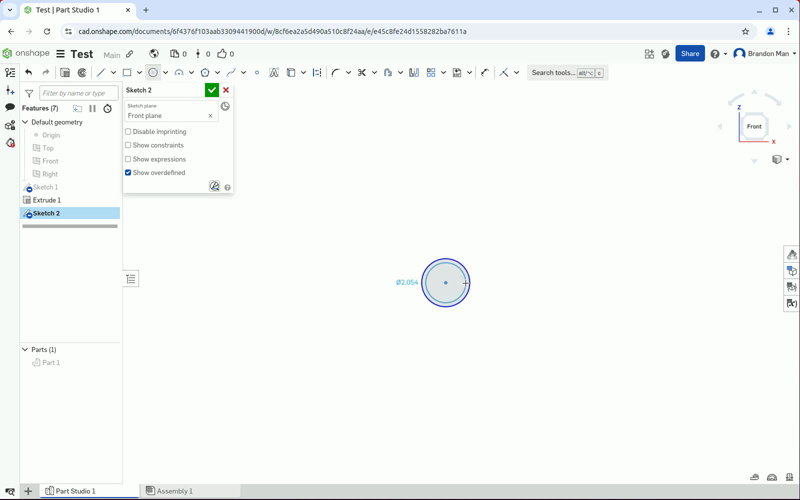
scroll(6)
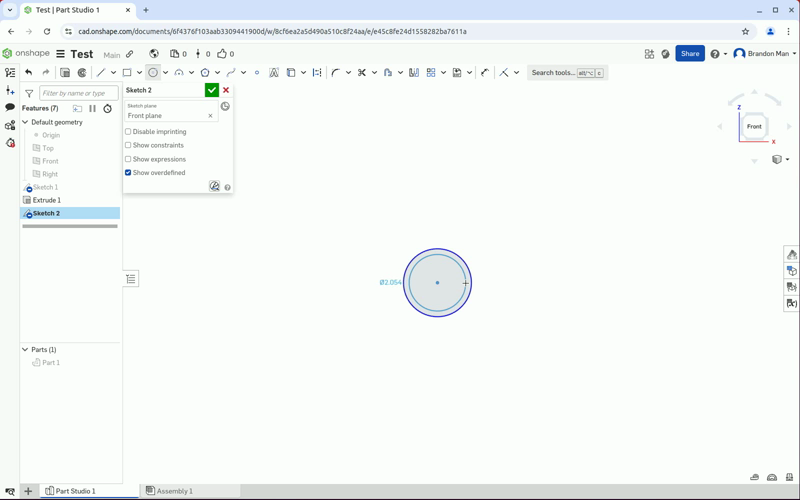
scroll(6)
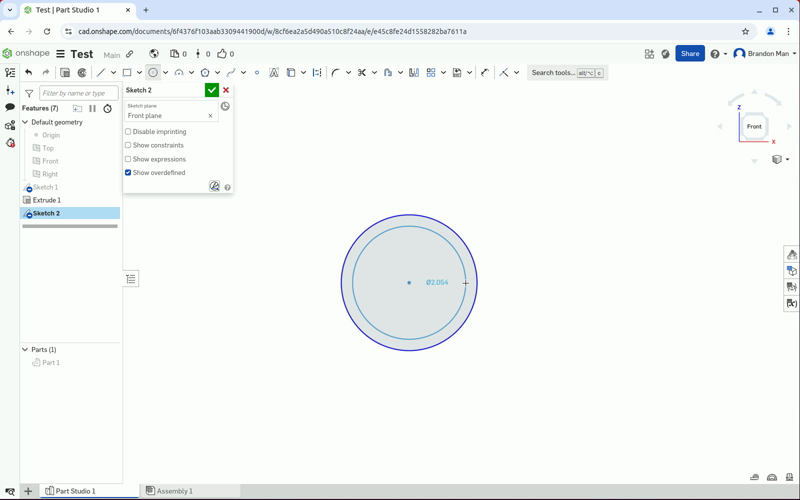
click(465, 282)
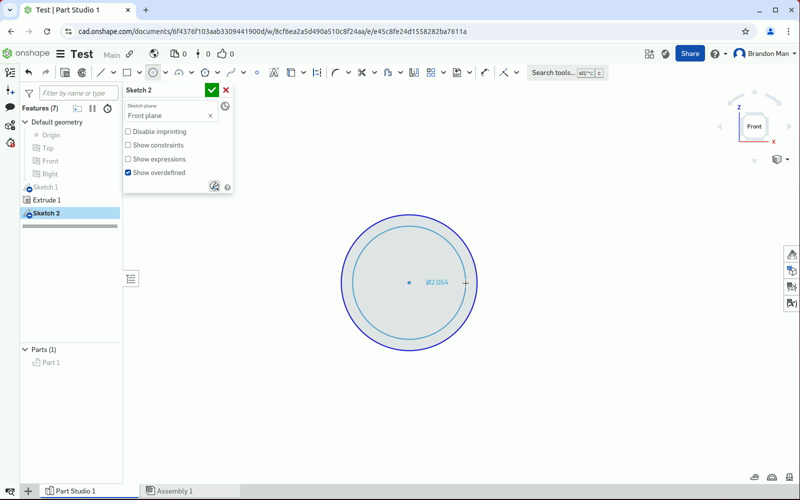
scroll(-6)
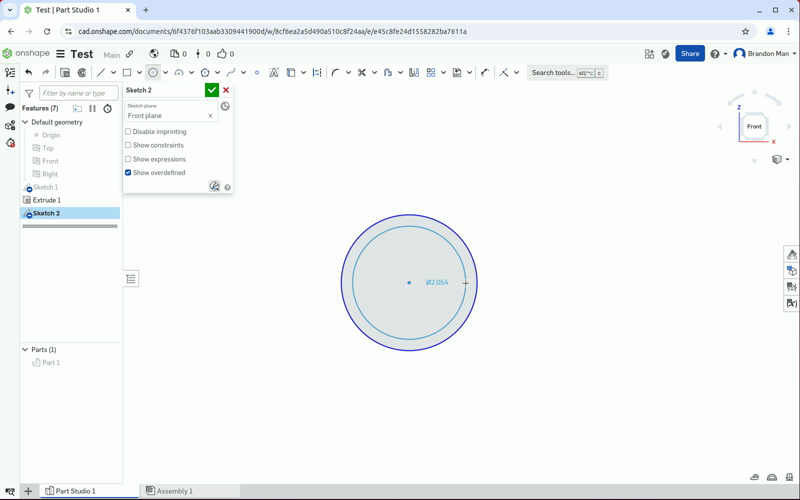
scroll(-6)
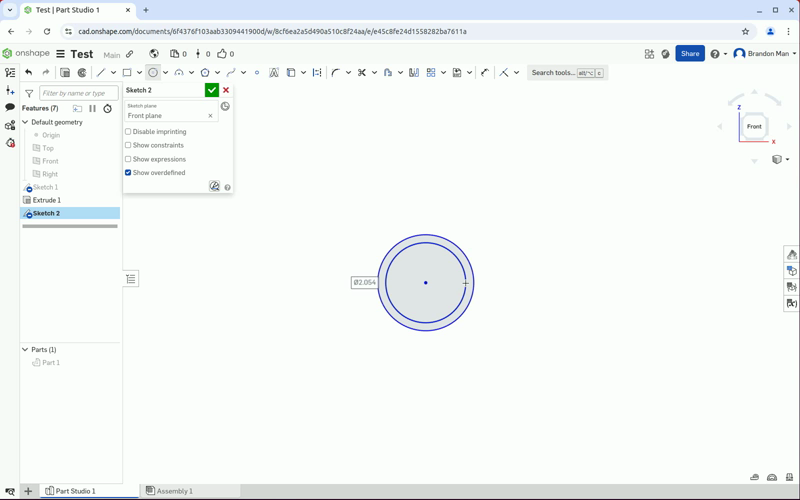
scroll(-6)
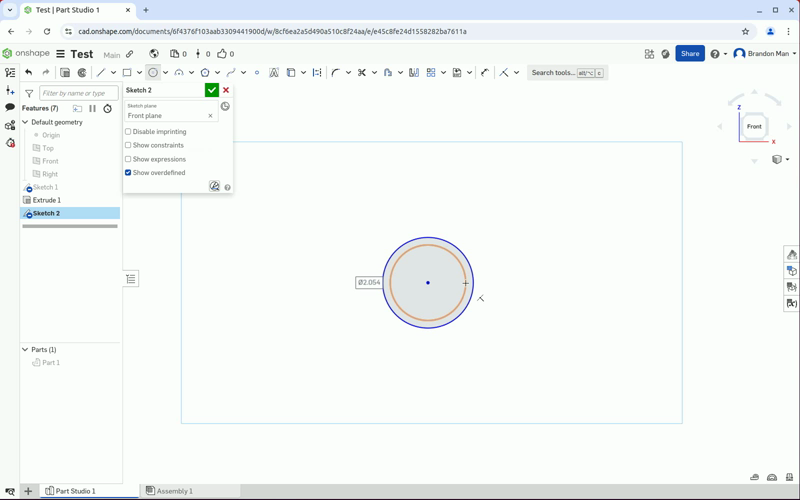
scroll(-6)
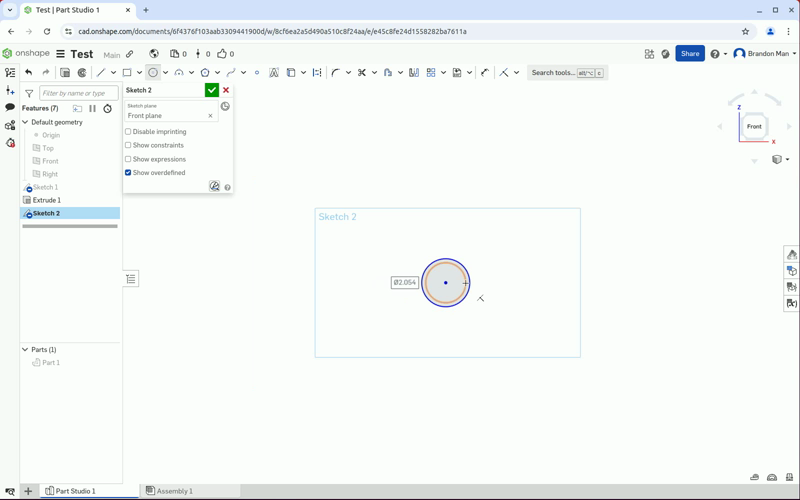
scroll(-6)
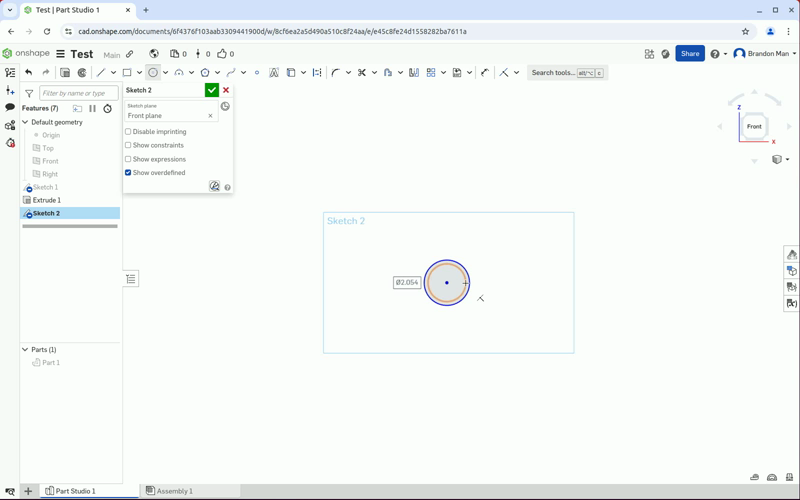
scroll(-6)
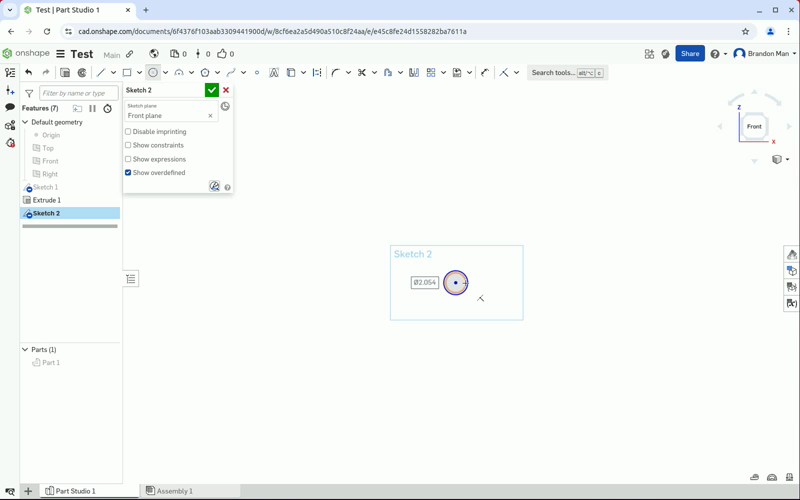
scroll(-6)
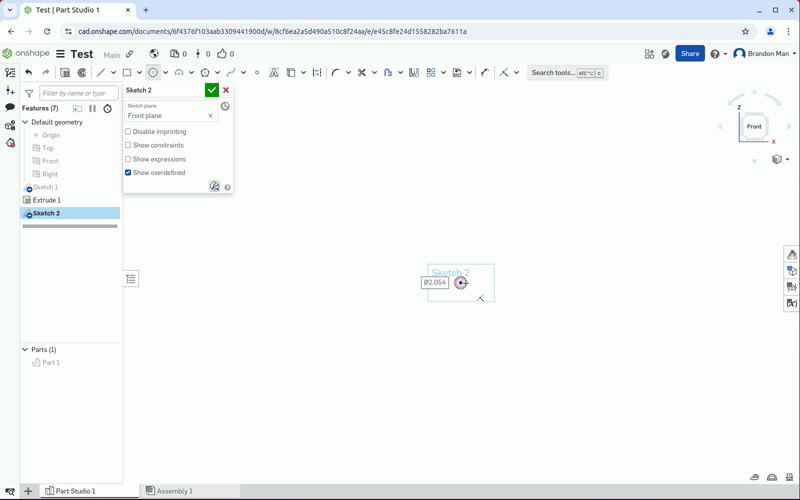
key(esc)
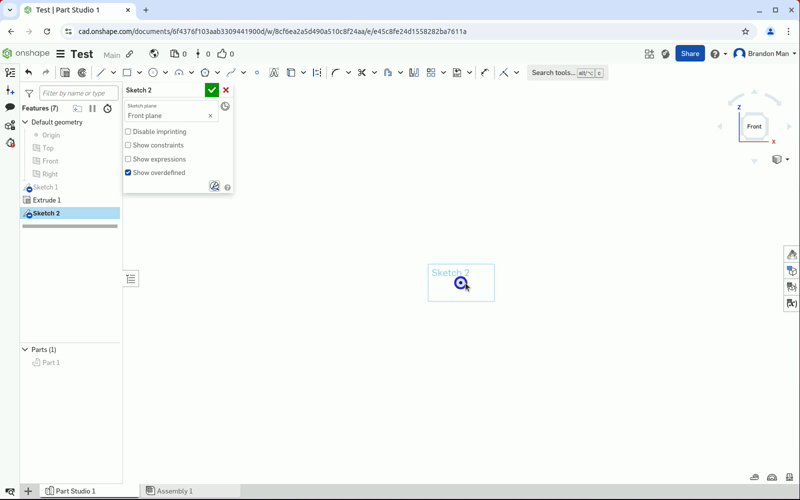
mouse_move(463, 278)
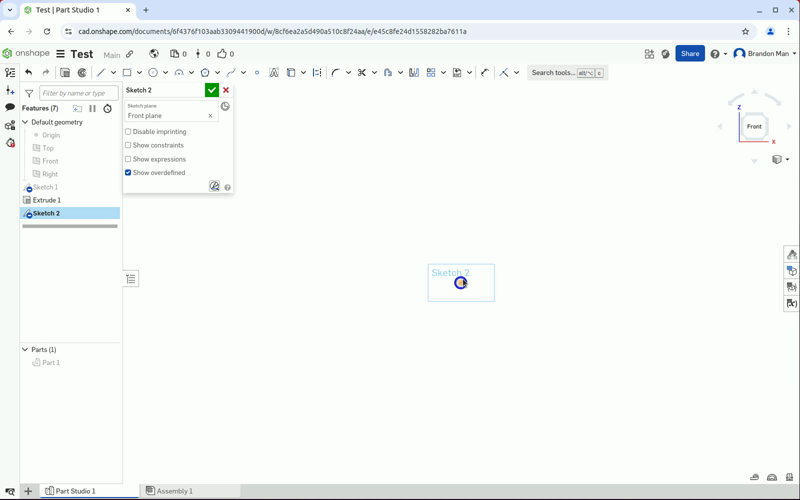
scroll(6)
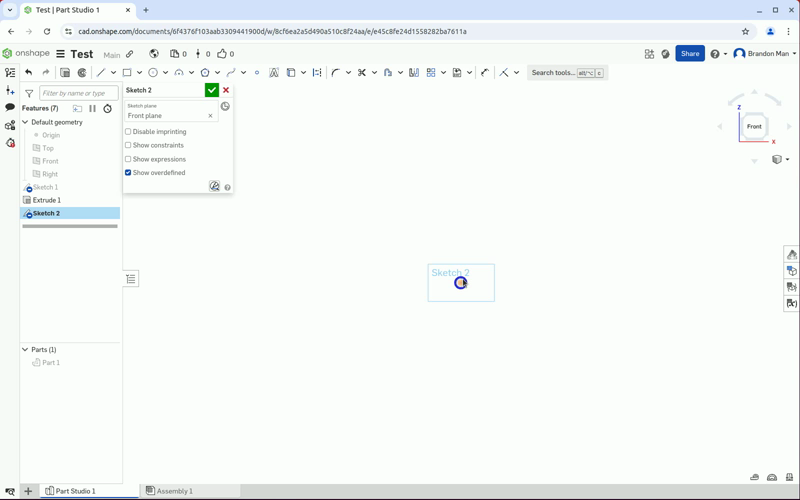
scroll(6)
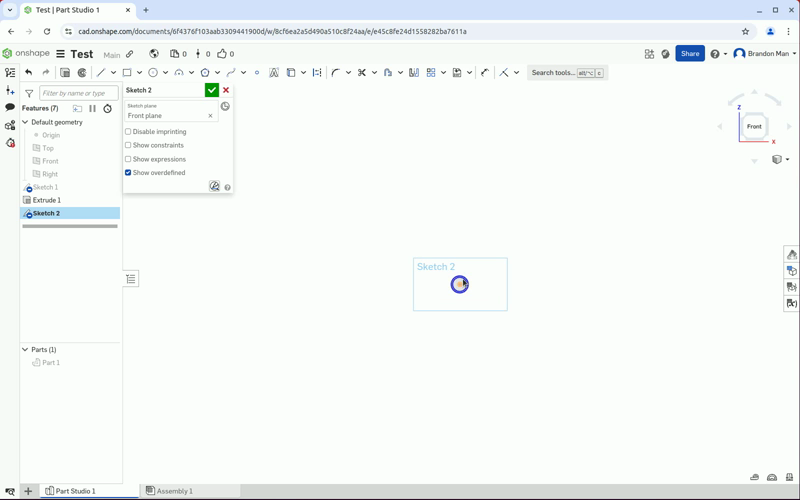
scroll(6)
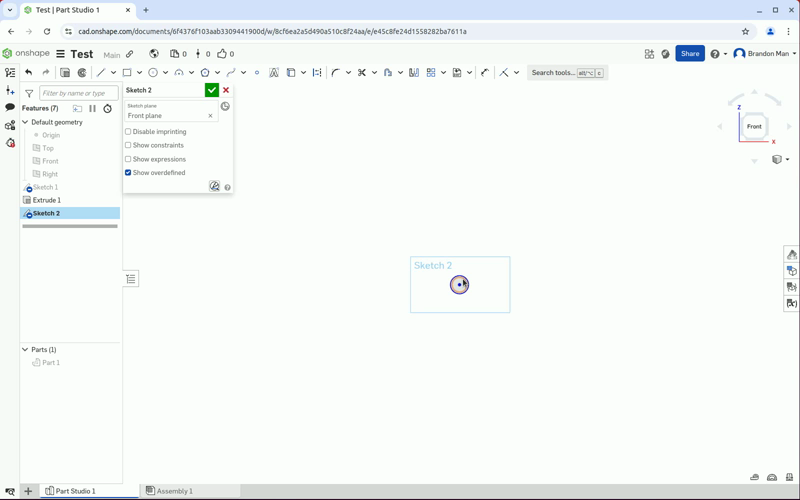
scroll(6)
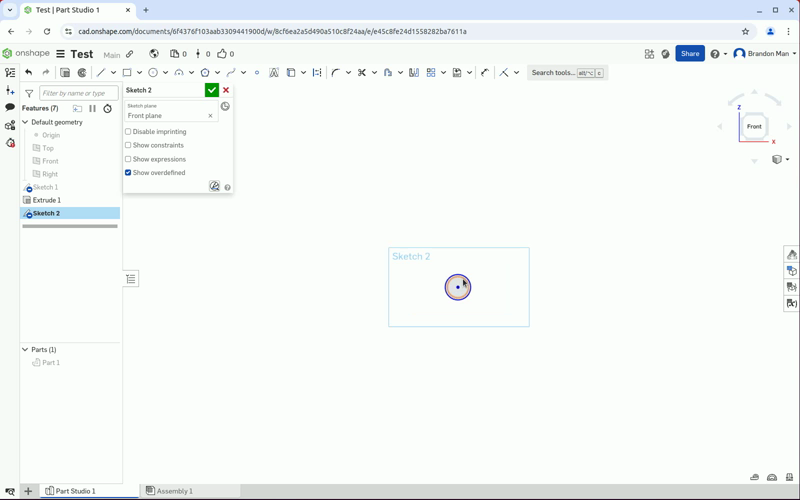
scroll(6)
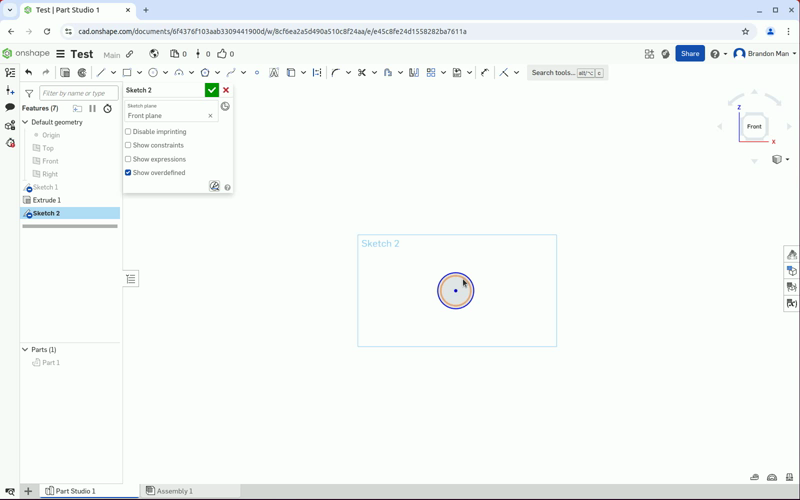
scroll(6)
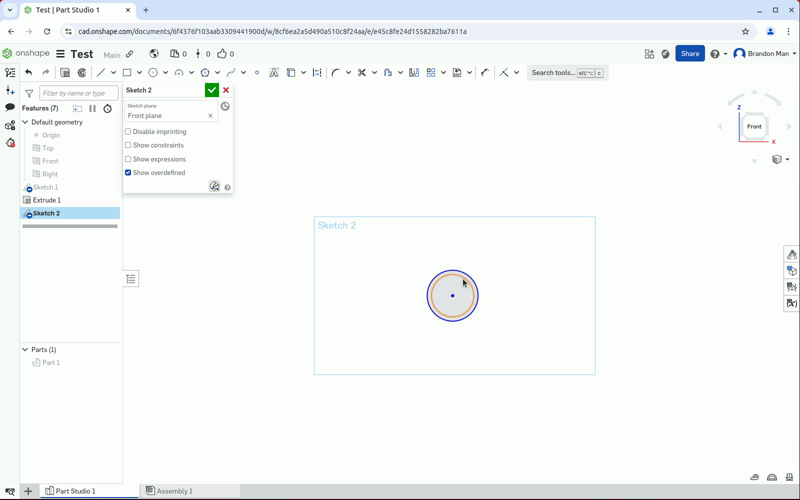
scroll(6)
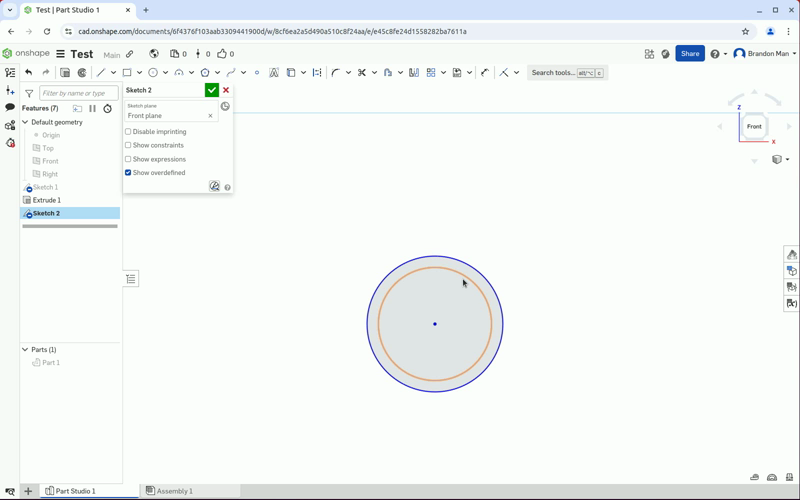
click(463, 278)
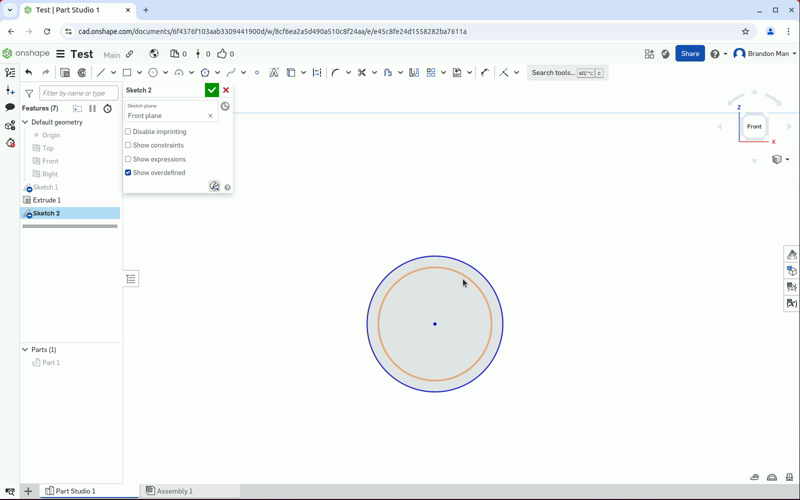
scroll(-6)
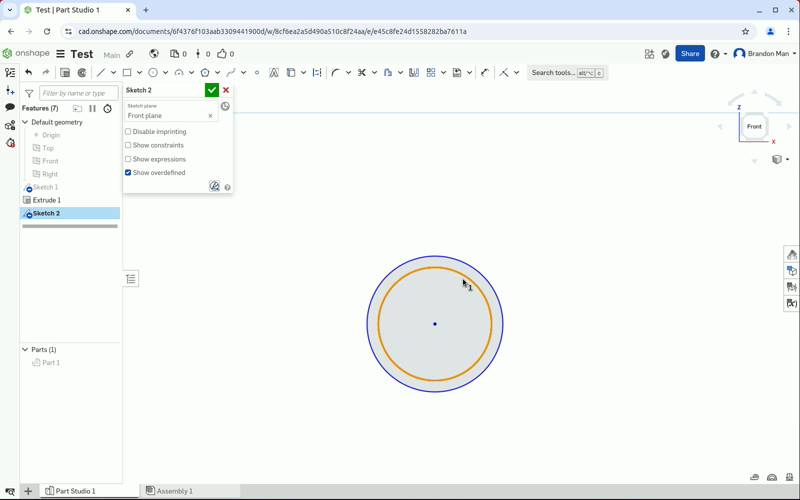
scroll(-6)
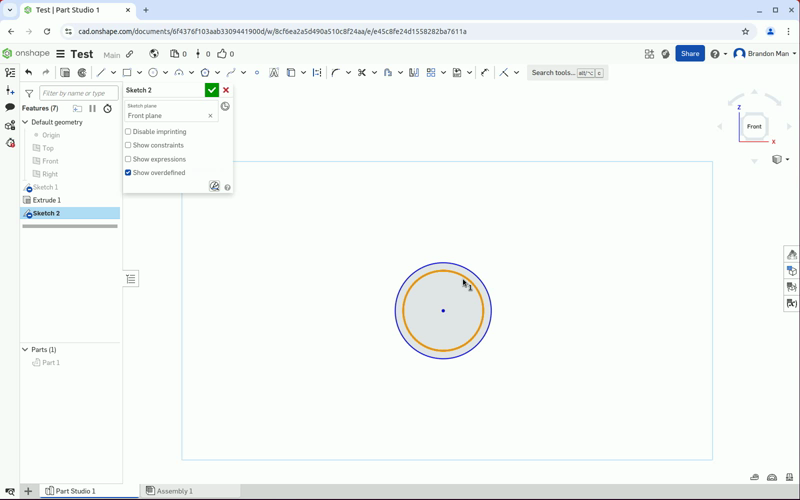
scroll(-6)
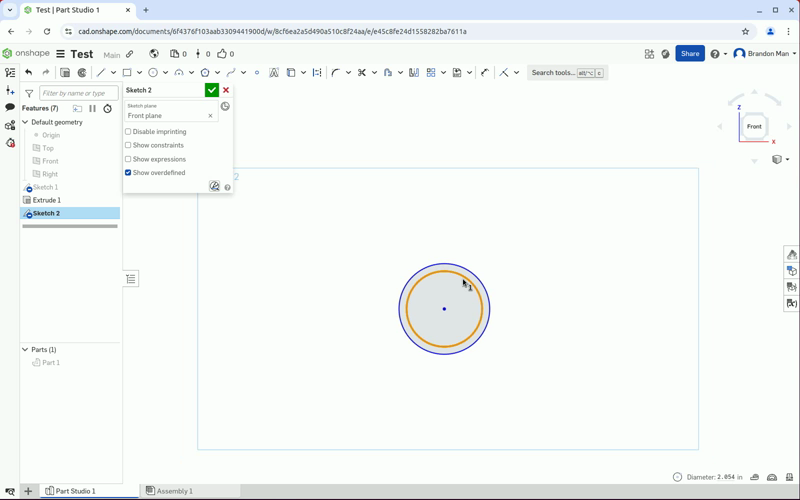
scroll(-6)
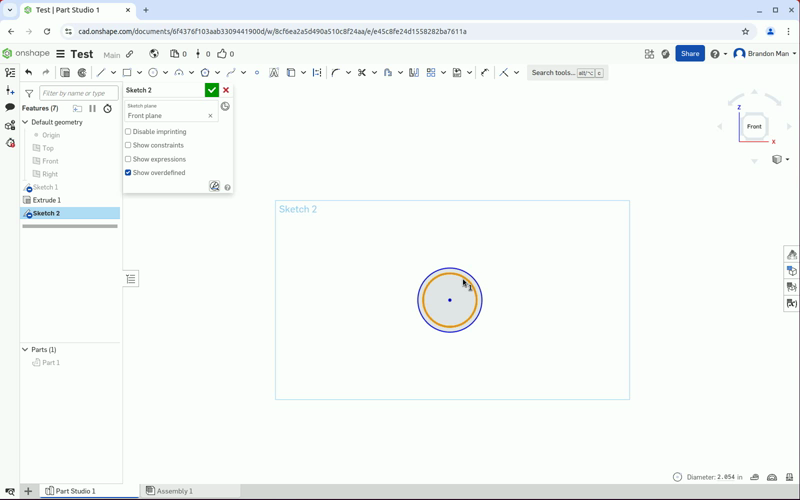
scroll(-6)
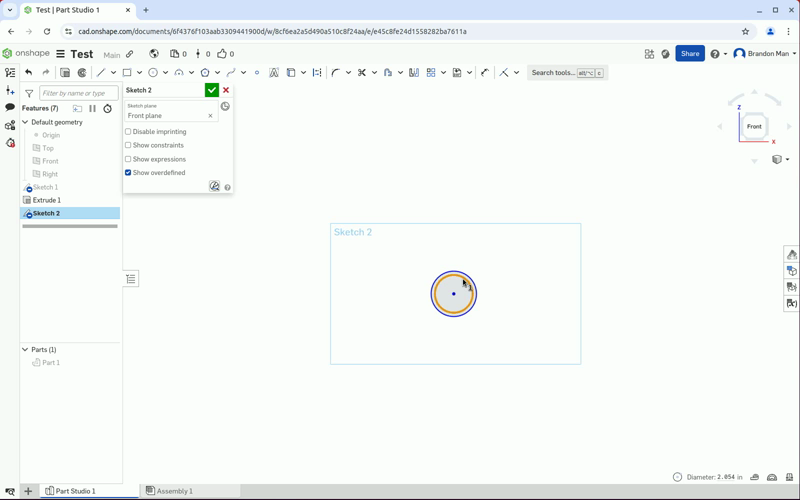
scroll(-6)
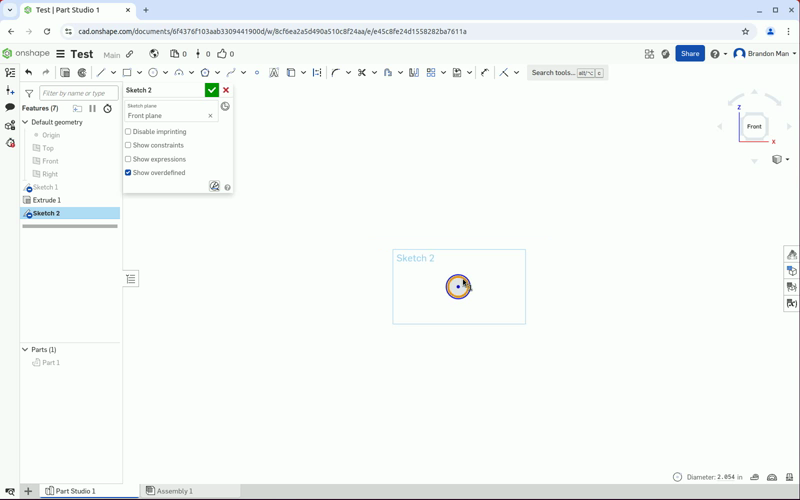
scroll(-6)
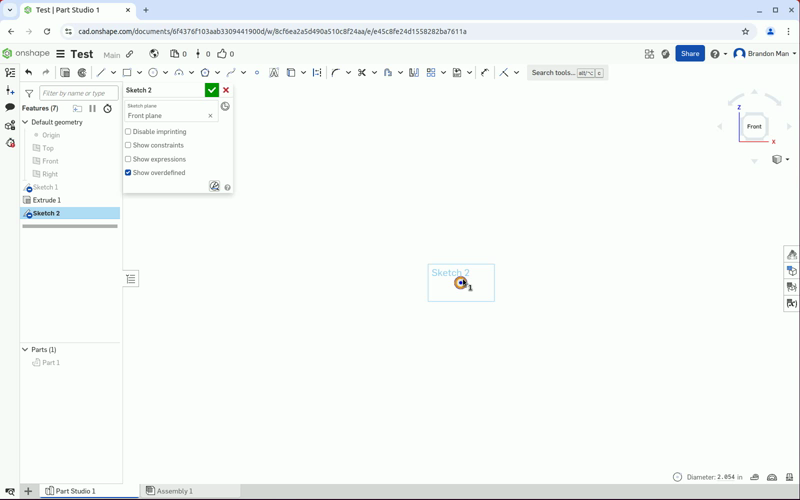
mouse_move(73, 352)
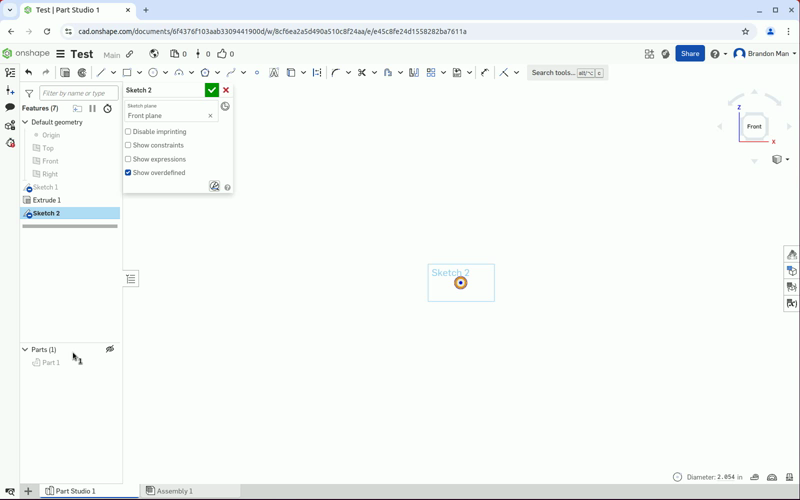
key(shift+y)
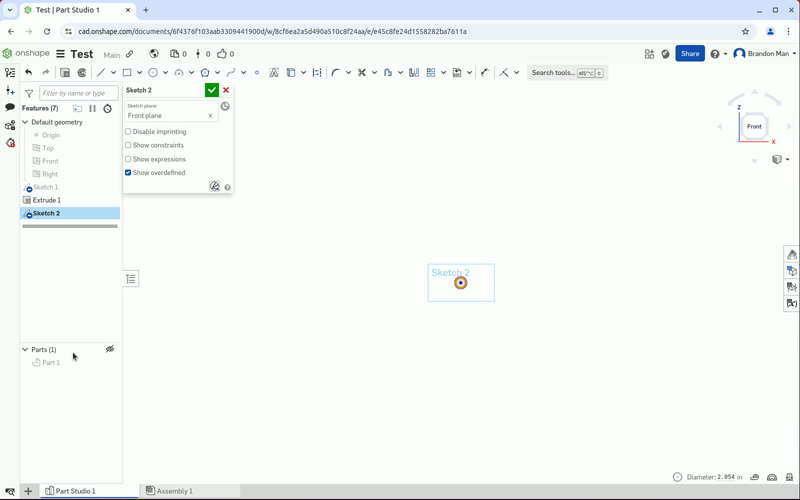
key(shift+e)
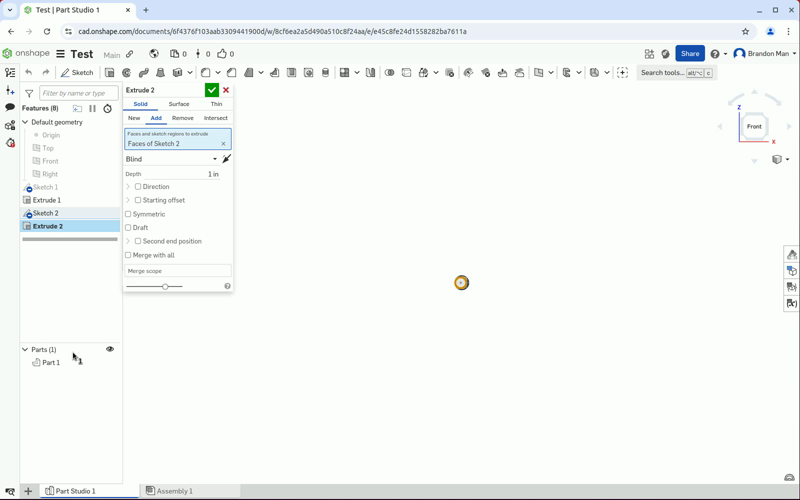
mouse_move(143, 106)
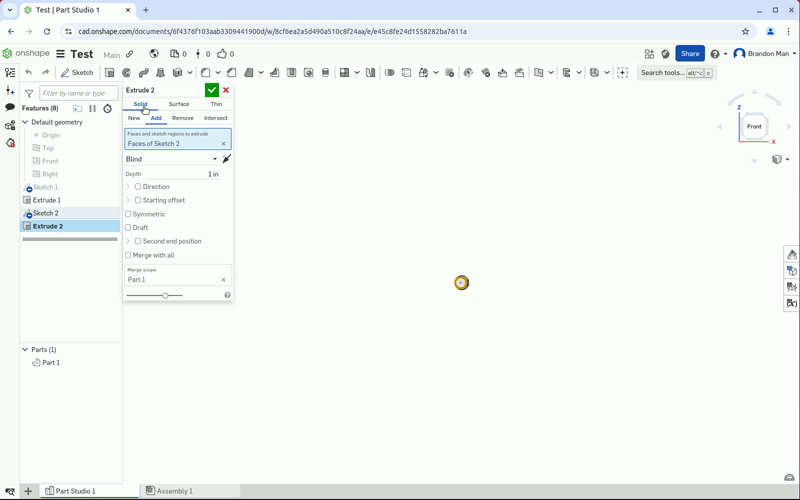
click(143, 106)
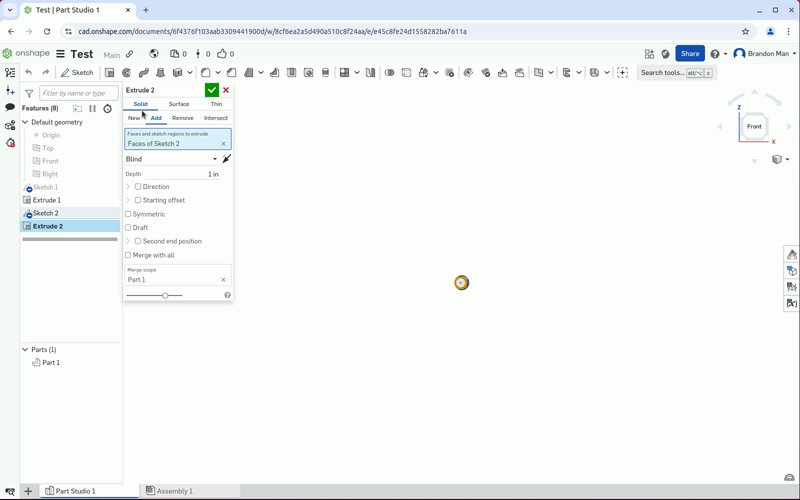
mouse_move(137, 120)
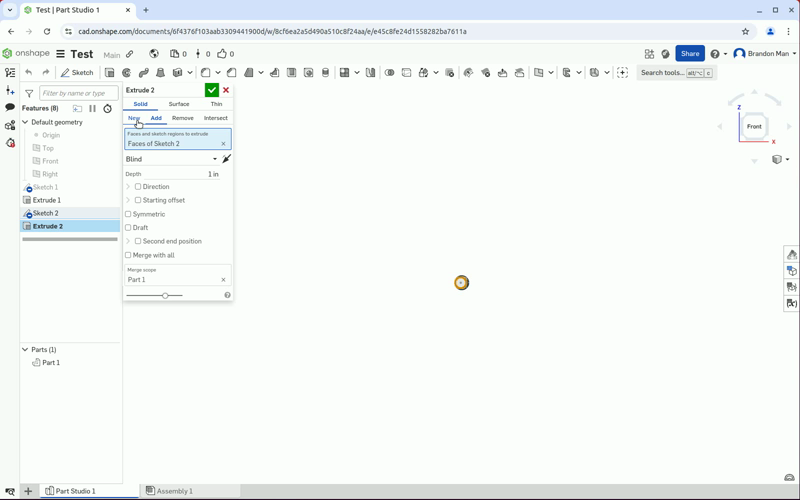
click(137, 120)
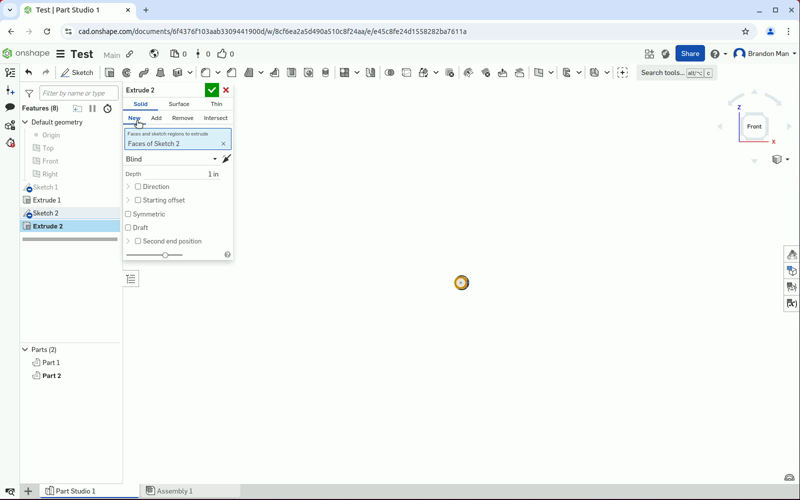
key(tab, 4)
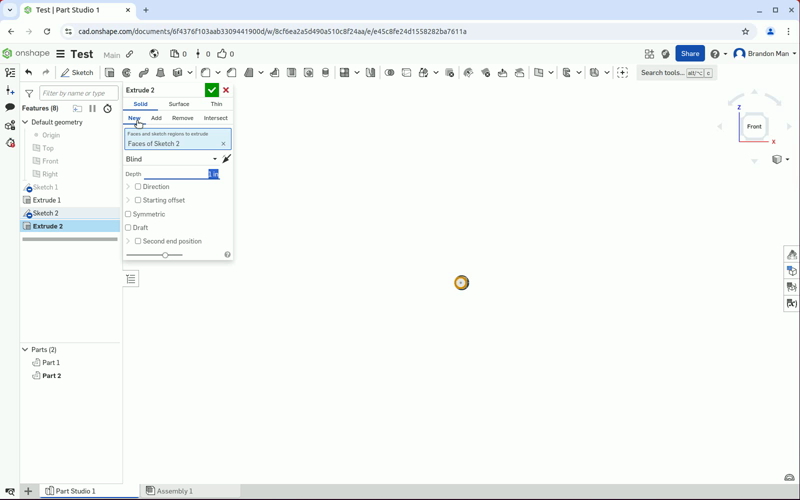
text(23.108)
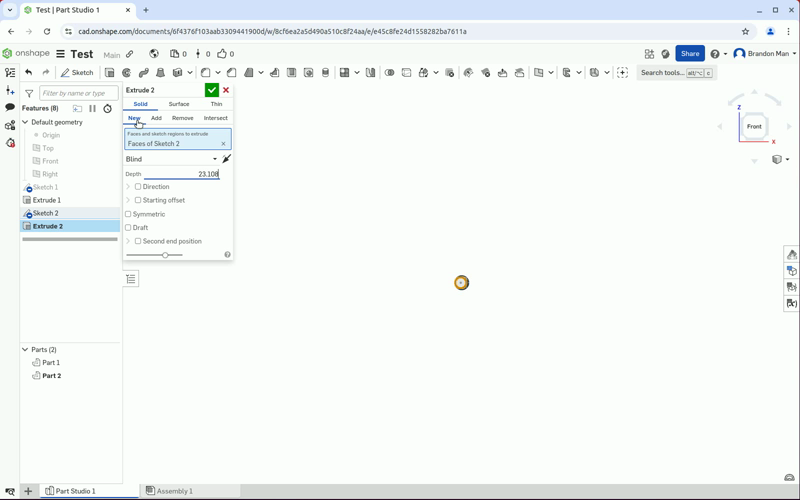
key(enter)
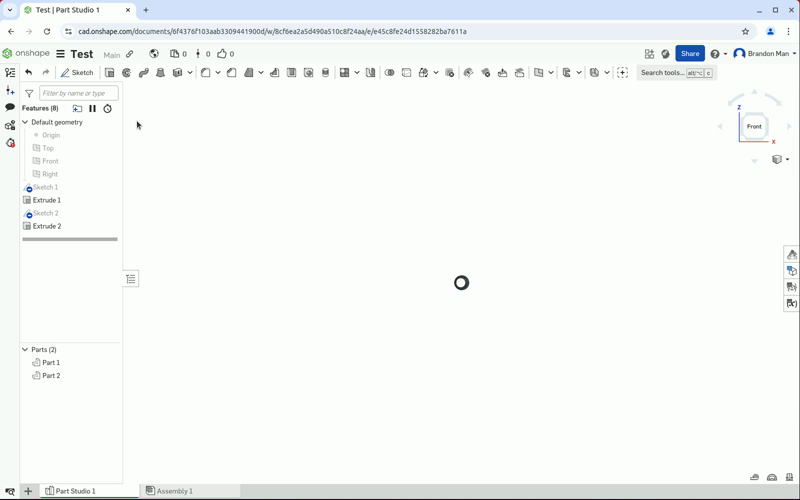
key(shift+h)
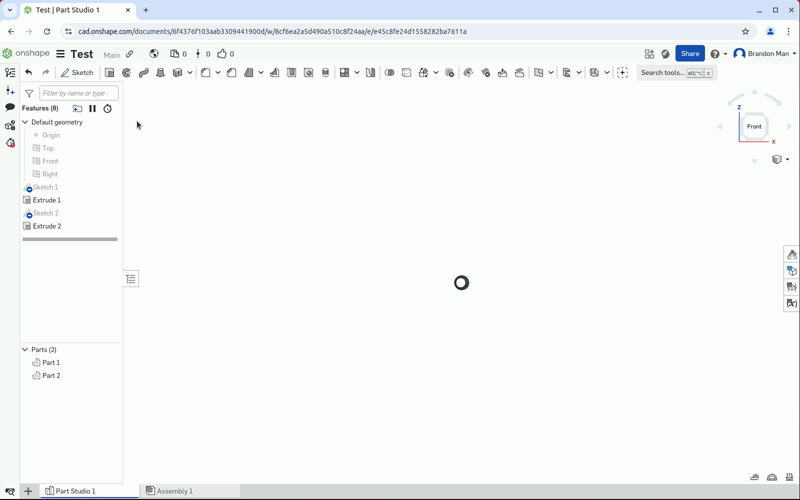
key(shift+h)
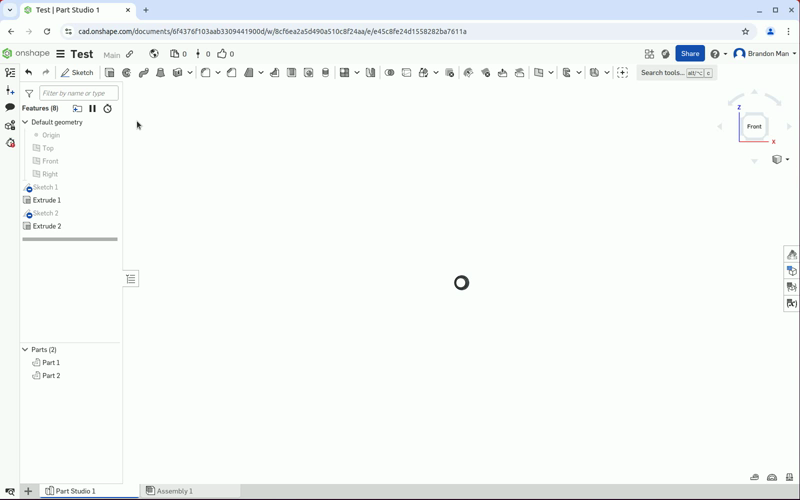
mouse_move(73, 189)
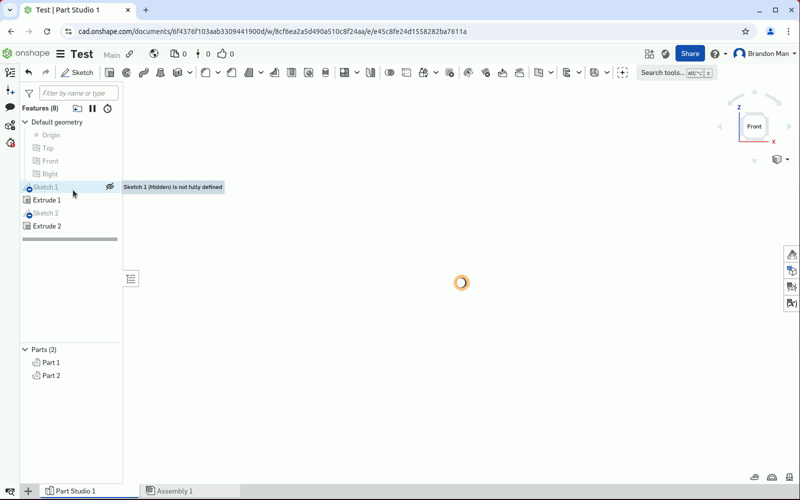
click(73, 189)
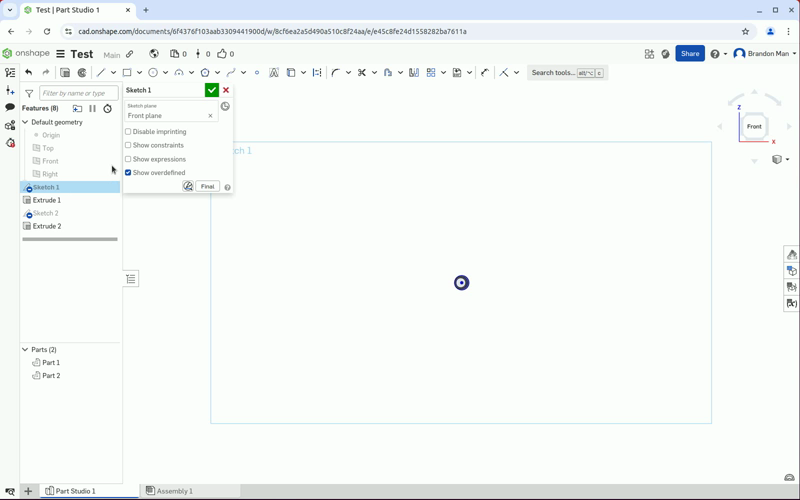
mouse_move(229, 92)
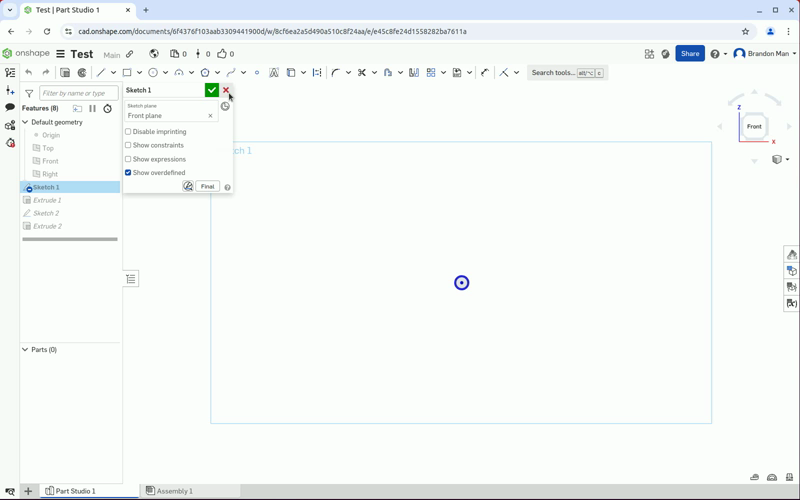
click(229, 92)
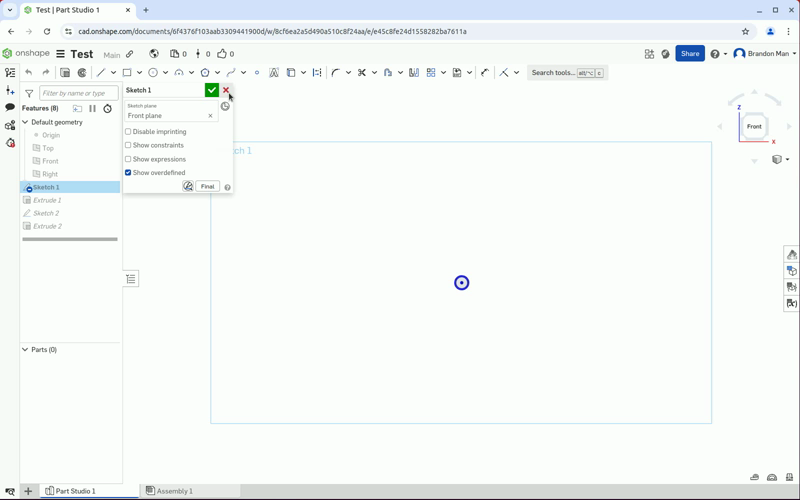
key(shift+s)
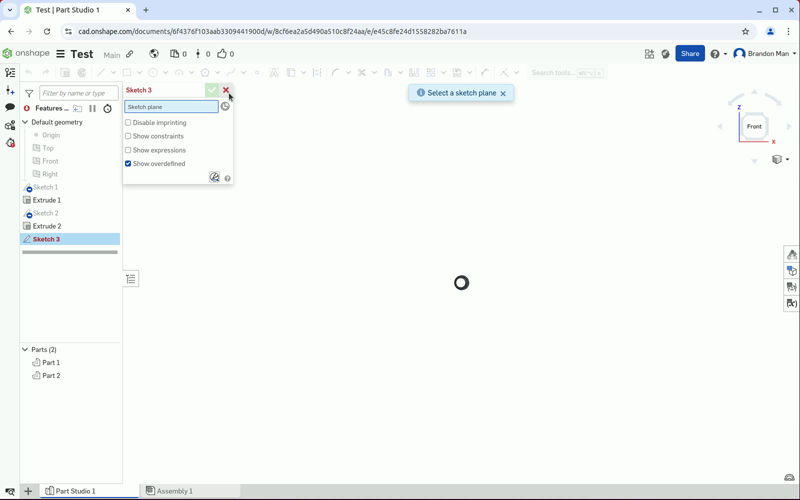
mouse_move(73, 163)
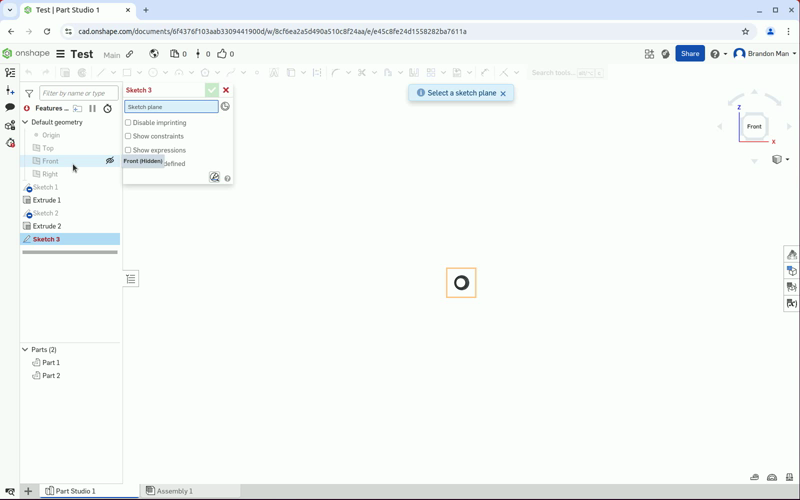
click(73, 163)
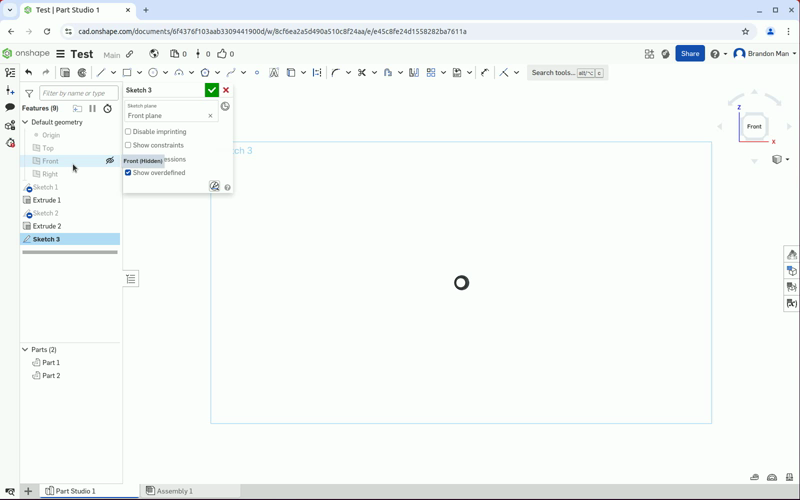
mouse_move(73, 352)
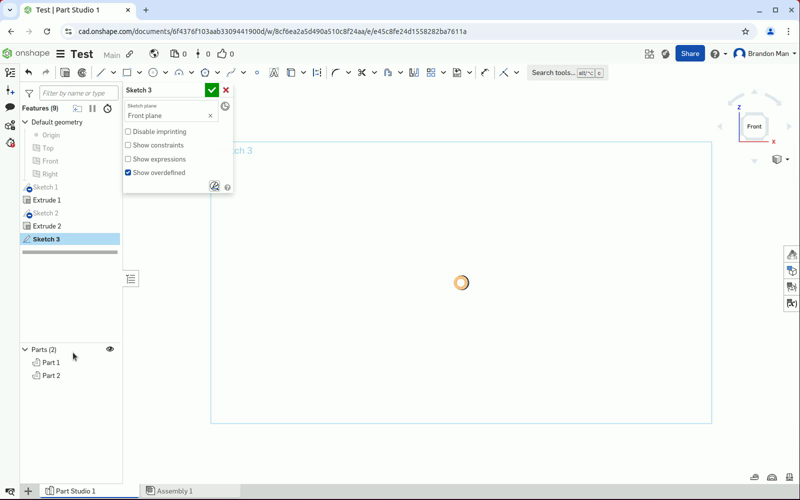
key(y)
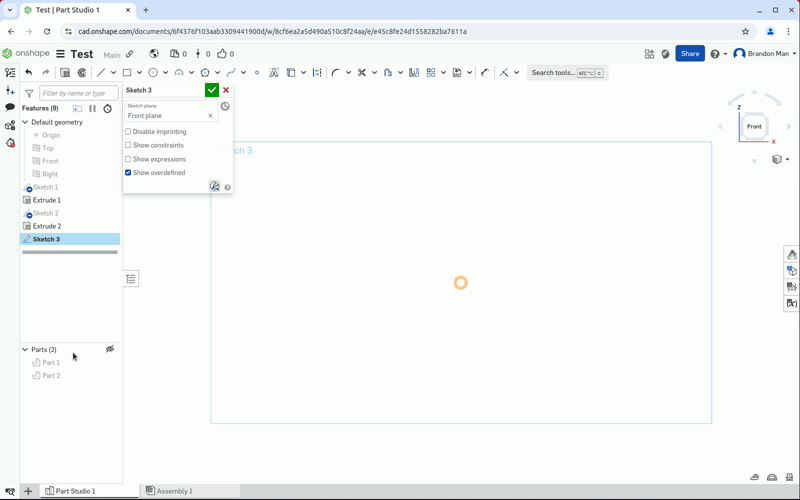
key(c)
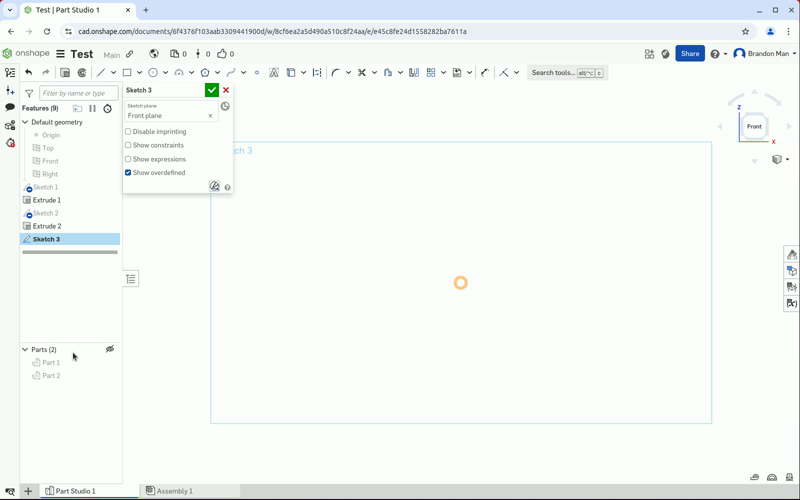
key_down(shift)
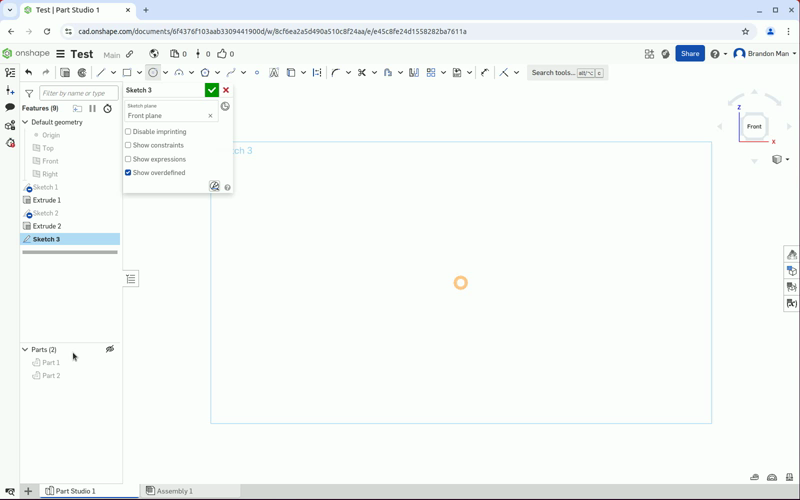
mouse_move(460, 282)
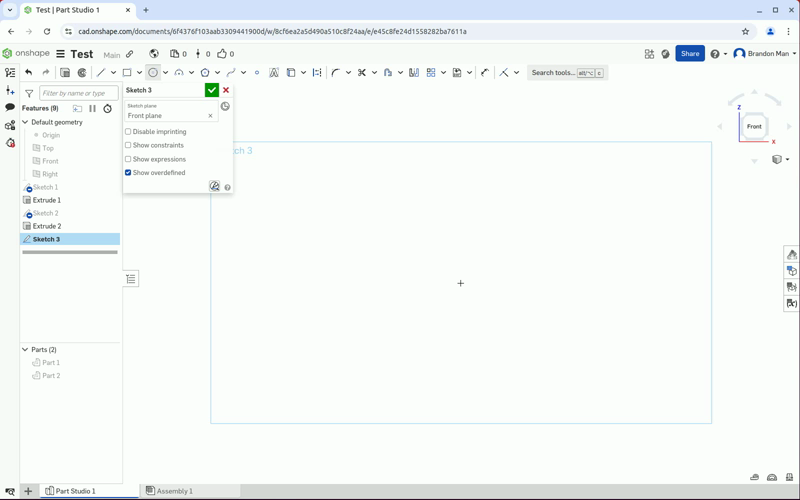
click(460, 282)
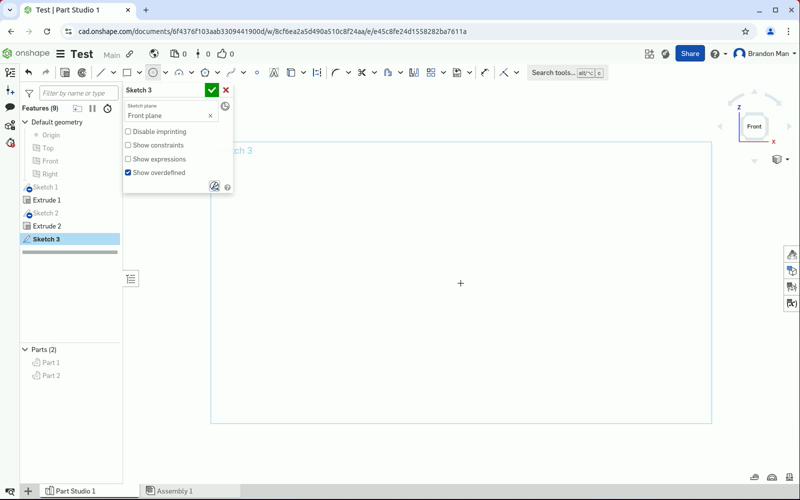
key_up(shift)
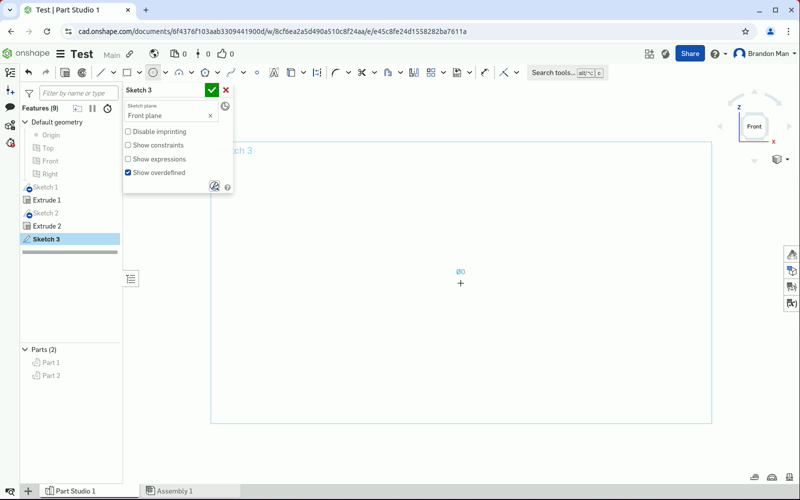
mouse_move(466, 282)
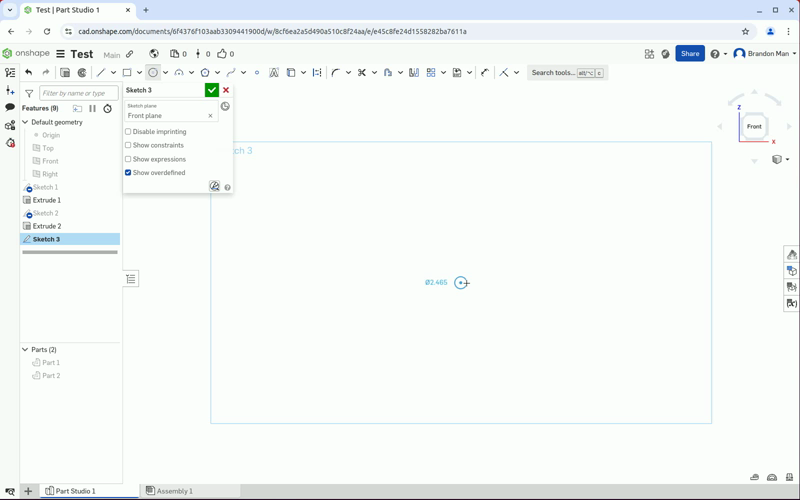
click(466, 282)
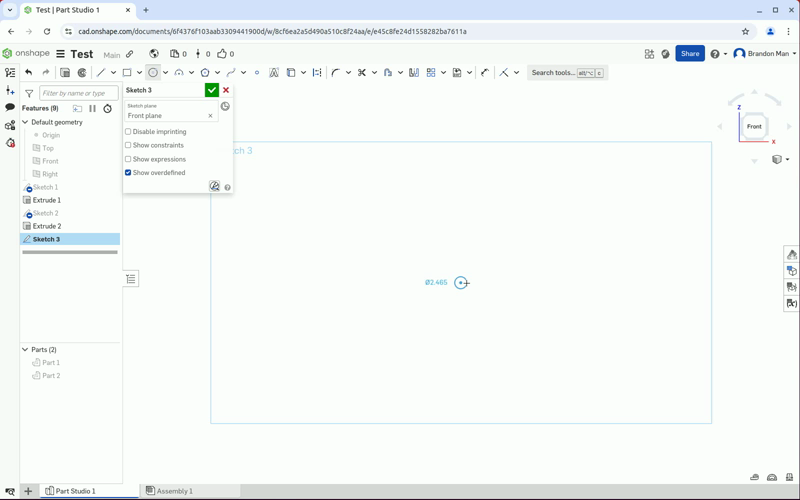
key(esc)
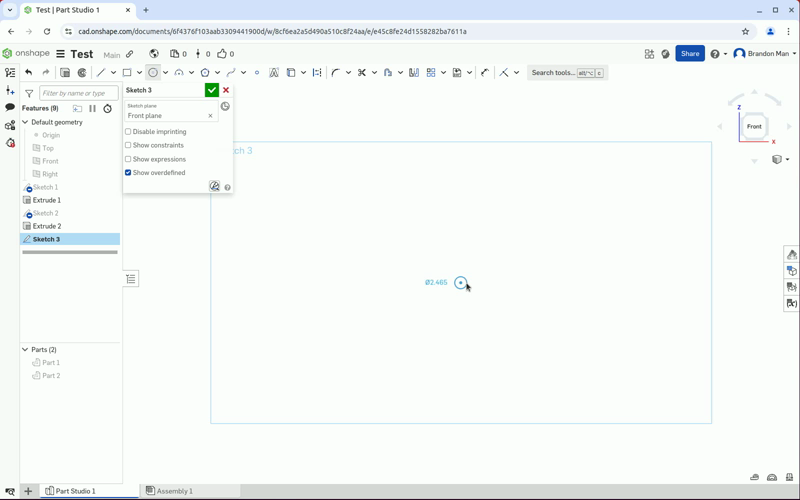
key(c)
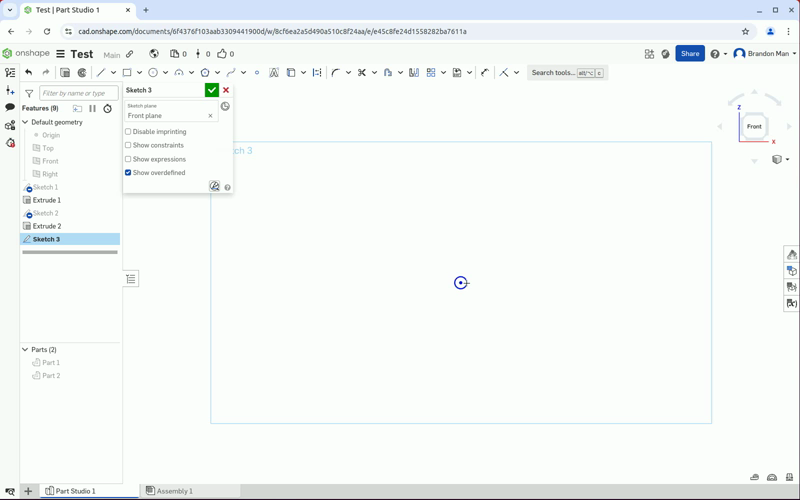
key_down(shift)
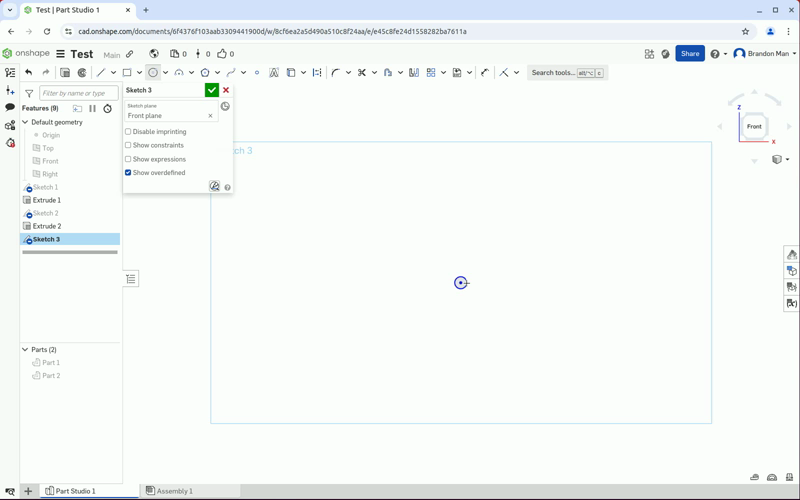
mouse_move(460, 282)
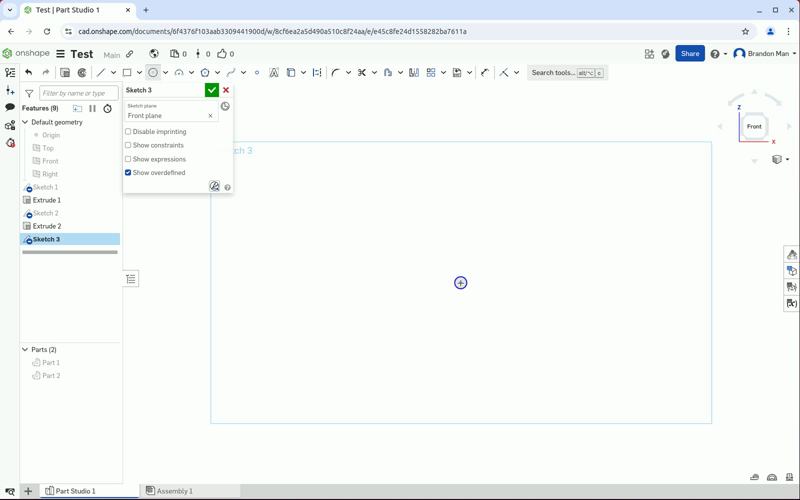
click(460, 282)
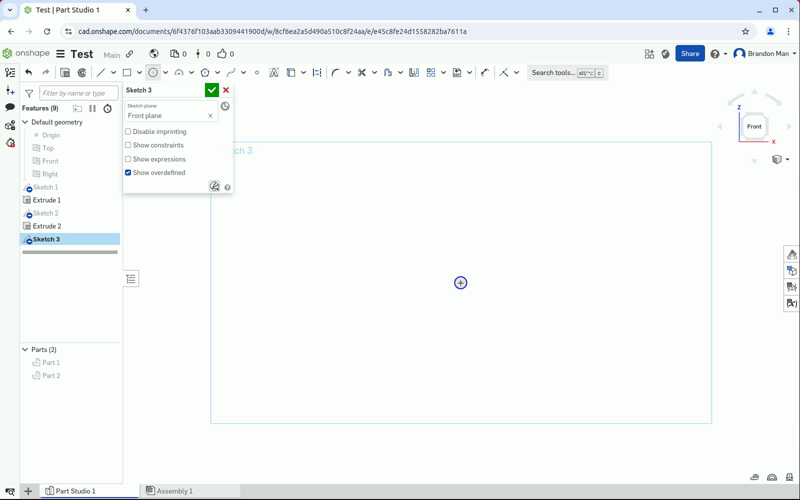
key_up(shift)
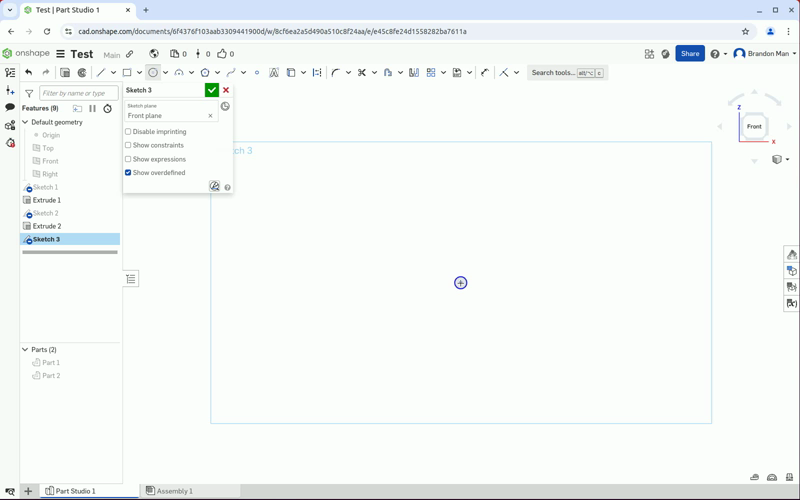
mouse_move(465, 282)
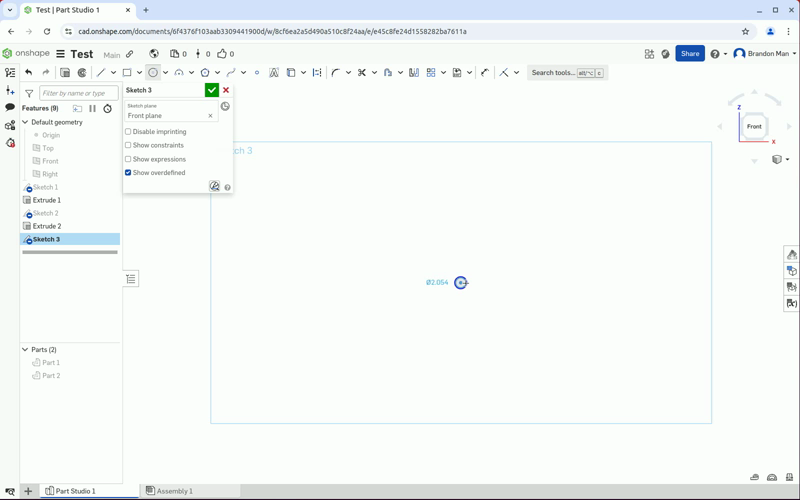
scroll(6)
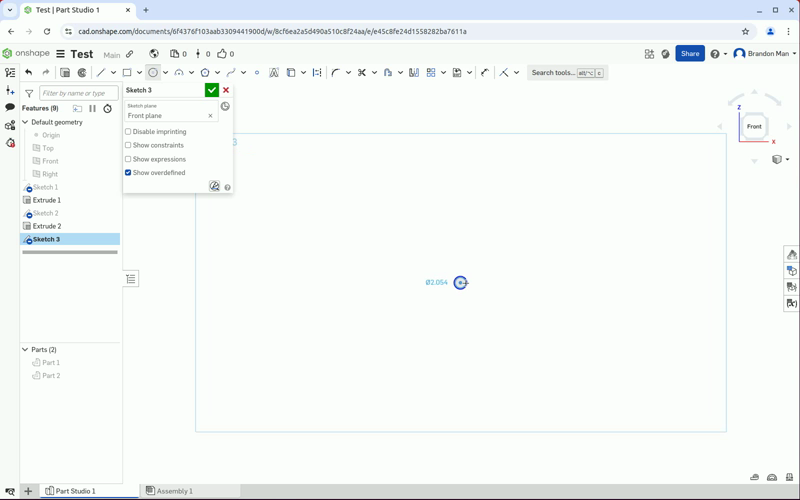
scroll(6)
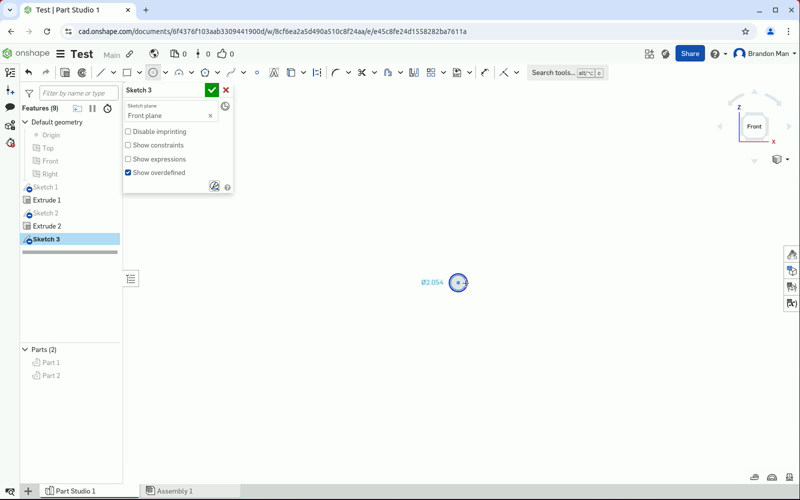
scroll(6)
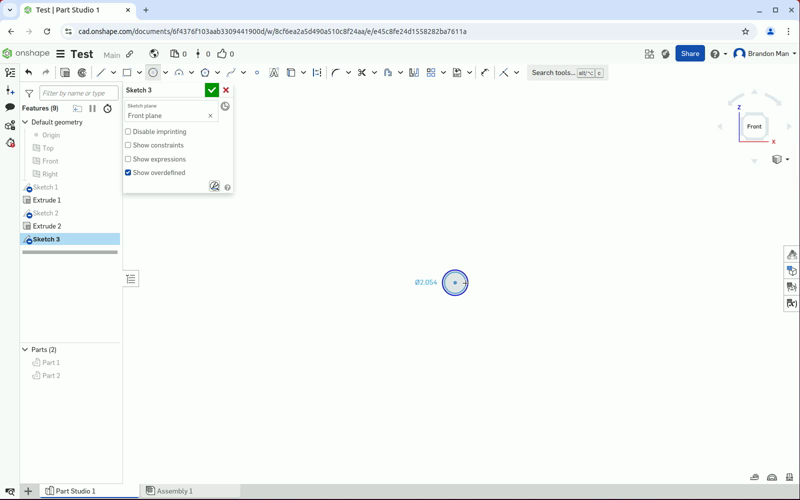
scroll(6)
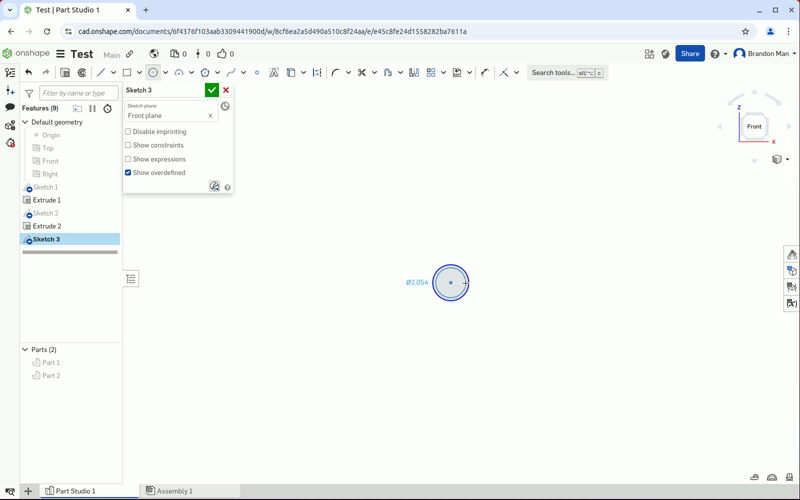
scroll(6)
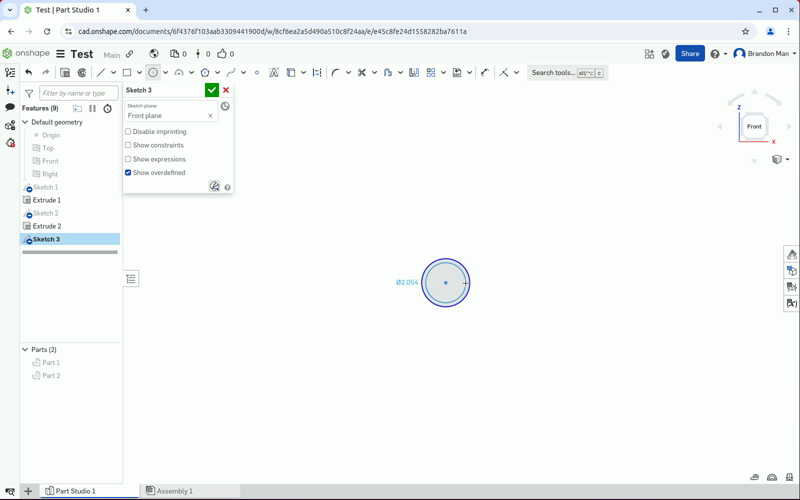
scroll(6)
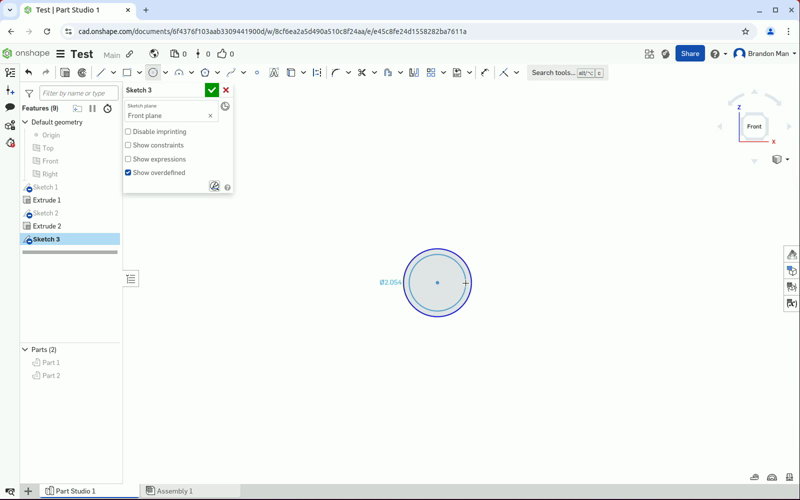
scroll(6)
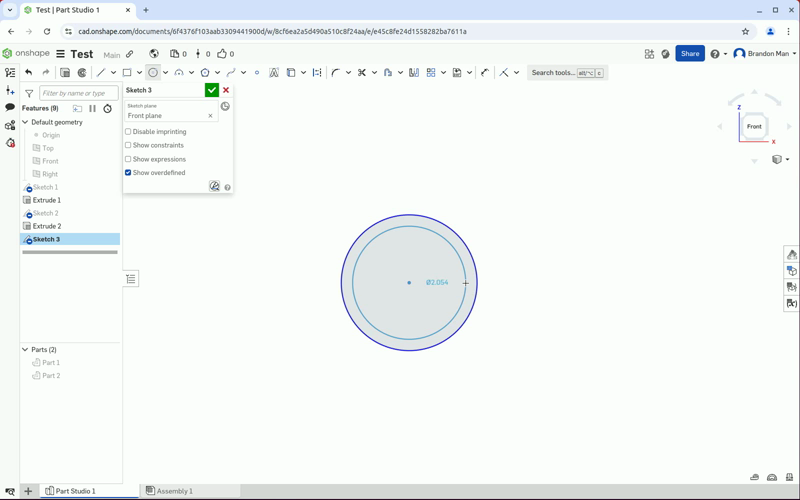
click(465, 282)
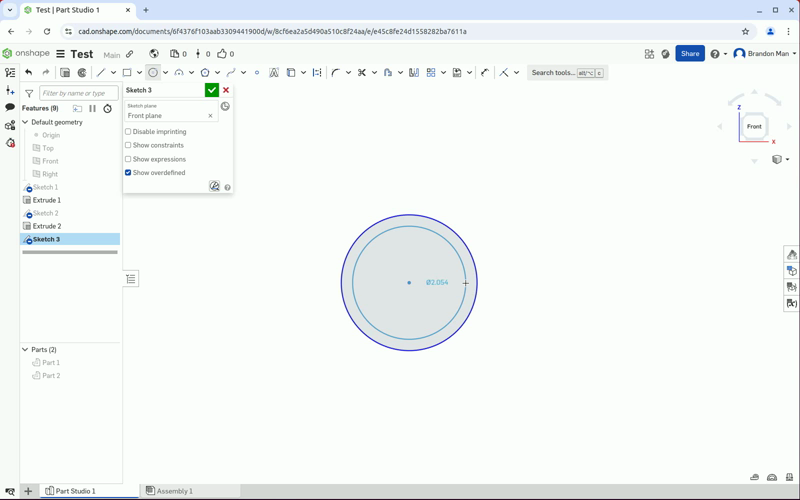
scroll(-6)
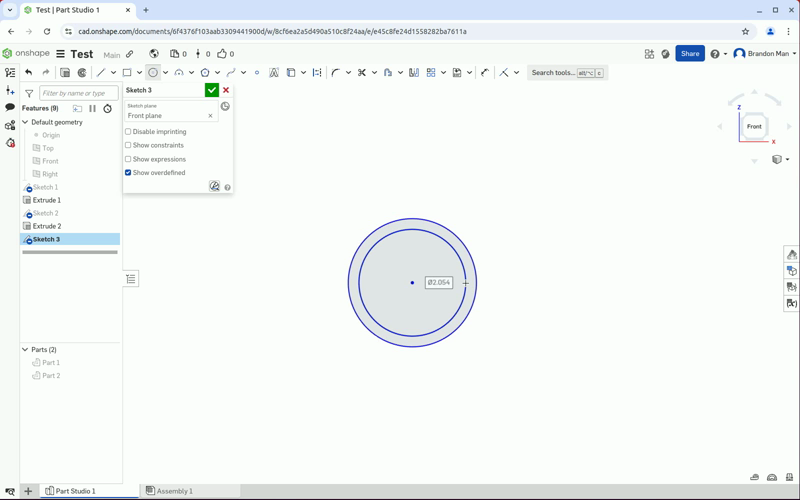
scroll(-6)
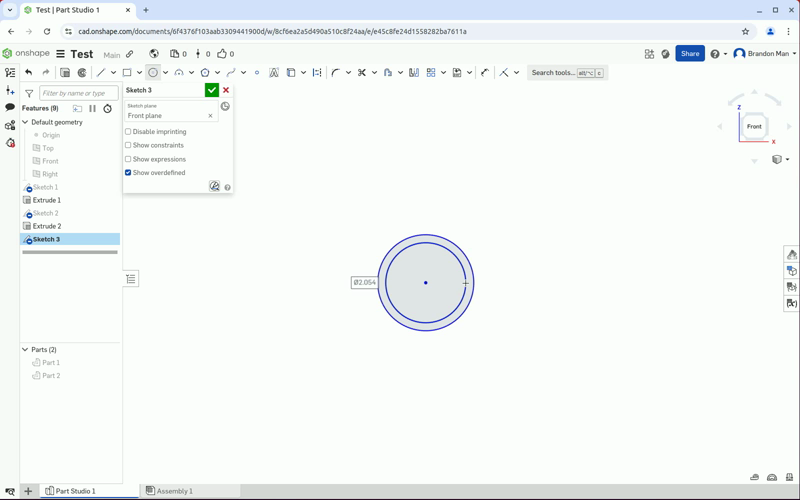
scroll(-6)
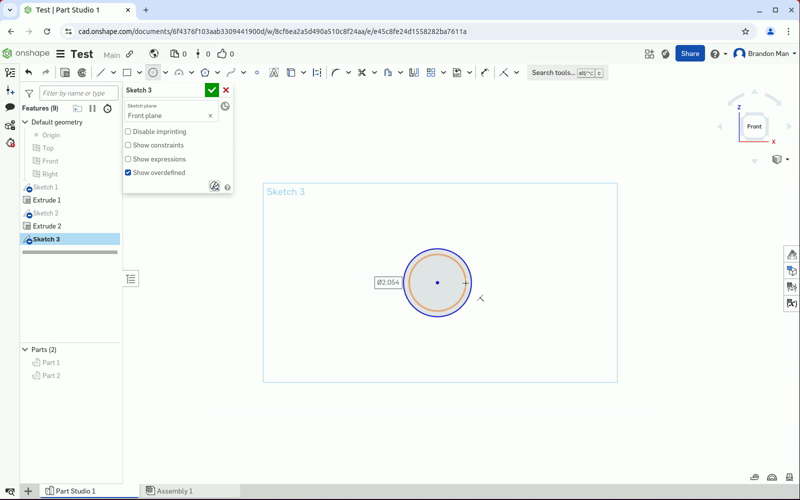
scroll(-6)
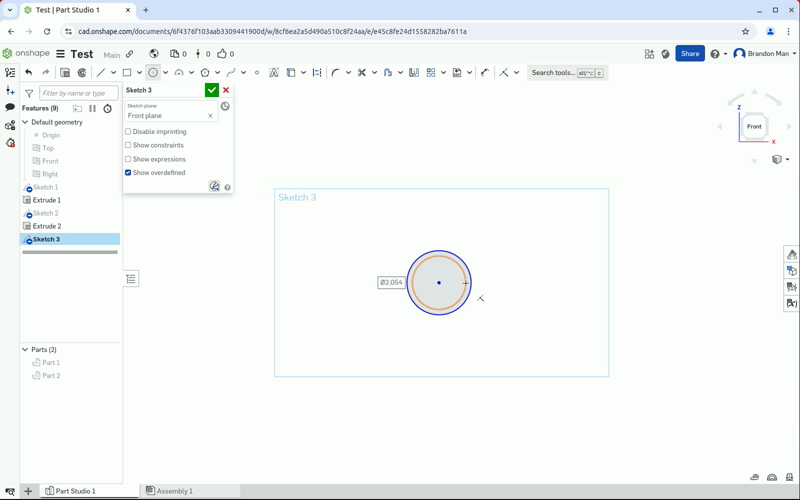
scroll(-6)
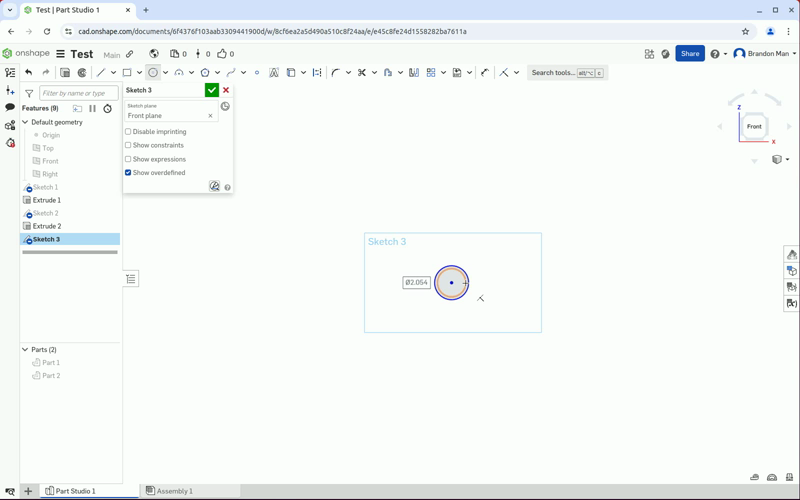
scroll(-6)
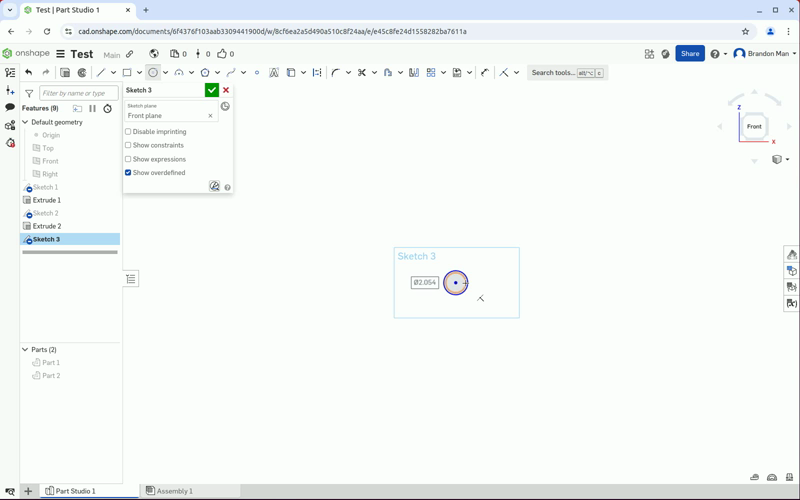
scroll(-6)
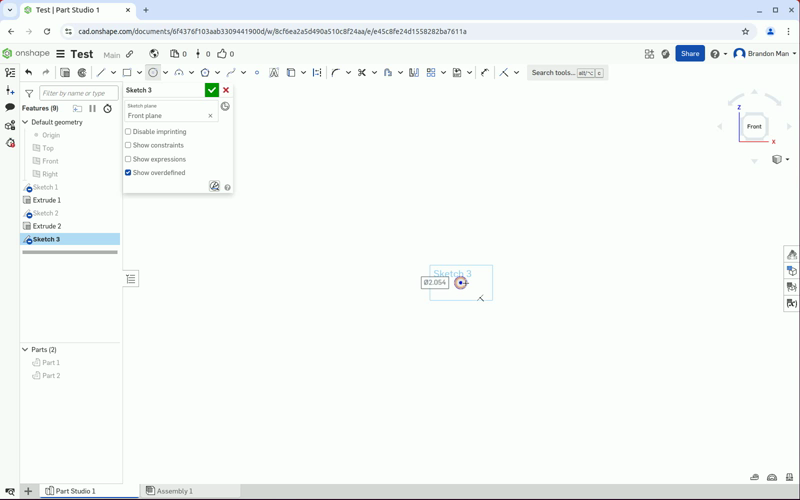
key(esc)
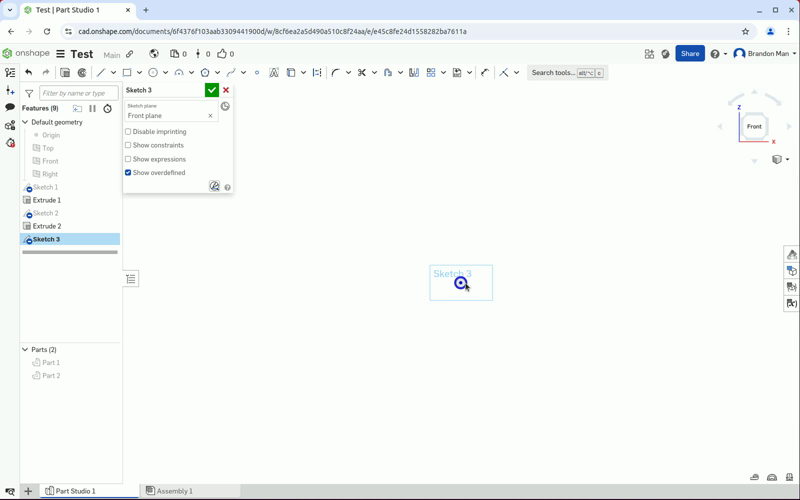
mouse_move(457, 278)
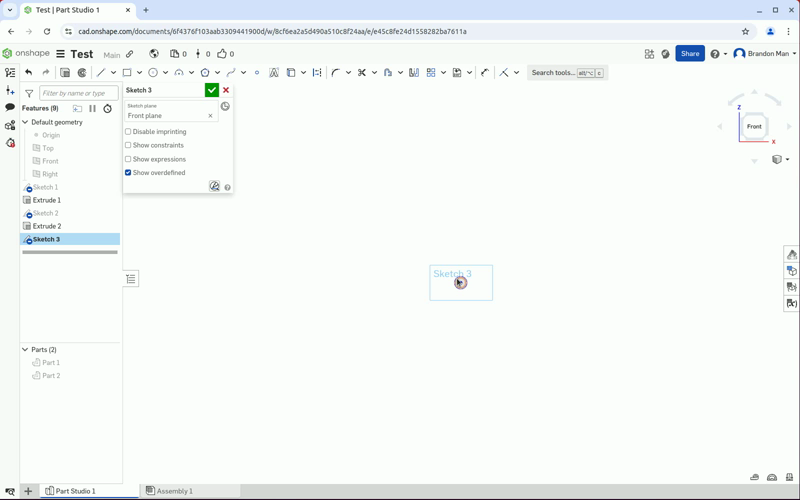
scroll(6)
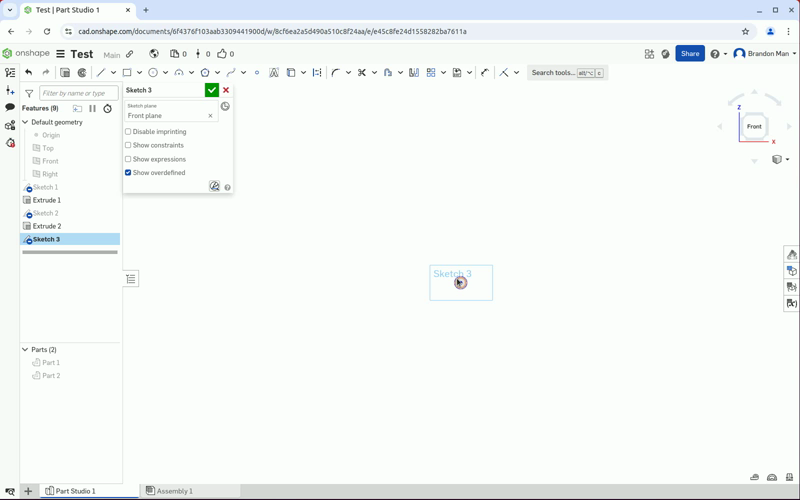
scroll(6)
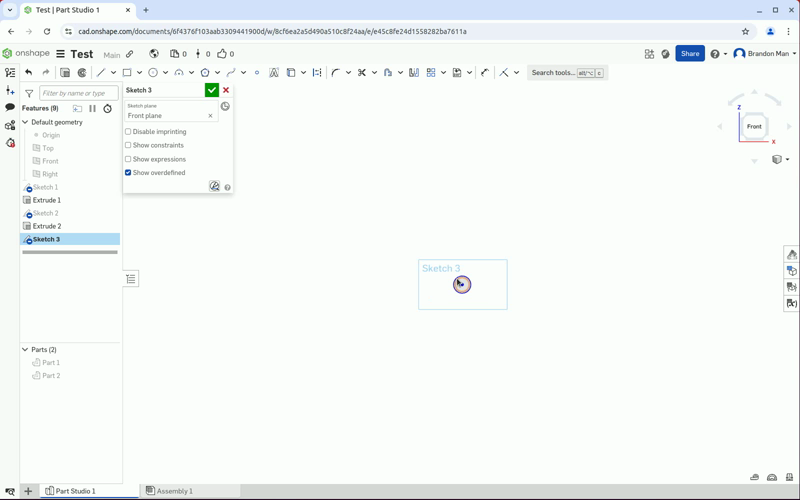
scroll(6)
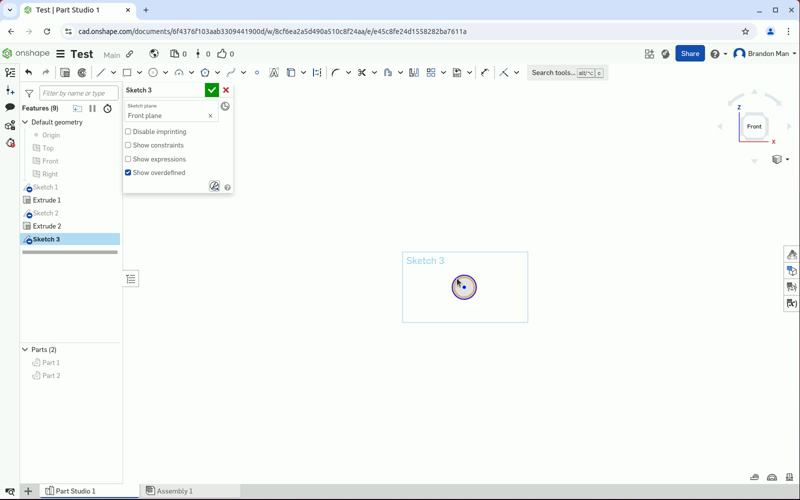
scroll(6)
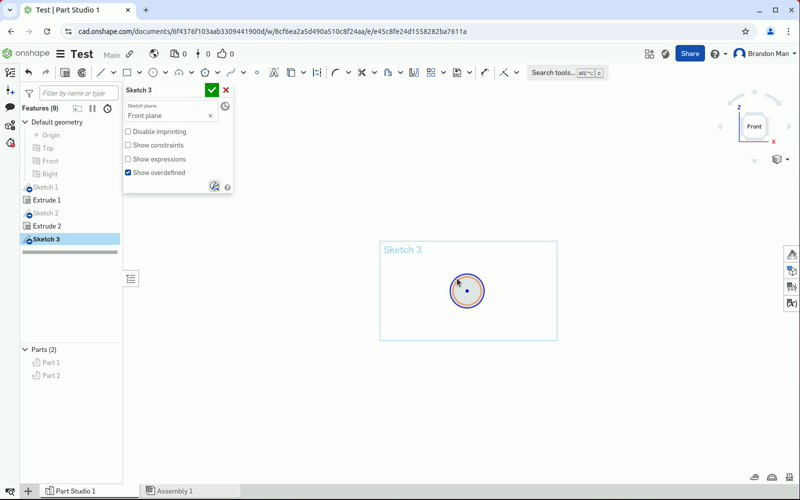
scroll(6)
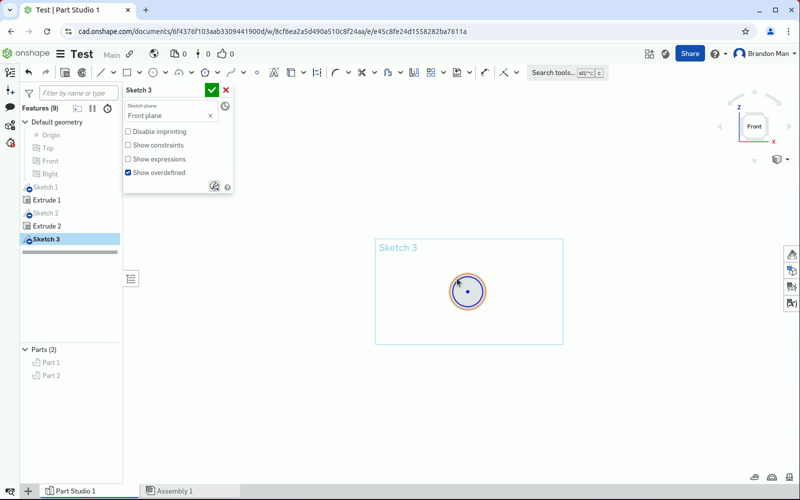
scroll(6)
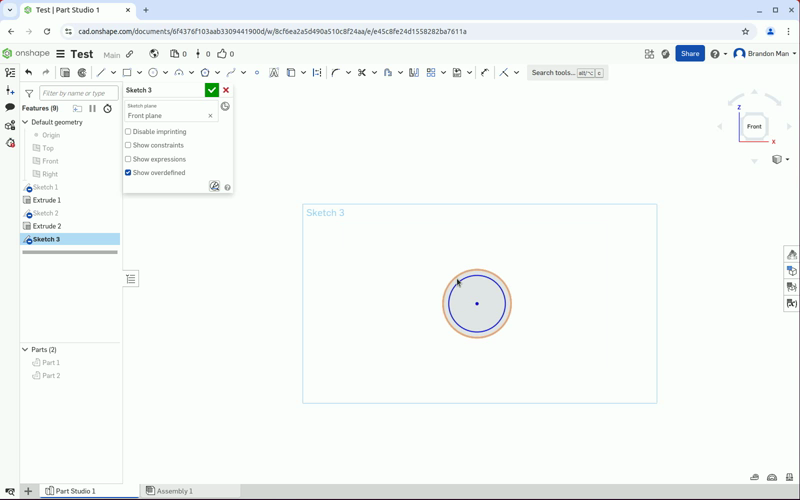
scroll(6)
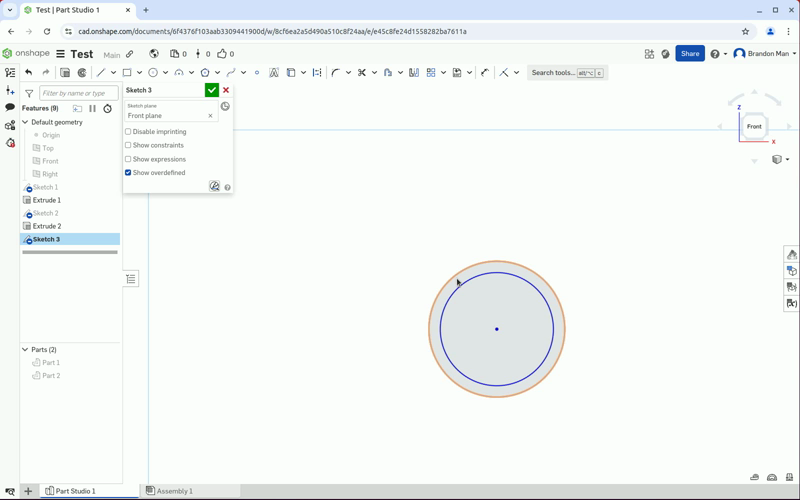
click(457, 278)
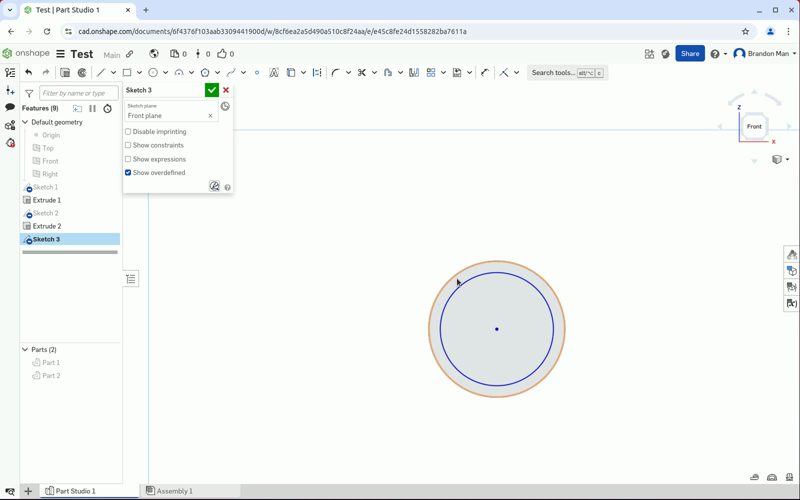
scroll(-6)
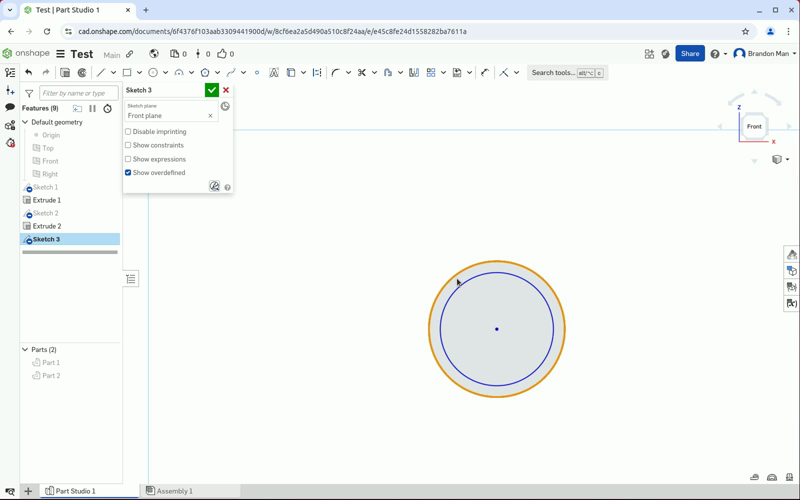
scroll(-6)
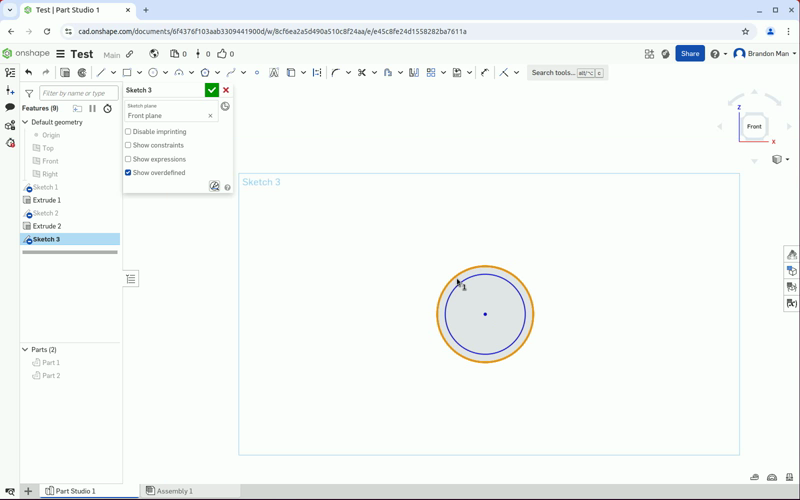
scroll(-6)
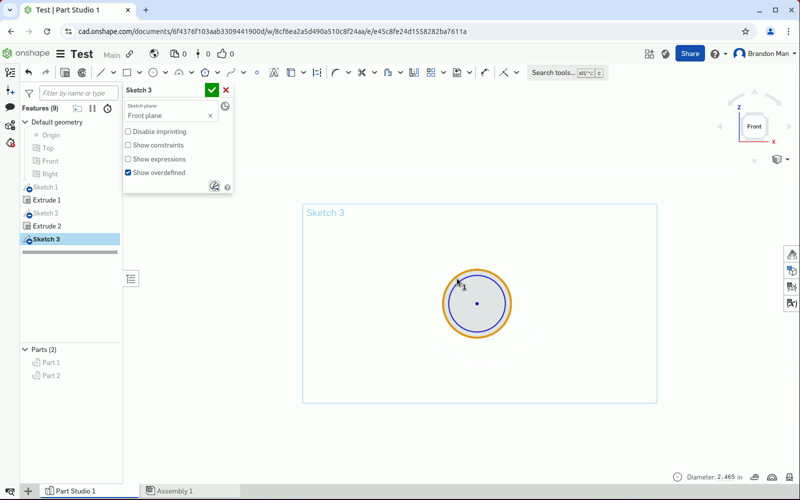
scroll(-6)
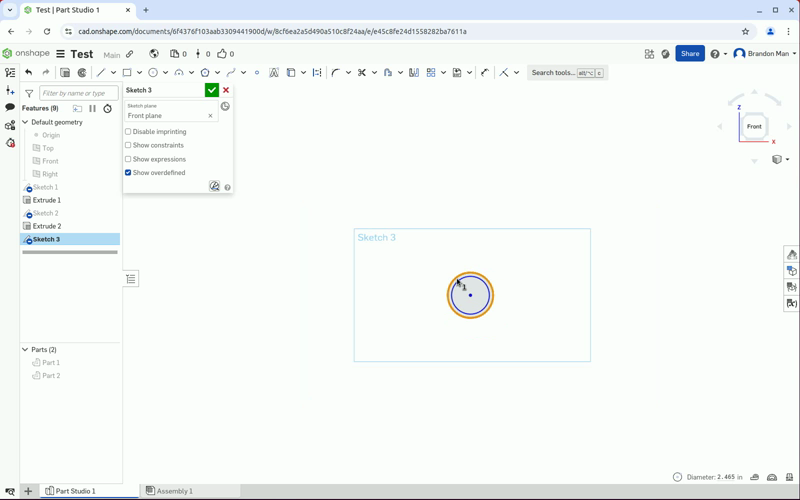
scroll(-6)
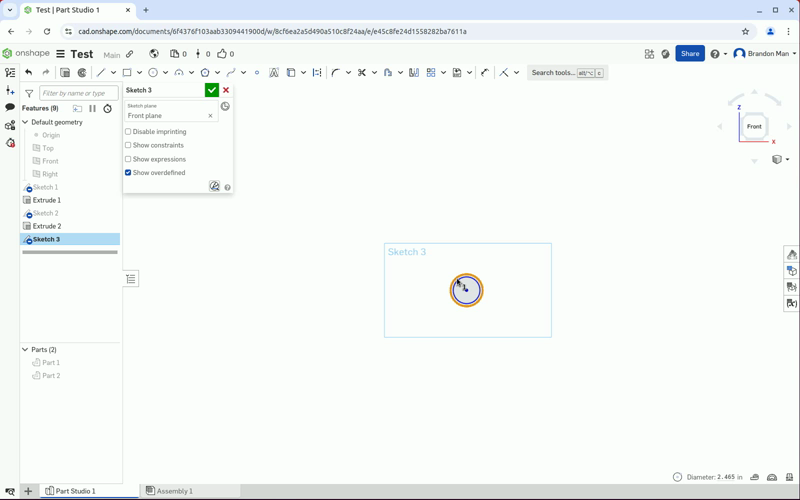
scroll(-6)
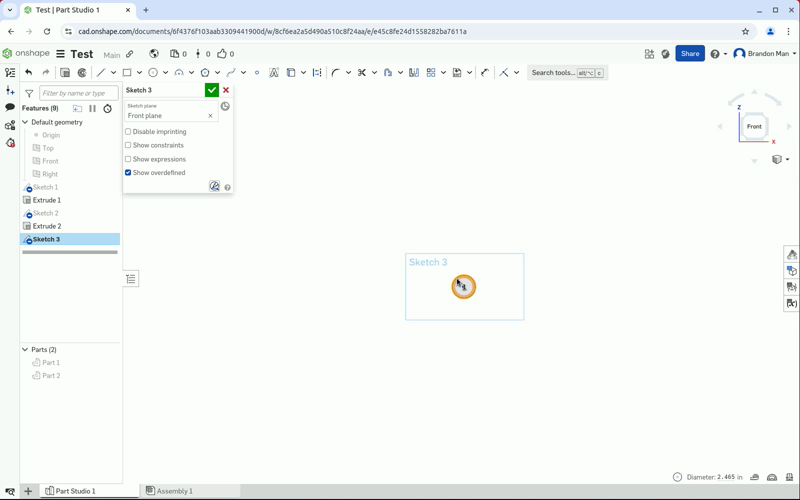
scroll(-6)
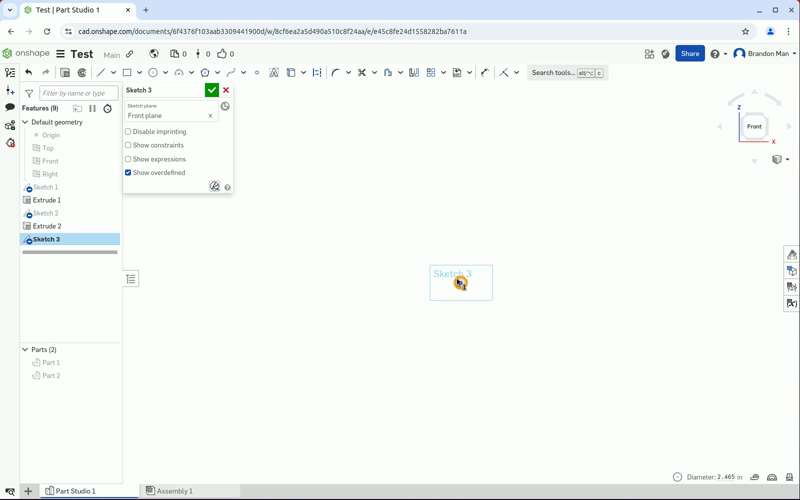
mouse_move(73, 352)
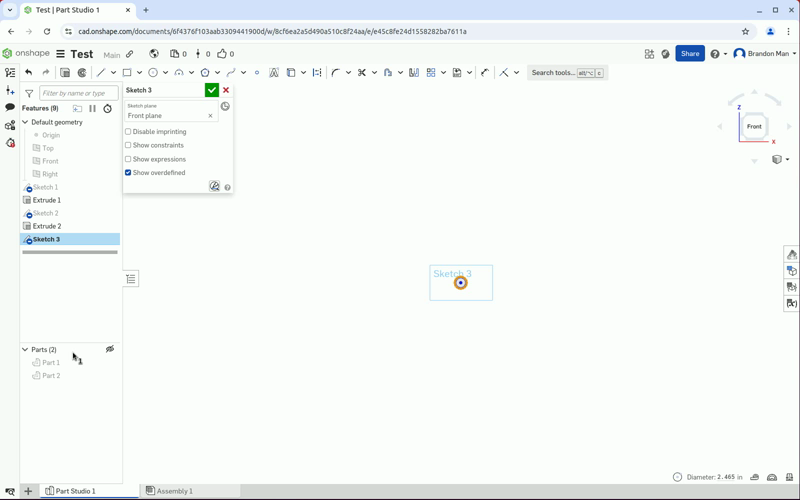
key(shift+y)
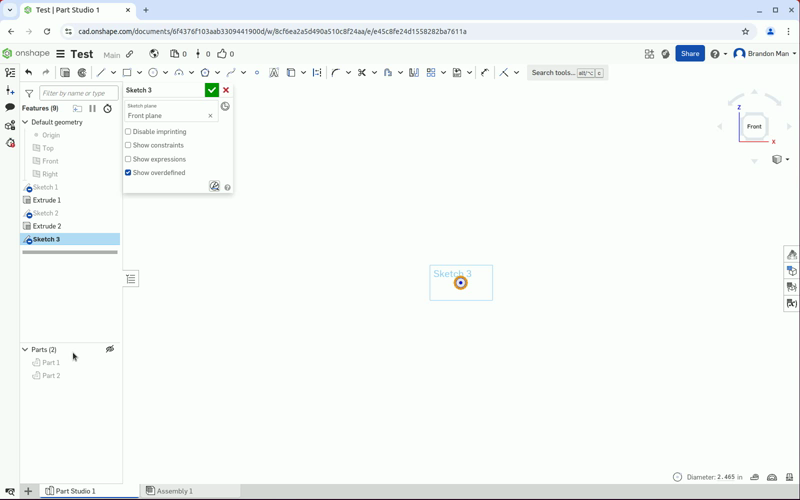
key(shift+e)
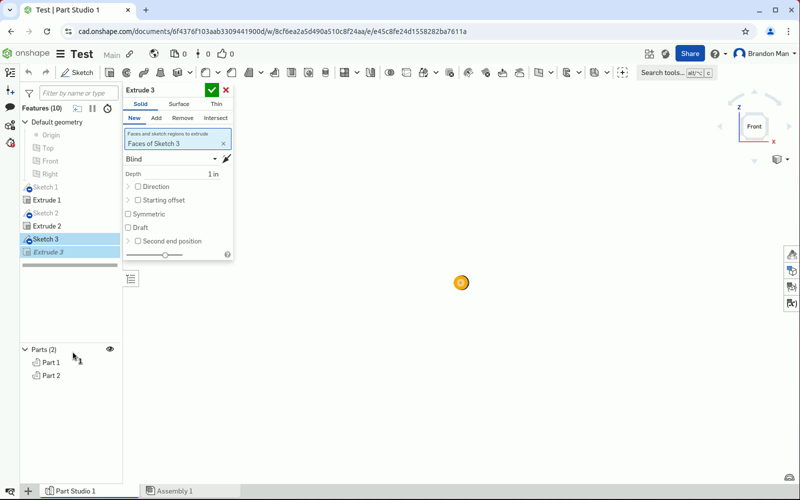
mouse_move(143, 106)
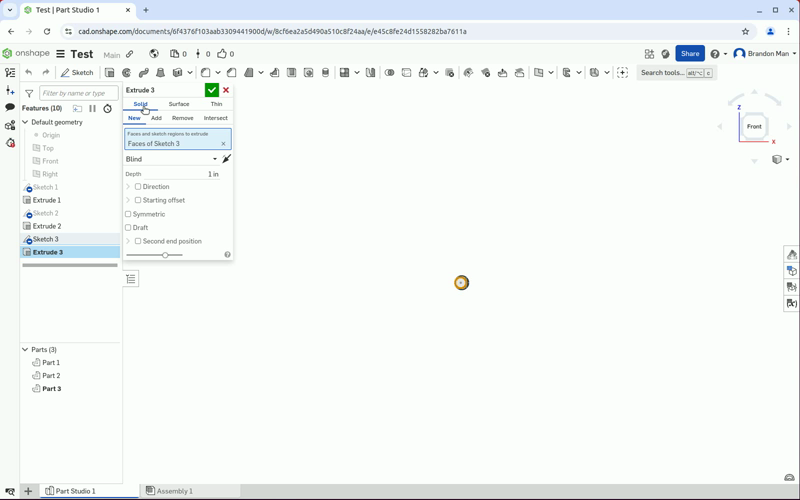
click(143, 106)
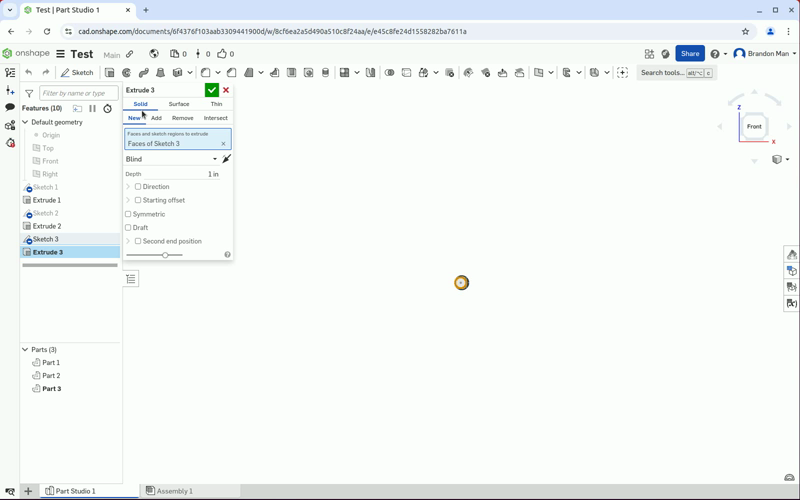
mouse_move(137, 120)
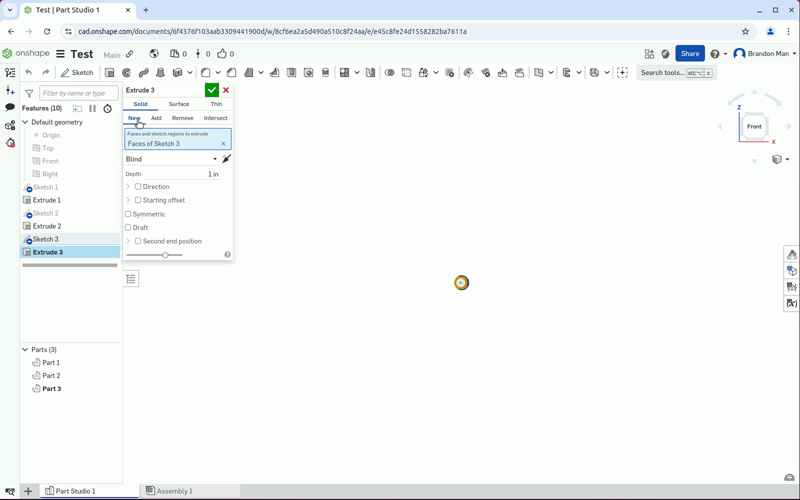
click(137, 120)
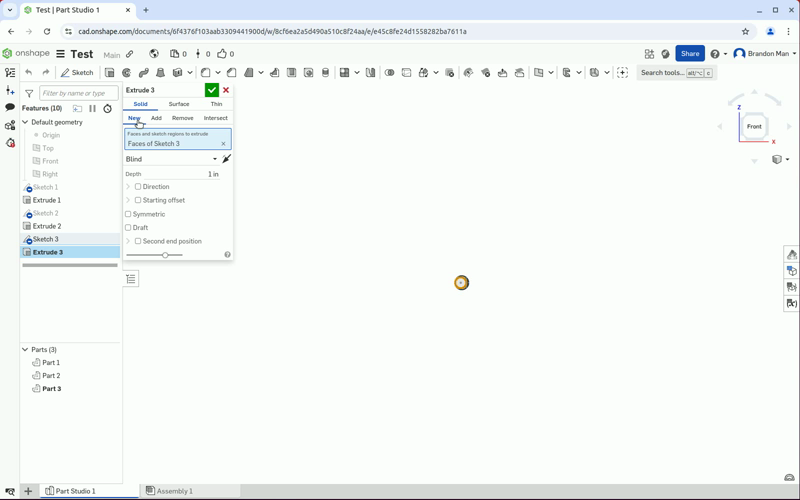
key(tab, 4)
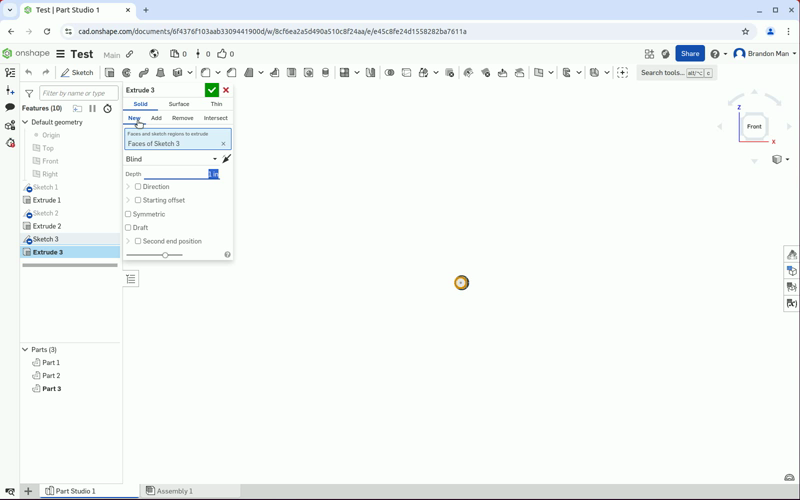
text(18.775)
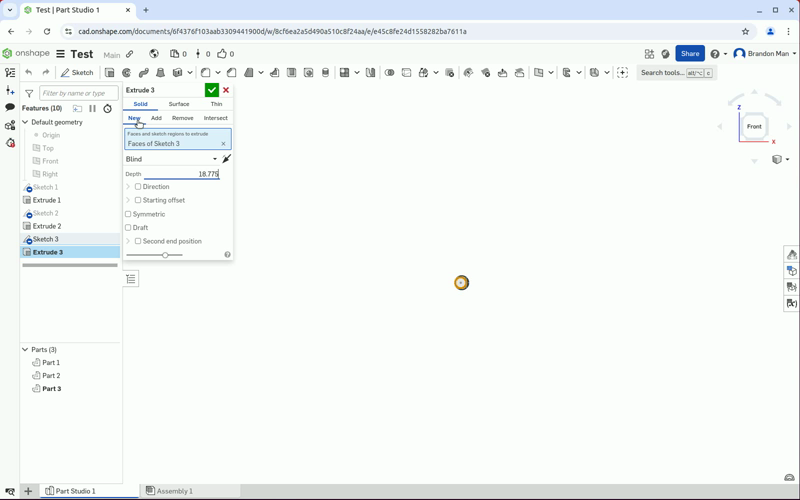
key(enter)
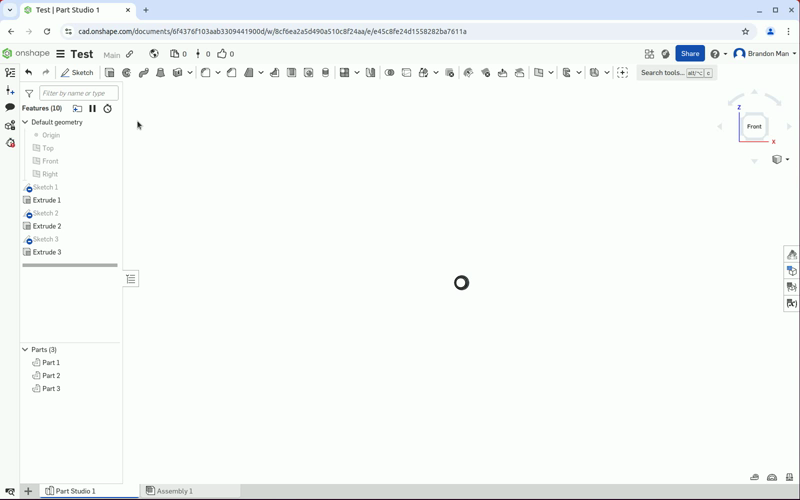
key(shift+h)
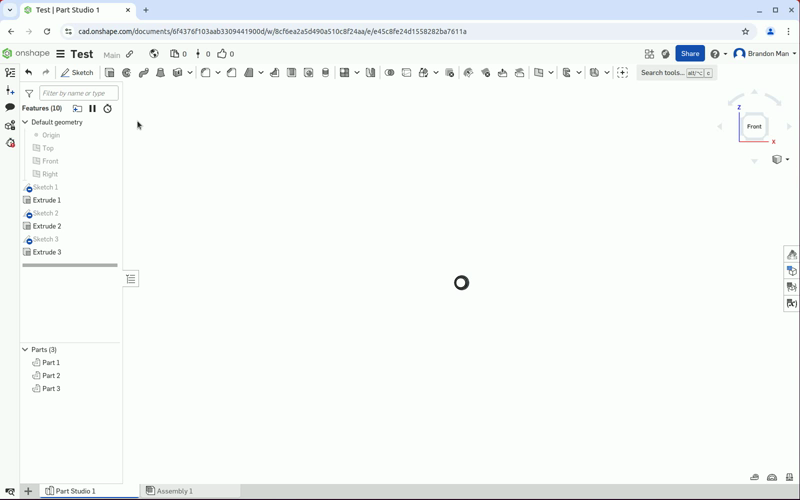
key(shift+h)
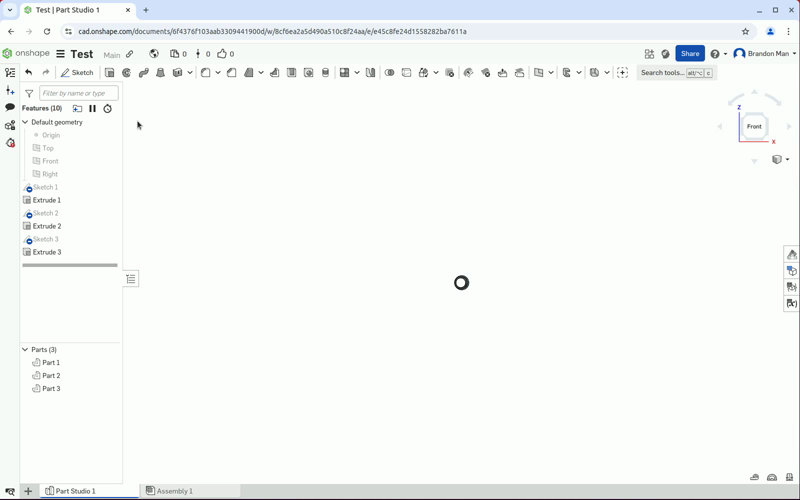
mouse_move(73, 189)
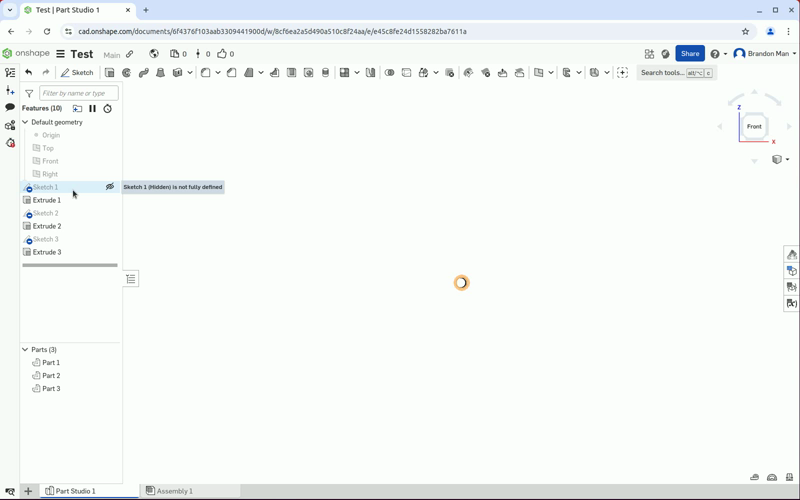
click(73, 189)
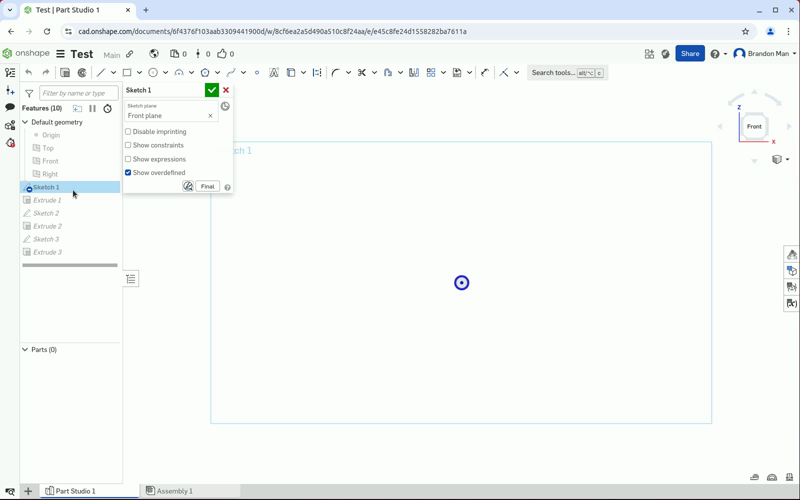
mouse_move(229, 92)
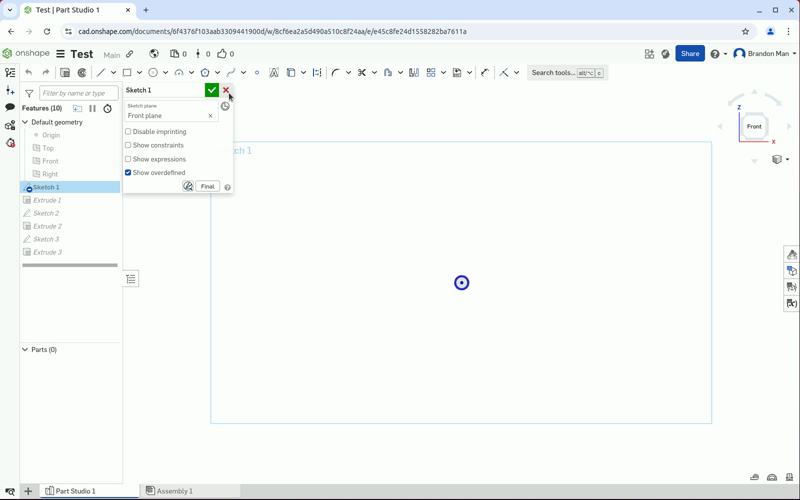
click(229, 92)
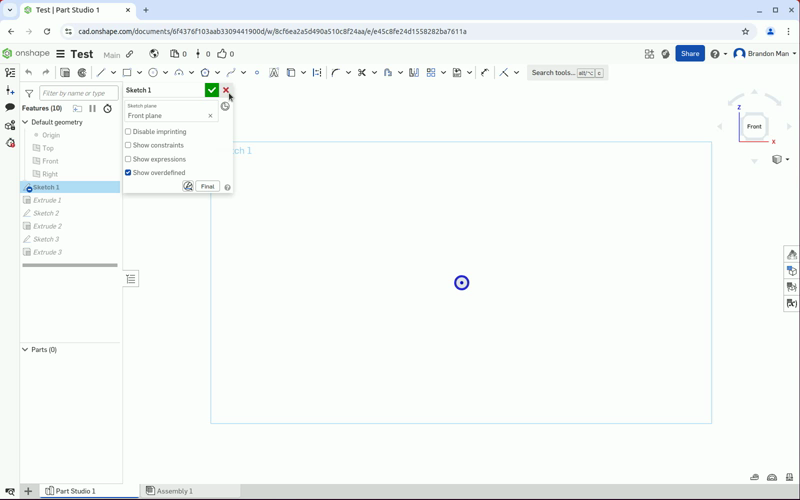
key(shift+s)
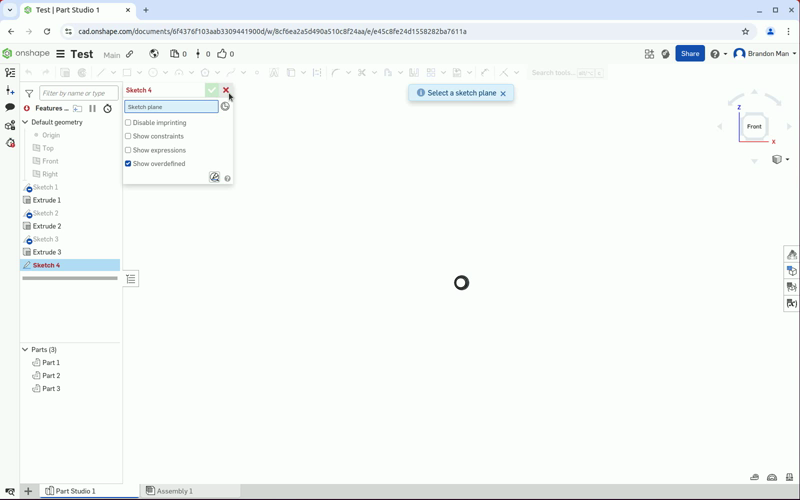
mouse_move(73, 163)
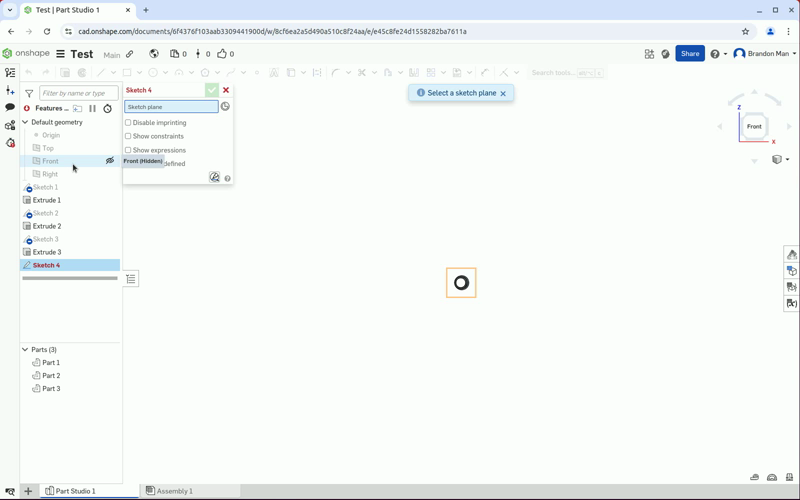
click(73, 163)
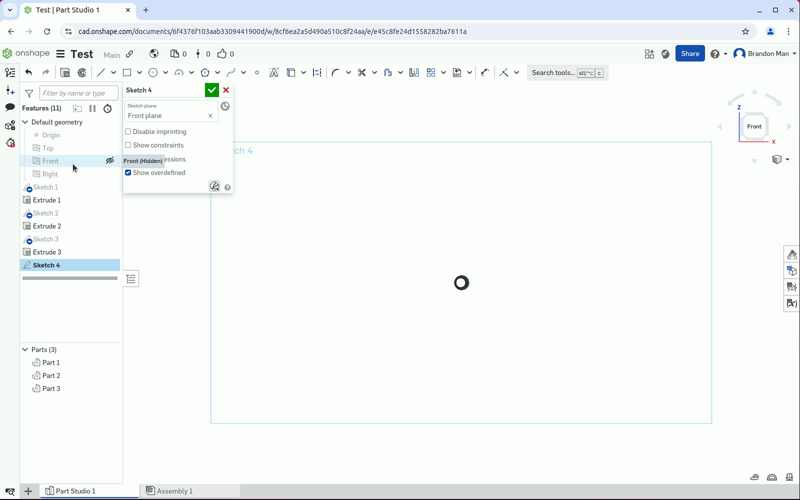
mouse_move(73, 352)
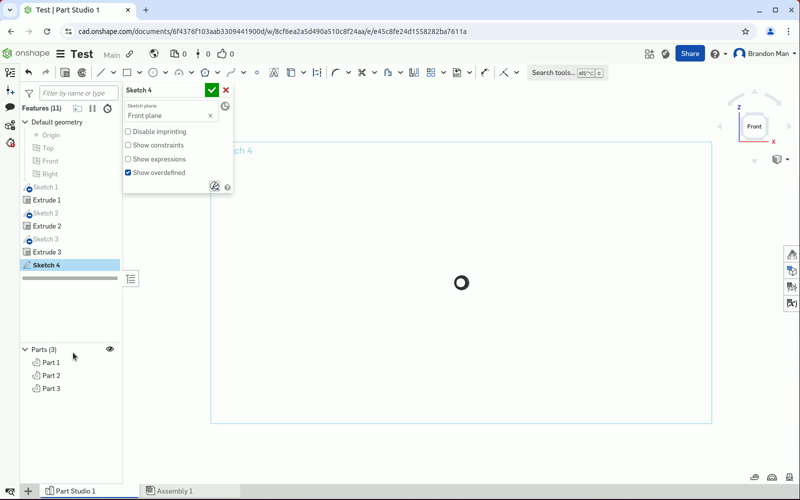
key(y)
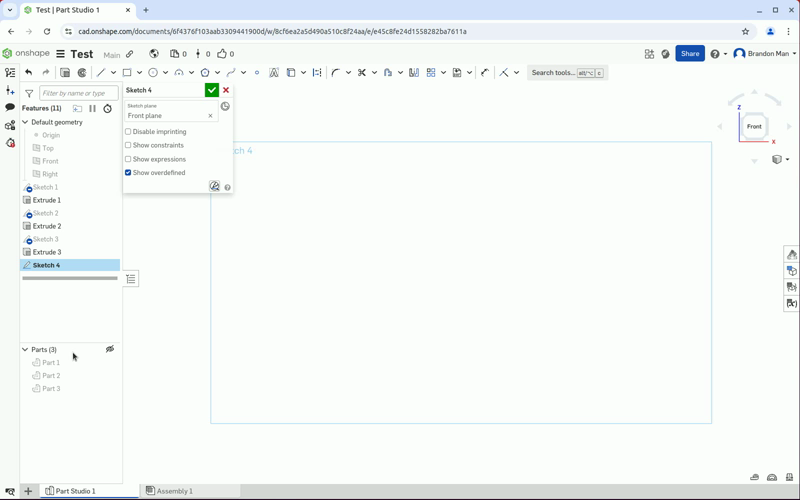
key(a)
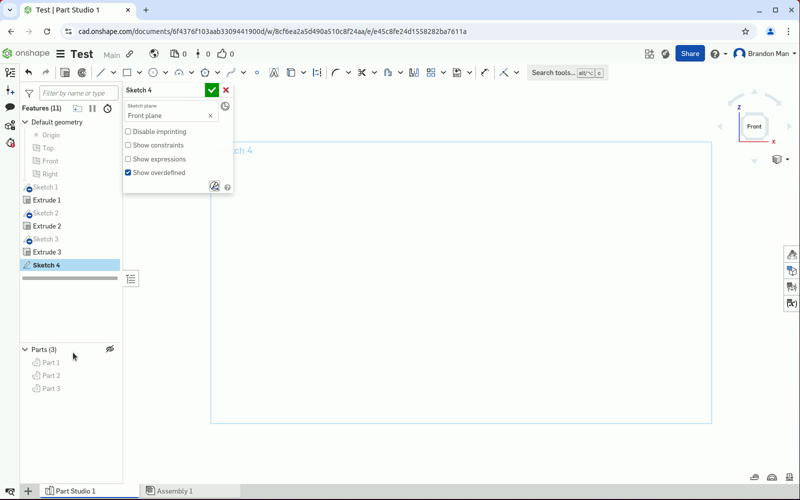
key_down(shift)
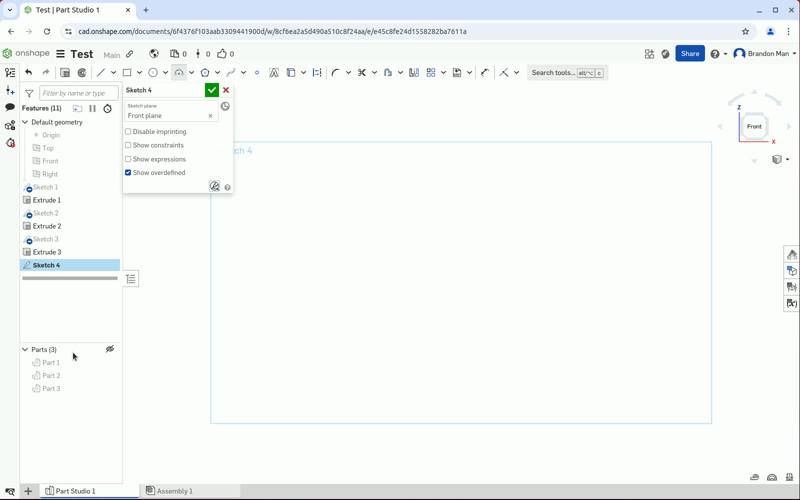
mouse_move(460, 288)
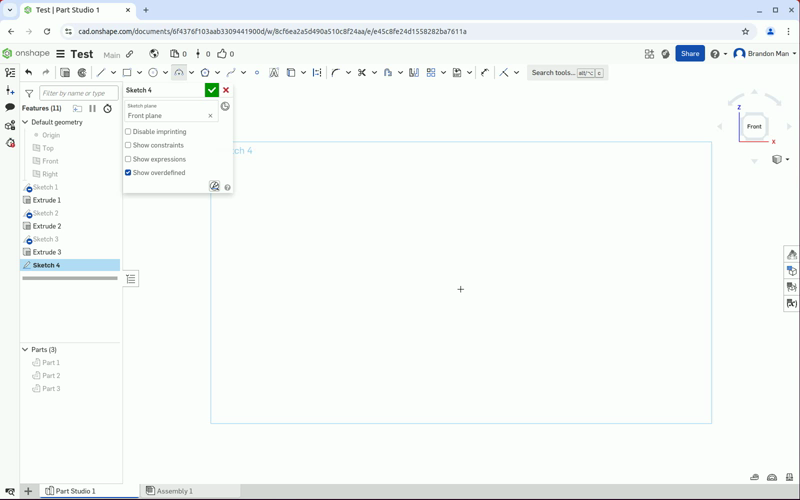
click(460, 288)
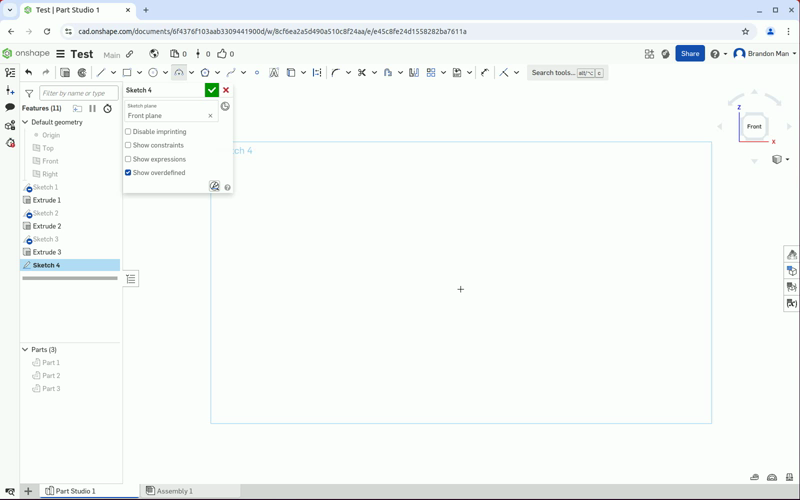
key_up(shift)
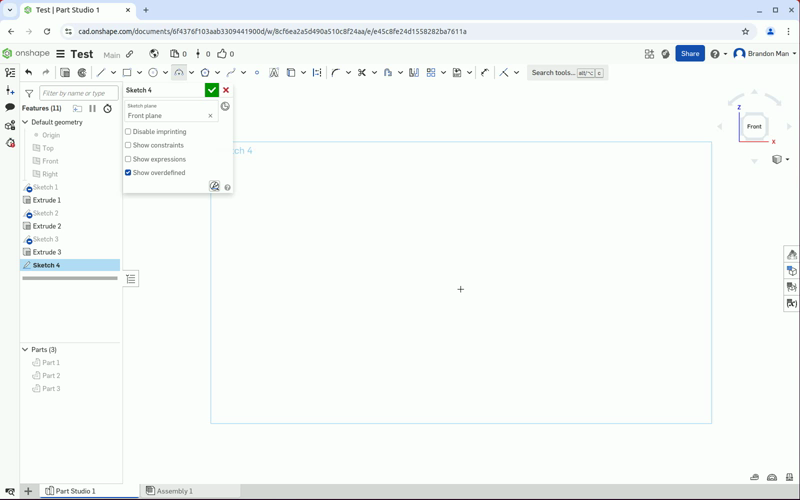
key_down(shift)
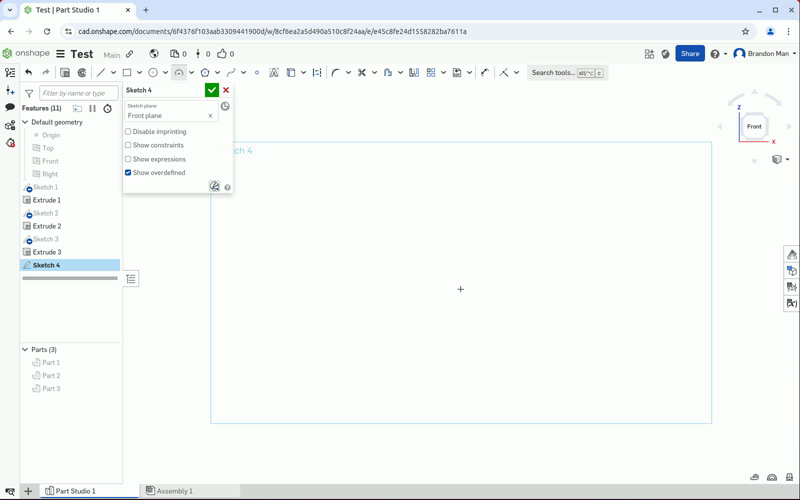
mouse_move(461, 288)
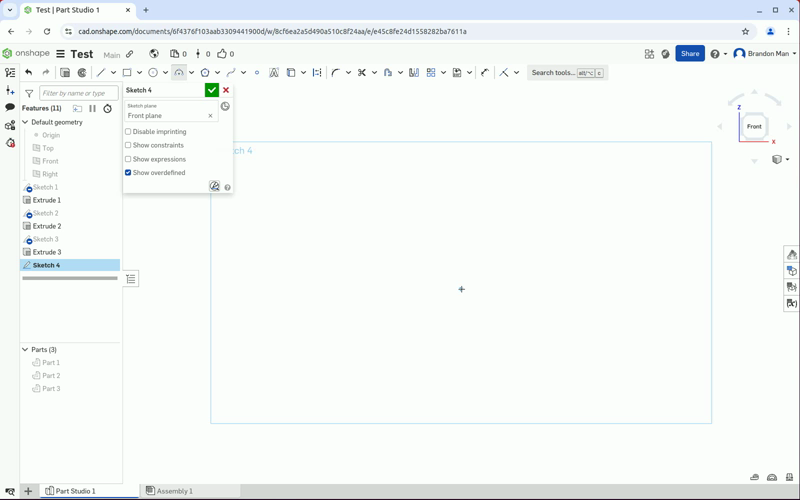
scroll(6)
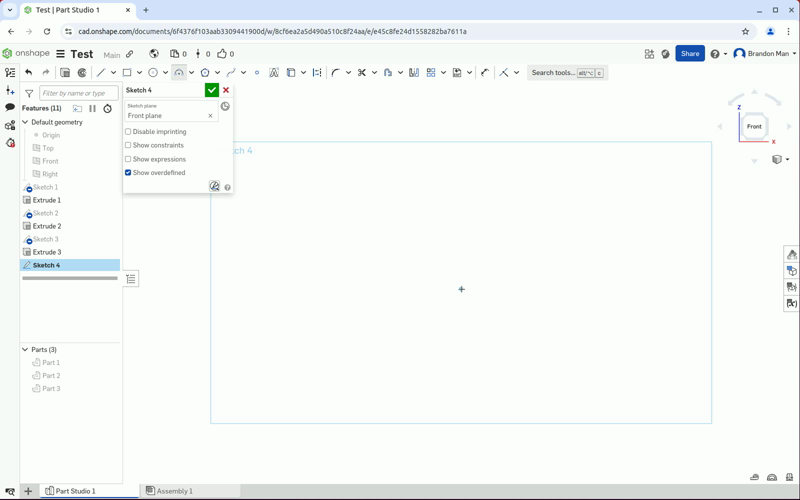
scroll(6)
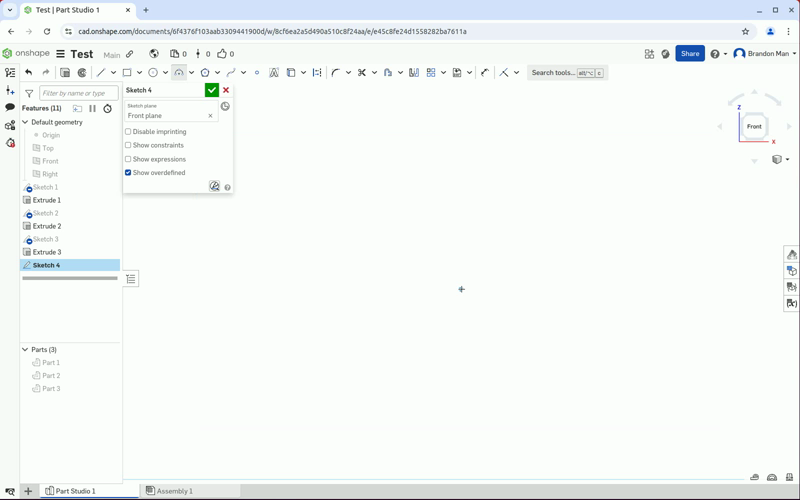
scroll(6)
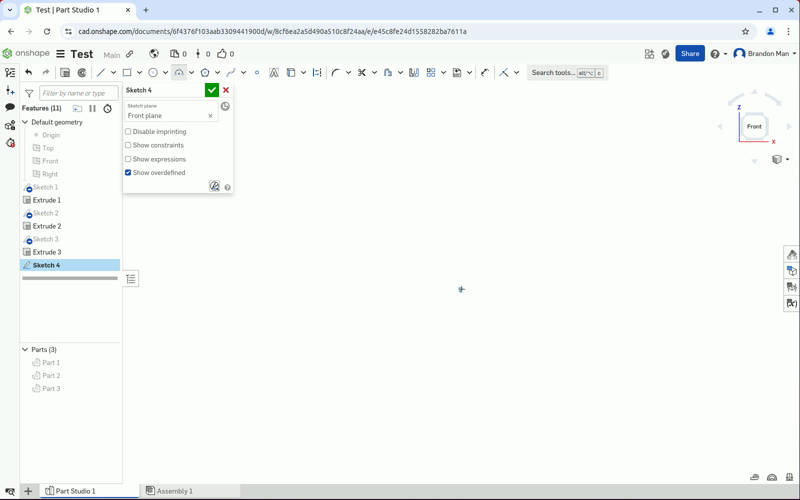
scroll(6)
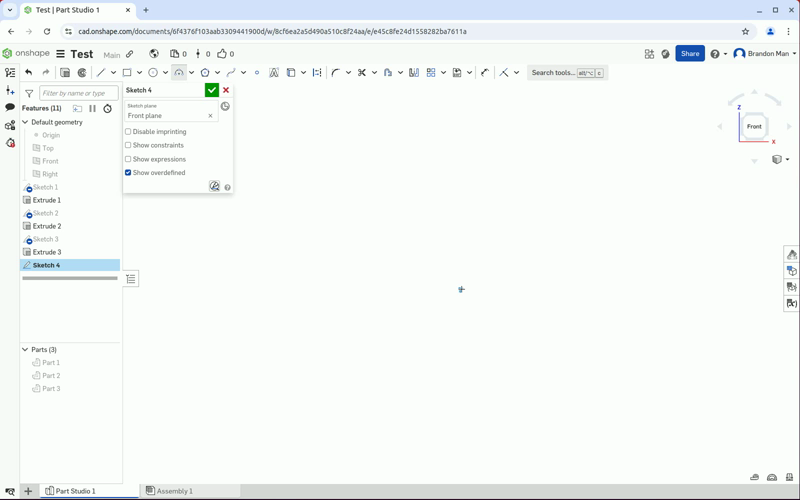
scroll(6)
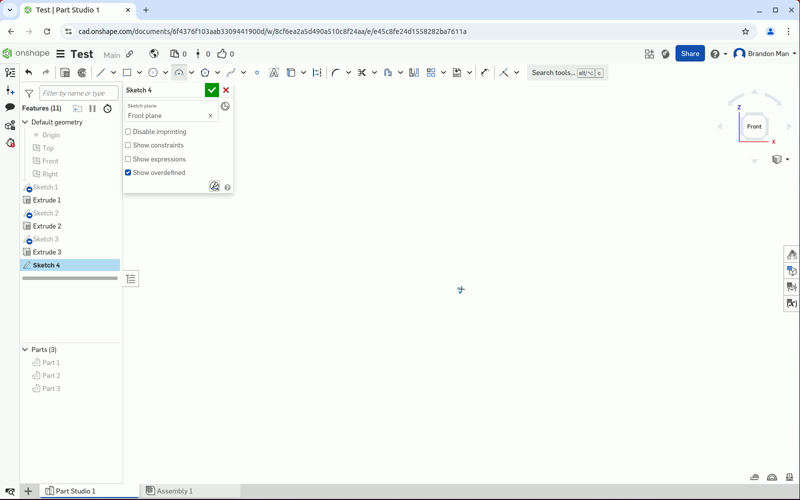
scroll(6)
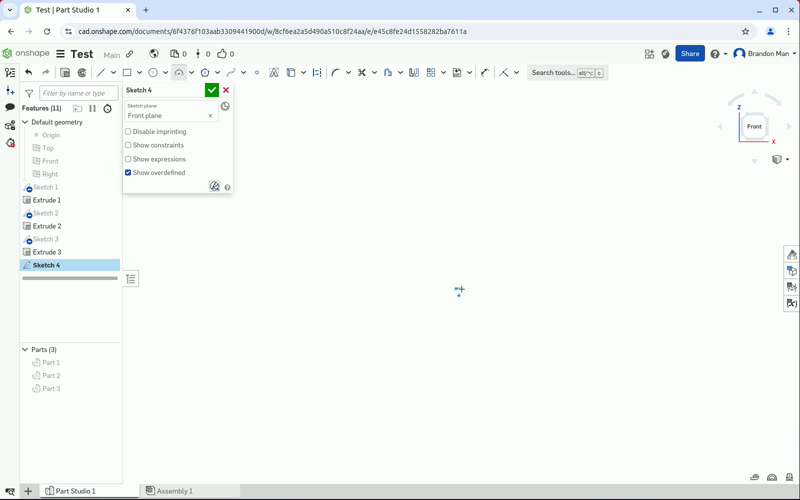
scroll(6)
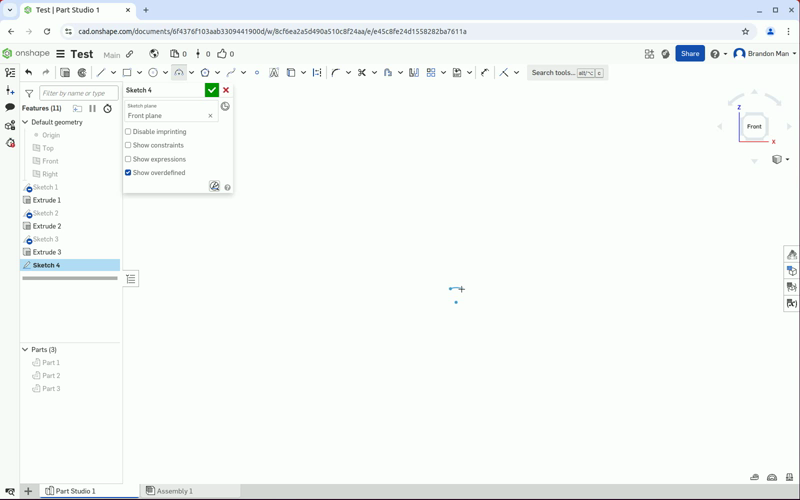
click(461, 288)
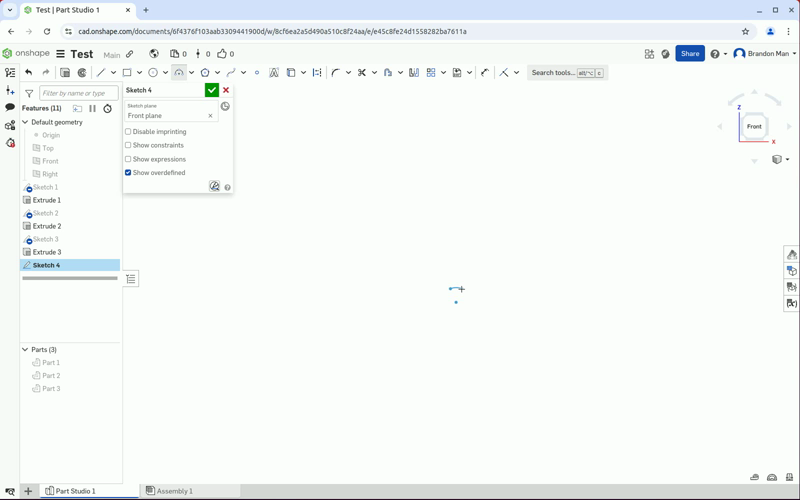
scroll(-6)
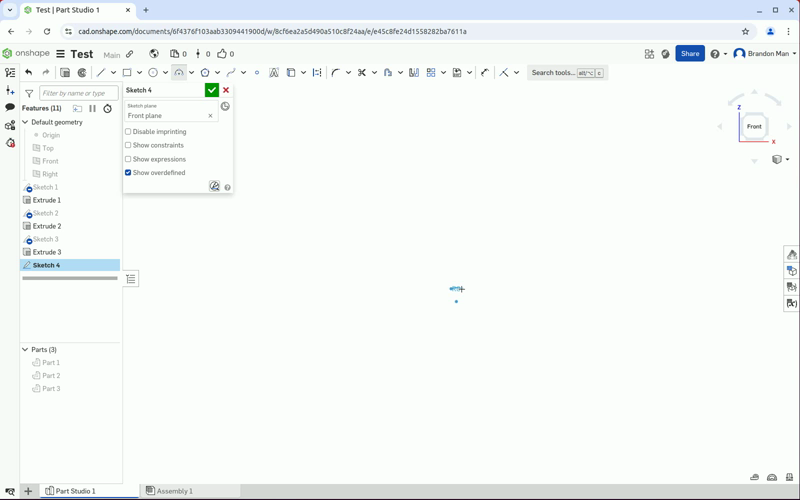
scroll(-6)
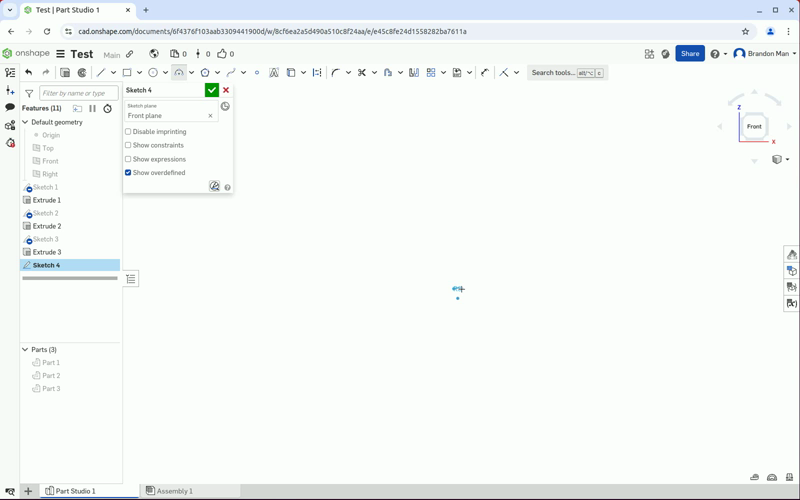
scroll(-6)
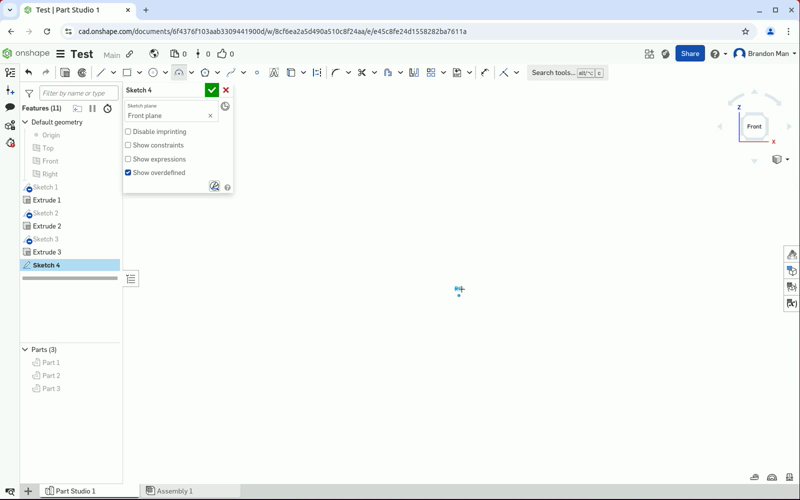
scroll(-6)
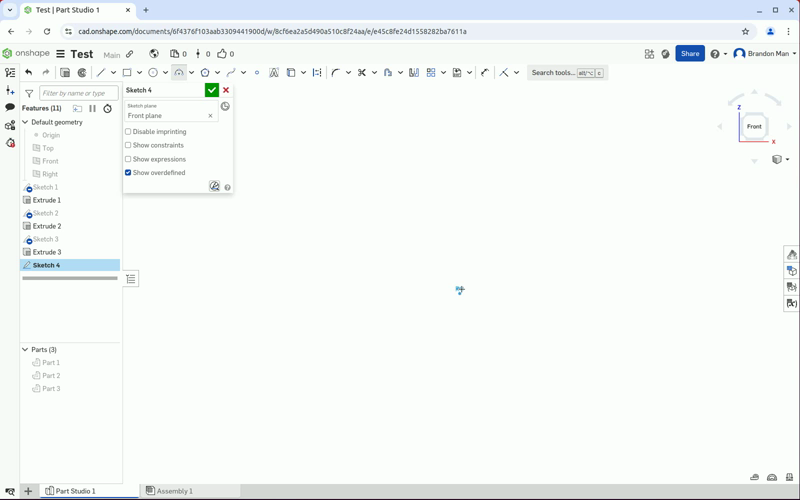
scroll(-6)
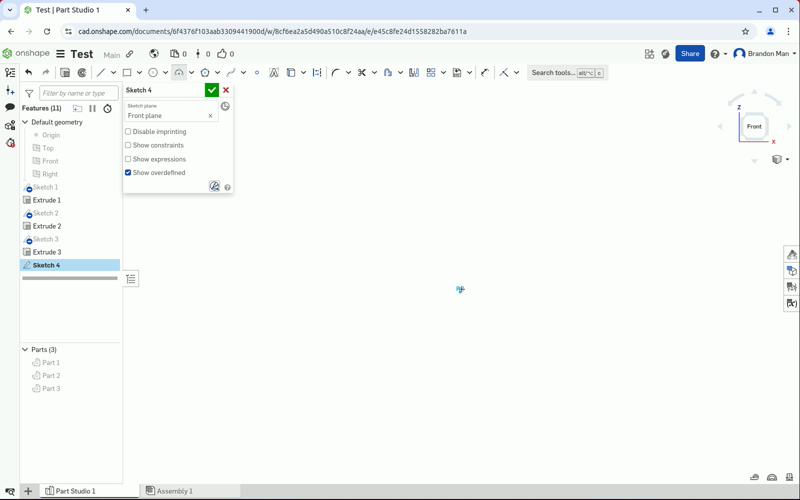
scroll(-6)
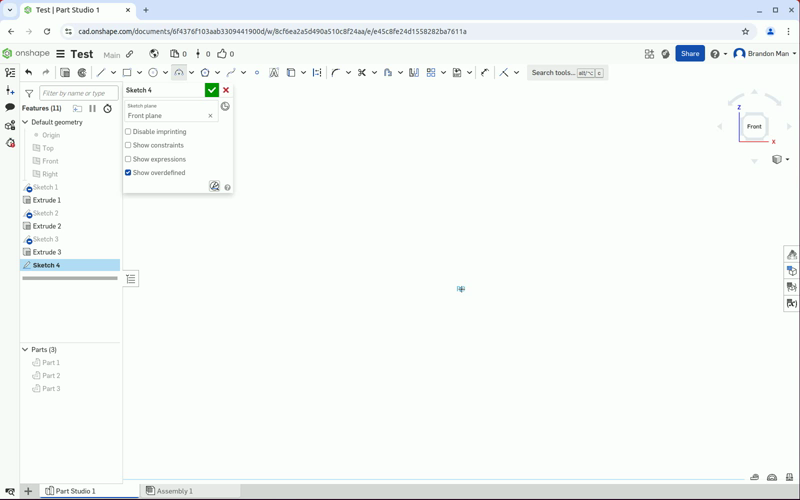
scroll(-6)
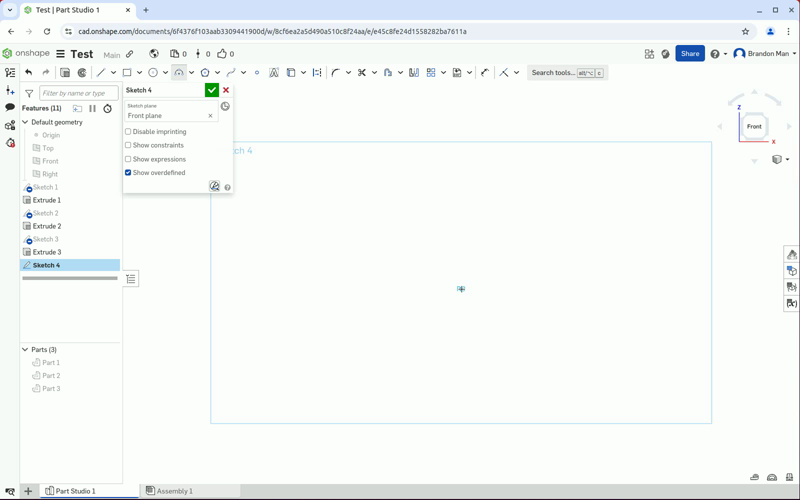
mouse_move(461, 276)
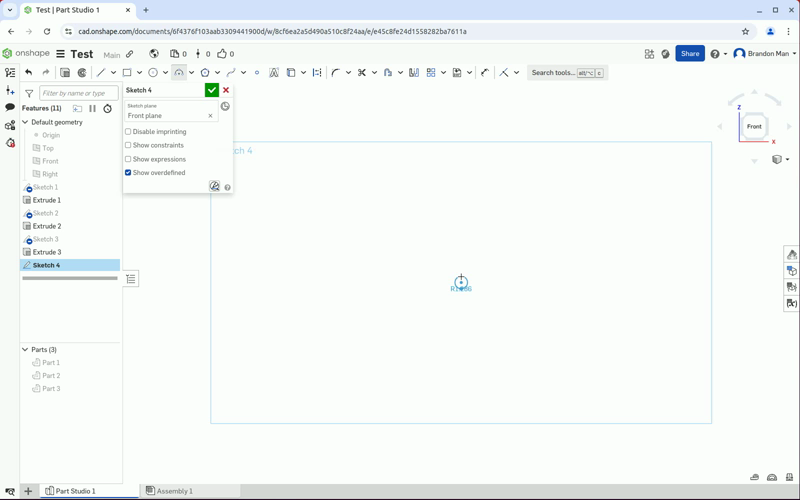
scroll(6)
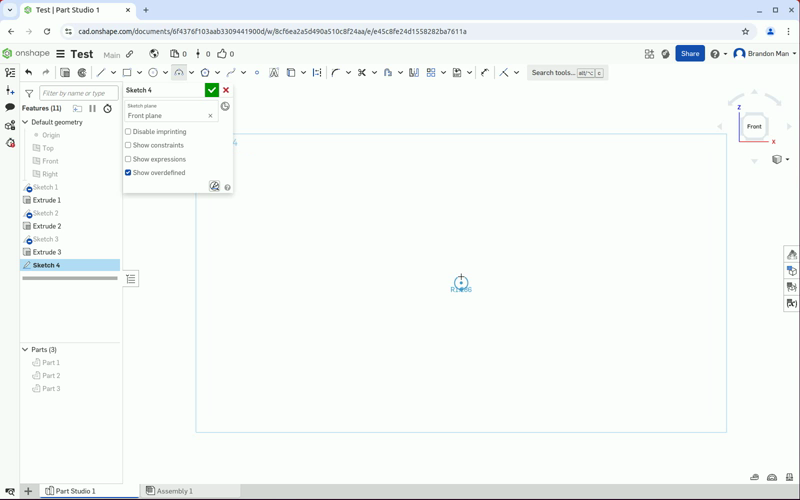
scroll(6)
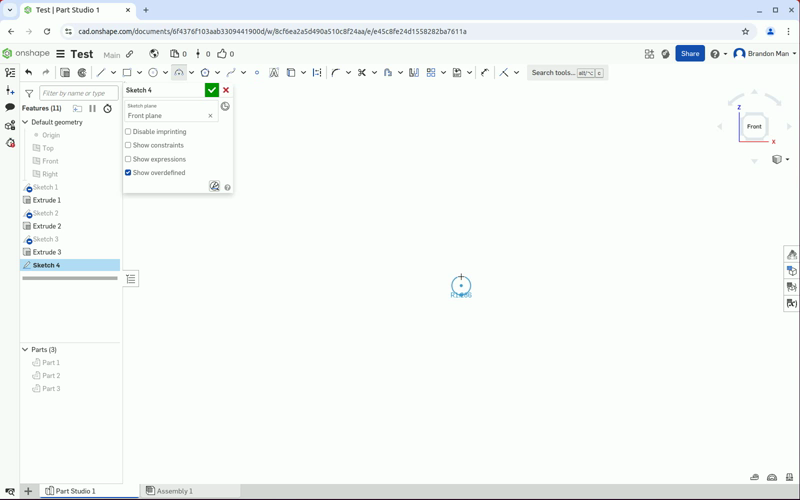
scroll(6)
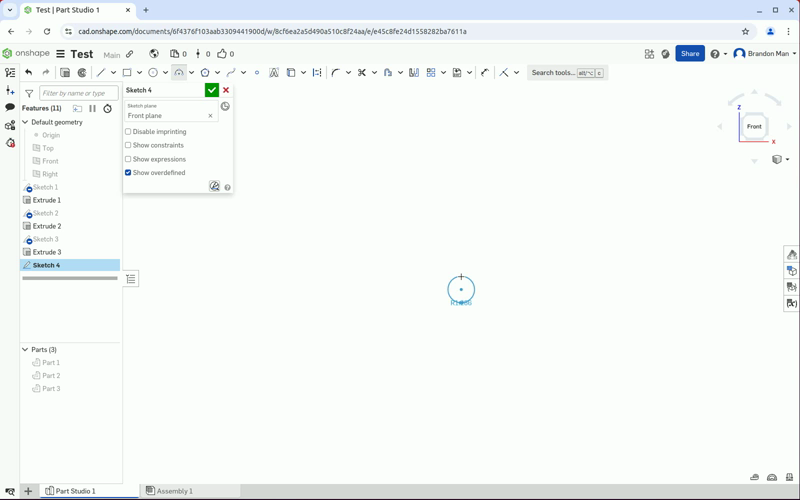
scroll(6)
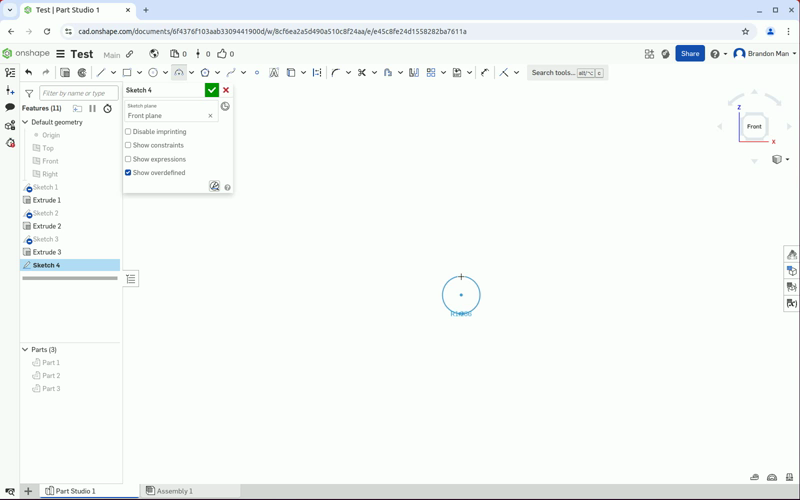
scroll(6)
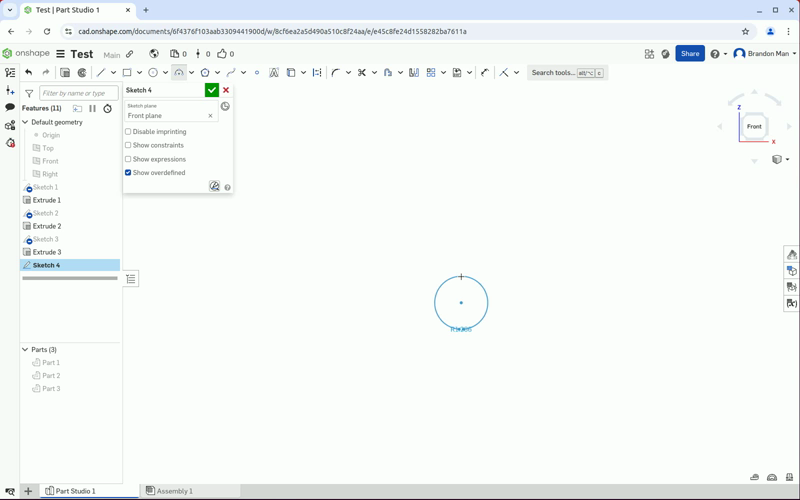
scroll(6)
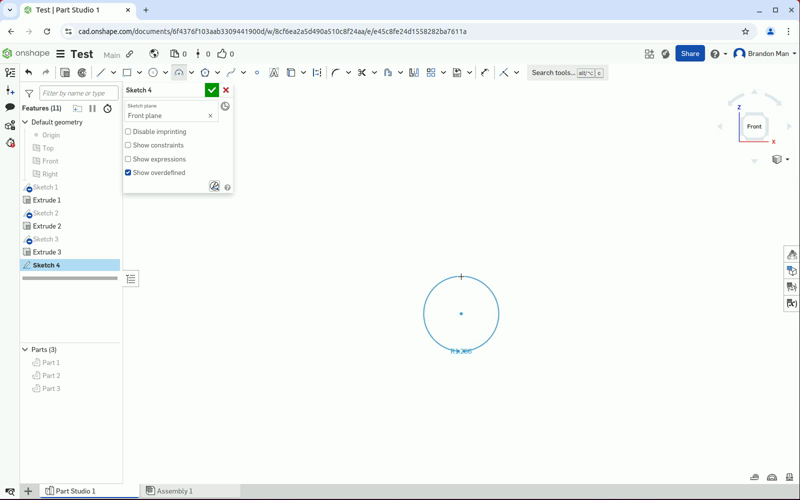
scroll(6)
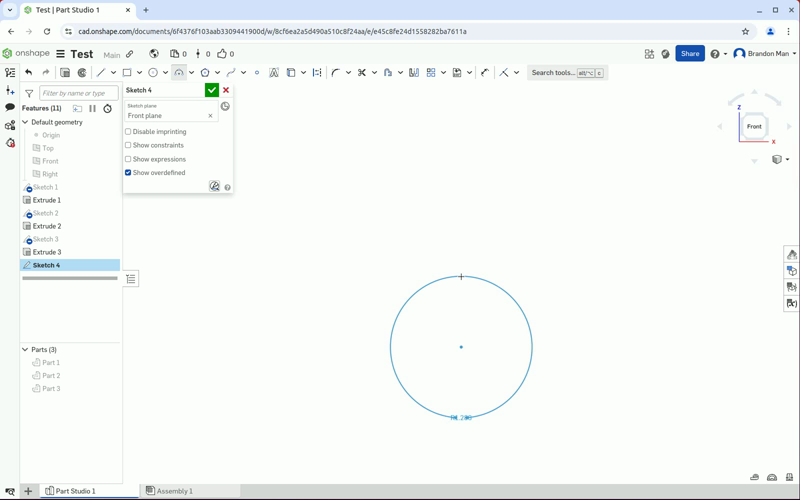
click(461, 276)
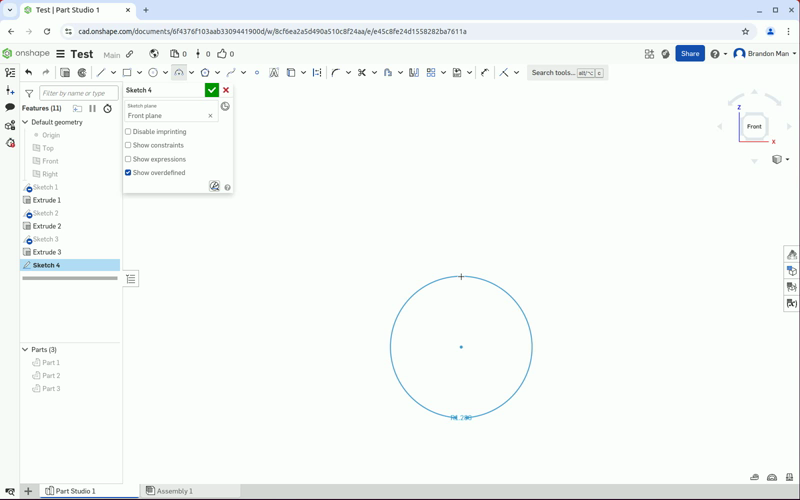
scroll(-6)
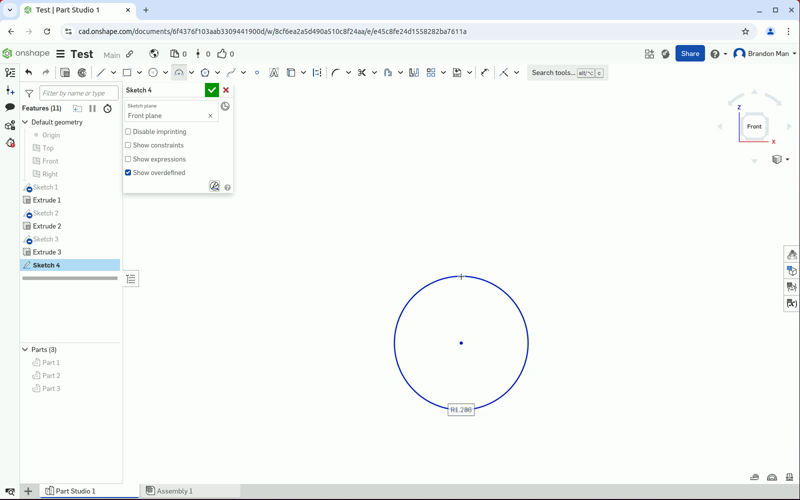
scroll(-6)
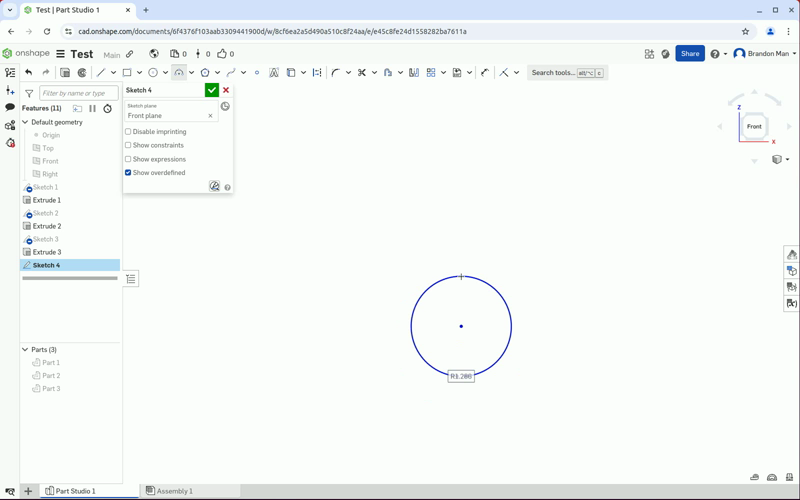
scroll(-6)
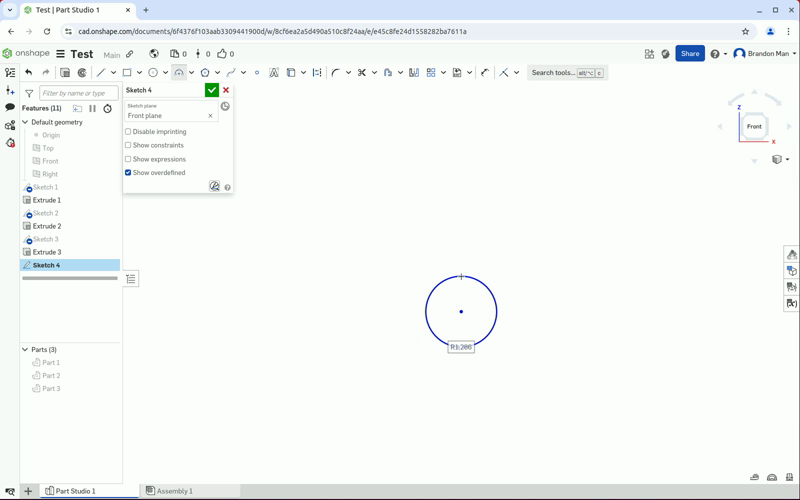
scroll(-6)
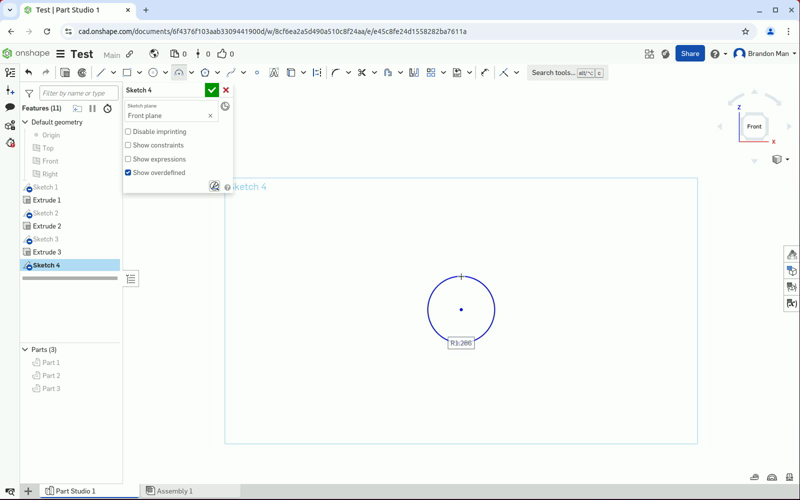
scroll(-6)
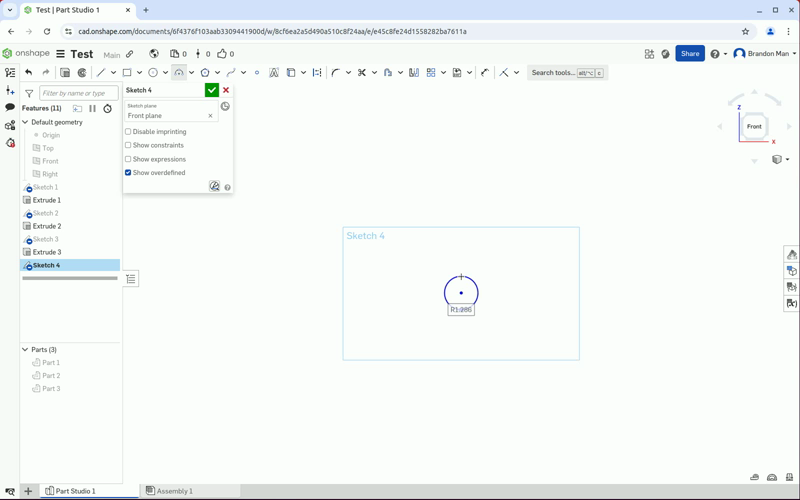
scroll(-6)
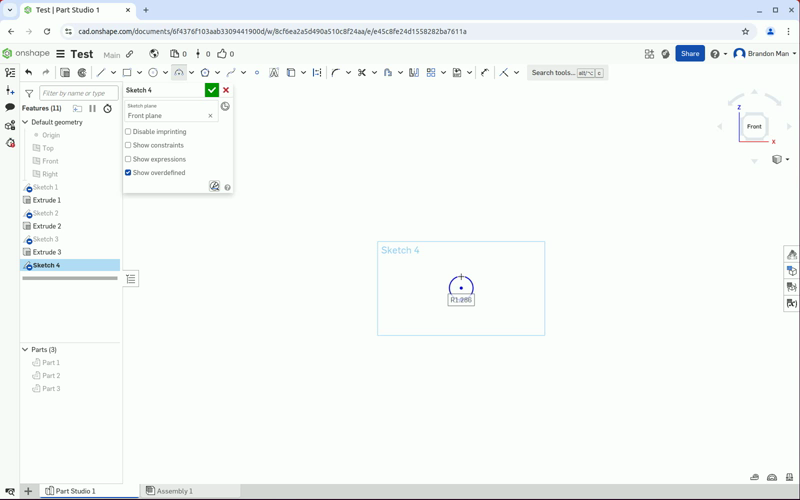
scroll(-6)
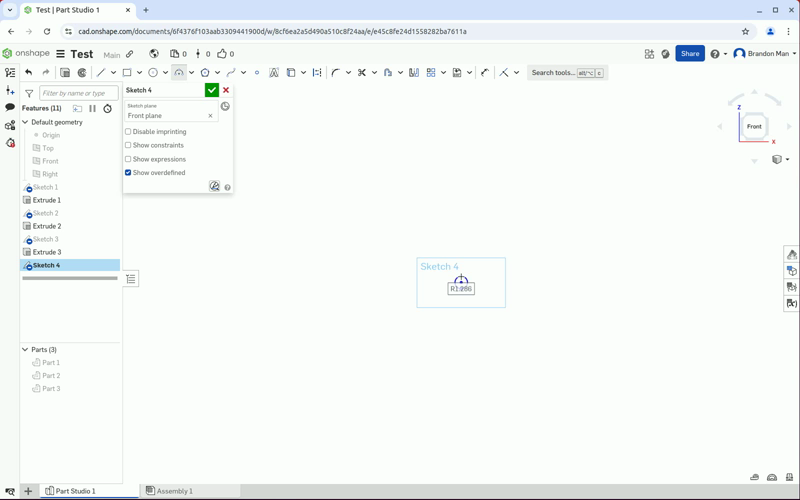
key_up(shift)
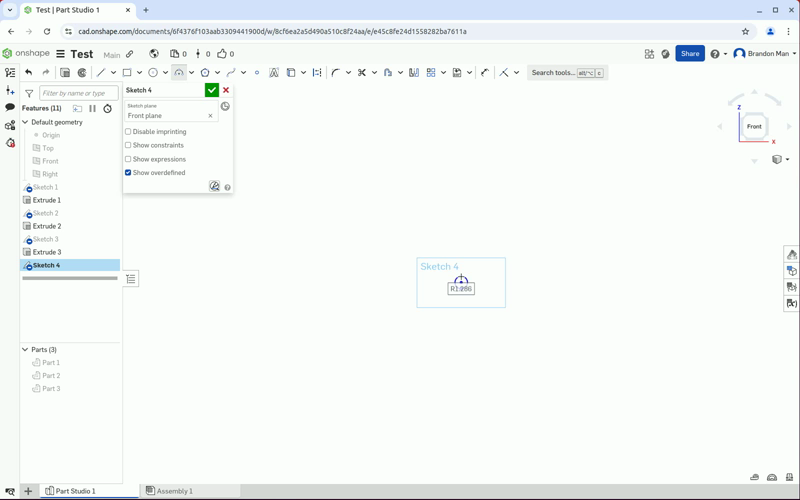
key(esc)
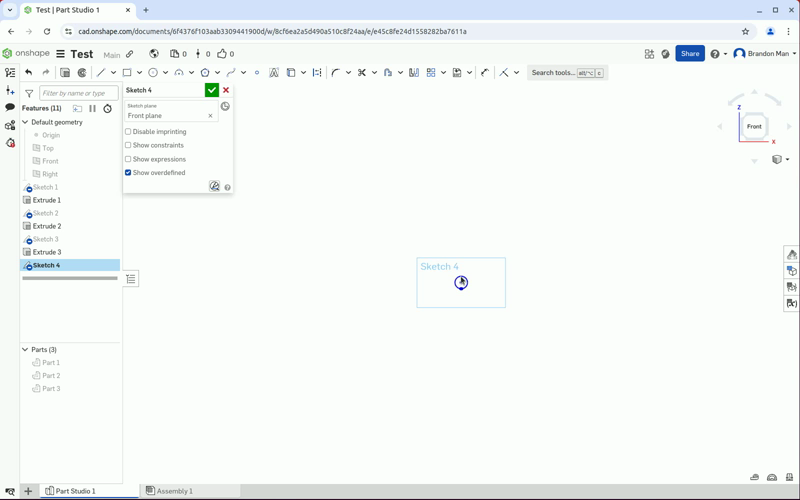
key(l)
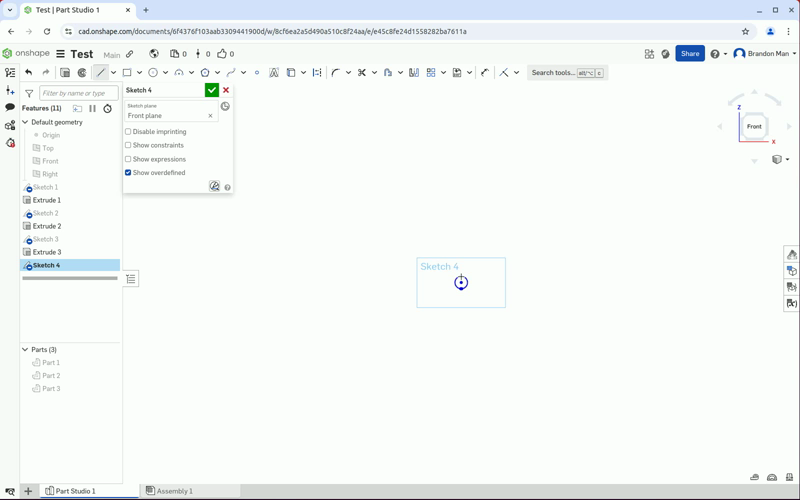
mouse_move(461, 288)
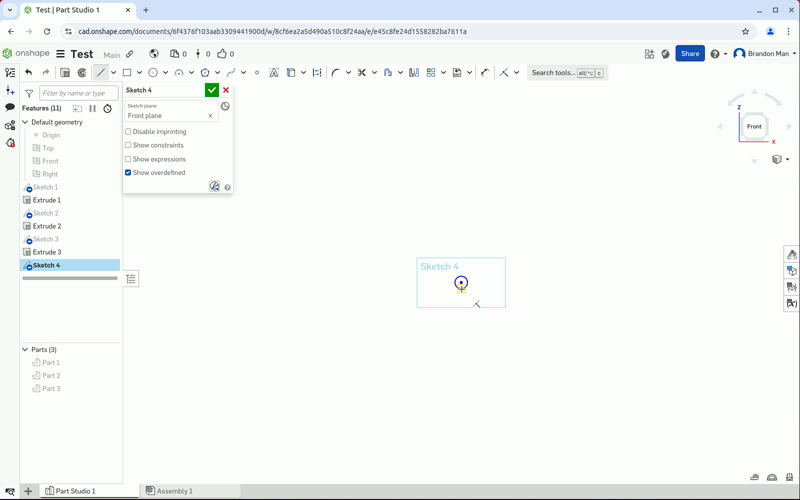
scroll(6)
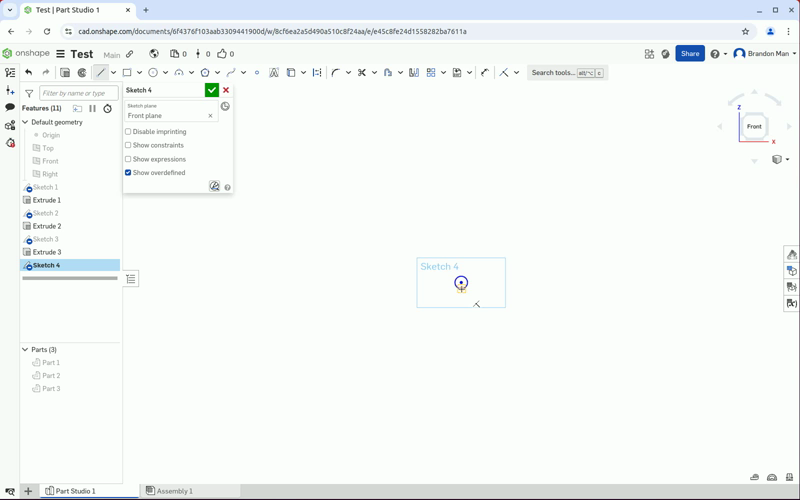
scroll(6)
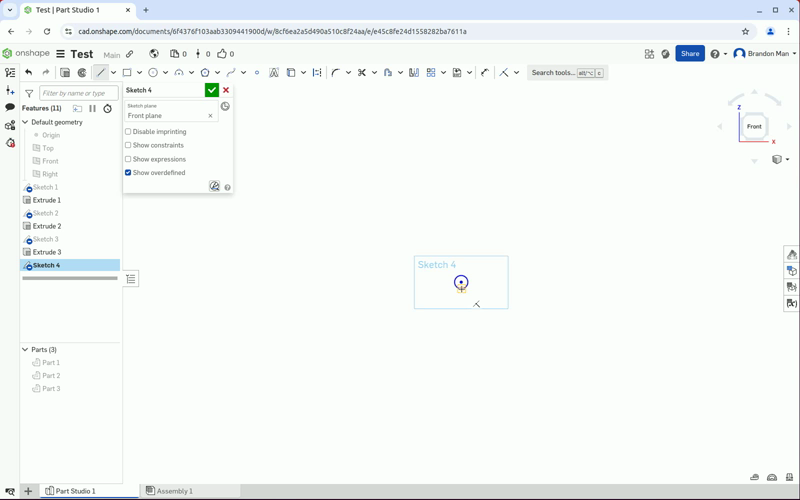
scroll(6)
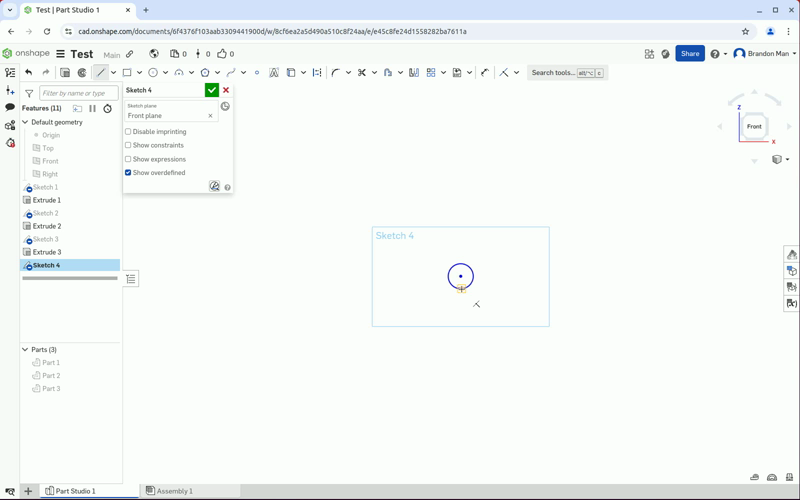
scroll(6)
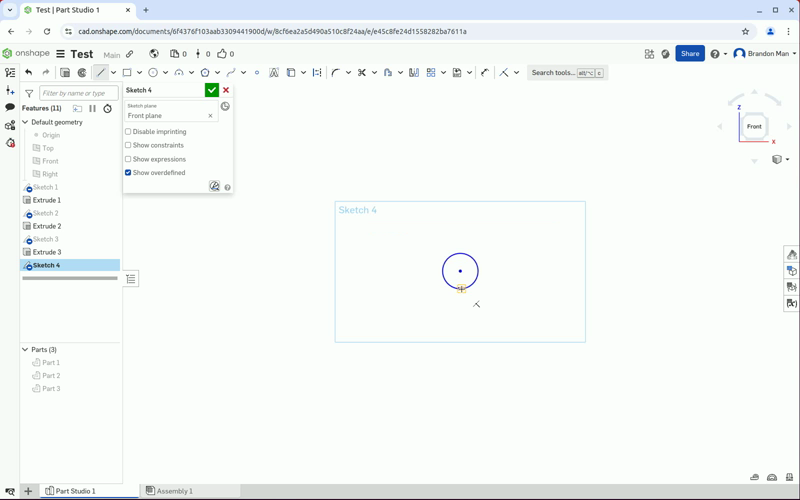
scroll(6)
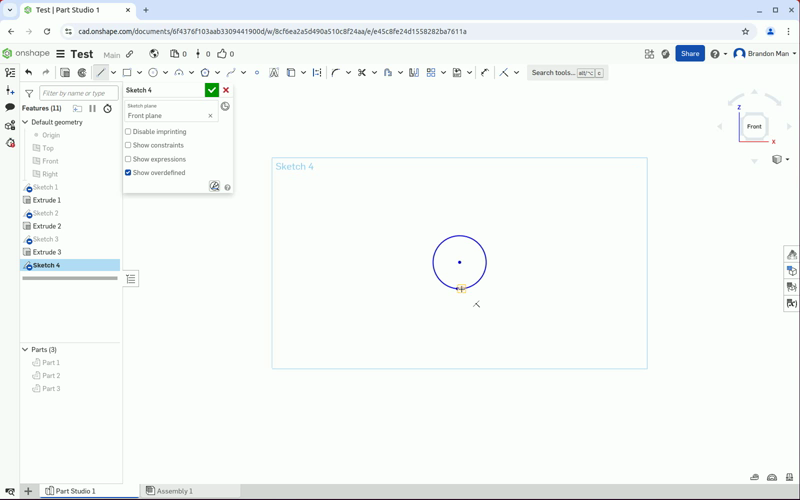
scroll(6)
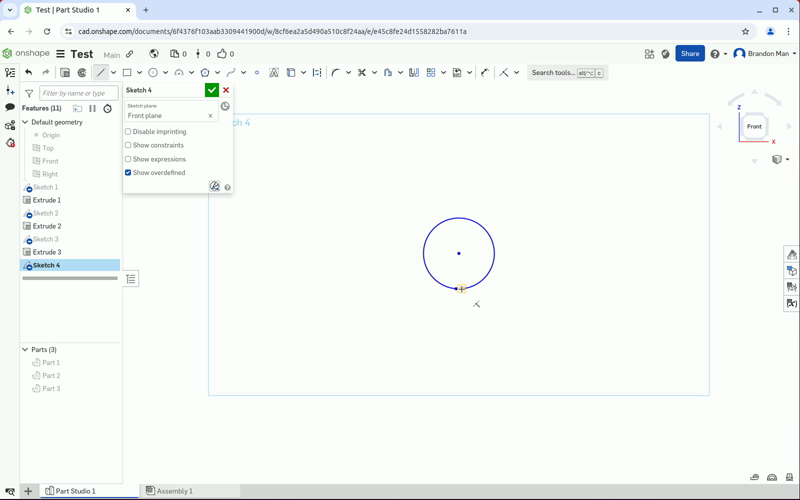
scroll(6)
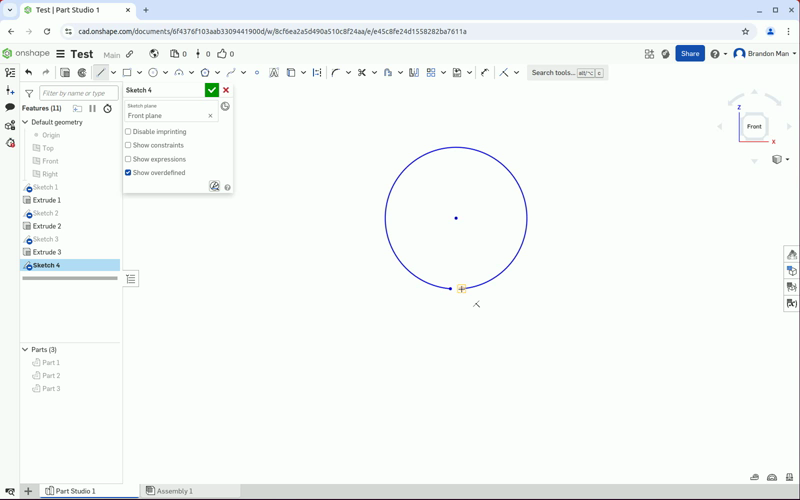
click(461, 288)
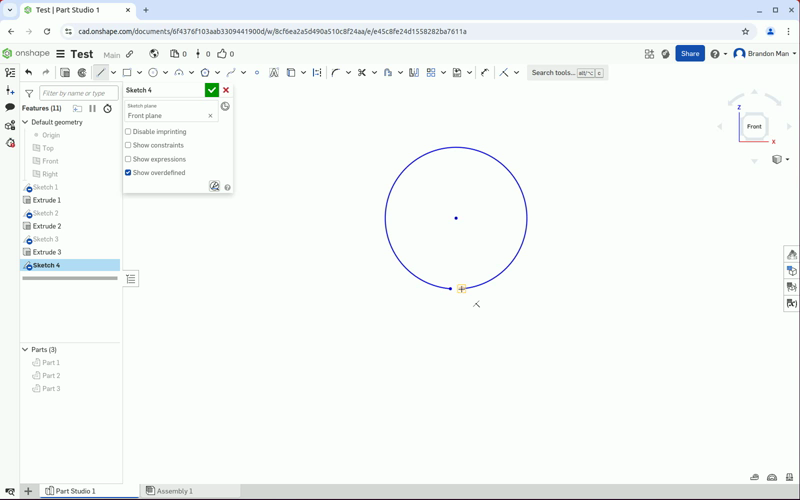
scroll(-6)
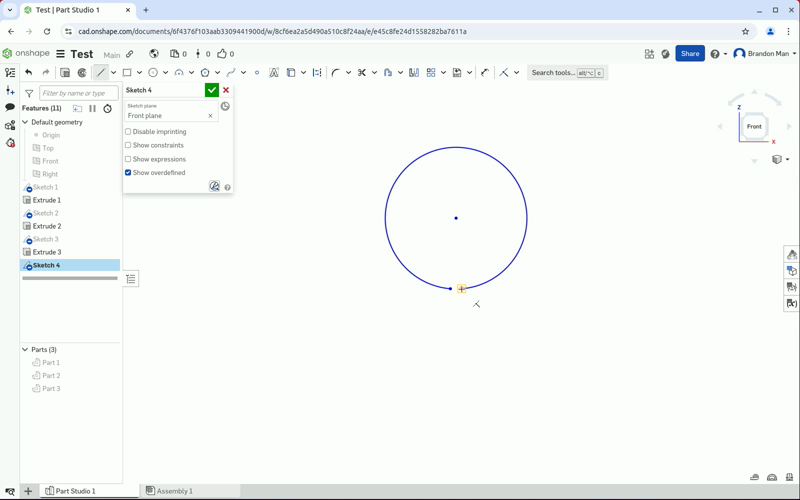
scroll(-6)
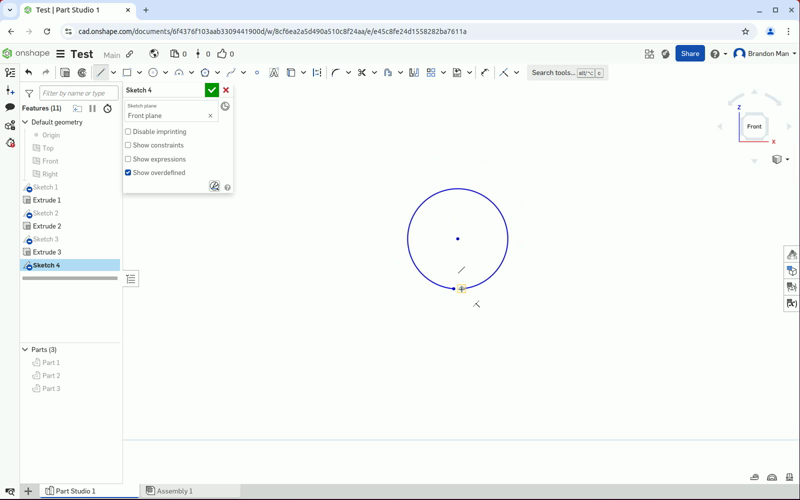
scroll(-6)
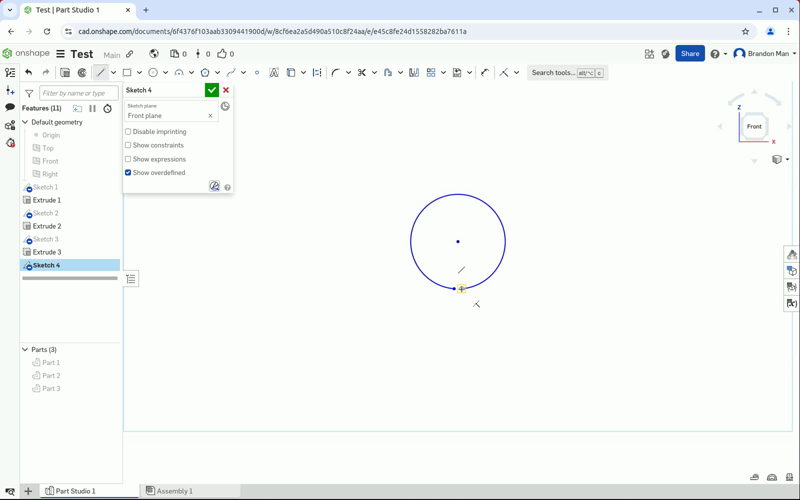
scroll(-6)
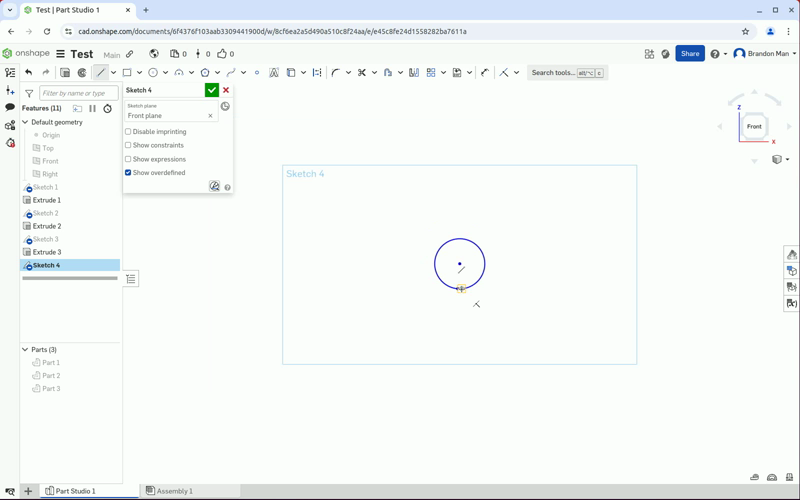
scroll(-6)
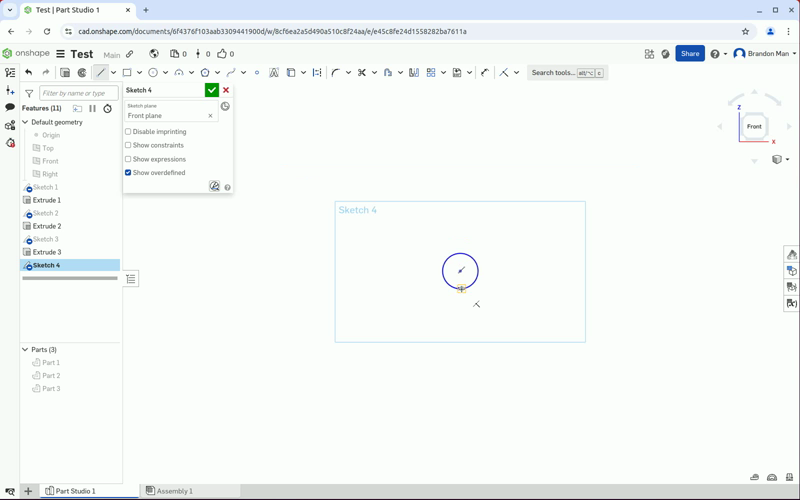
scroll(-6)
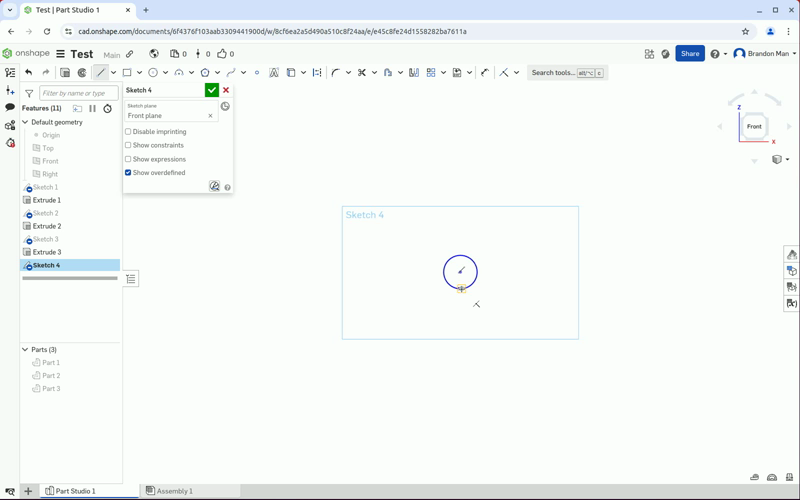
scroll(-6)
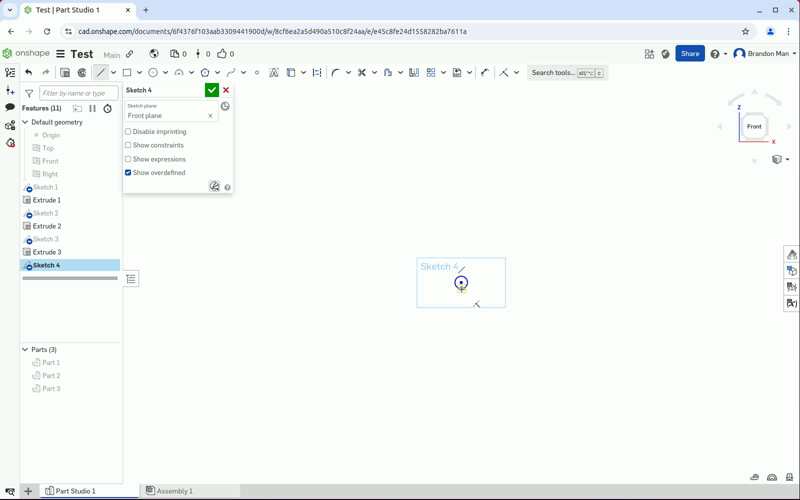
key_down(shift)
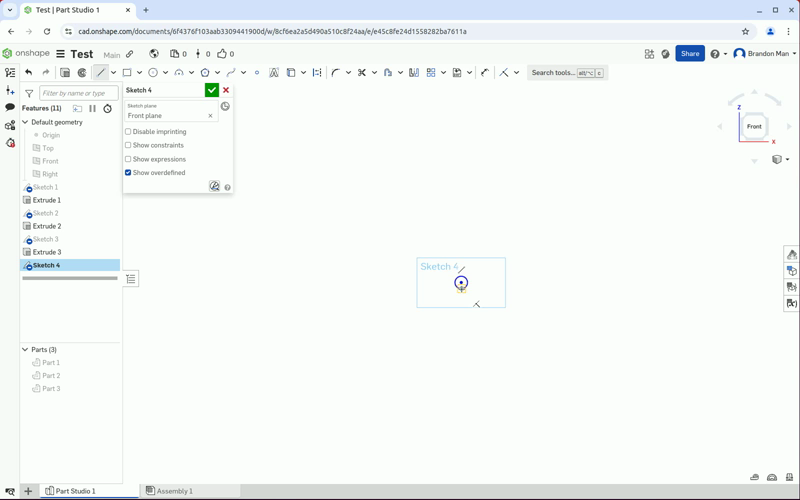
mouse_move(492, 288)
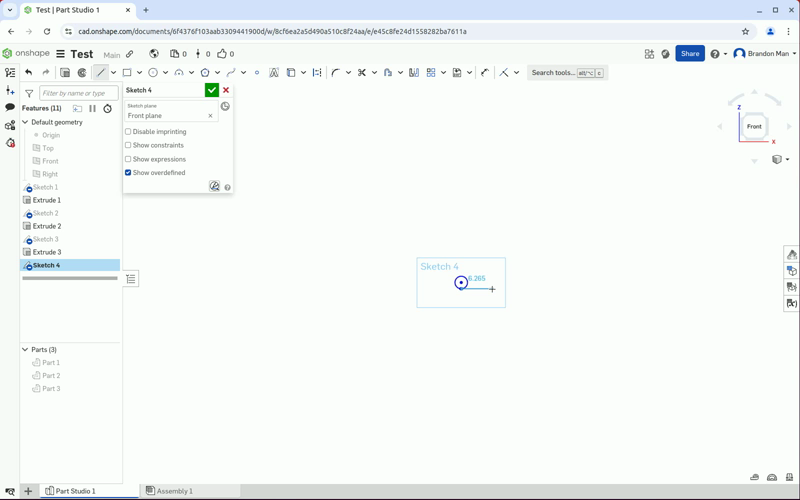
mouse_move(461, 288)
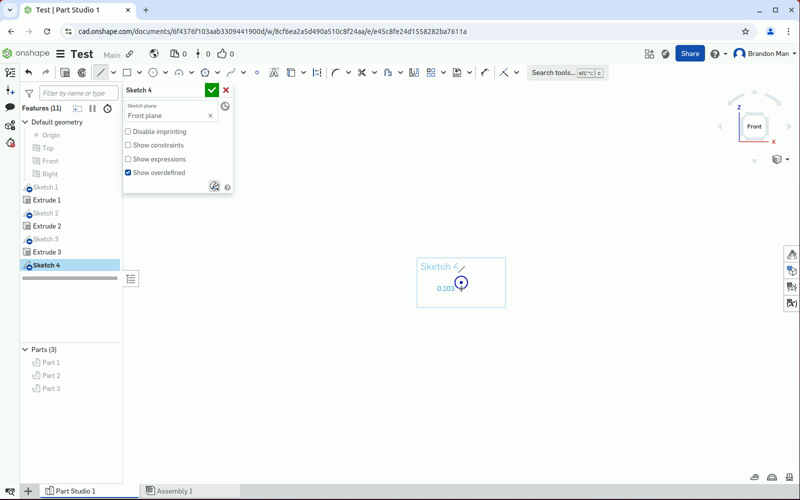
scroll(6)
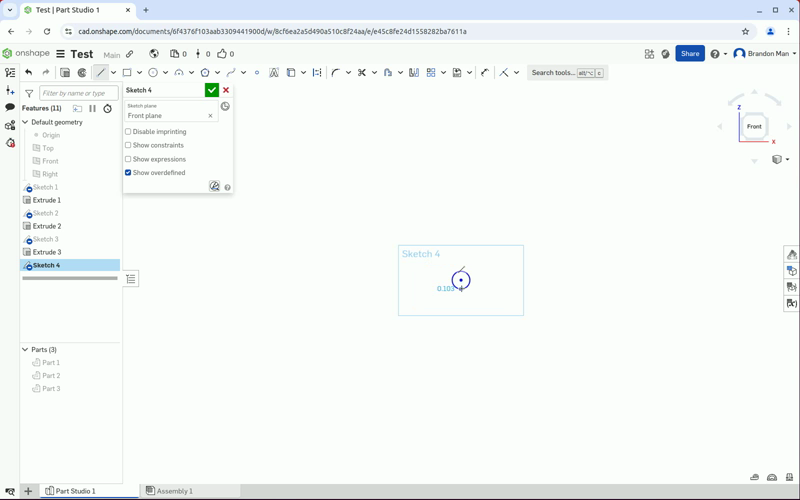
scroll(6)
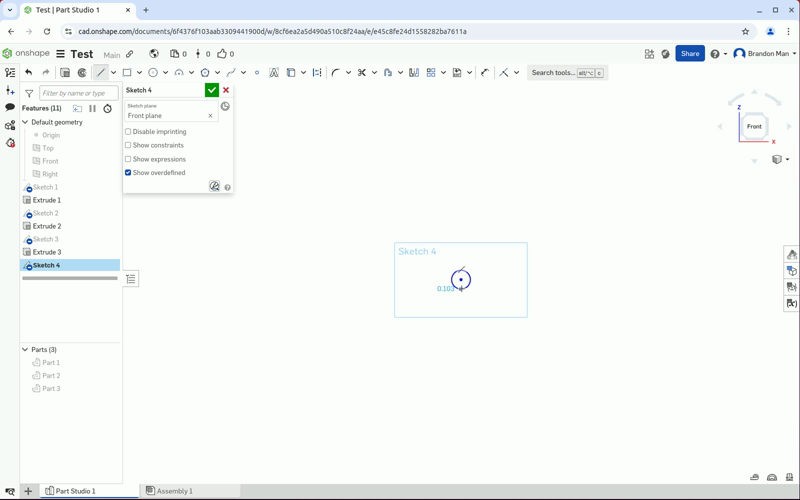
scroll(6)
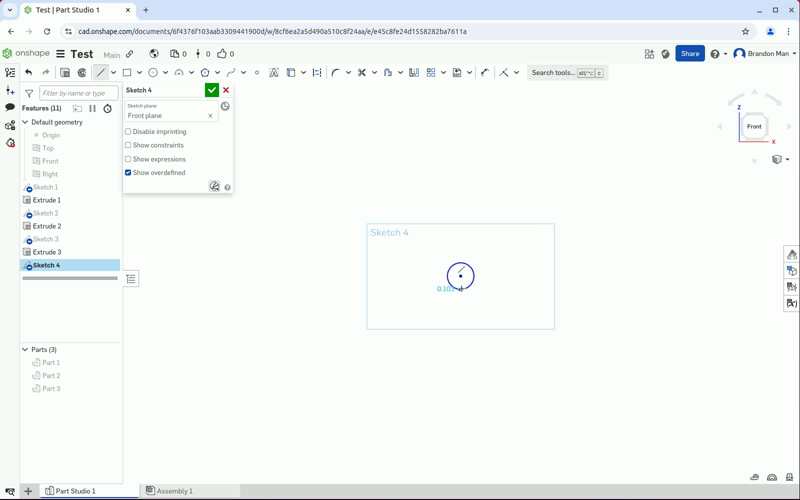
scroll(6)
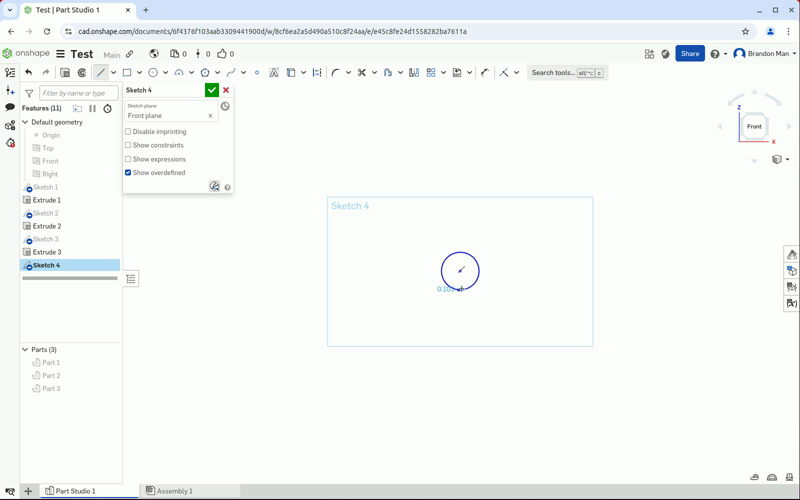
scroll(6)
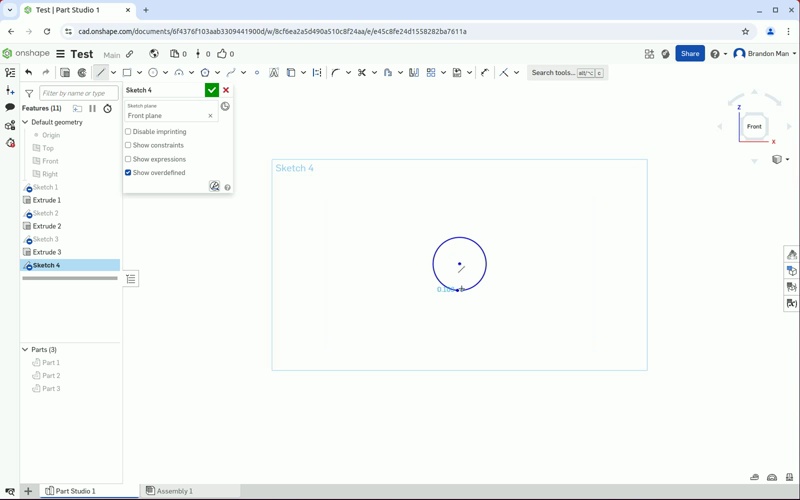
scroll(6)
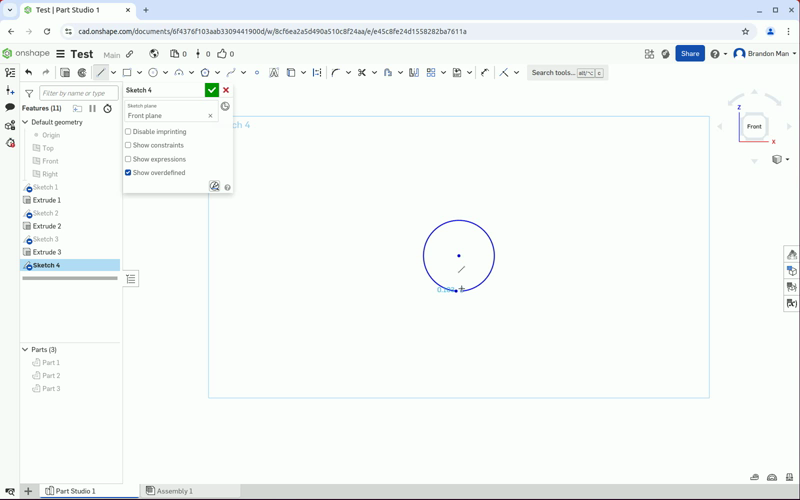
scroll(6)
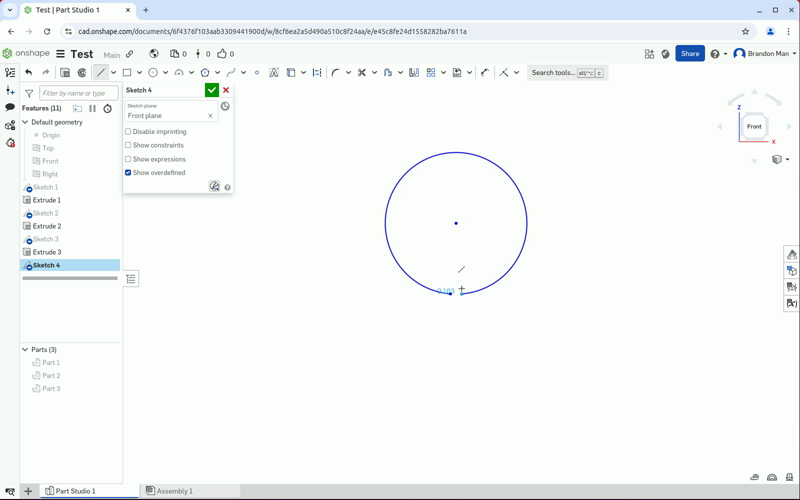
click(461, 288)
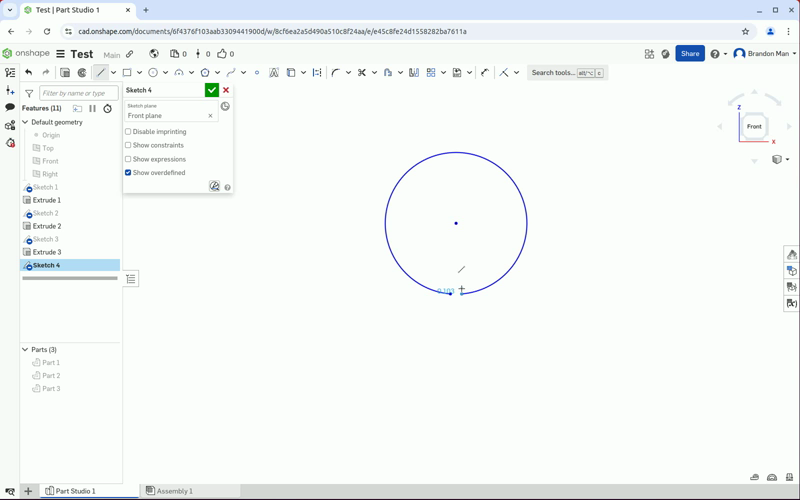
scroll(-6)
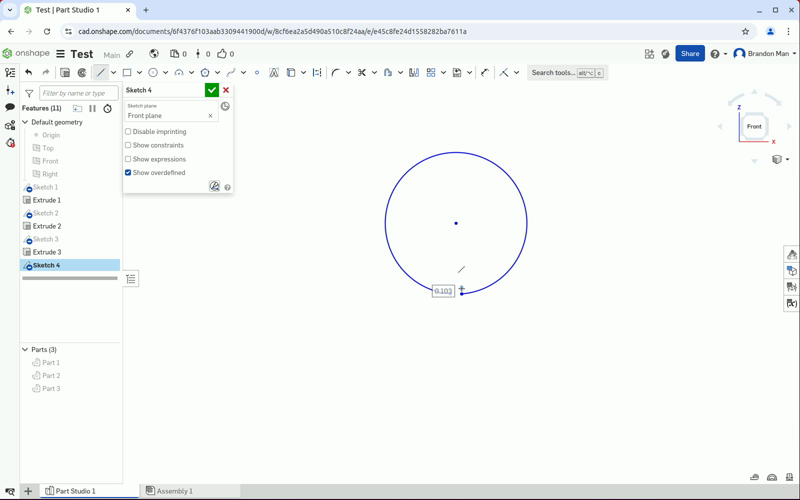
scroll(-6)
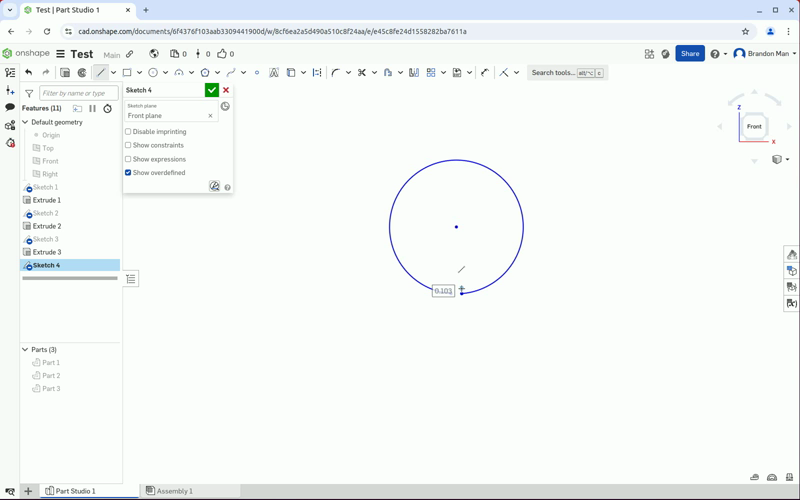
scroll(-6)
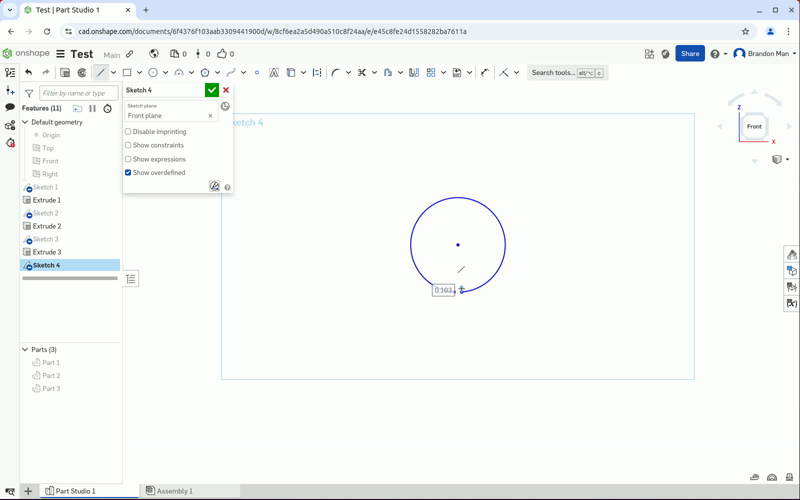
scroll(-6)
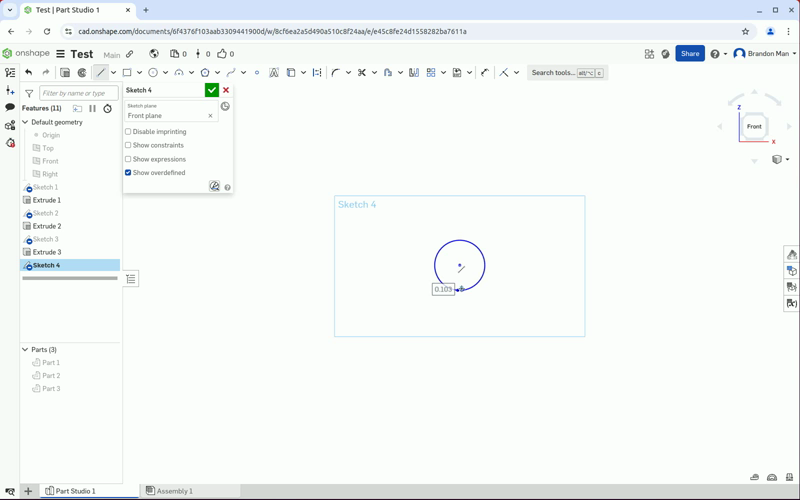
scroll(-6)
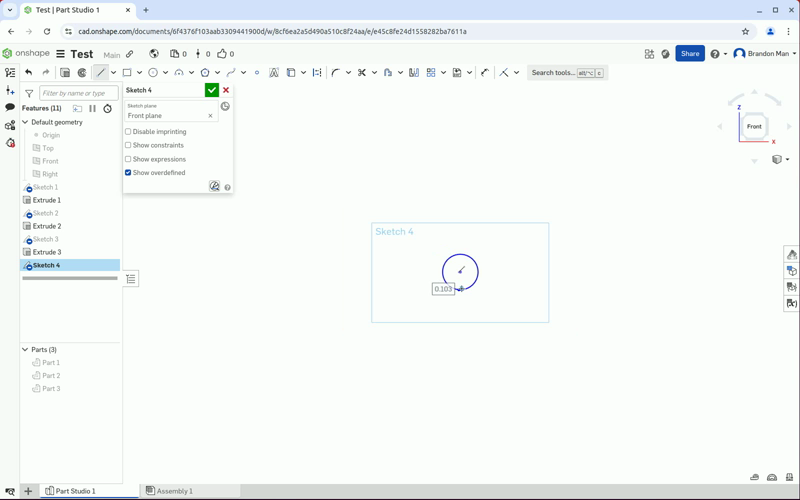
scroll(-6)
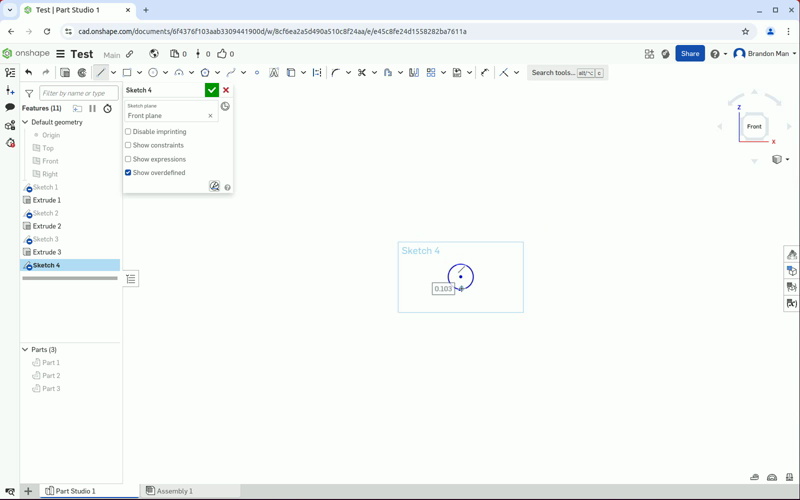
scroll(-6)
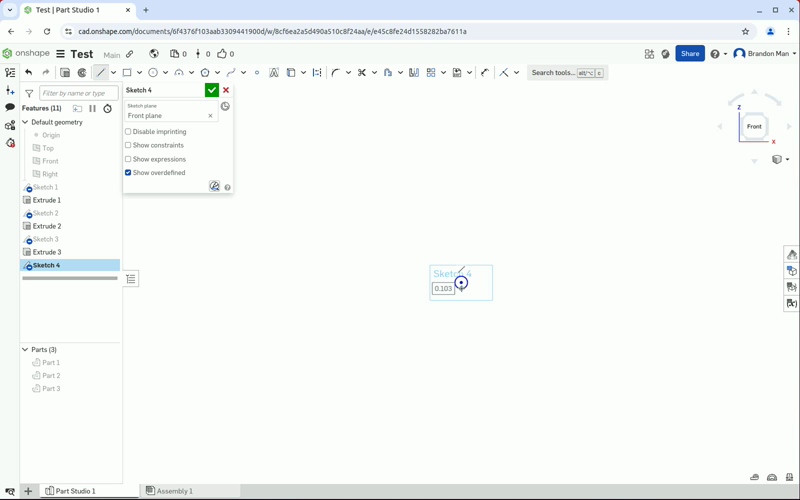
key_up(shift)
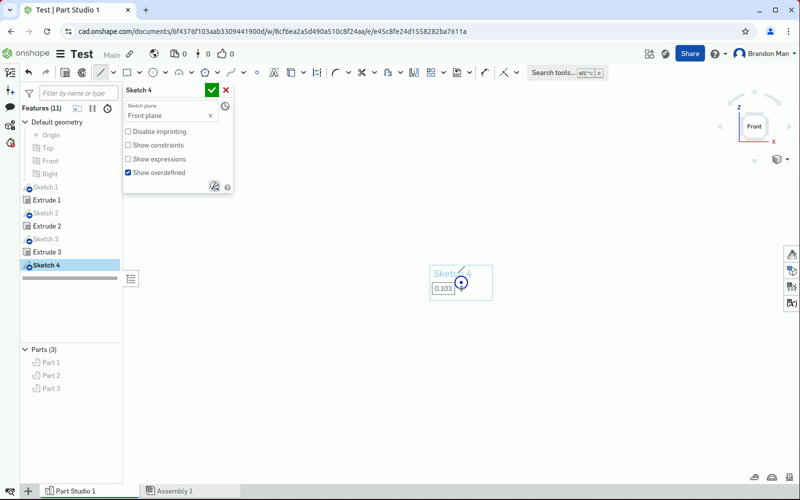
key(esc)
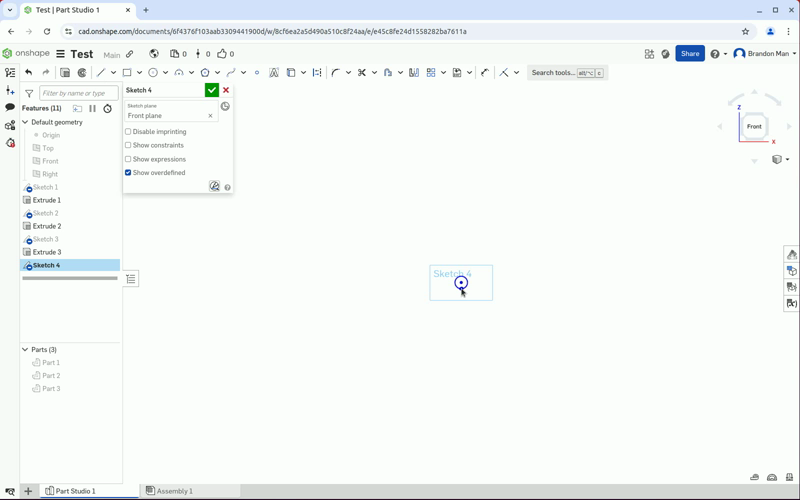
key(a)
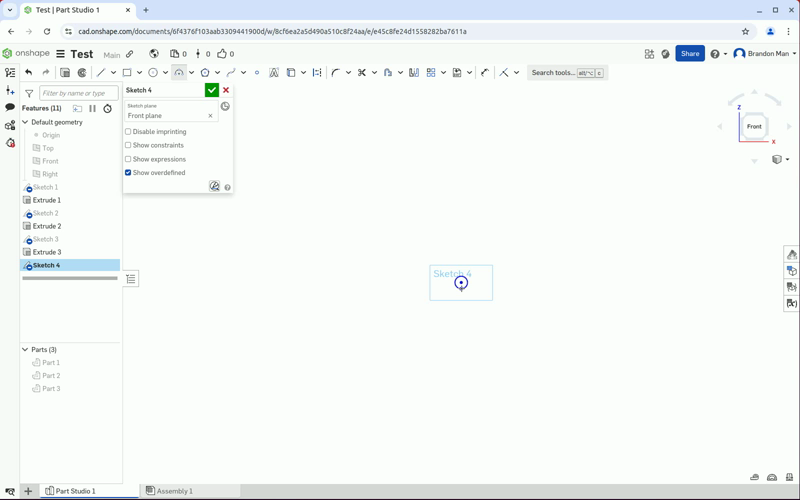
mouse_move(461, 288)
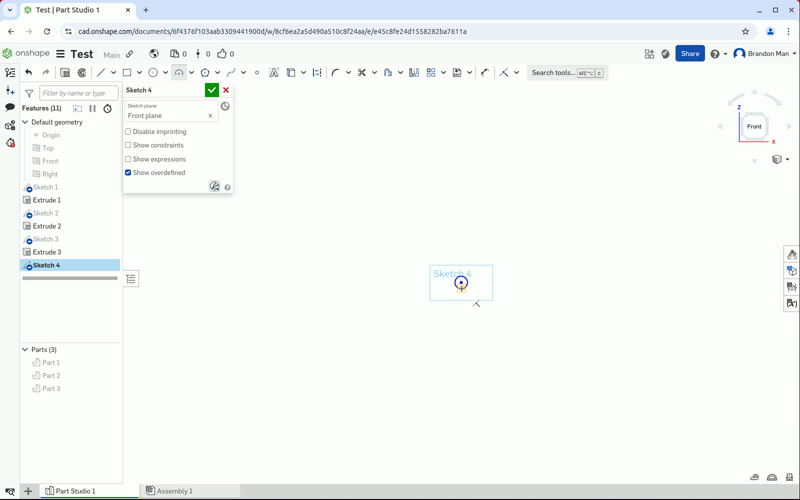
scroll(6)
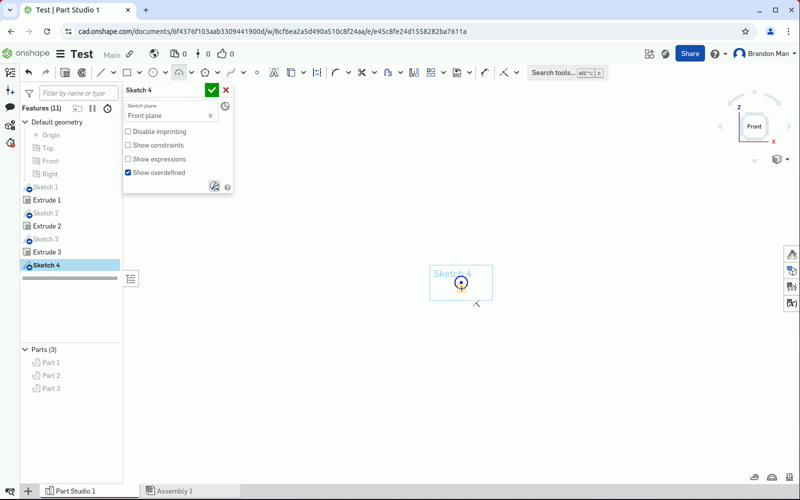
scroll(6)
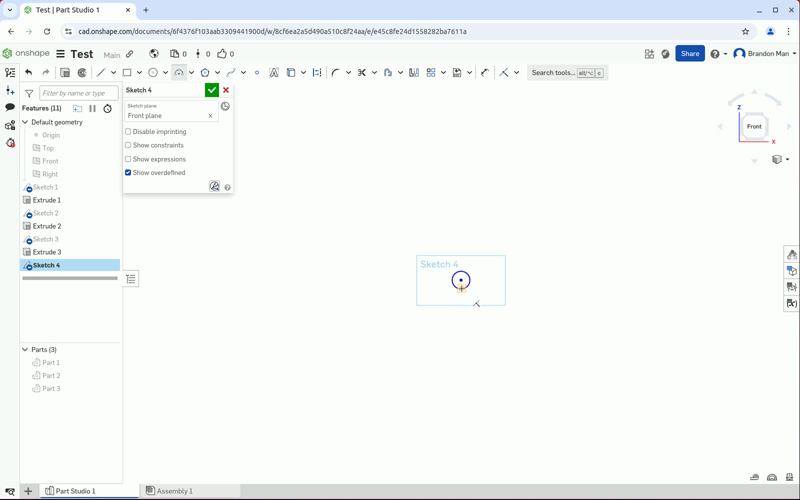
scroll(6)
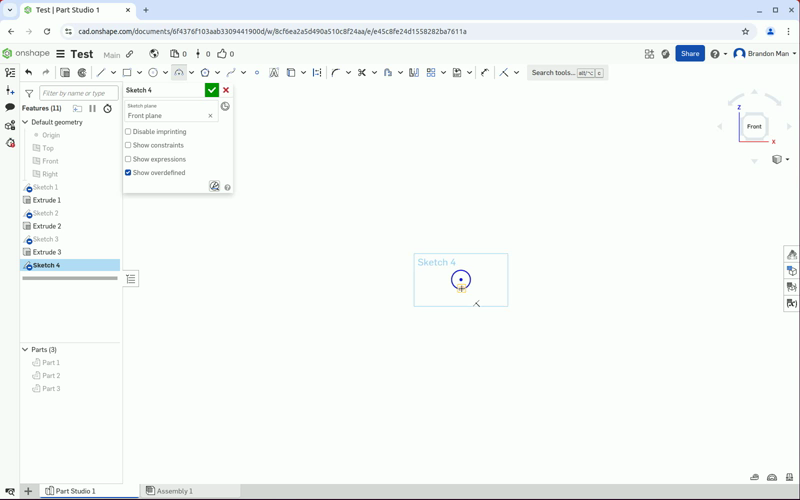
scroll(6)
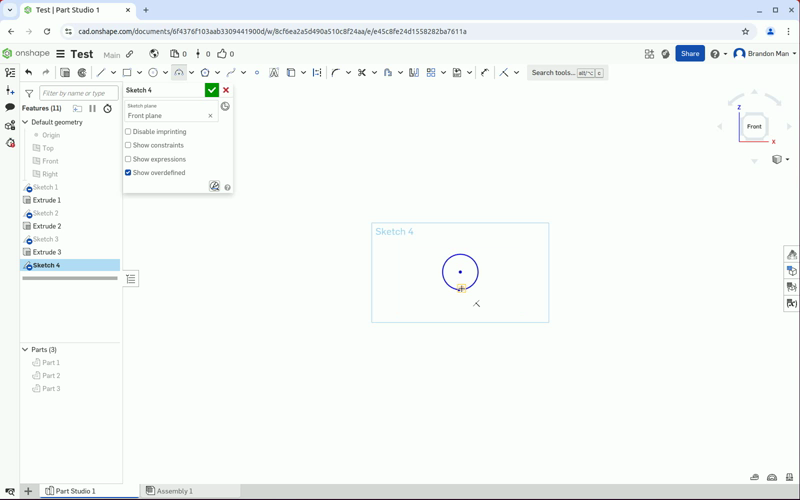
scroll(6)
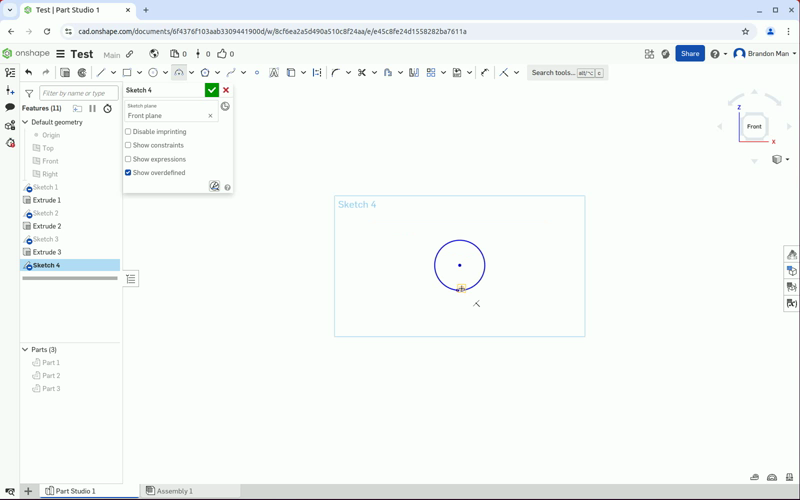
scroll(6)
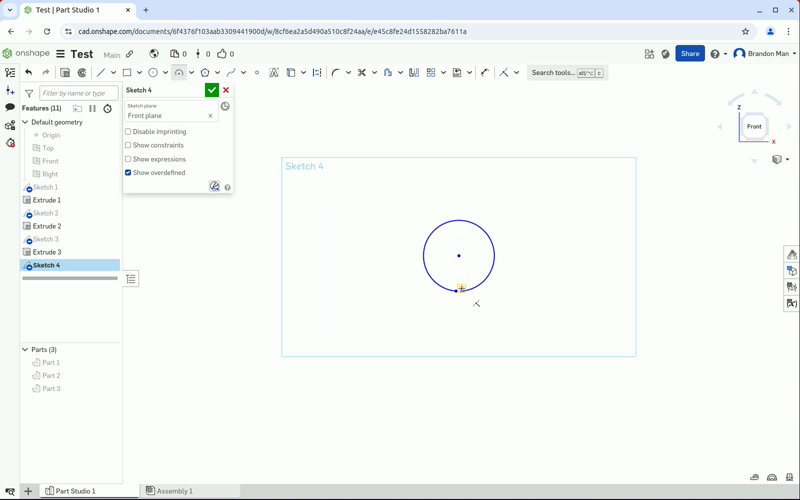
scroll(6)
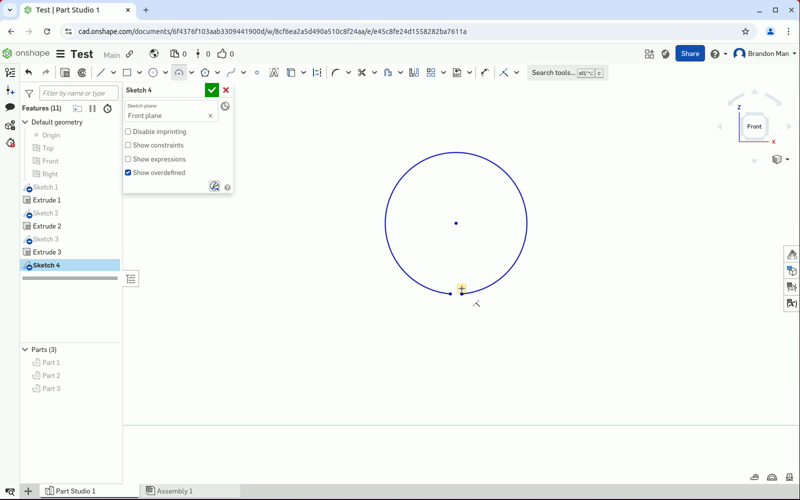
click(461, 288)
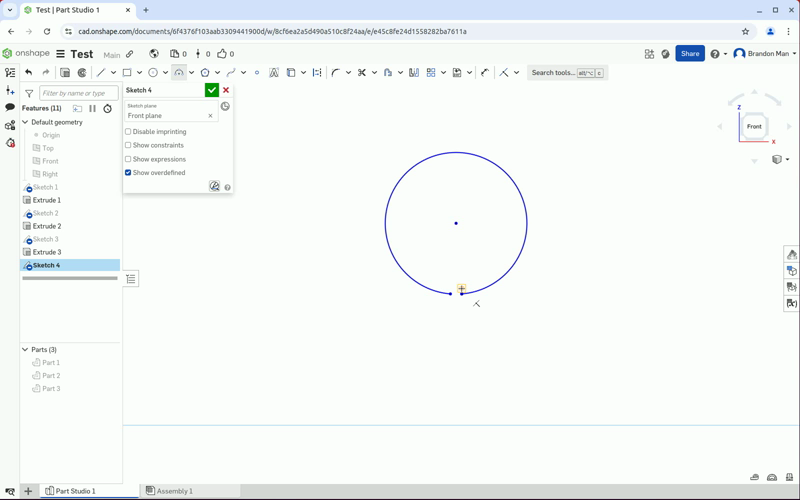
scroll(-6)
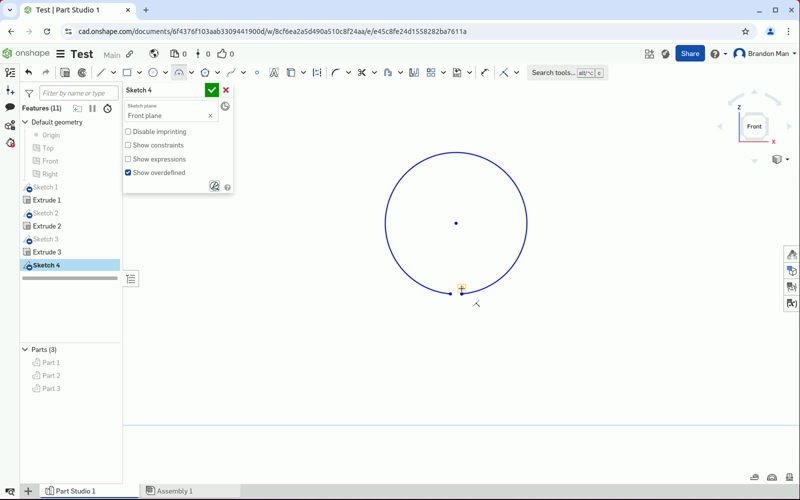
scroll(-6)
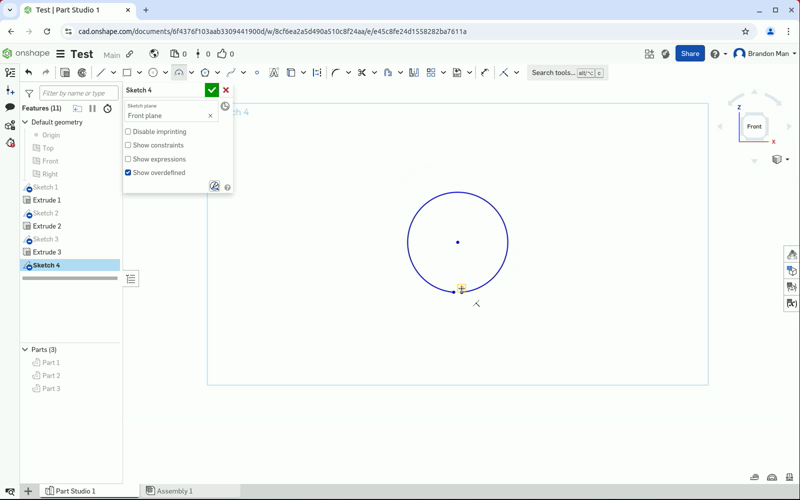
scroll(-6)
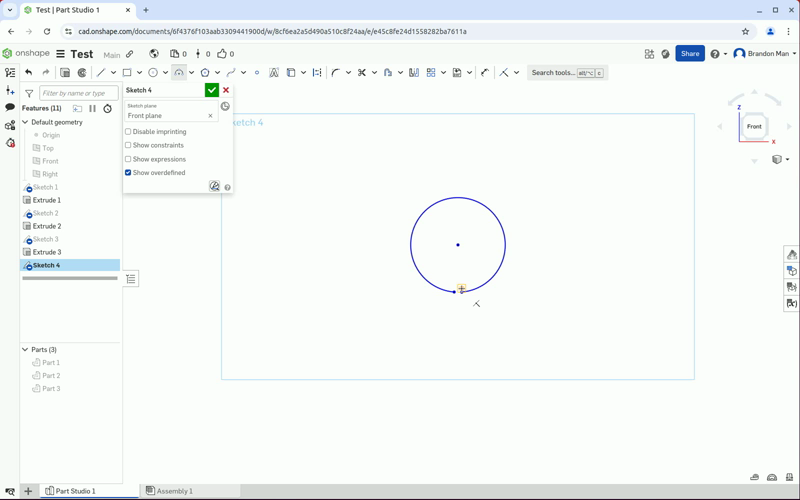
scroll(-6)
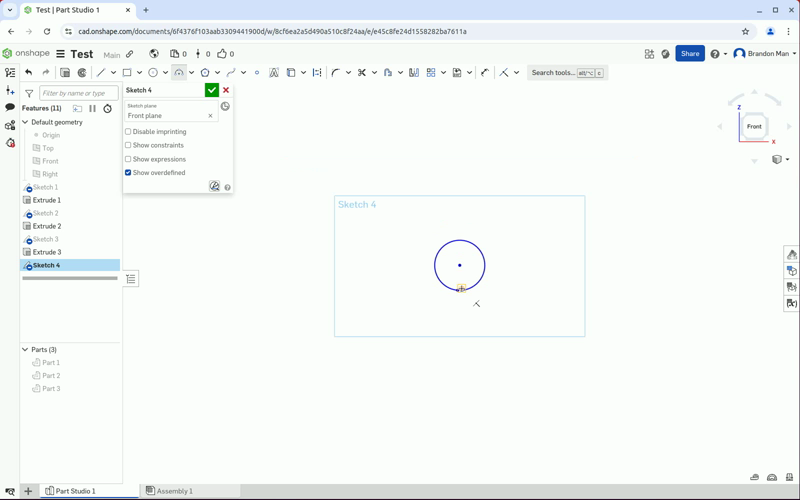
scroll(-6)
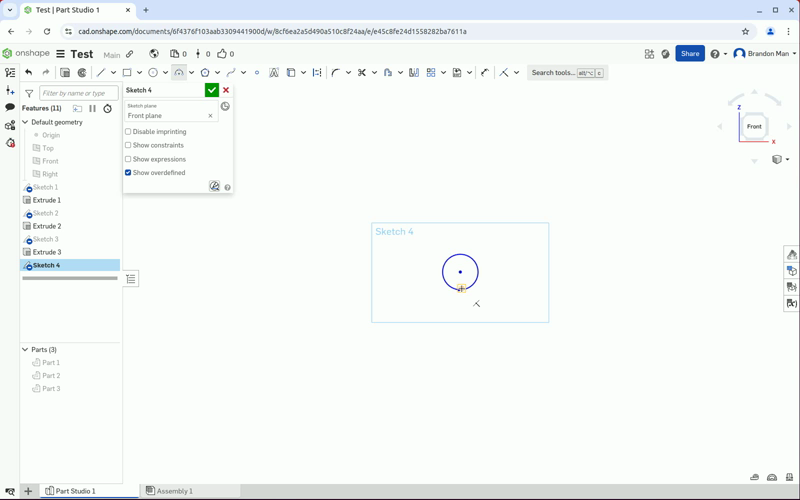
scroll(-6)
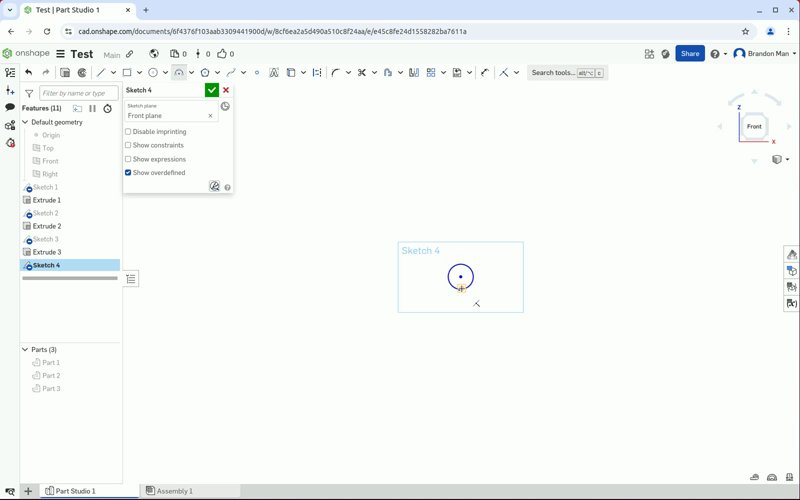
scroll(-6)
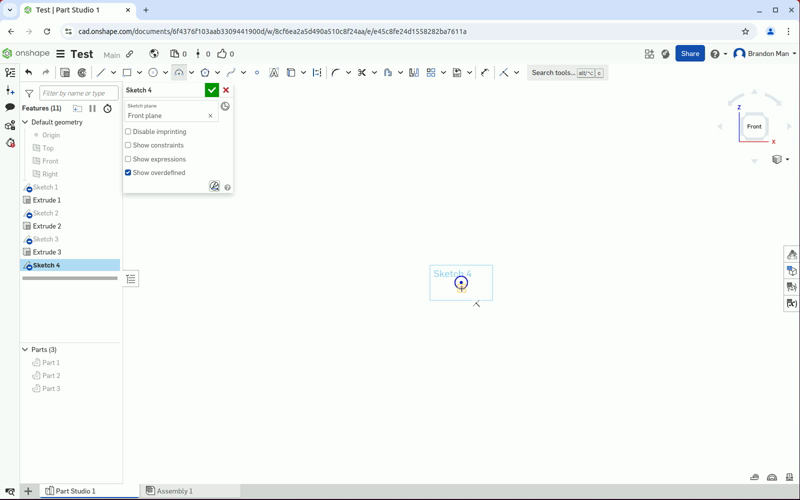
key_down(shift)
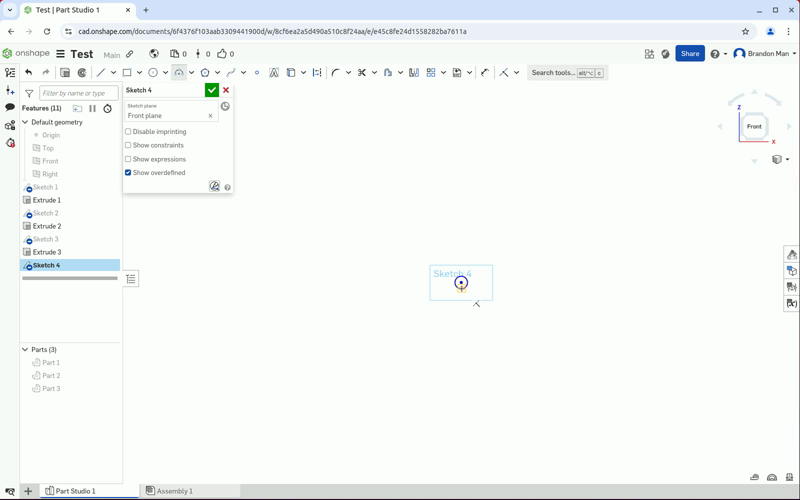
mouse_move(460, 288)
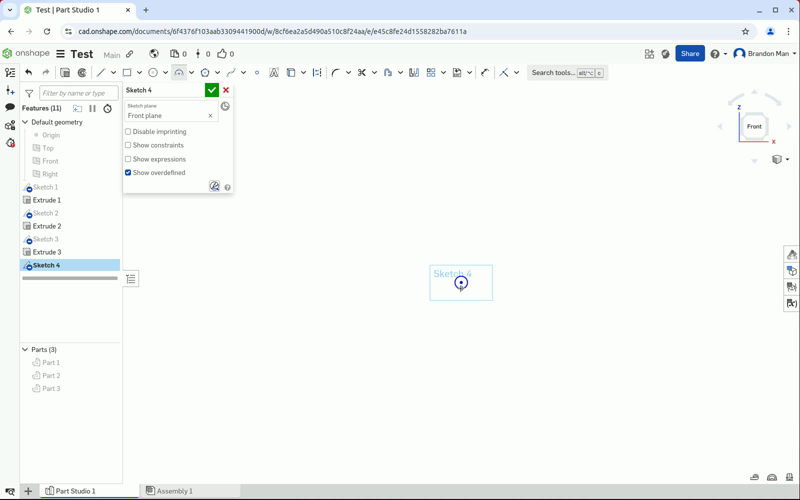
scroll(6)
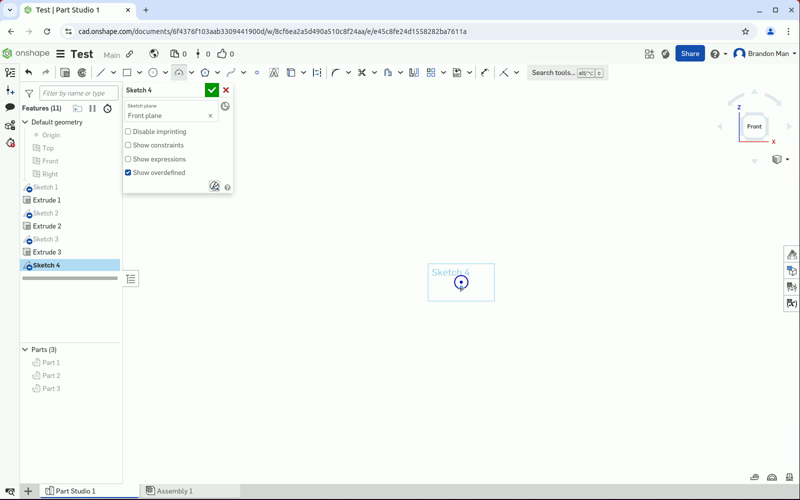
scroll(6)
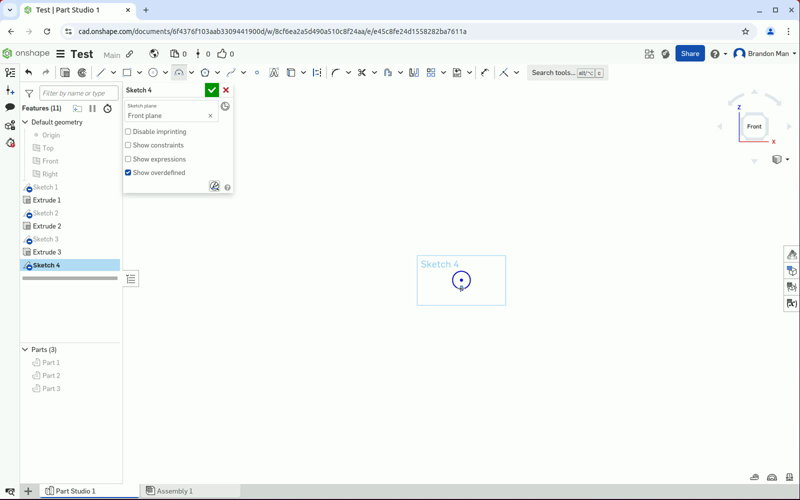
scroll(6)
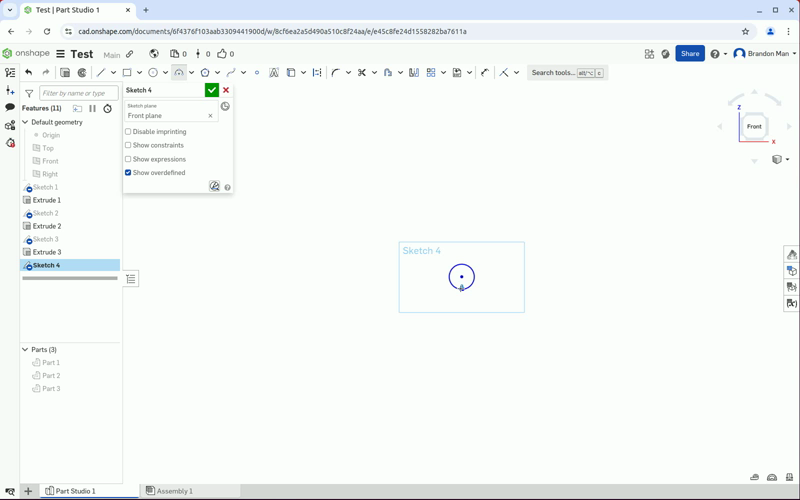
scroll(6)
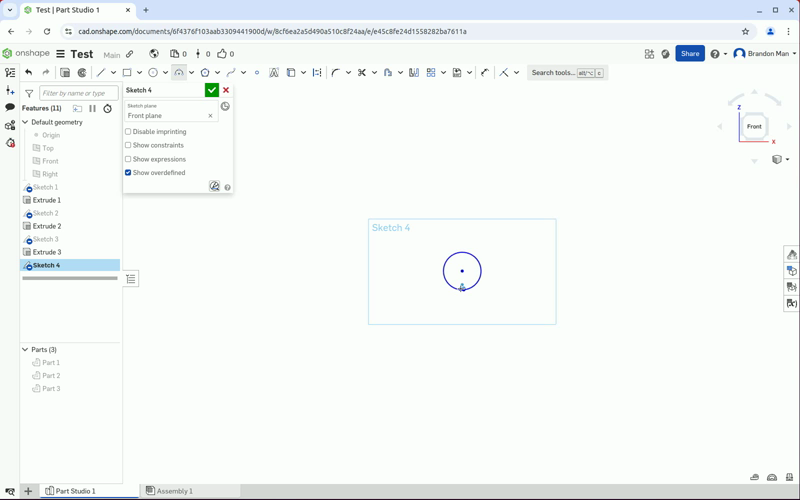
scroll(6)
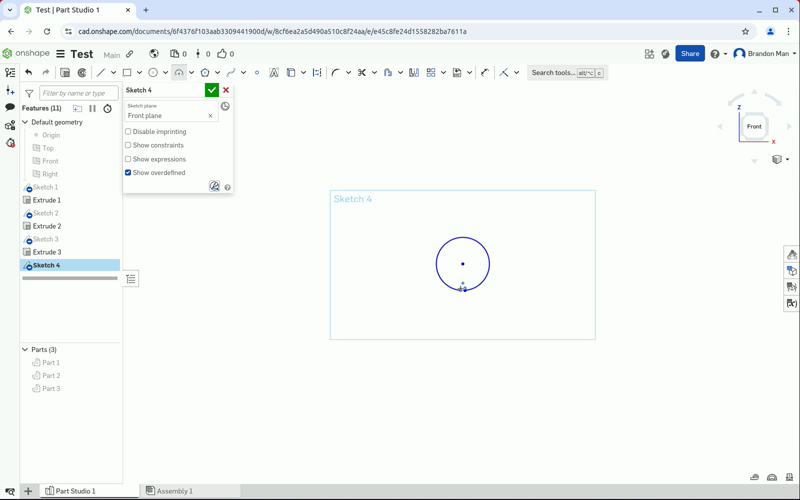
scroll(6)
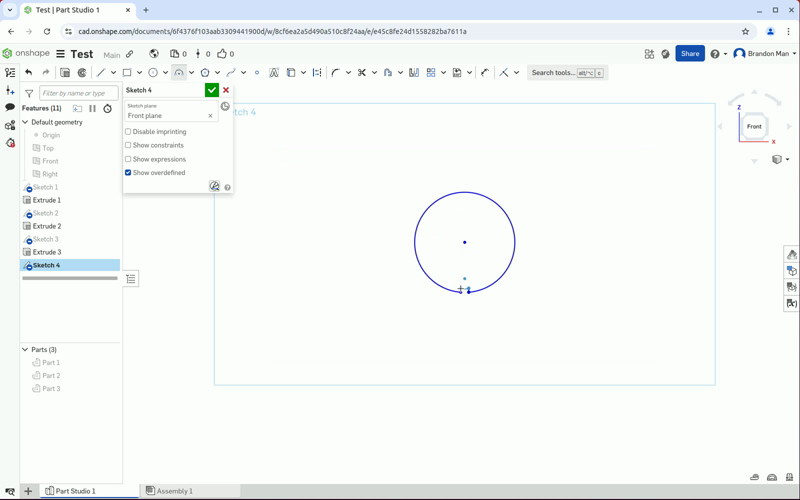
scroll(6)
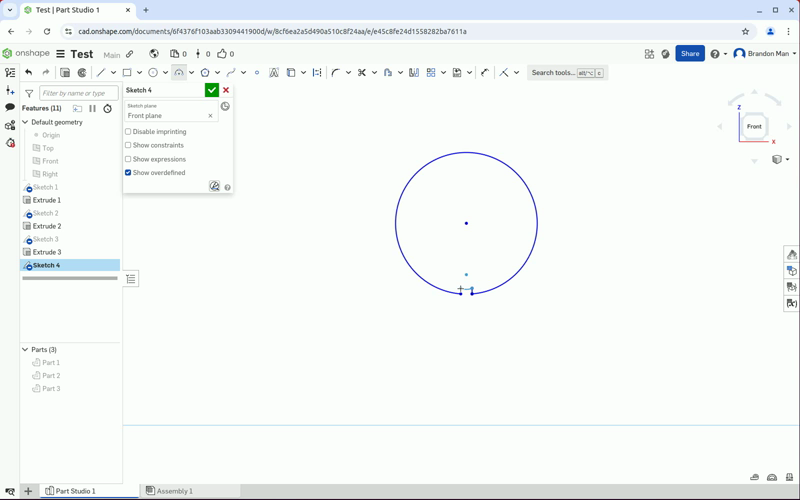
click(460, 288)
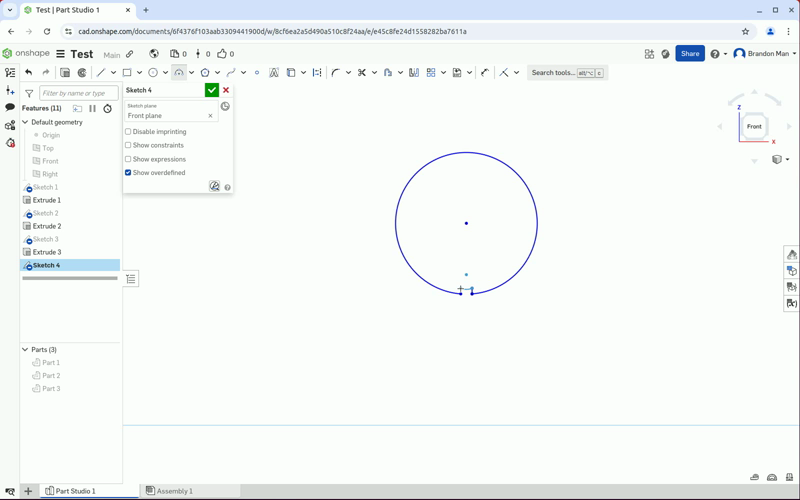
scroll(-6)
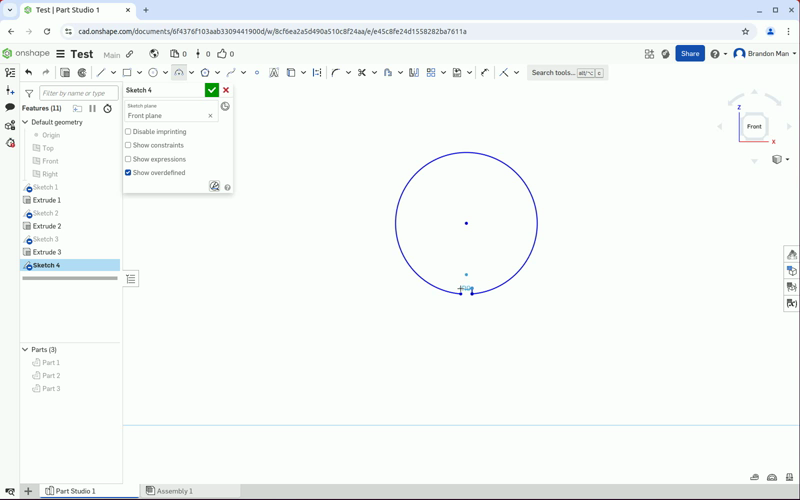
scroll(-6)
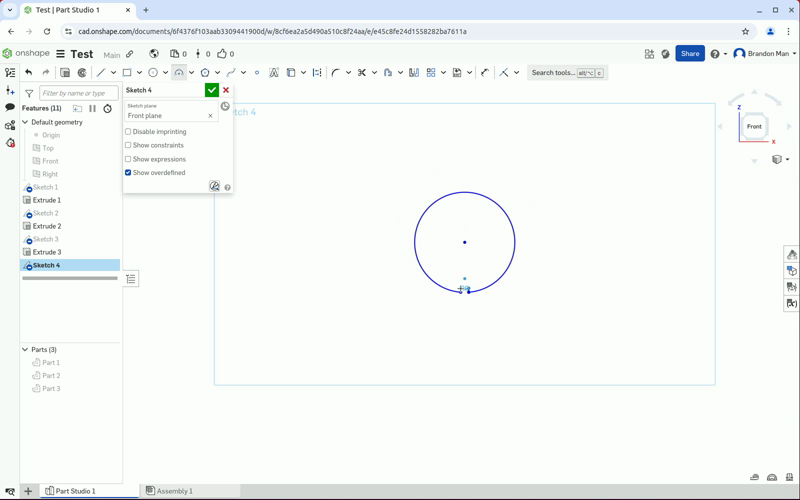
scroll(-6)
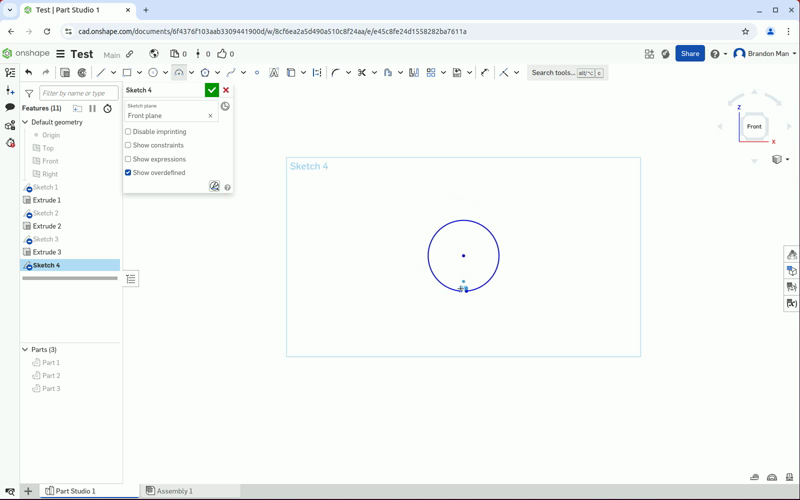
scroll(-6)
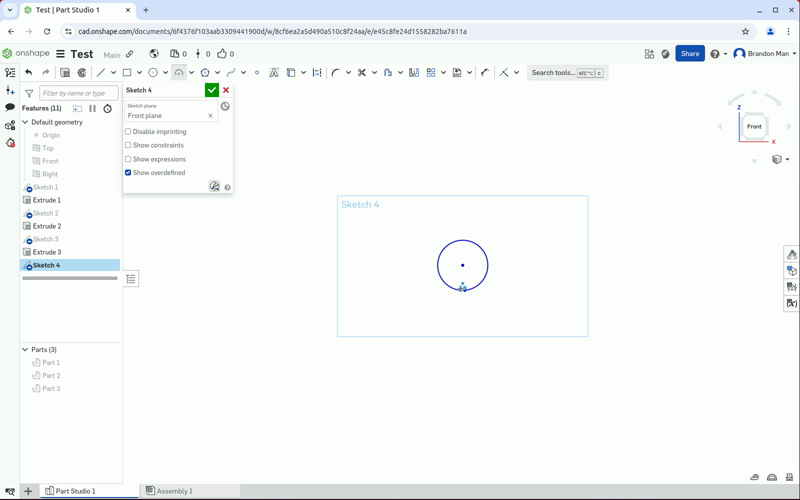
scroll(-6)
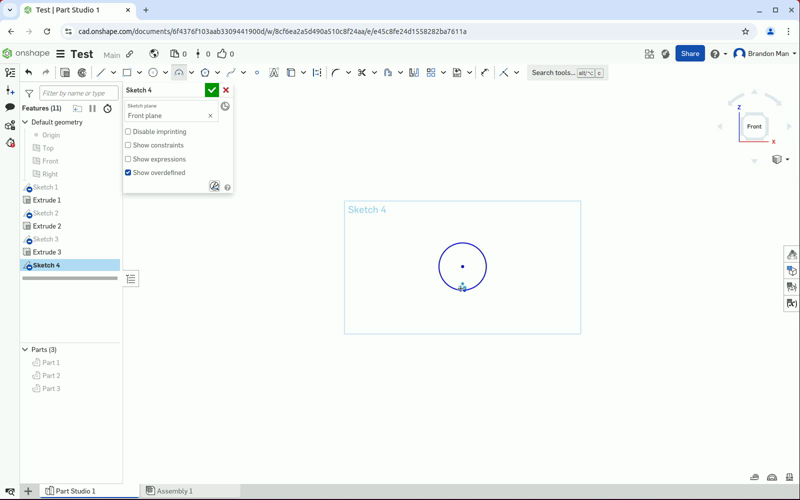
scroll(-6)
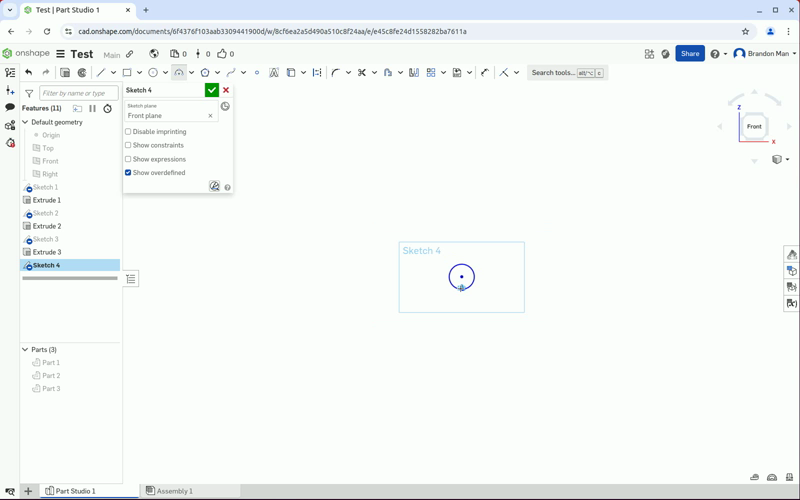
scroll(-6)
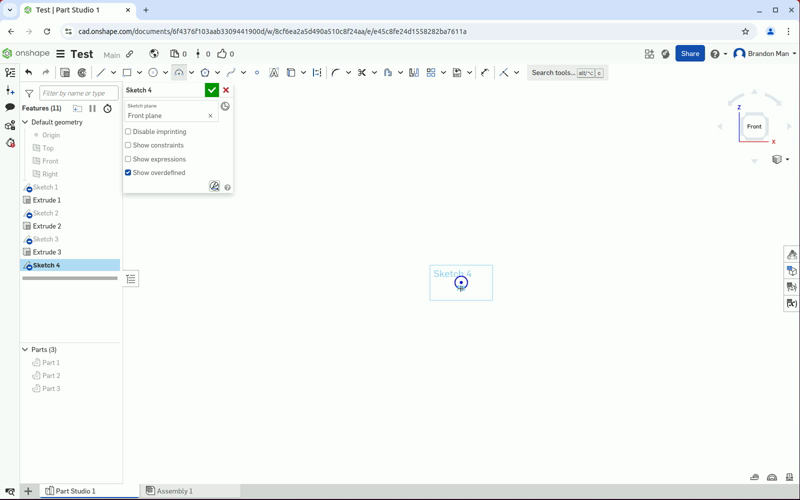
mouse_move(461, 277)
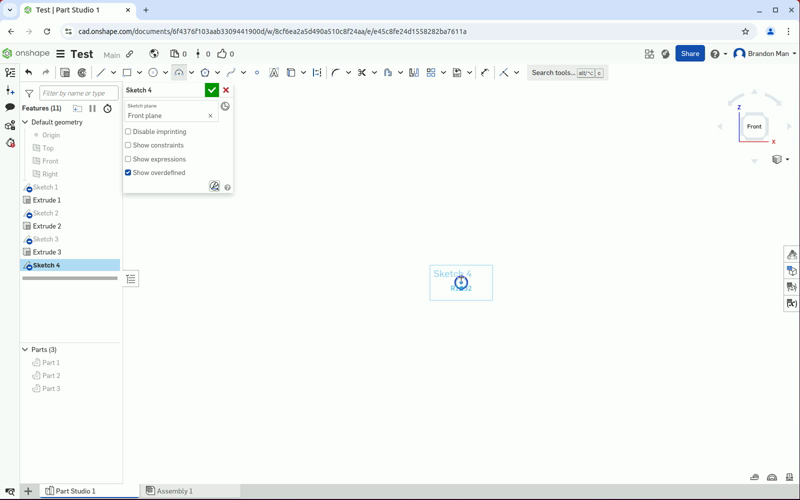
scroll(6)
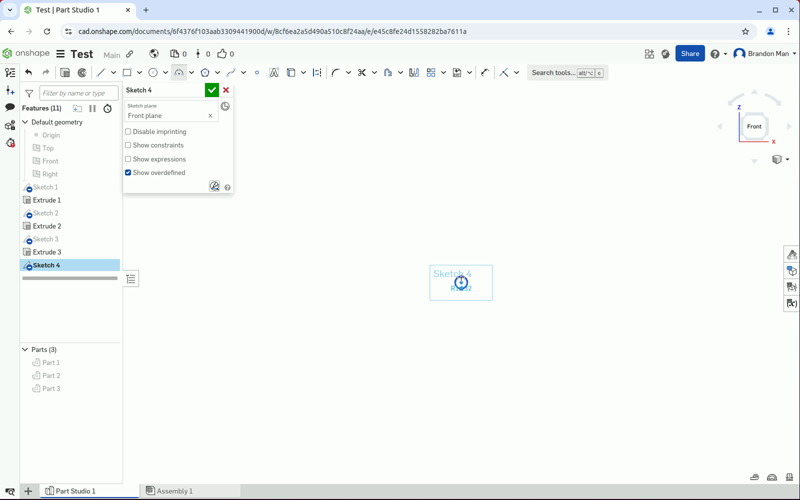
scroll(6)
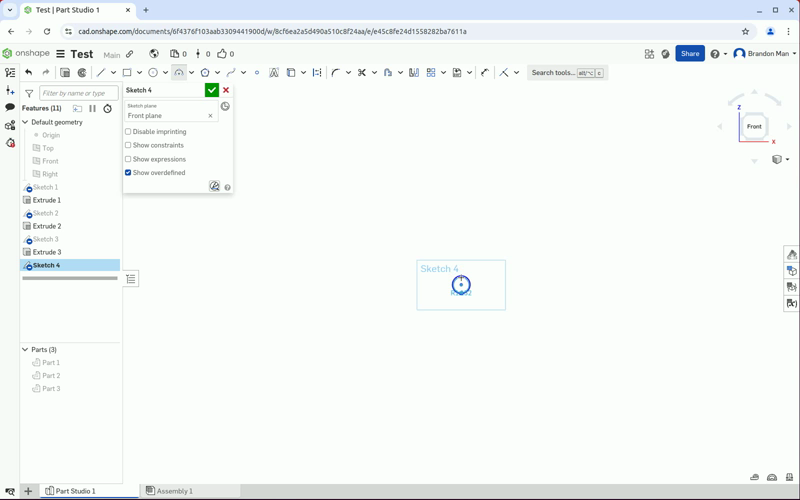
scroll(6)
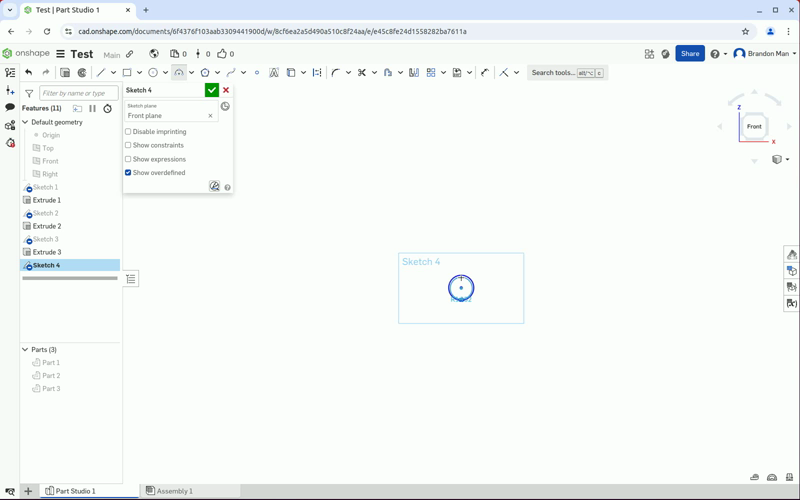
scroll(6)
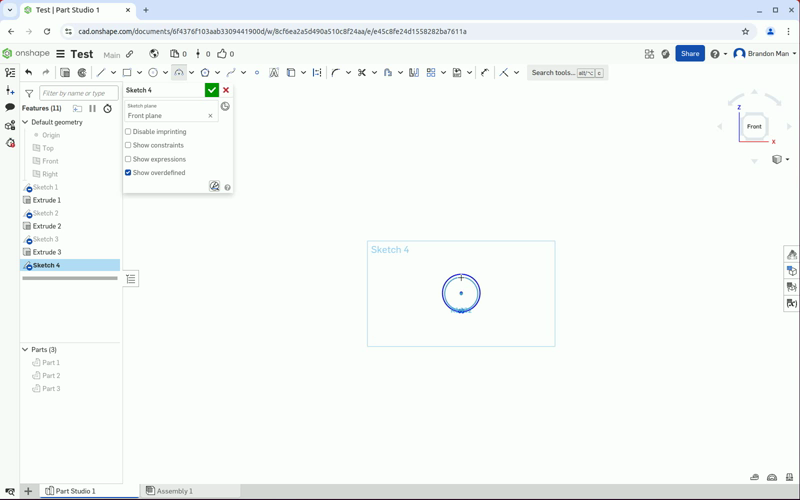
scroll(6)
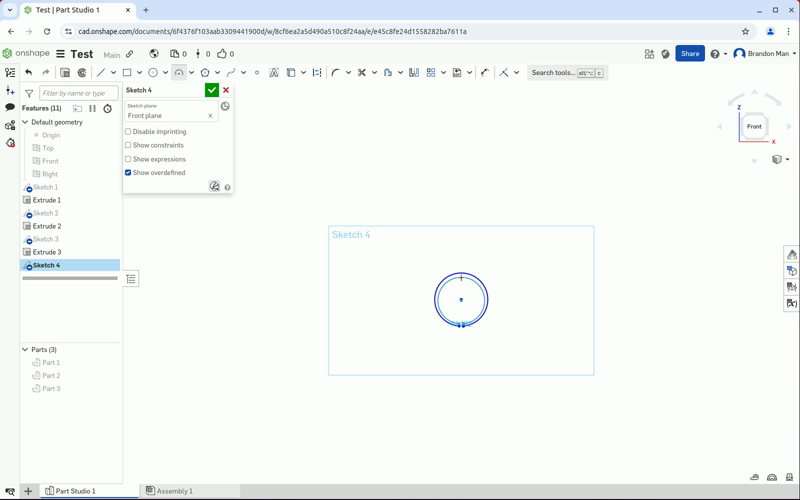
scroll(6)
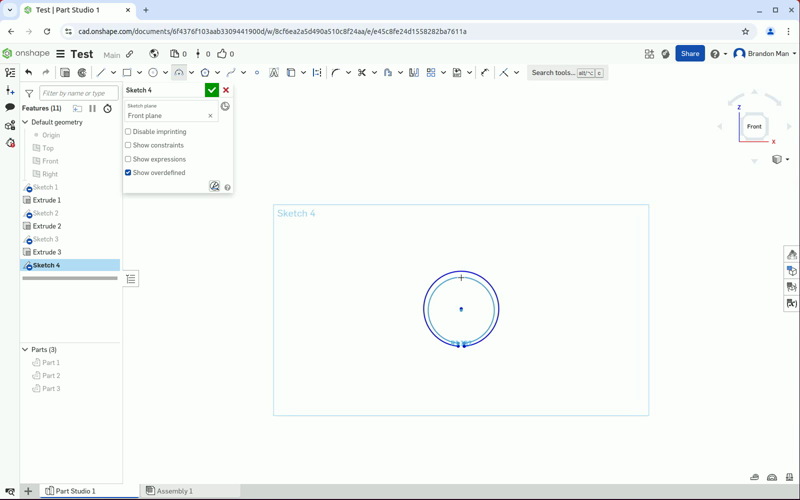
scroll(6)
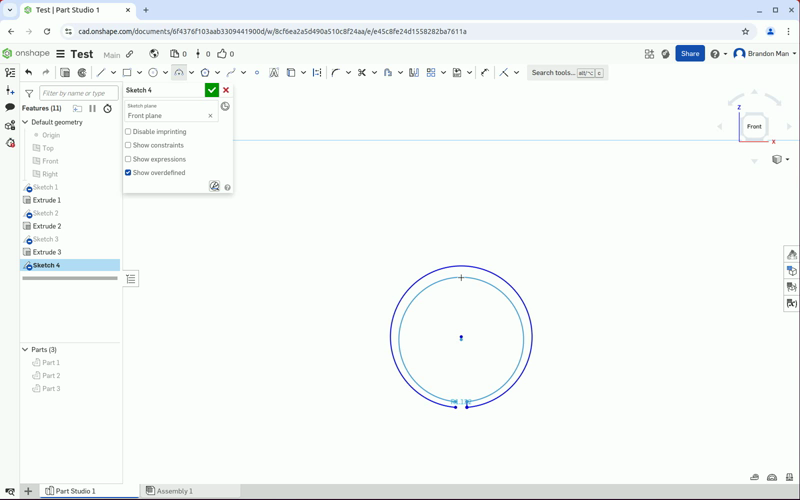
click(461, 277)
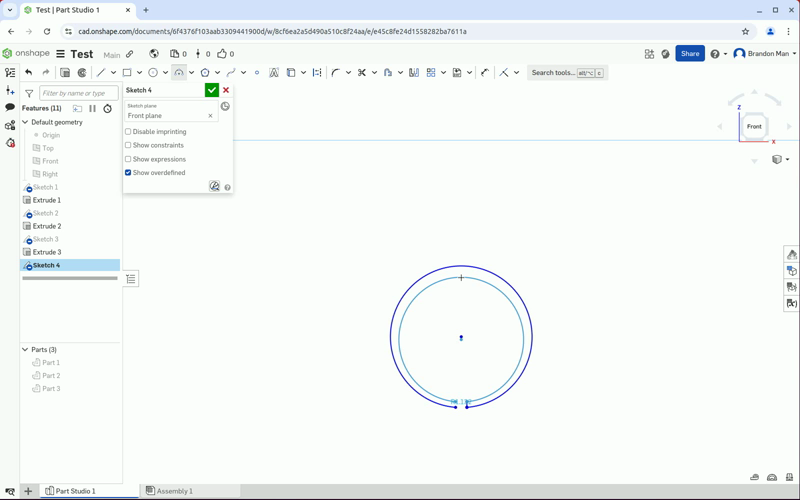
scroll(-6)
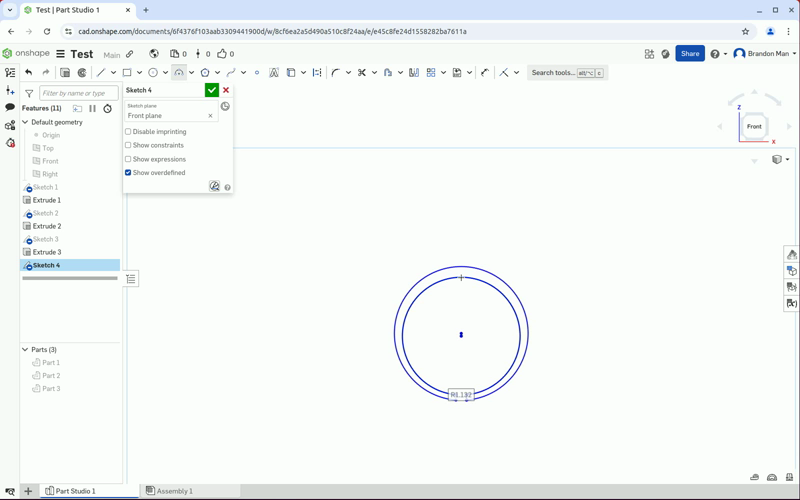
scroll(-6)
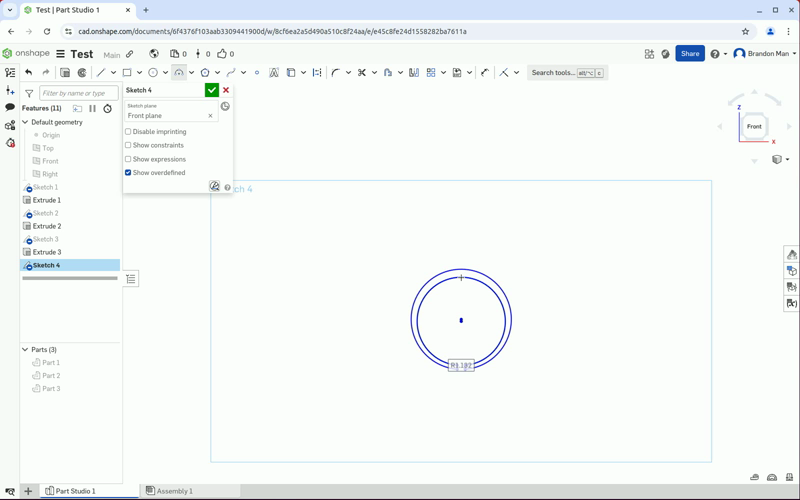
scroll(-6)
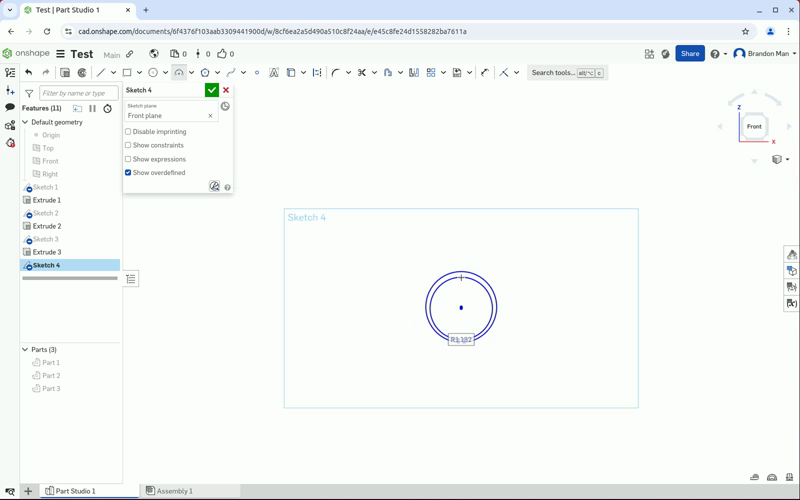
scroll(-6)
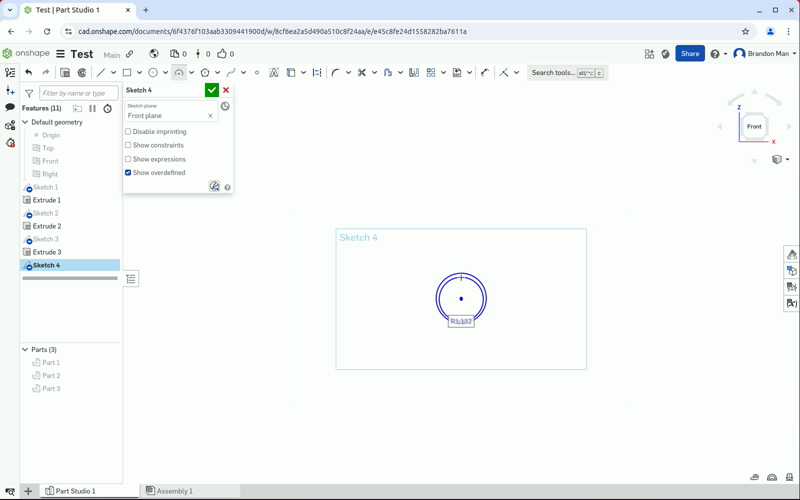
scroll(-6)
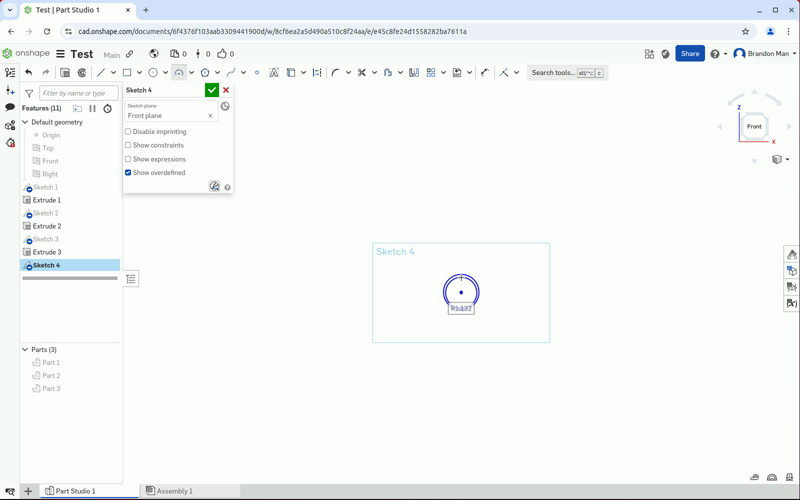
scroll(-6)
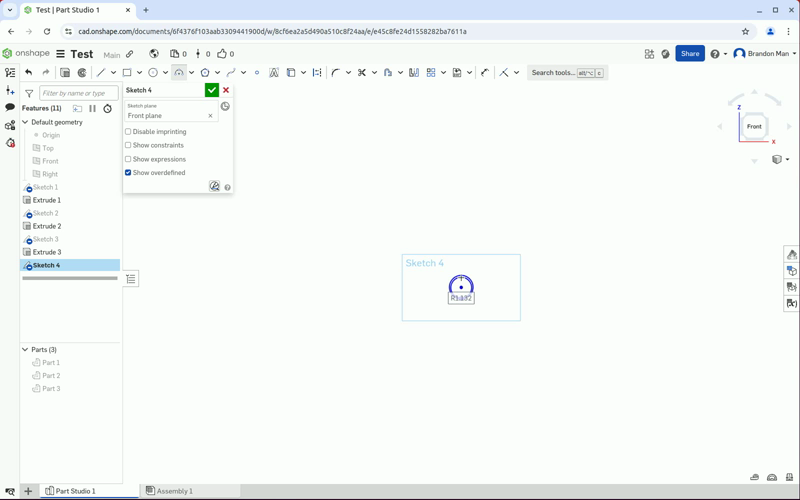
scroll(-6)
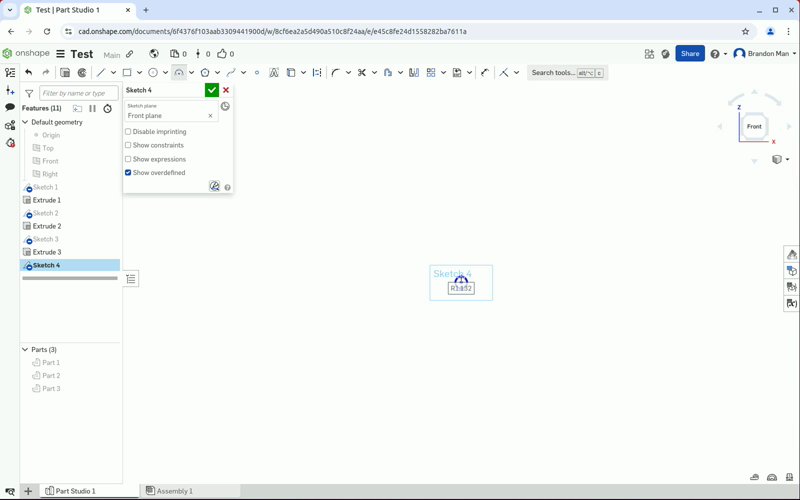
key_up(shift)
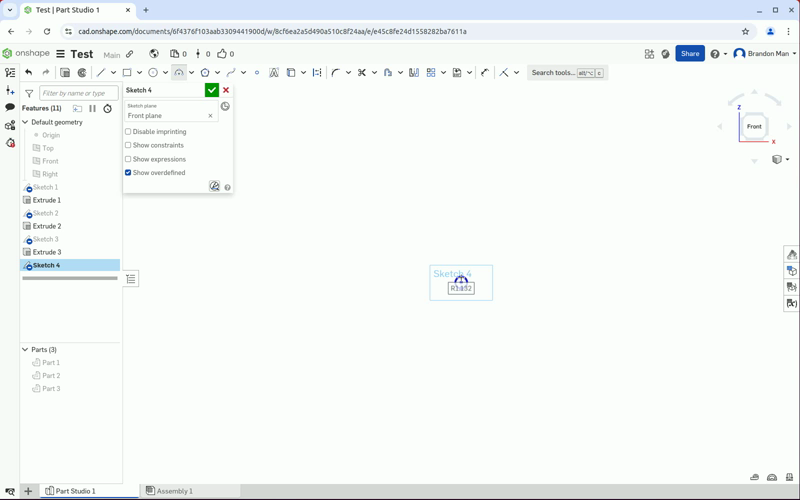
key(esc)
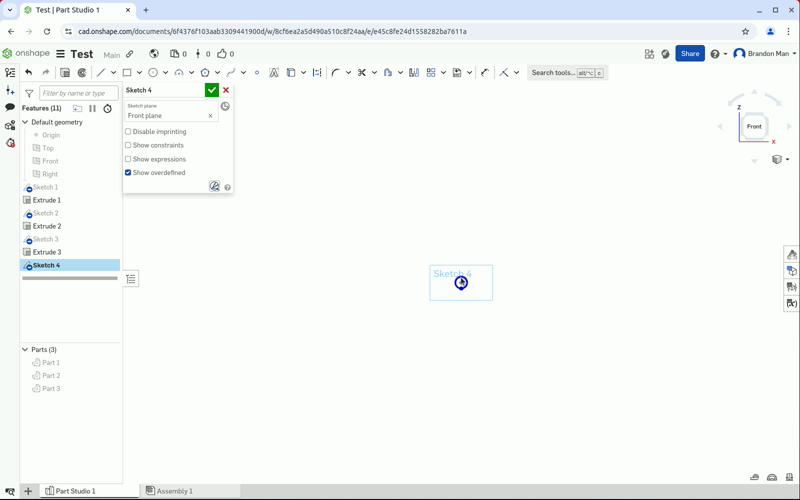
key(l)
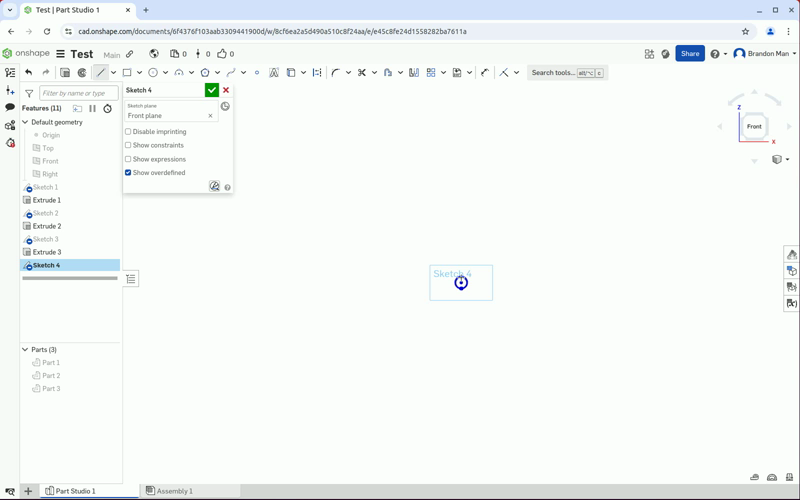
mouse_move(460, 288)
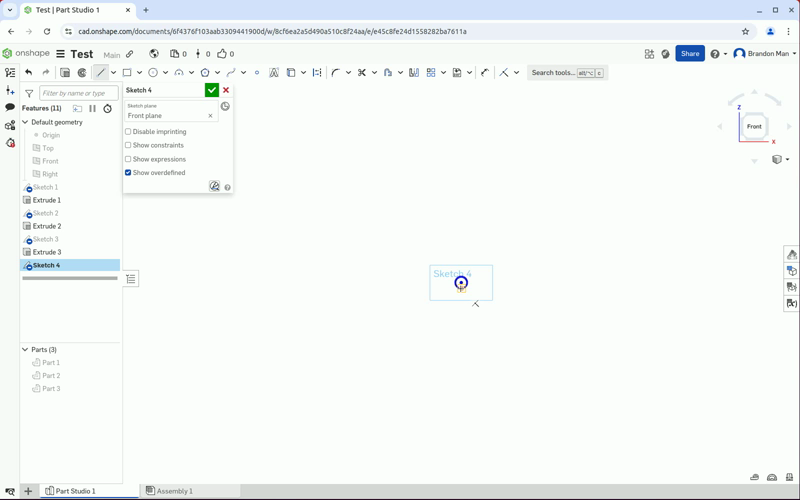
scroll(6)
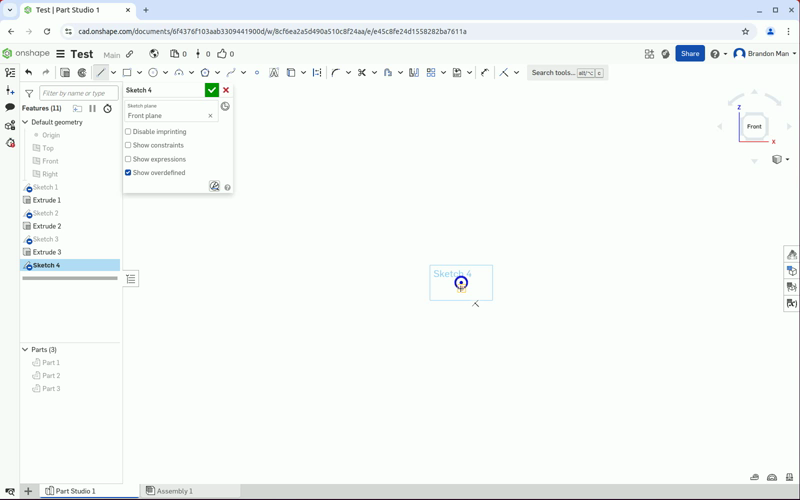
scroll(6)
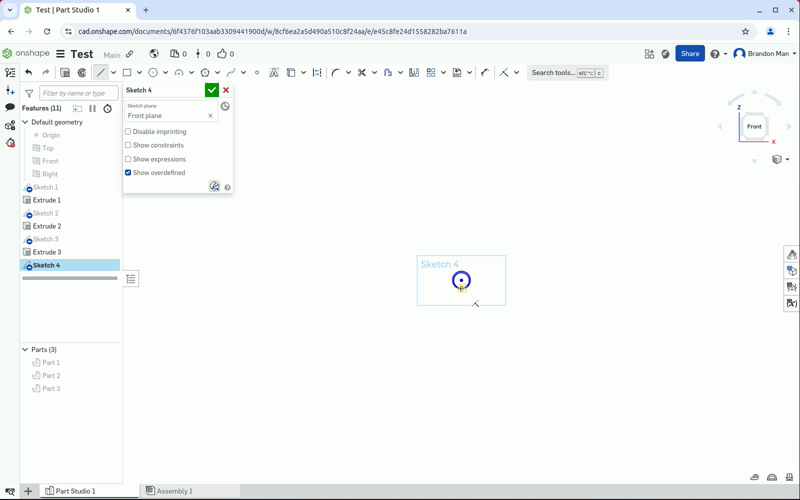
scroll(6)
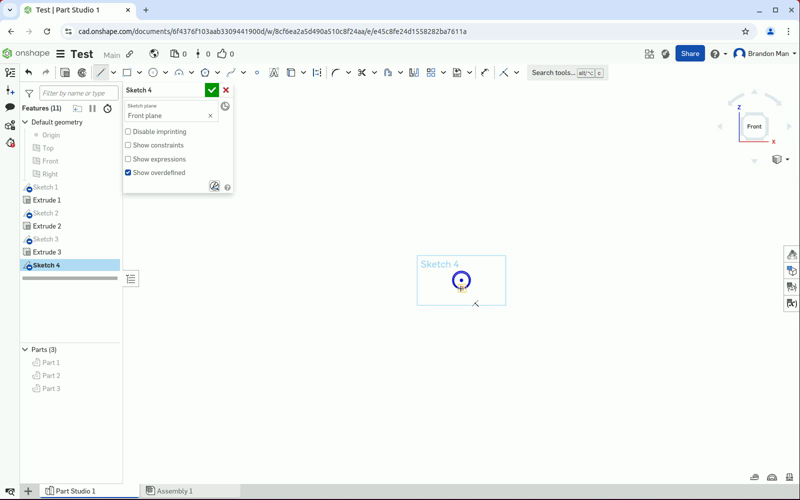
scroll(6)
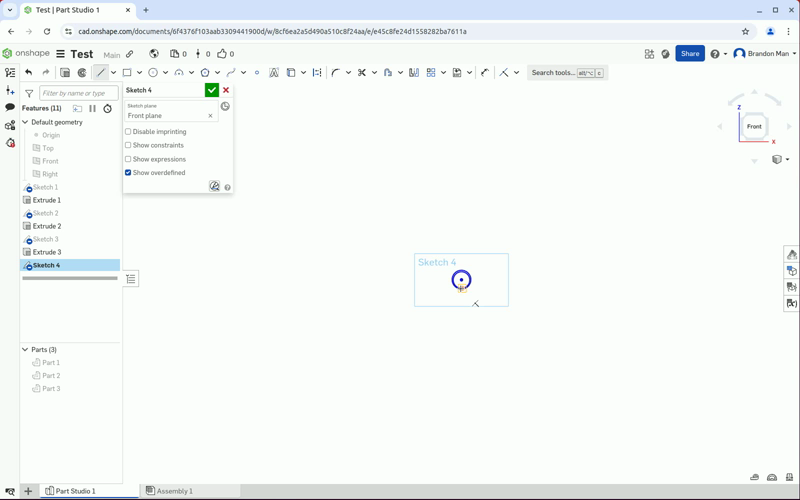
scroll(6)
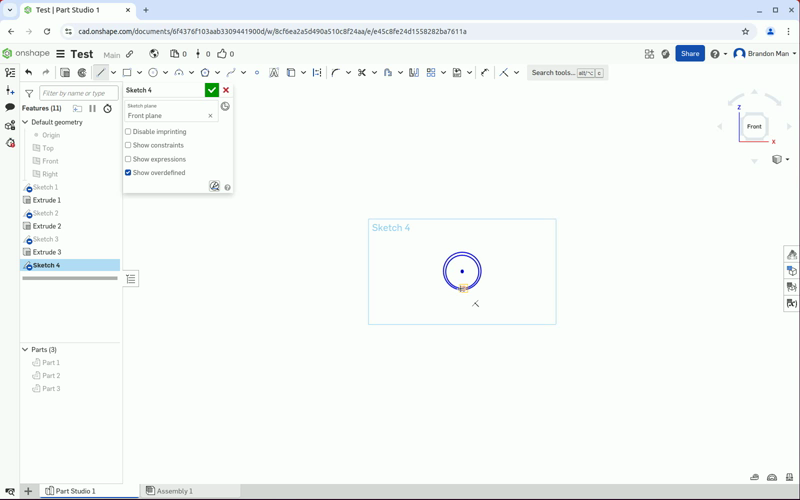
scroll(6)
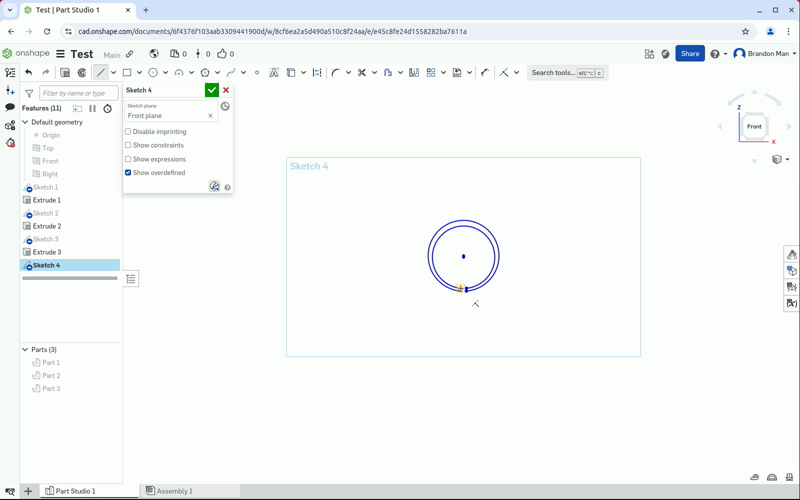
scroll(6)
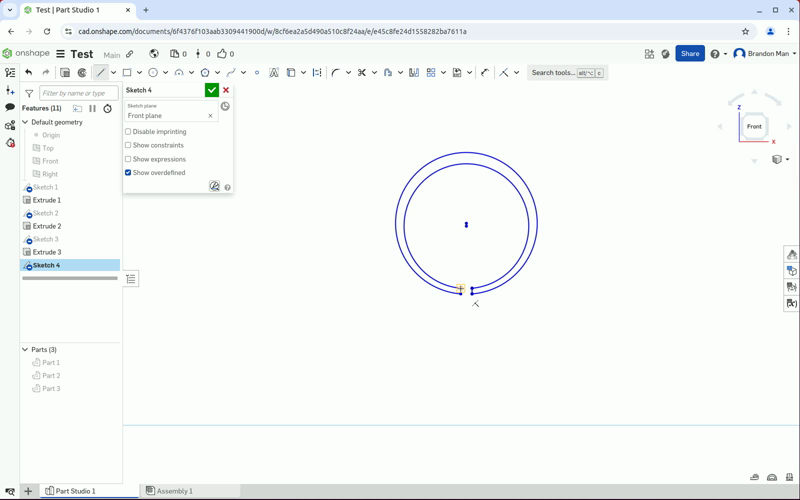
click(460, 288)
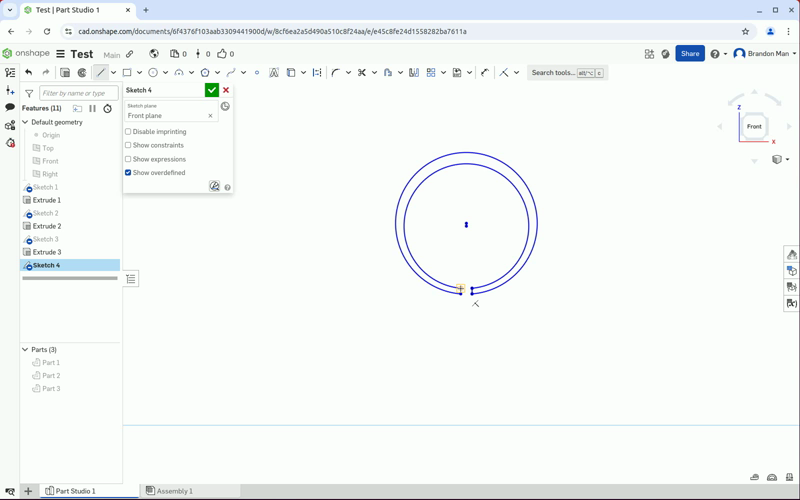
scroll(-6)
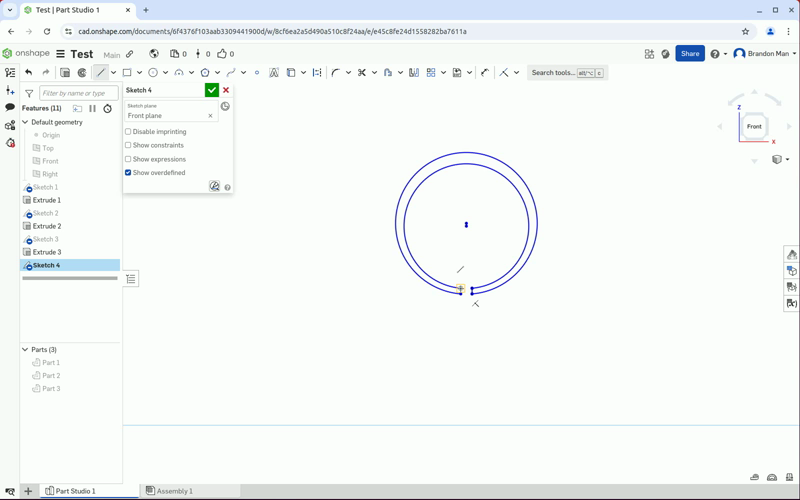
scroll(-6)
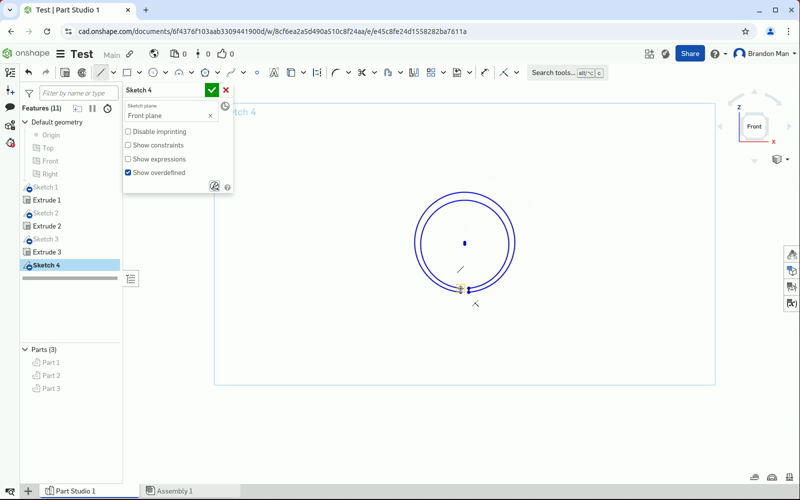
scroll(-6)
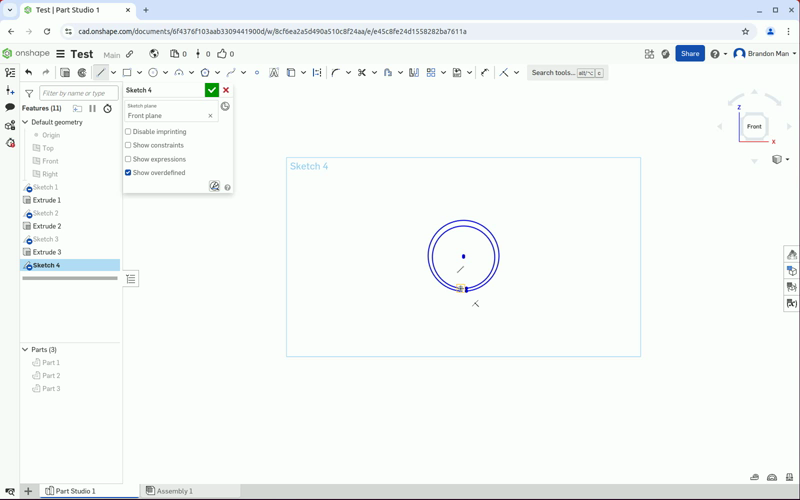
scroll(-6)
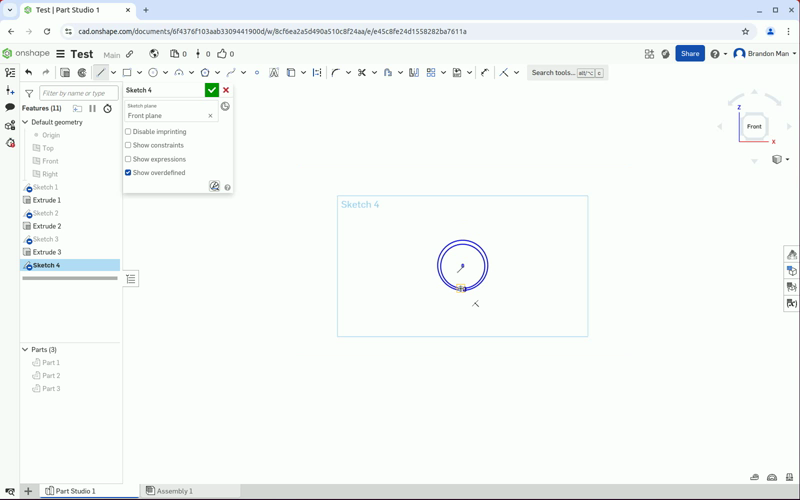
scroll(-6)
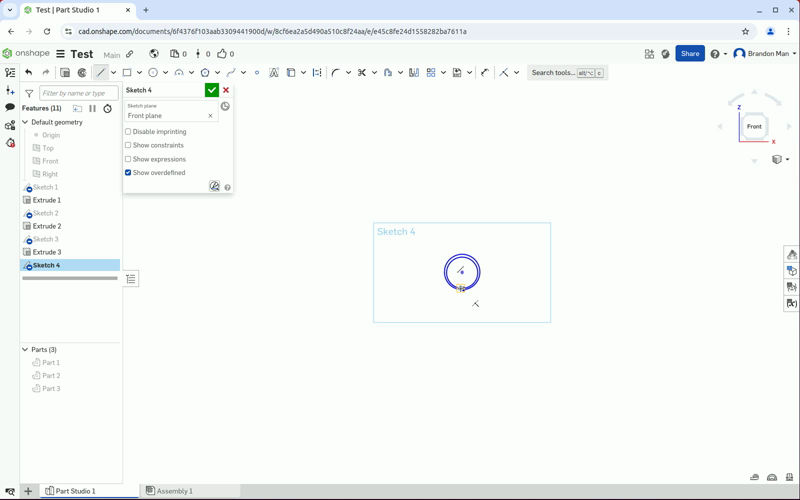
scroll(-6)
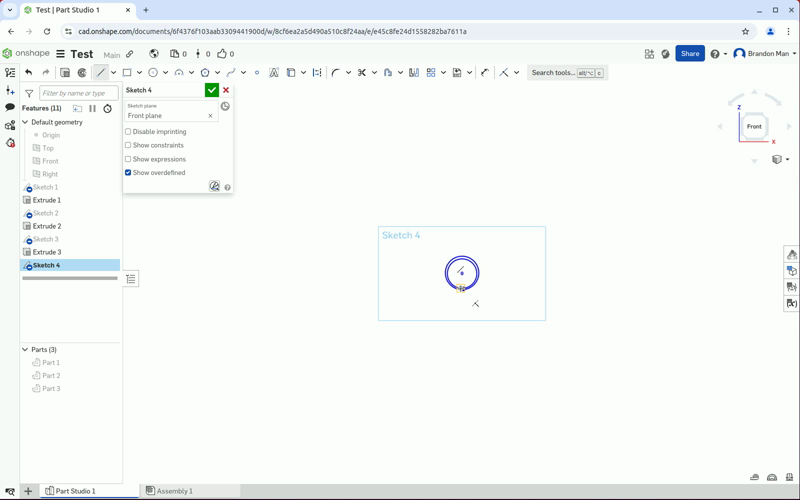
scroll(-6)
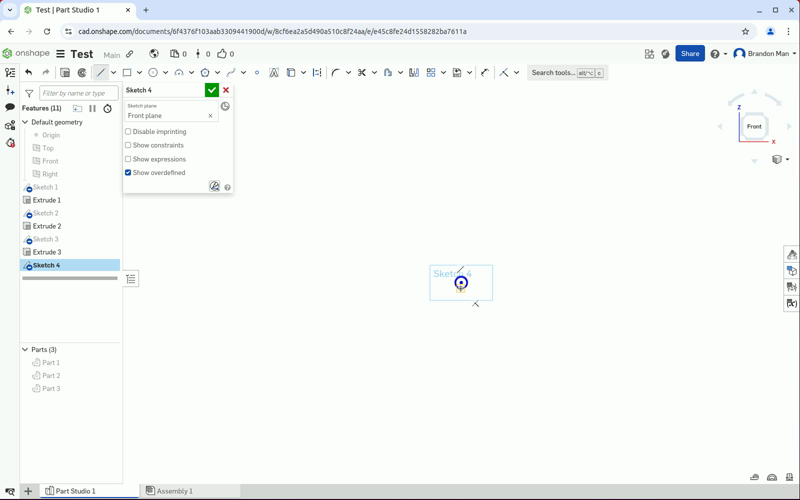
mouse_move(490, 288)
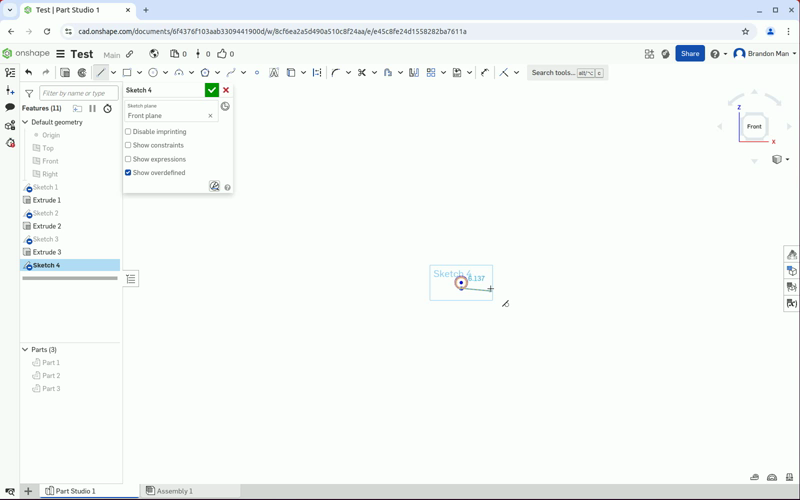
key_down(shift)
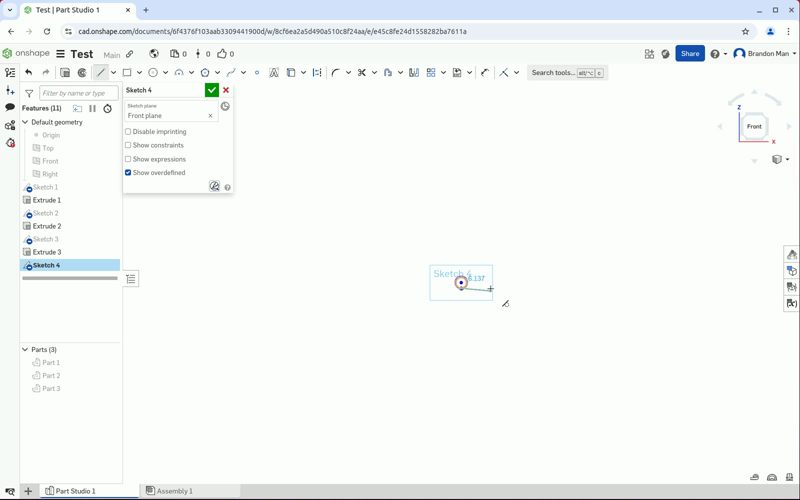
mouse_move(460, 288)
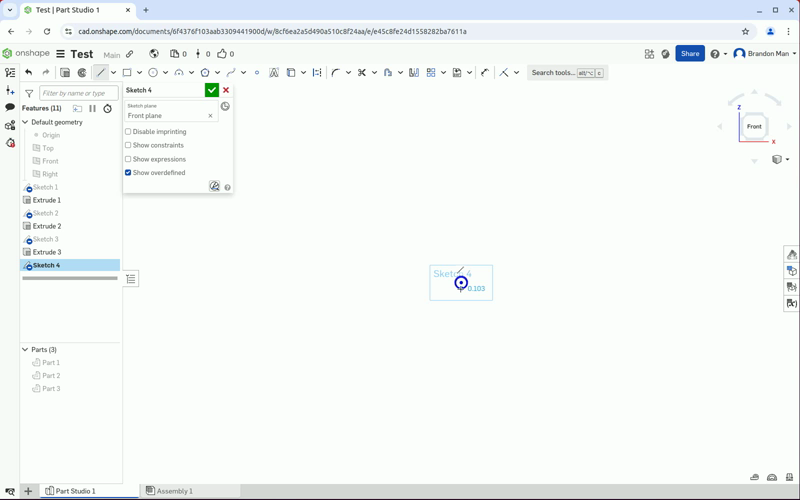
scroll(6)
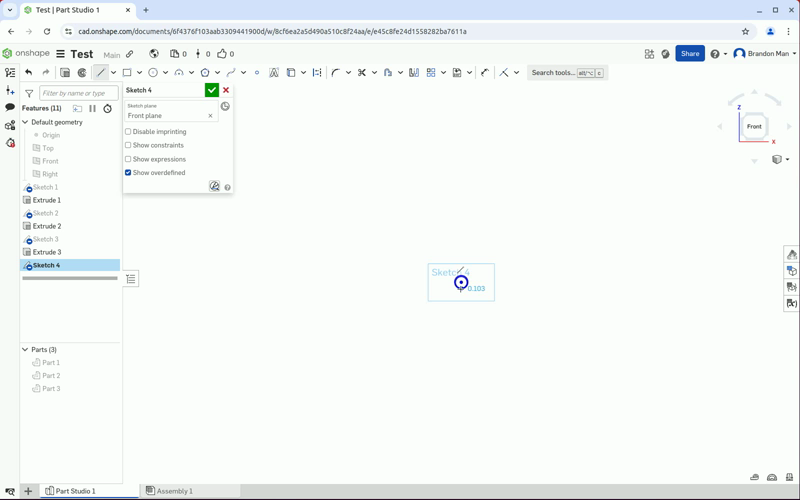
scroll(6)
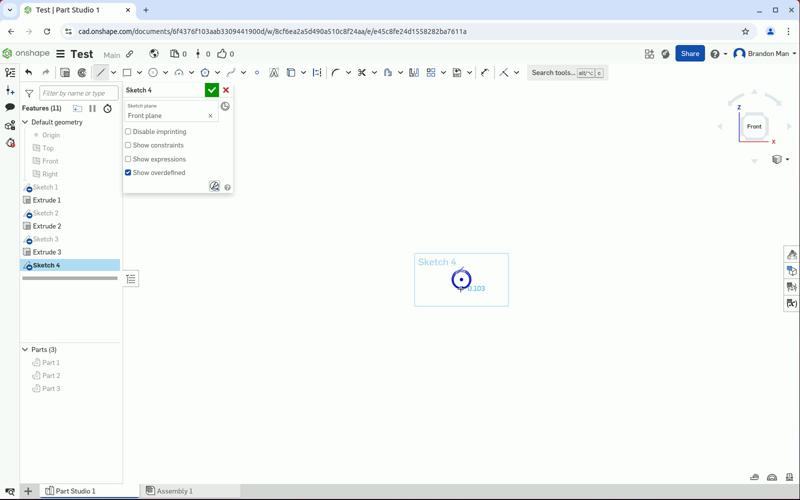
scroll(6)
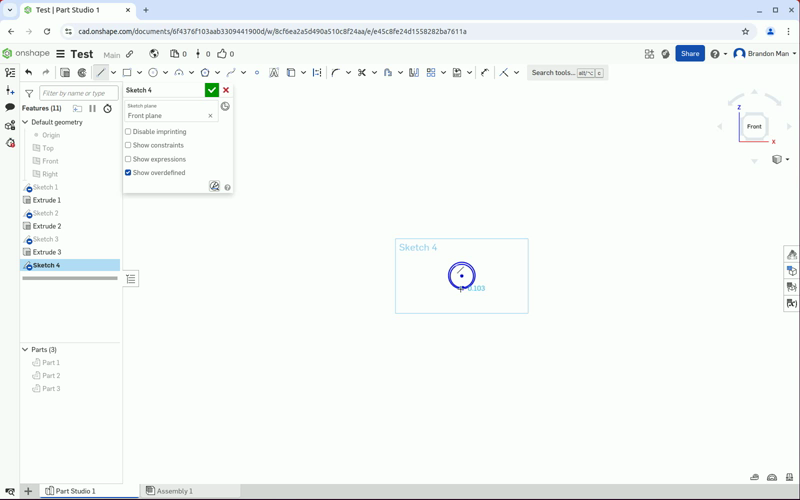
scroll(6)
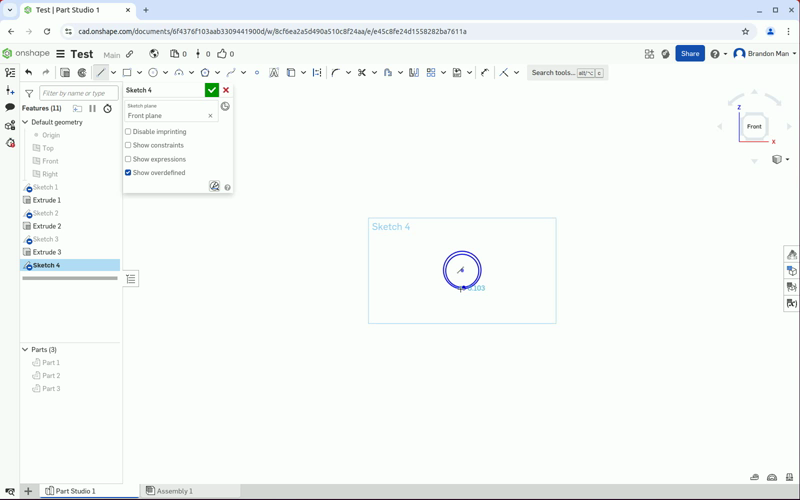
scroll(6)
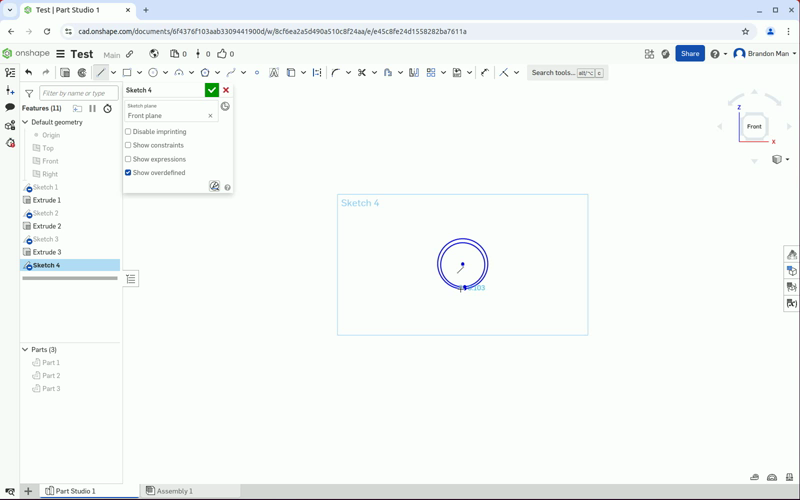
scroll(6)
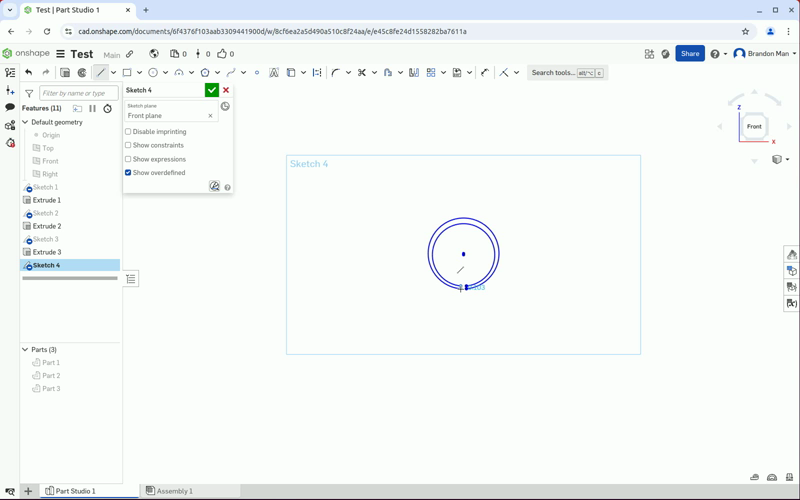
scroll(6)
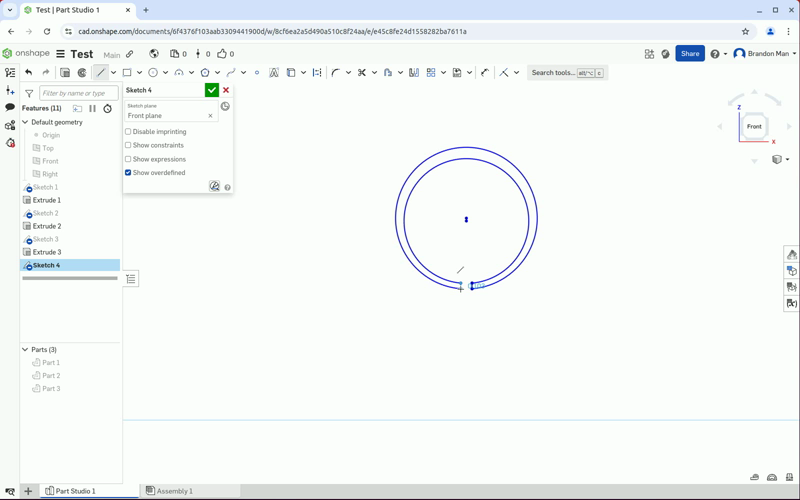
key_up(shift)
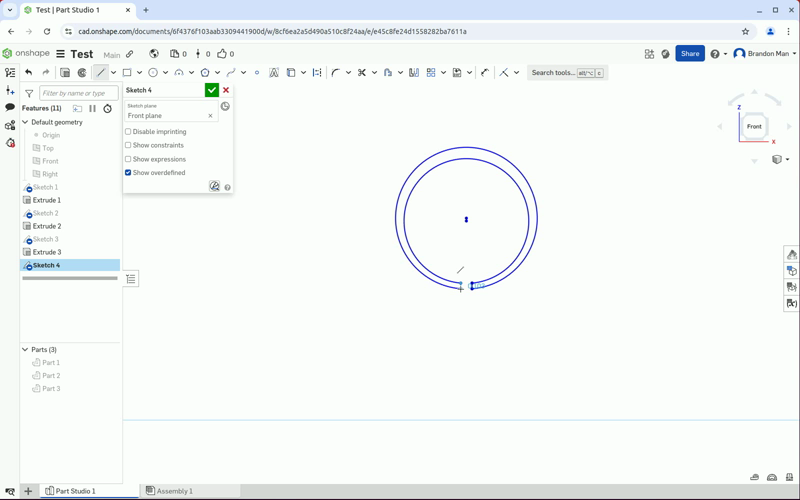
click(460, 288)
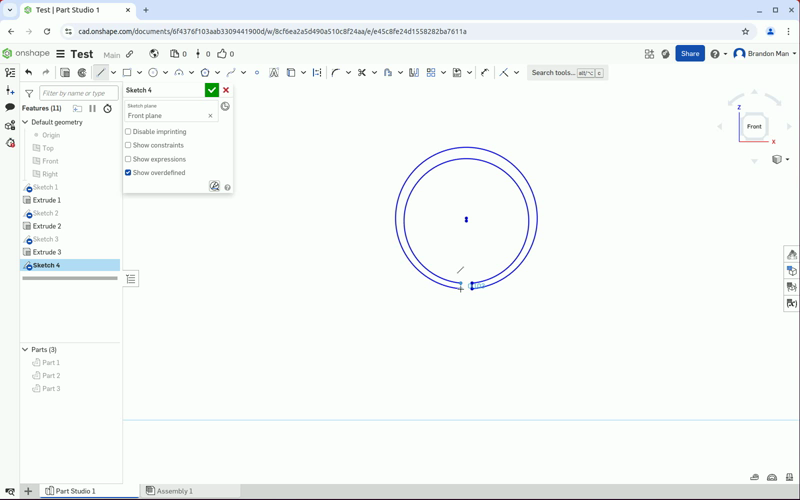
scroll(-6)
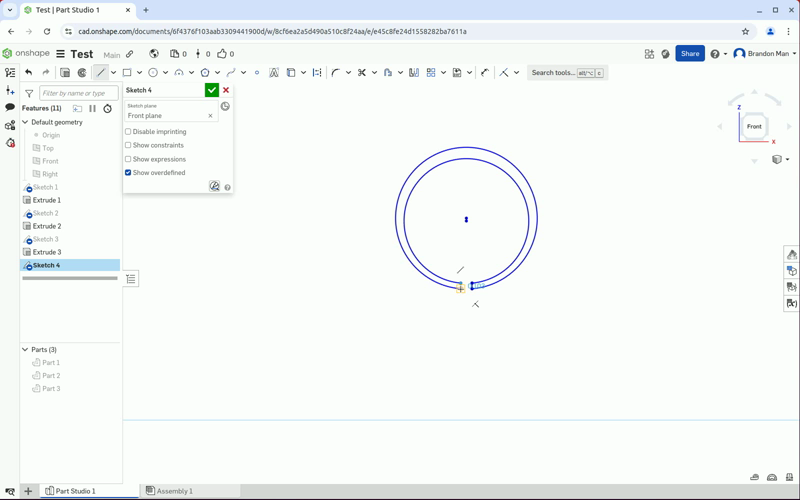
scroll(-6)
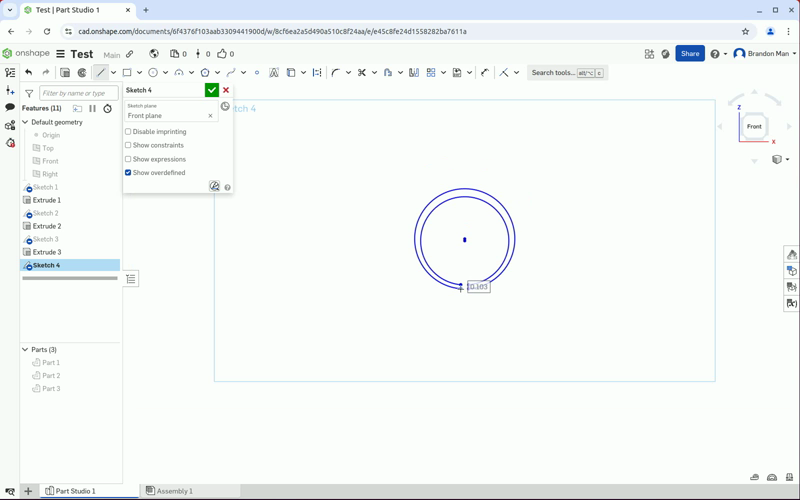
scroll(-6)
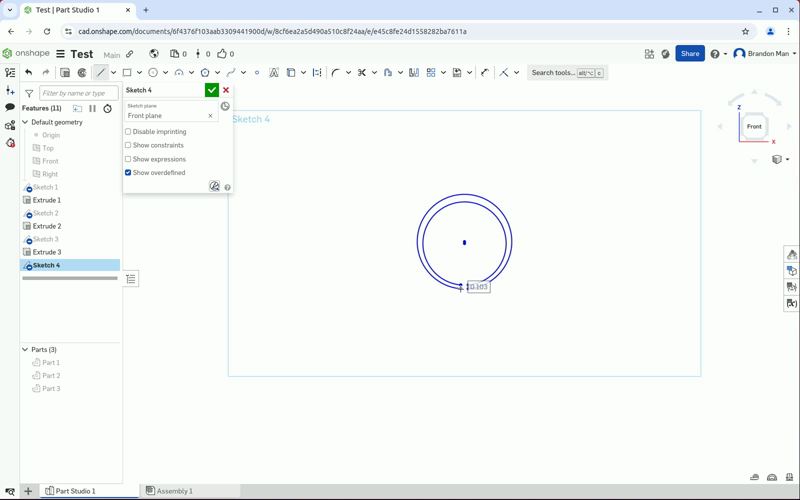
scroll(-6)
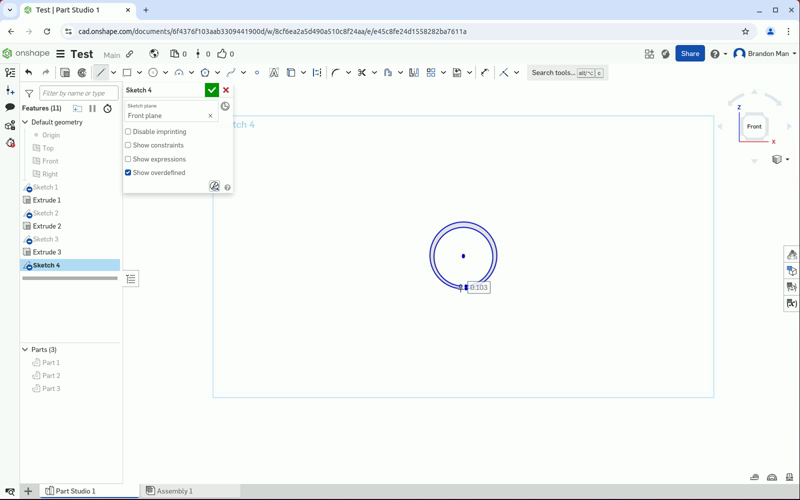
scroll(-6)
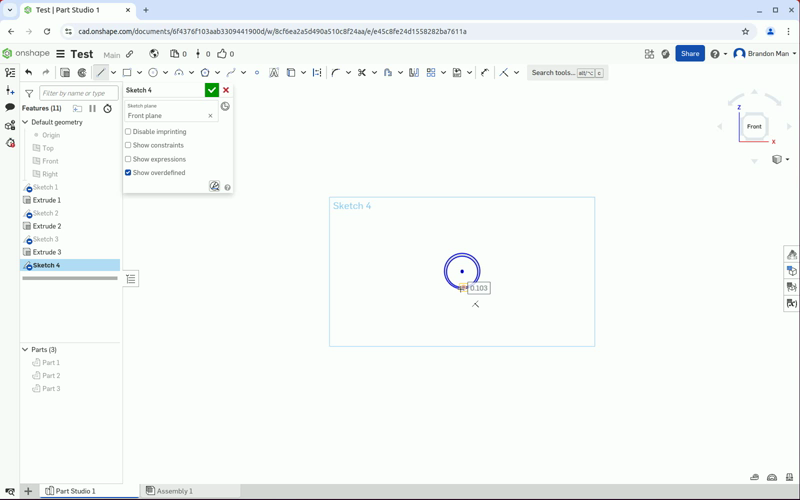
scroll(-6)
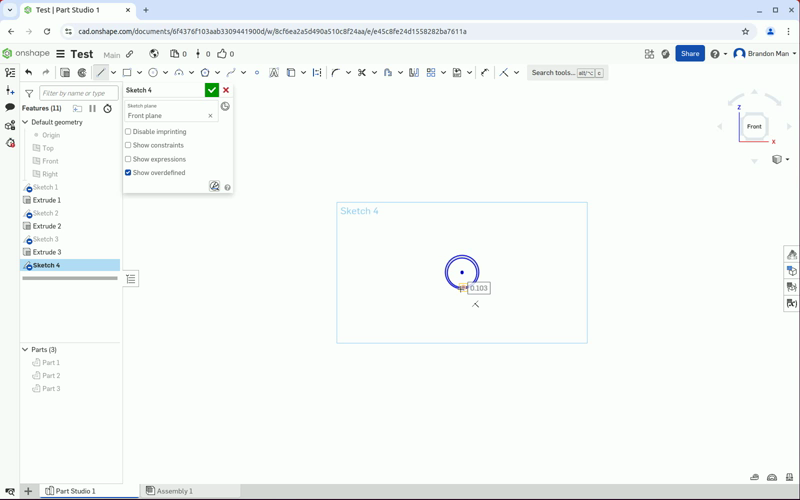
scroll(-6)
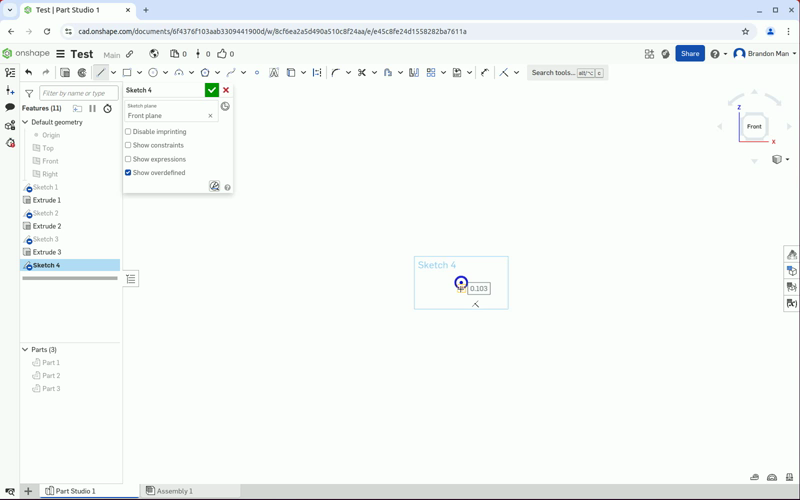
key(esc)
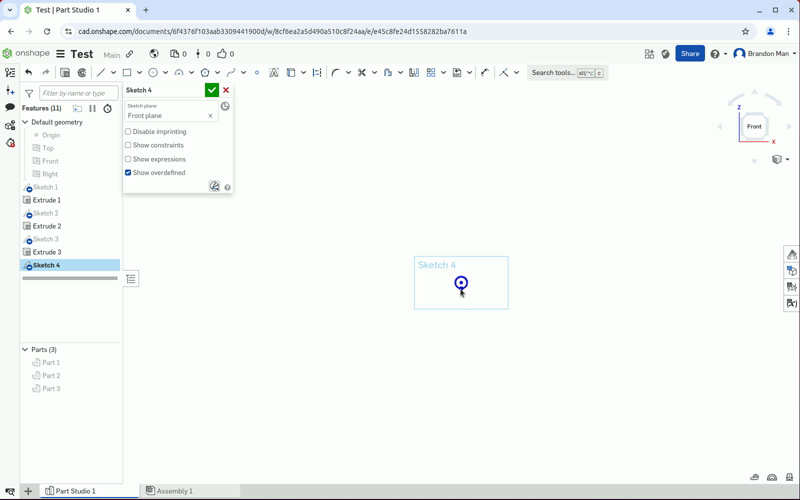
mouse_move(457, 277)
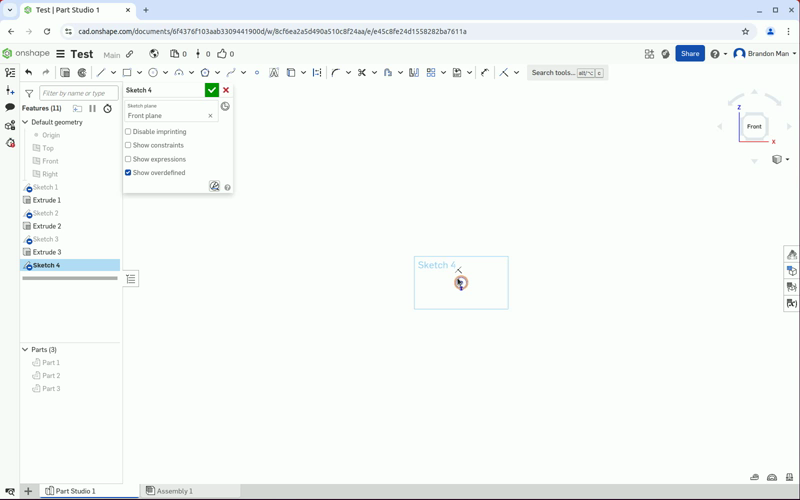
scroll(6)
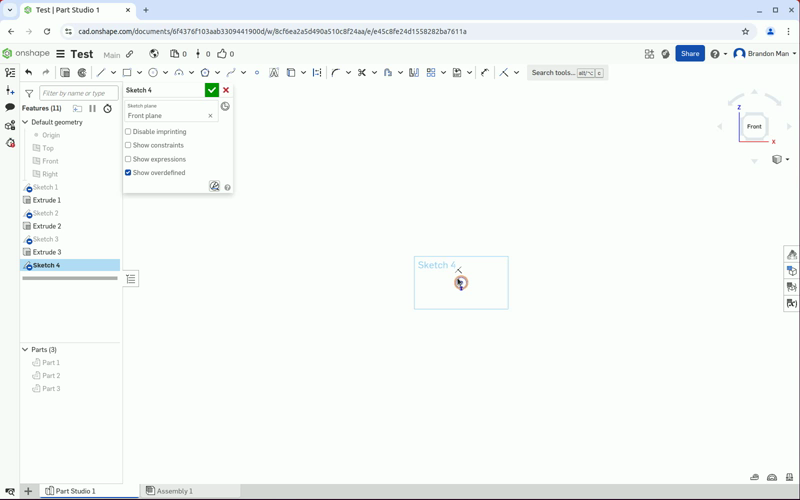
scroll(6)
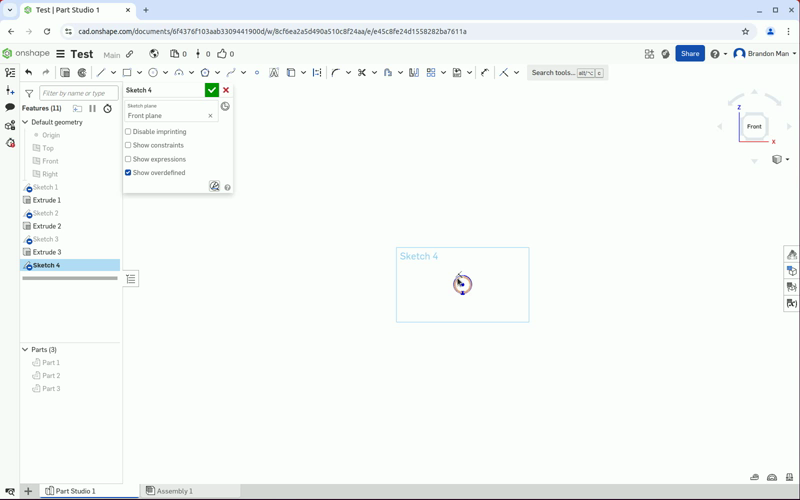
scroll(6)
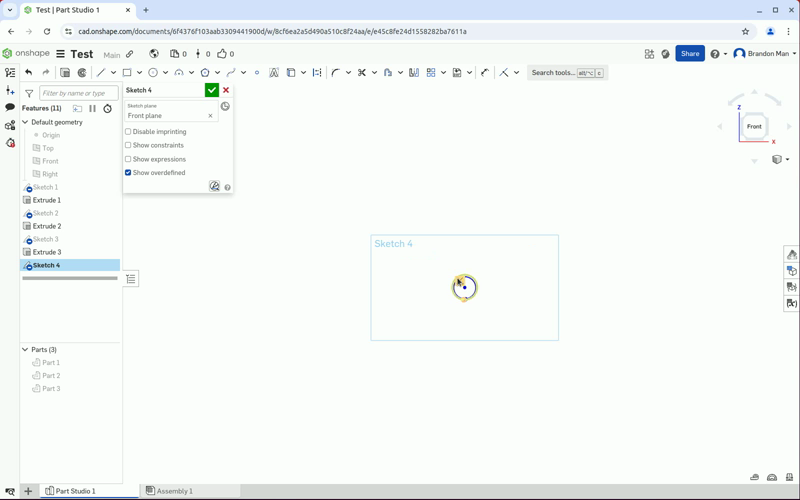
scroll(6)
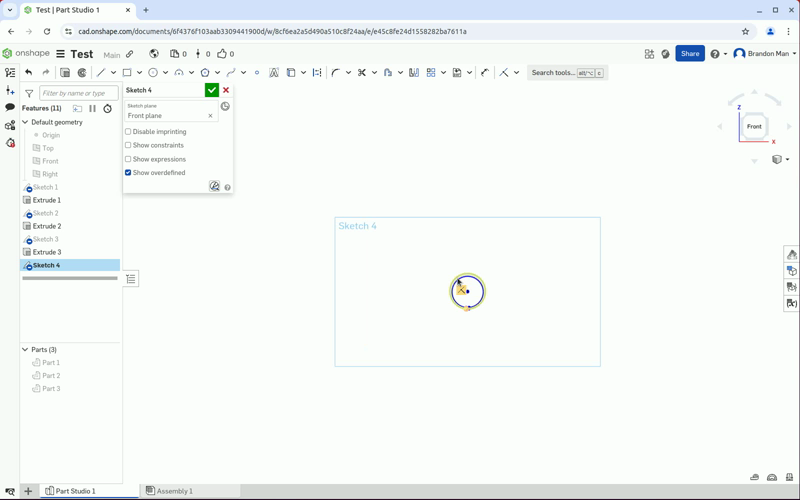
scroll(6)
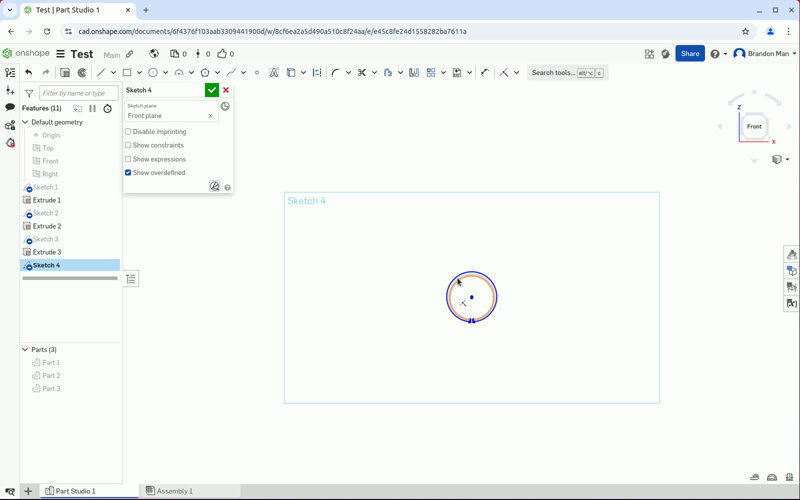
scroll(6)
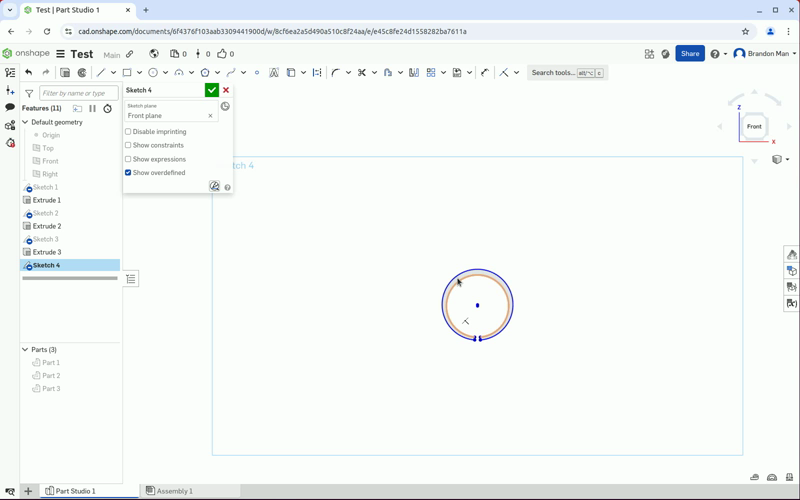
scroll(6)
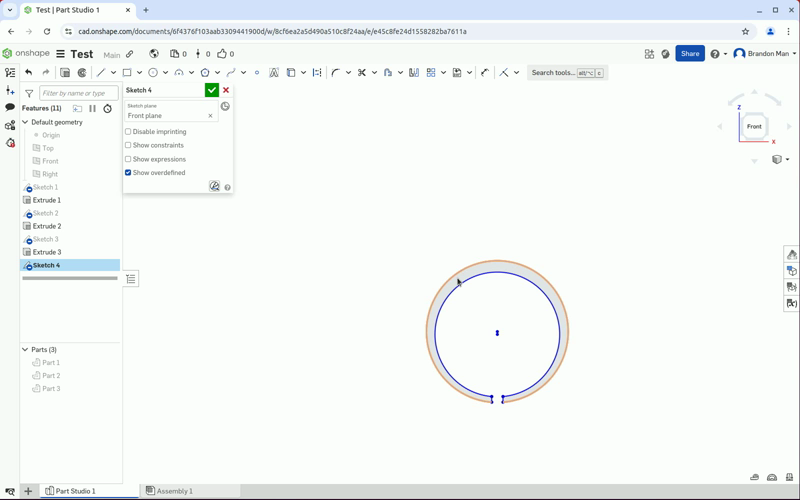
click(457, 277)
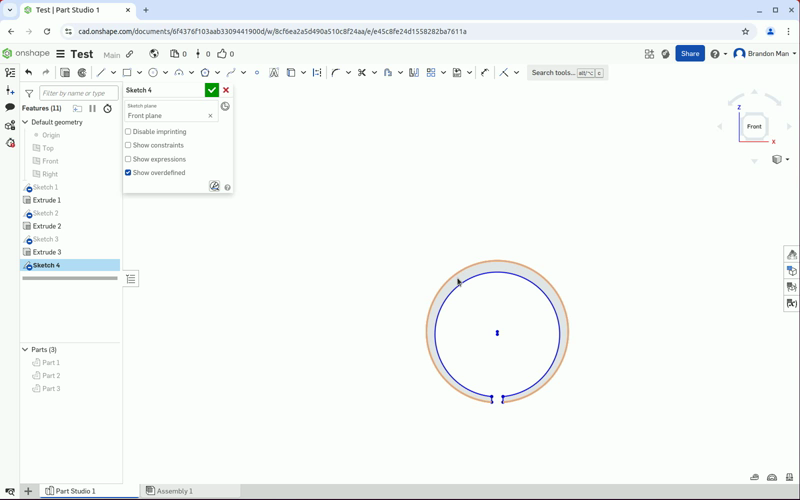
scroll(-6)
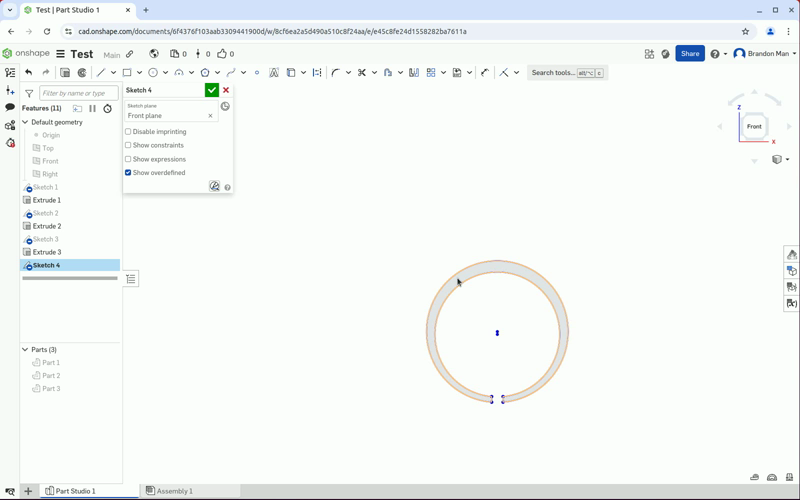
scroll(-6)
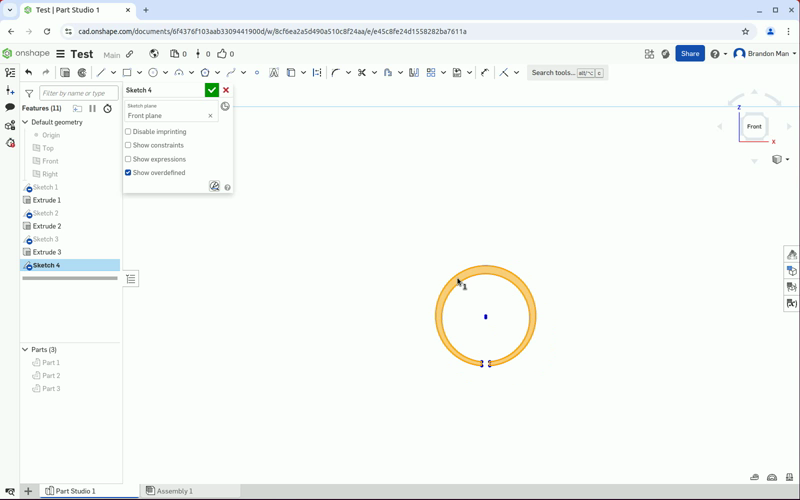
scroll(-6)
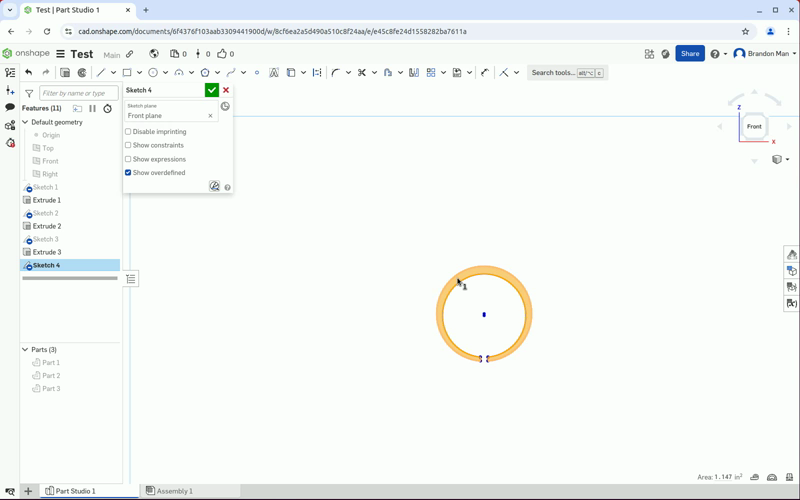
scroll(-6)
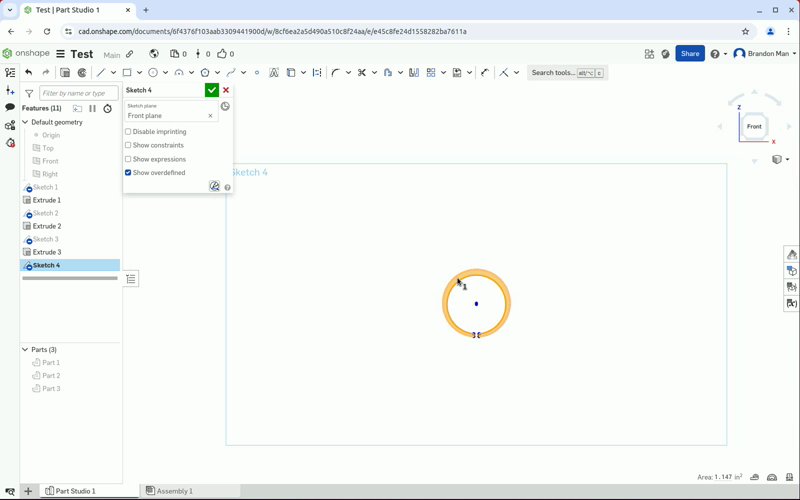
scroll(-6)
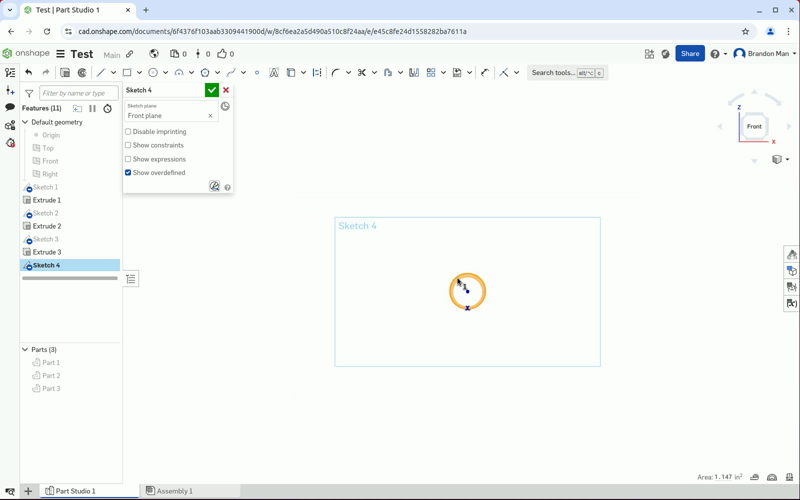
scroll(-6)
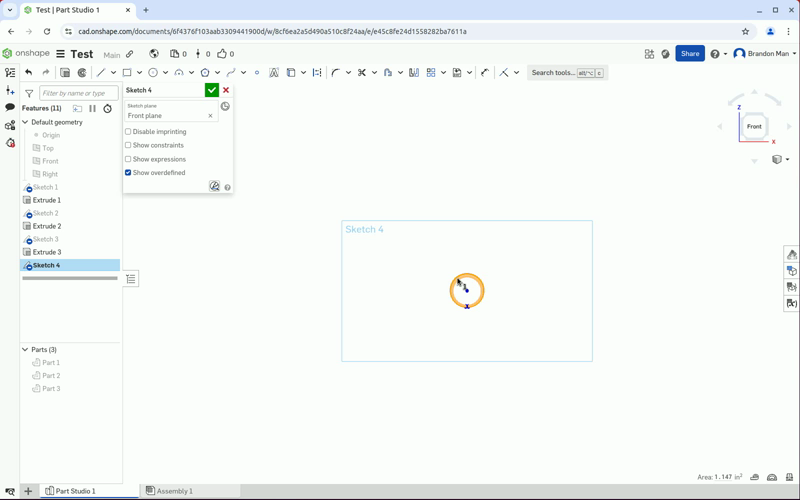
scroll(-6)
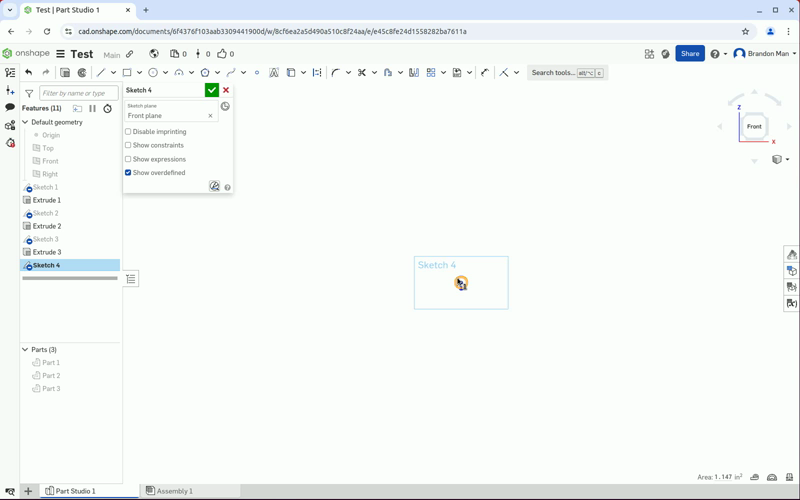
mouse_move(73, 352)
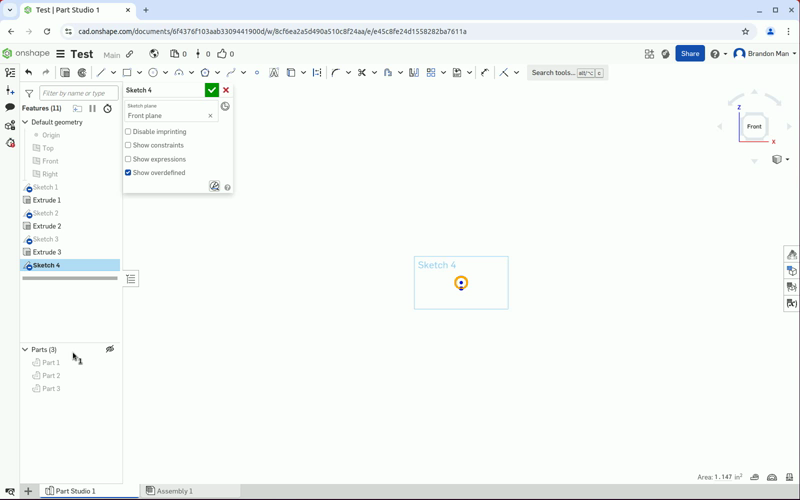
key(shift+y)
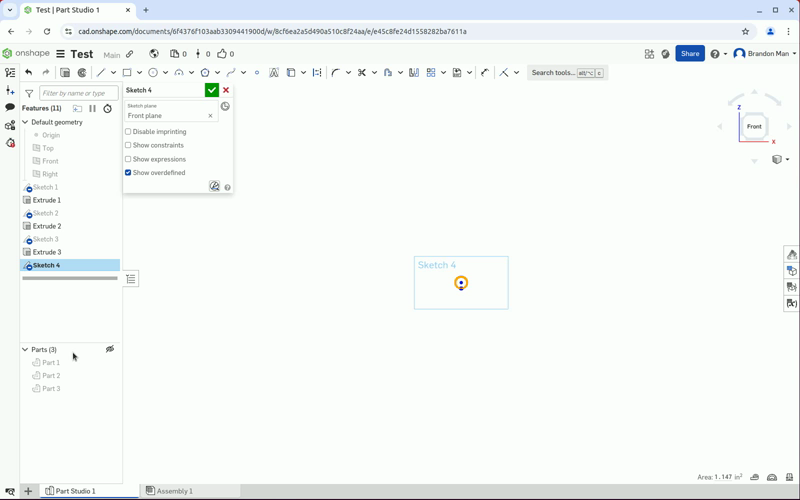
key(shift+e)
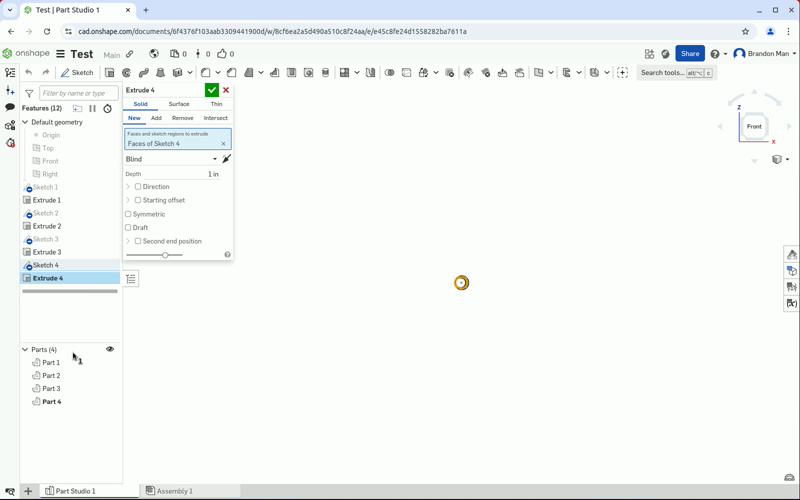
mouse_move(143, 106)
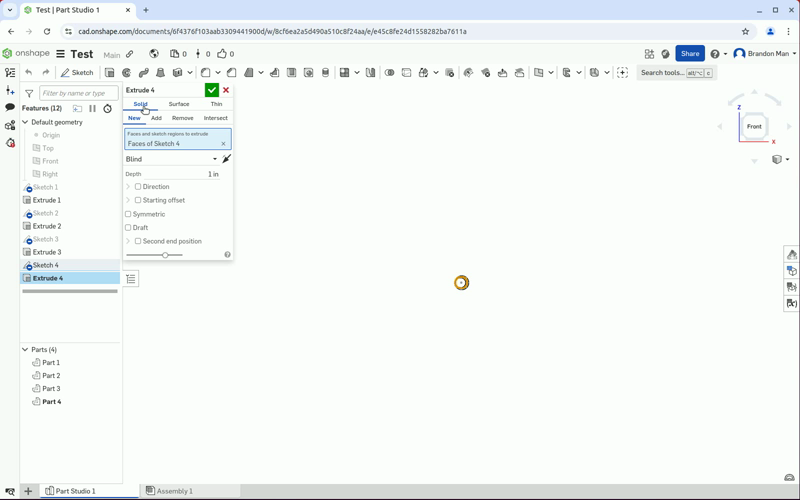
click(143, 106)
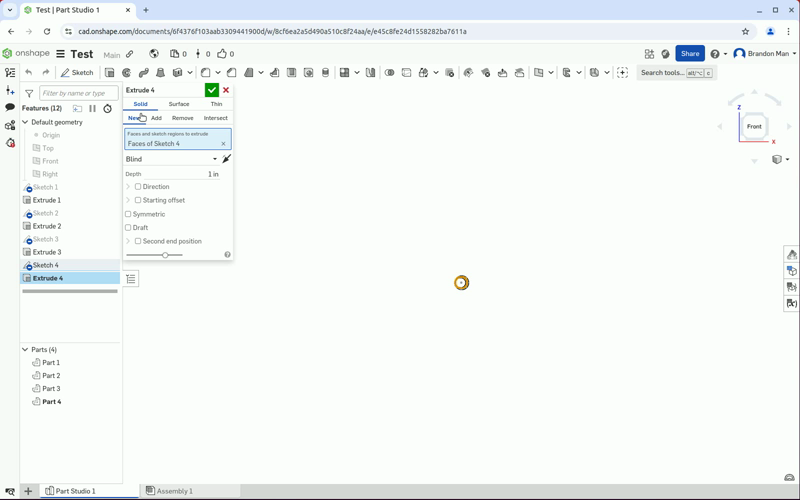
mouse_move(137, 120)
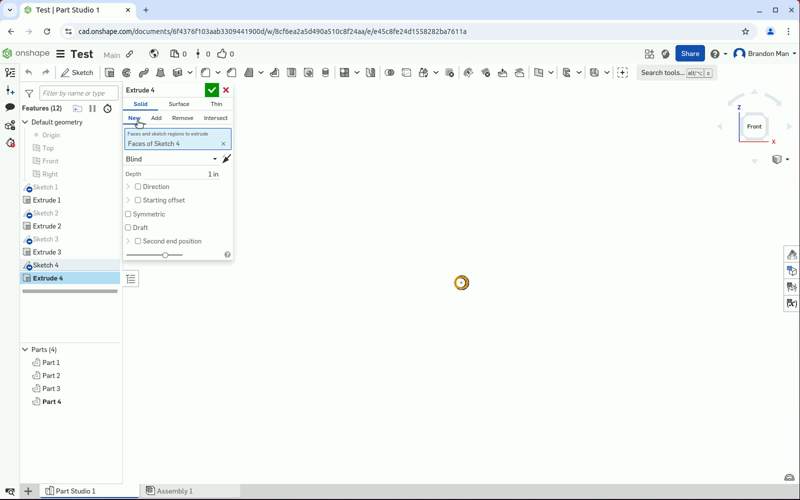
click(137, 120)
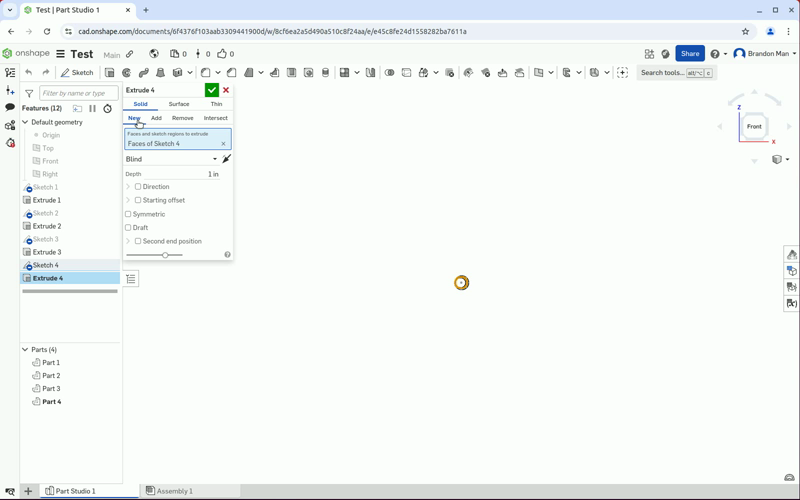
key(tab, 4)
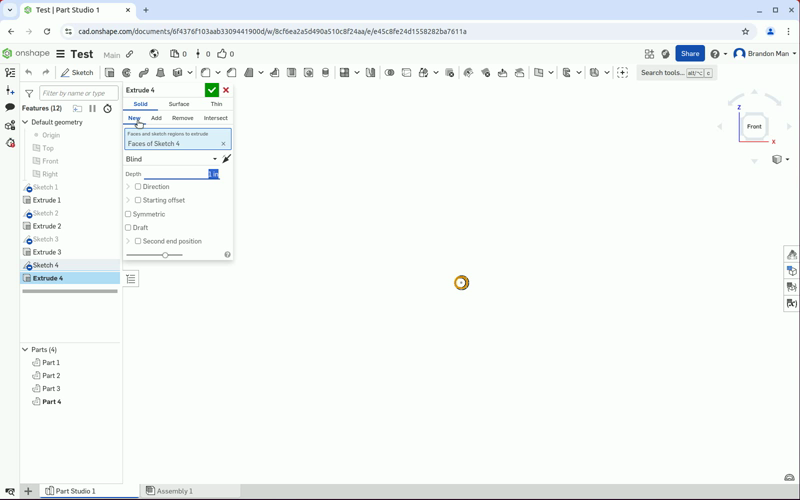
text(17.572)
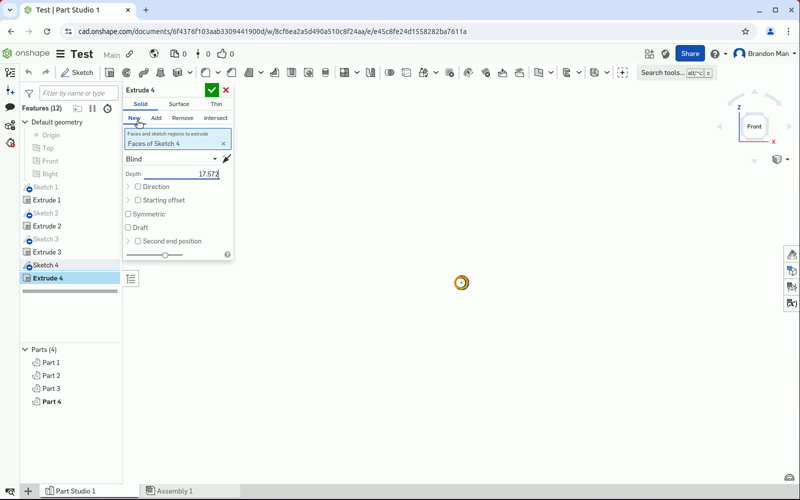
key(enter)
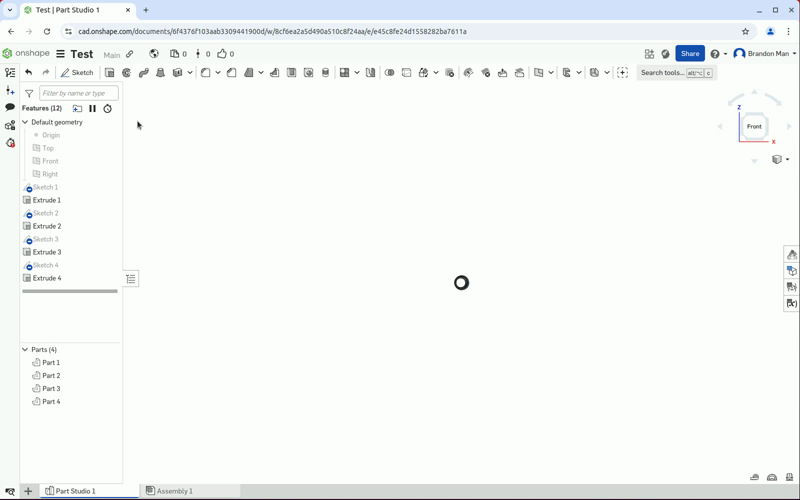
key(shift+h)
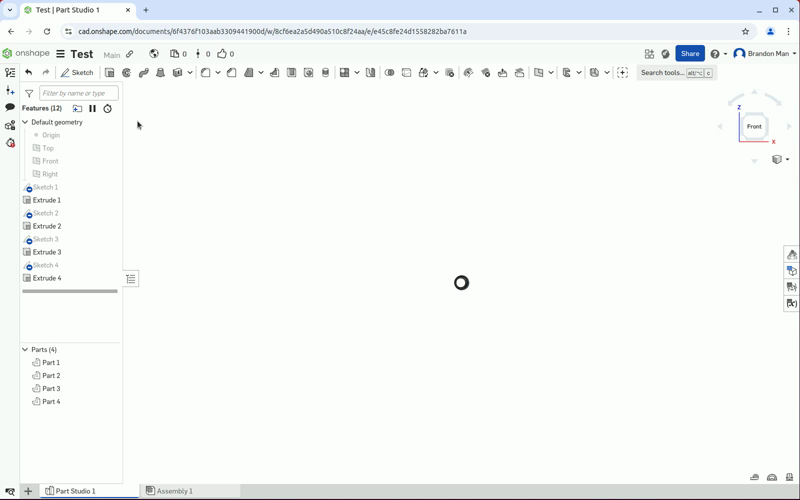
key(shift+h)
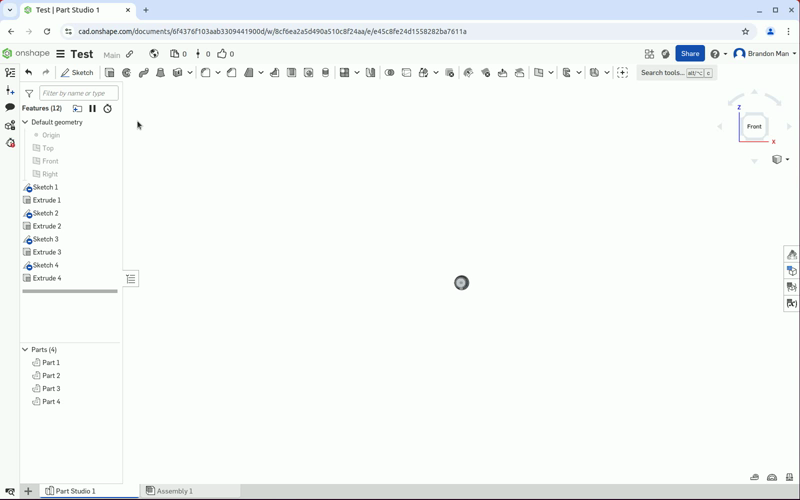
key(shift+7)
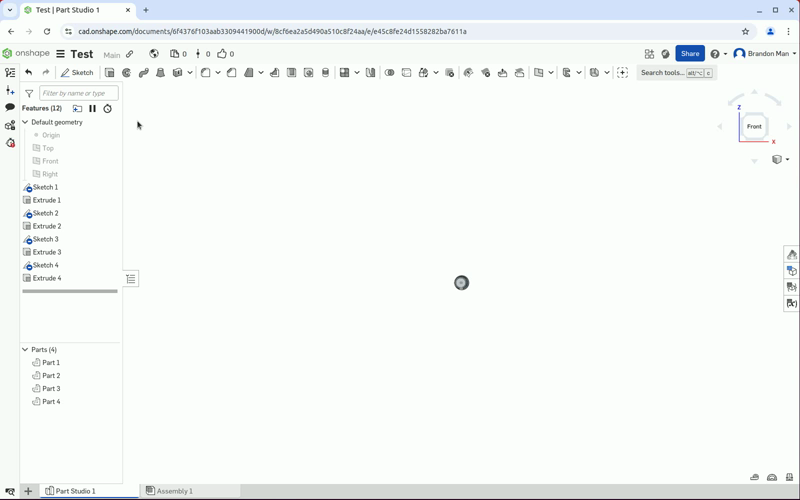
key(left, 2)
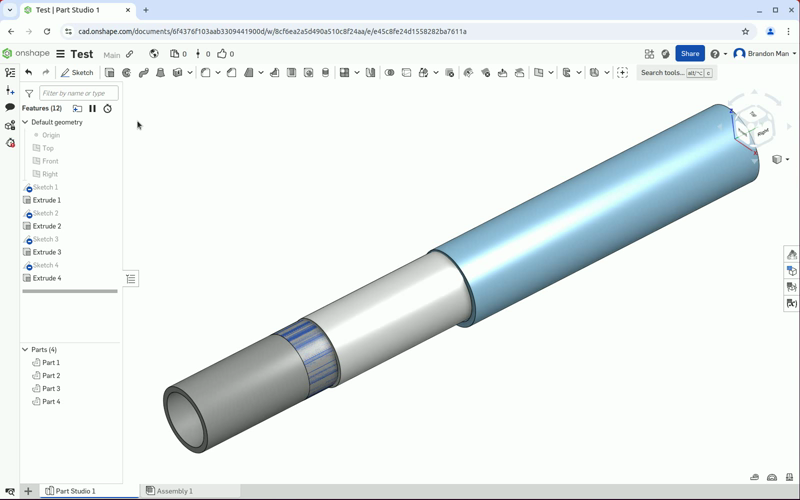
key(down, 2)
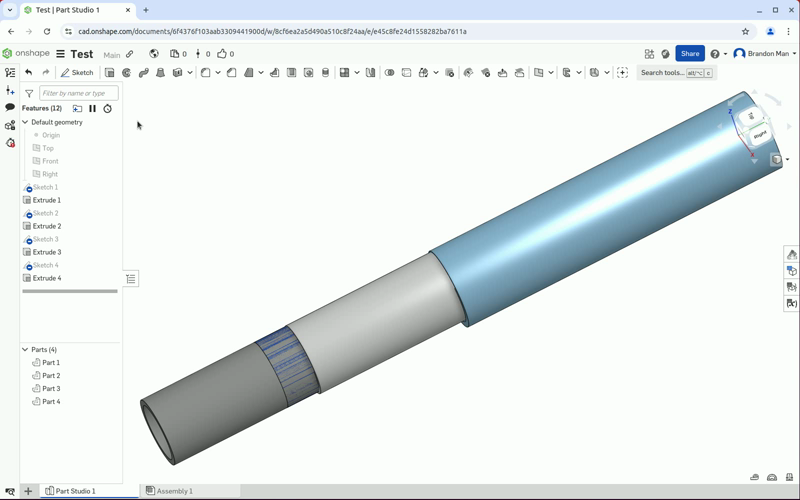
key(up, 2)
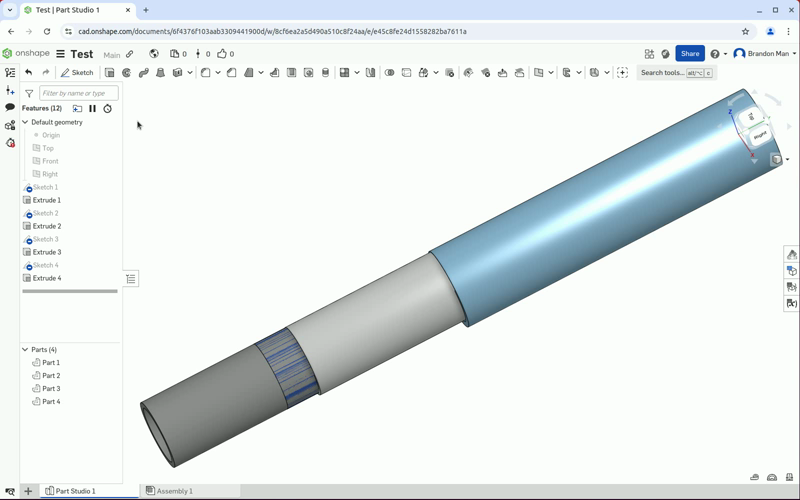
key(right, 2)
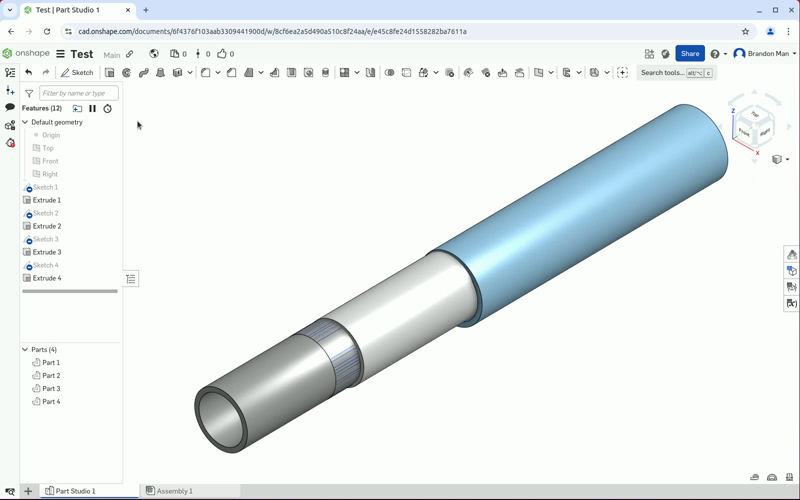
mouse_move(73, 189)
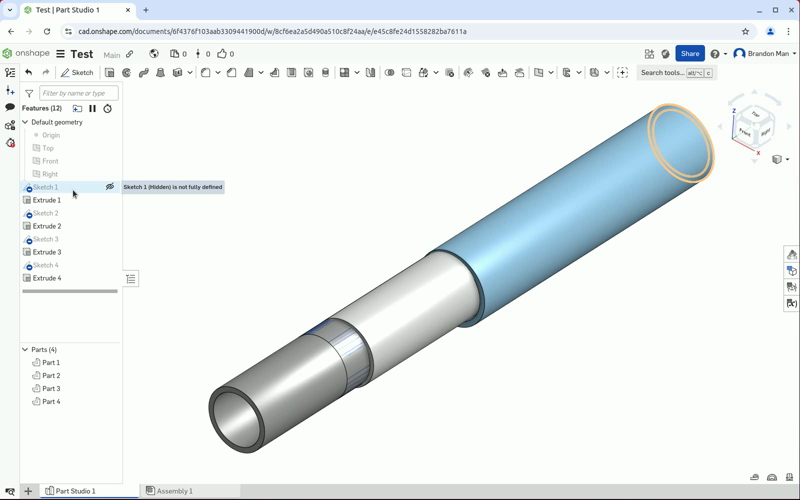
click(73, 189)